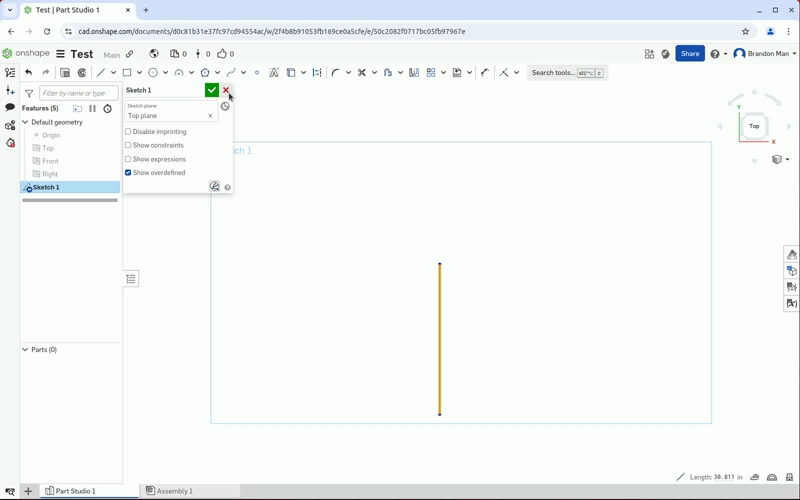
key(shift+h)
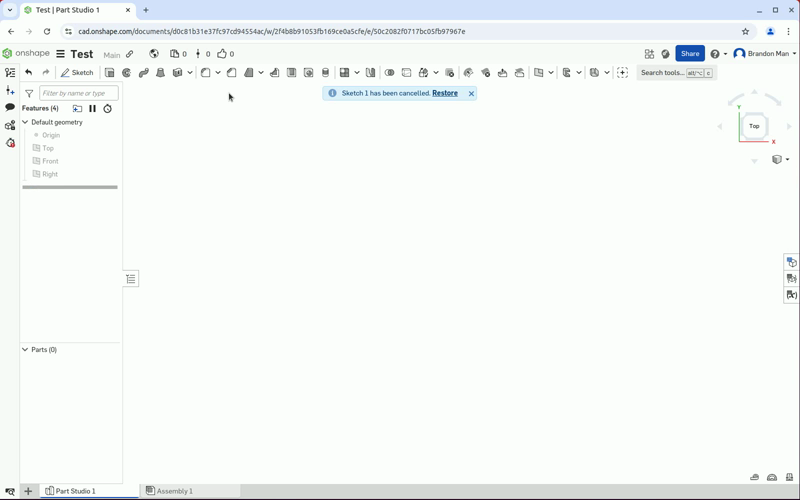
mouse_move(73, 352)
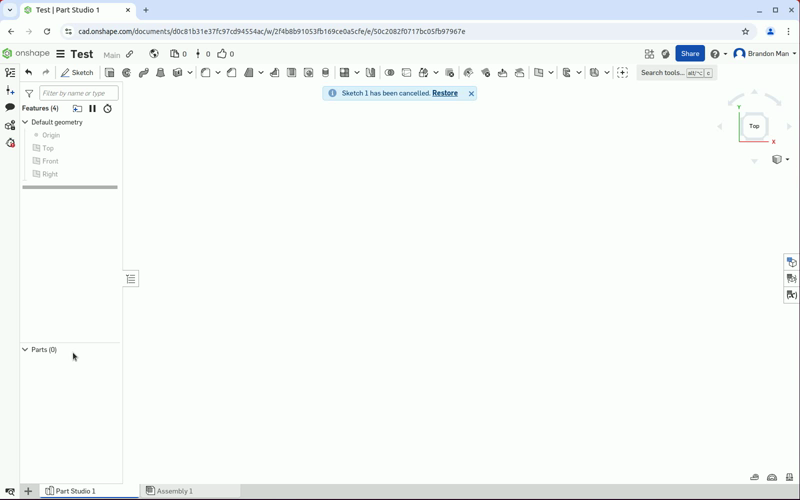
key(y)
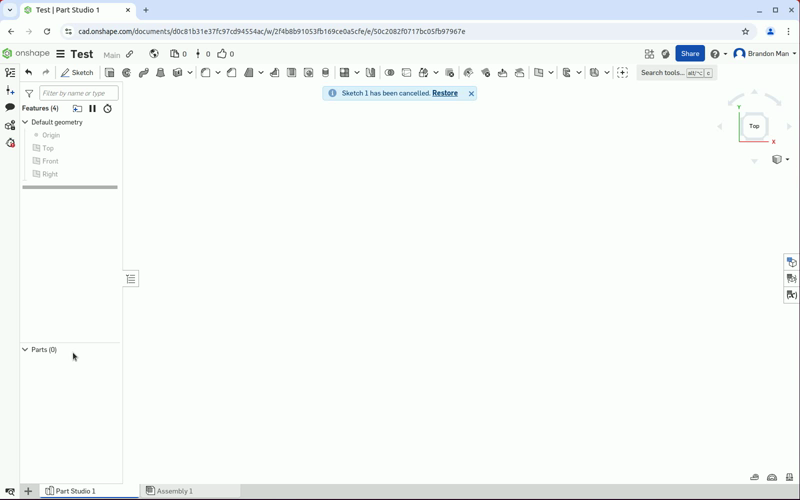
key(shift+p)
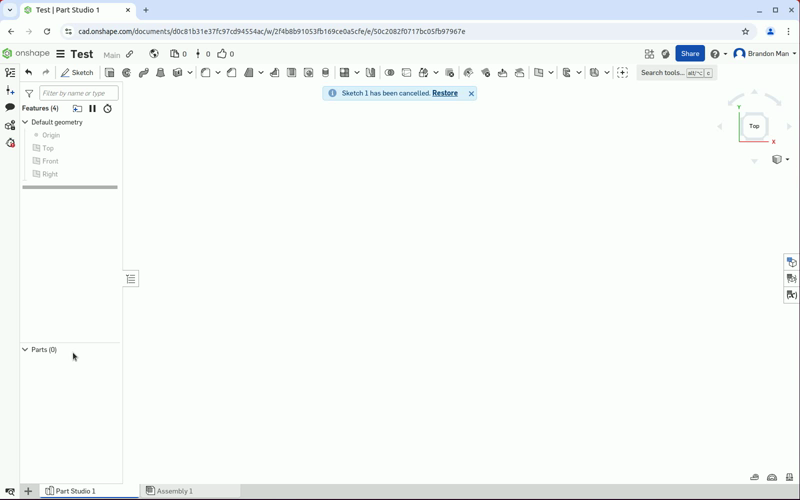
key(space)
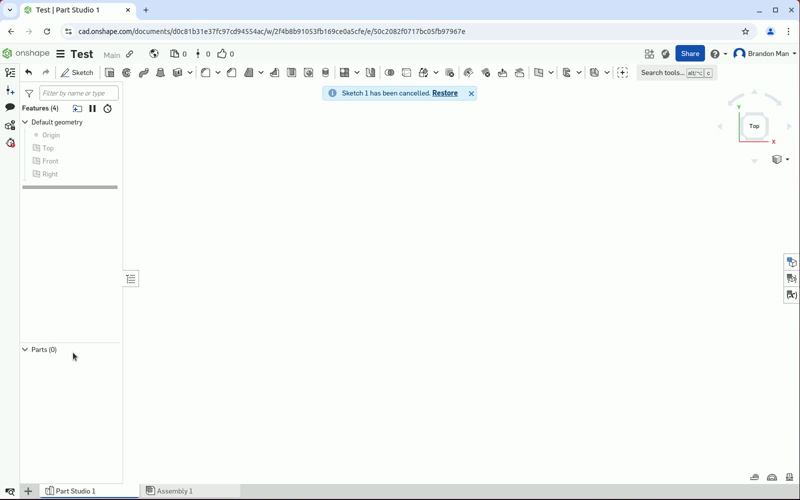
key_down(shift)
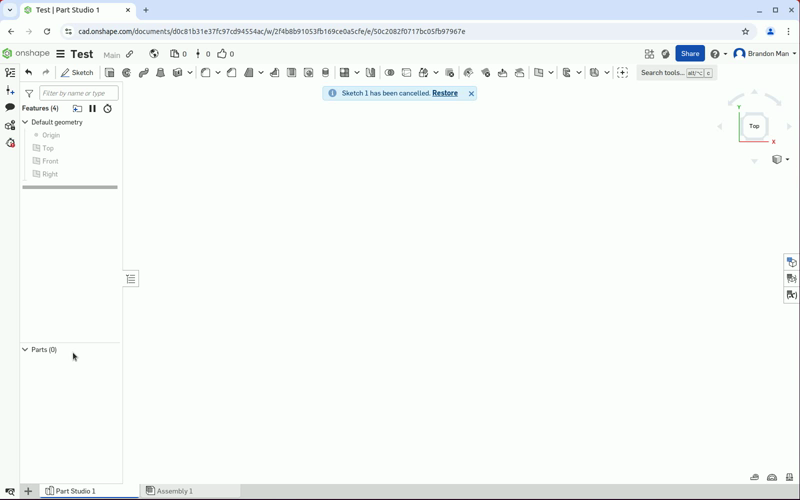
key(up)
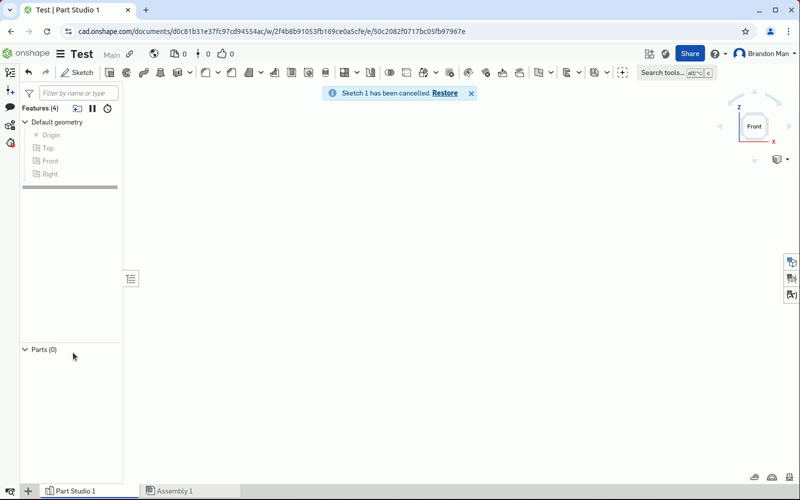
key_up(shift)
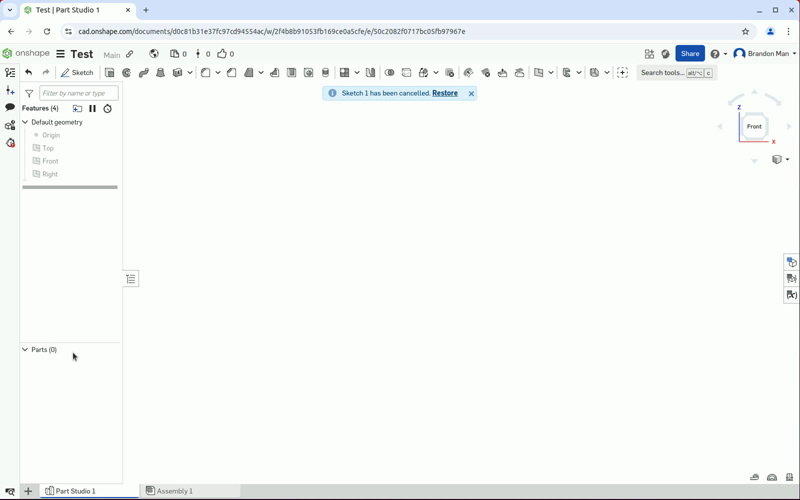
mouse_move(73, 352)
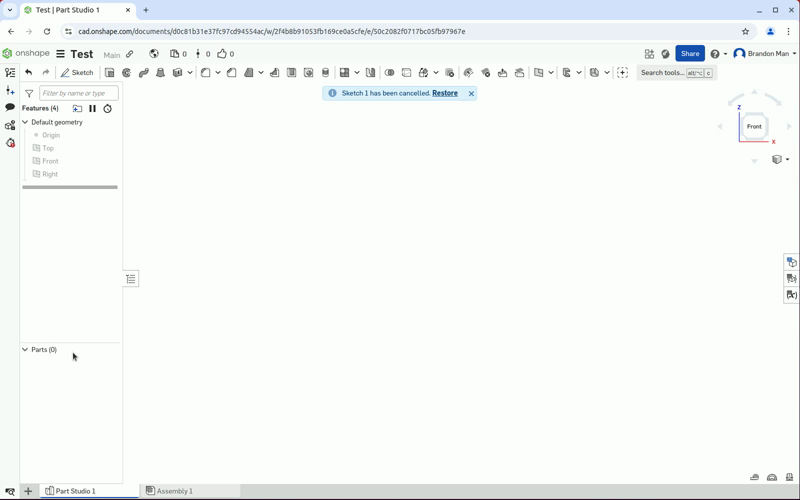
key(shift+y)
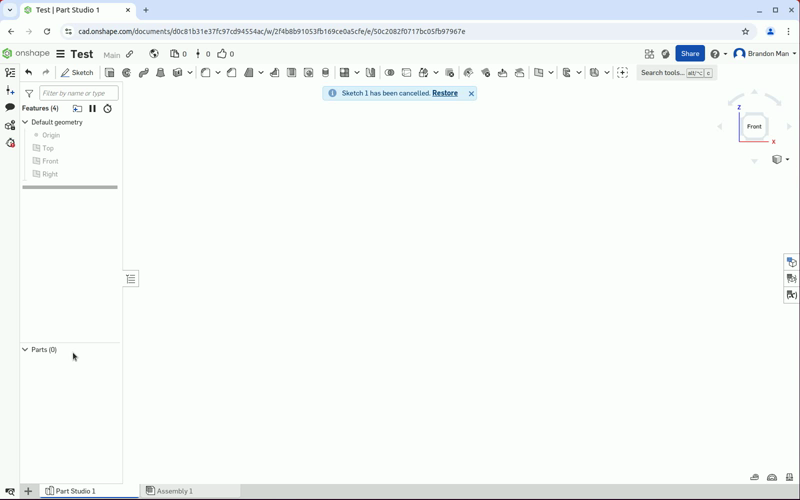
key(shift+s)
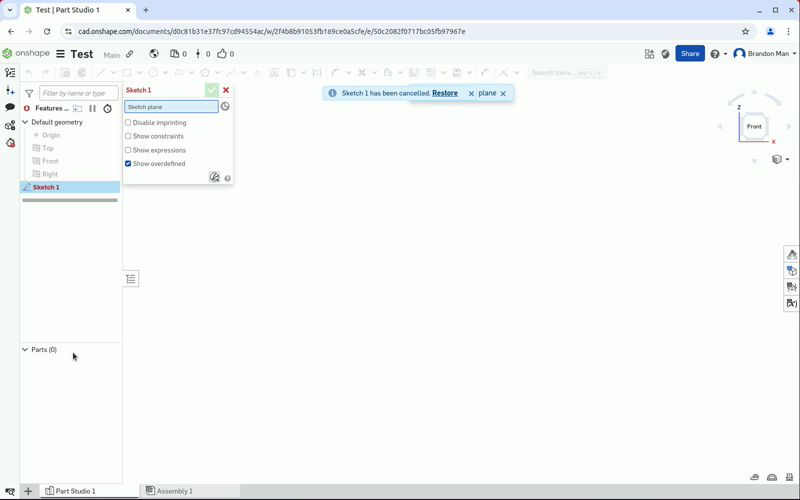
mouse_move(73, 163)
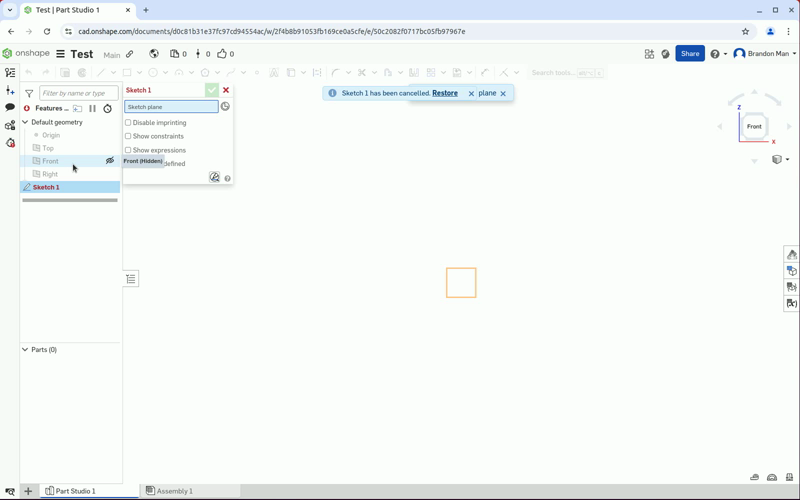
click(73, 163)
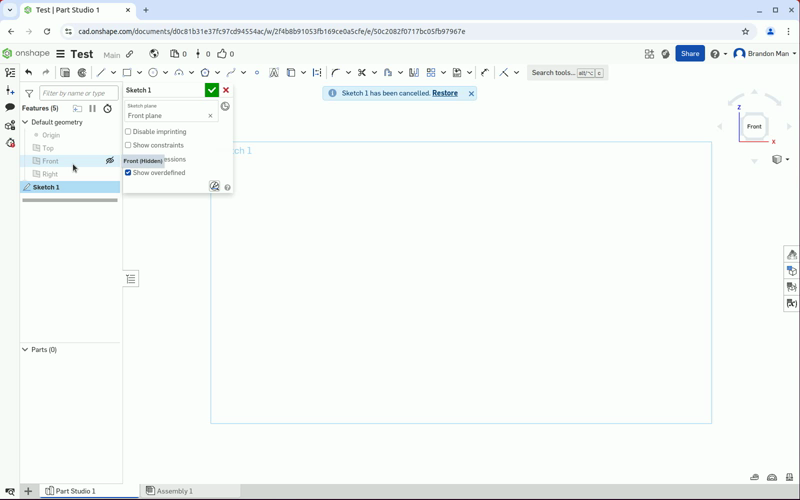
mouse_move(73, 352)
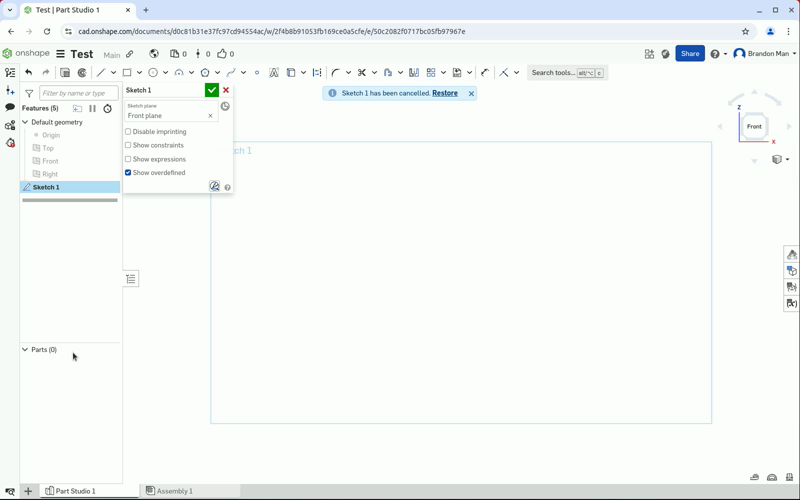
key(y)
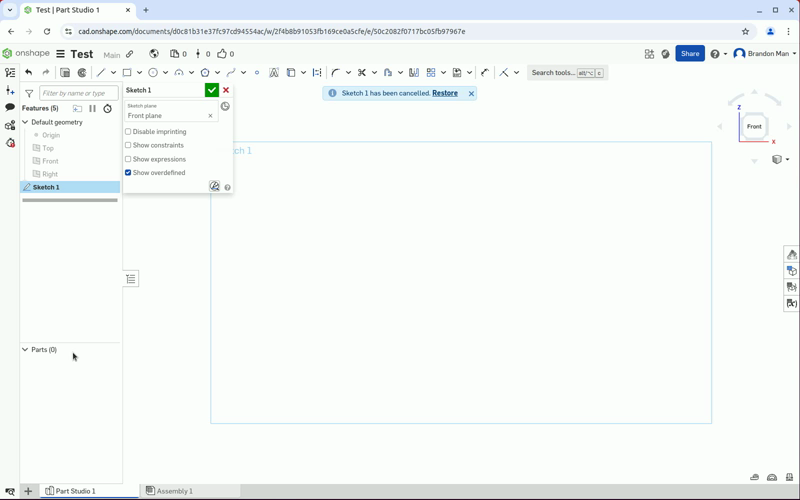
key(c)
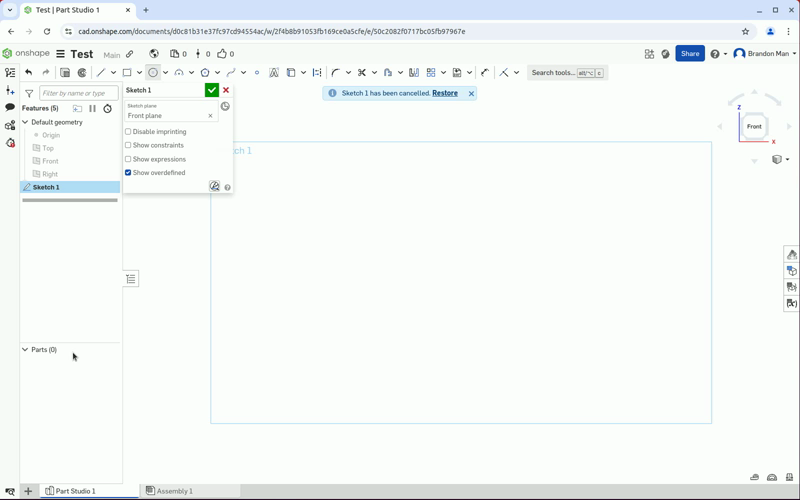
key_down(shift)
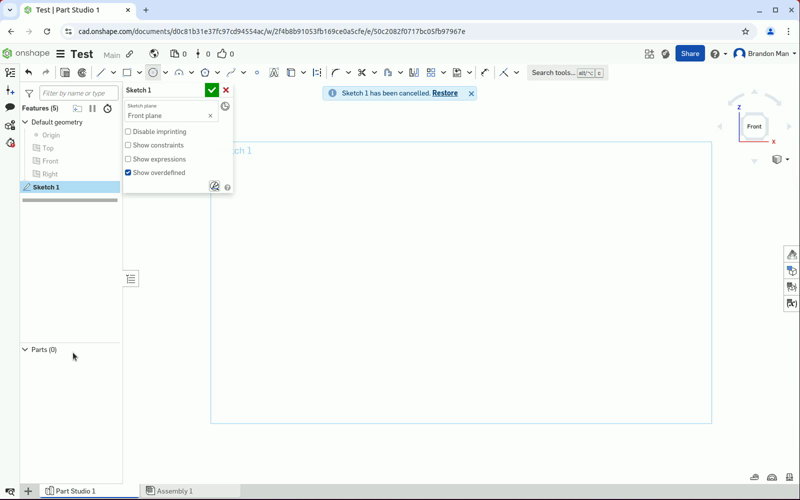
mouse_move(461, 282)
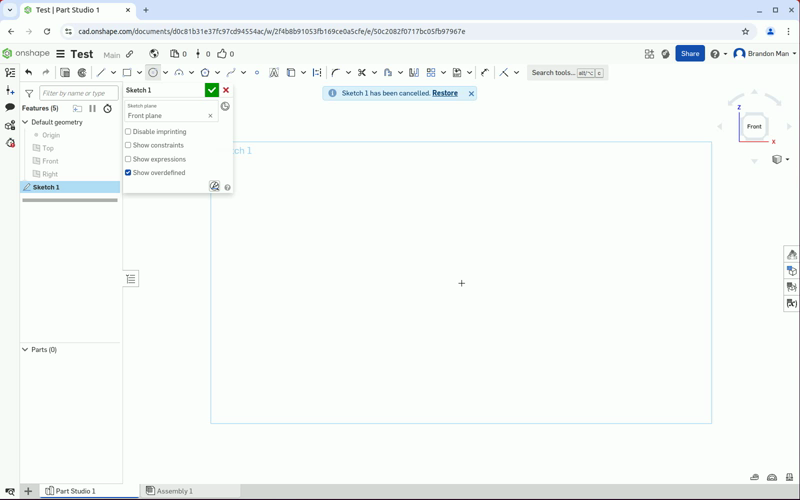
click(461, 282)
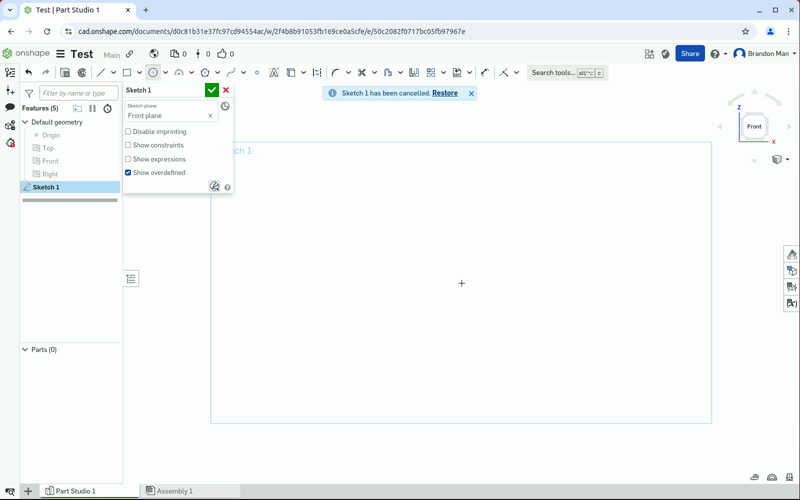
key_up(shift)
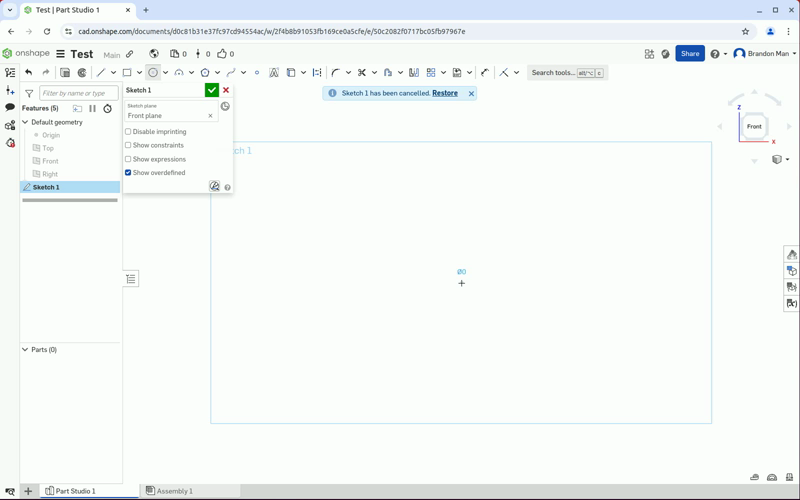
mouse_move(471, 282)
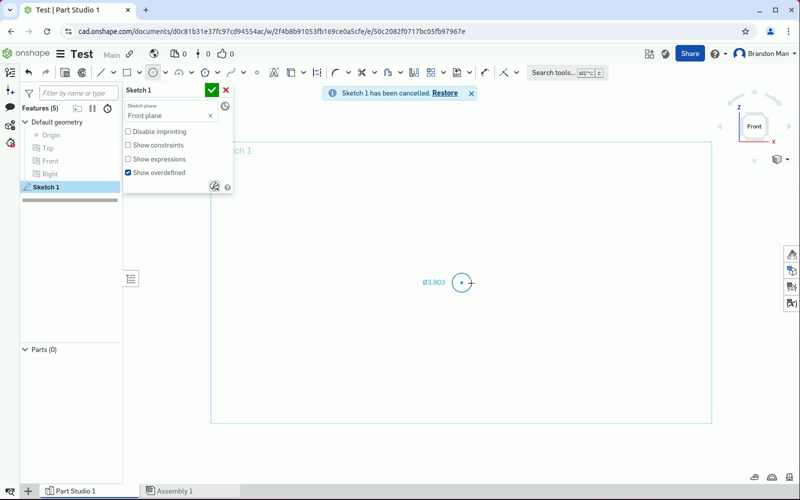
click(471, 282)
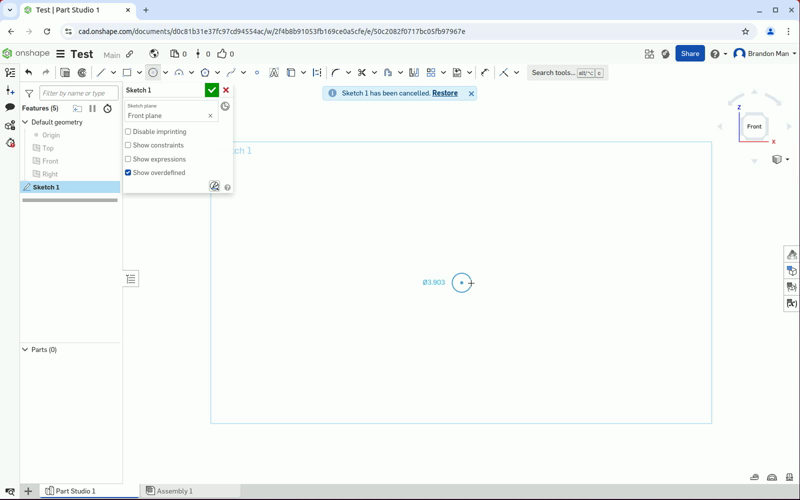
key(esc)
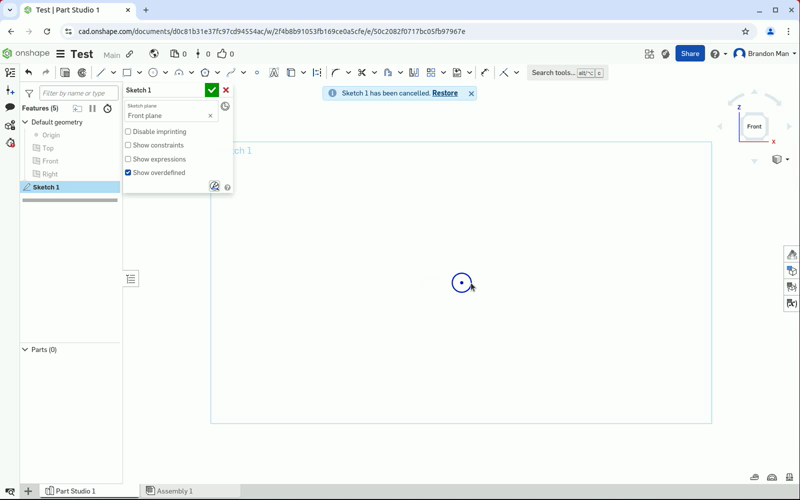
key(c)
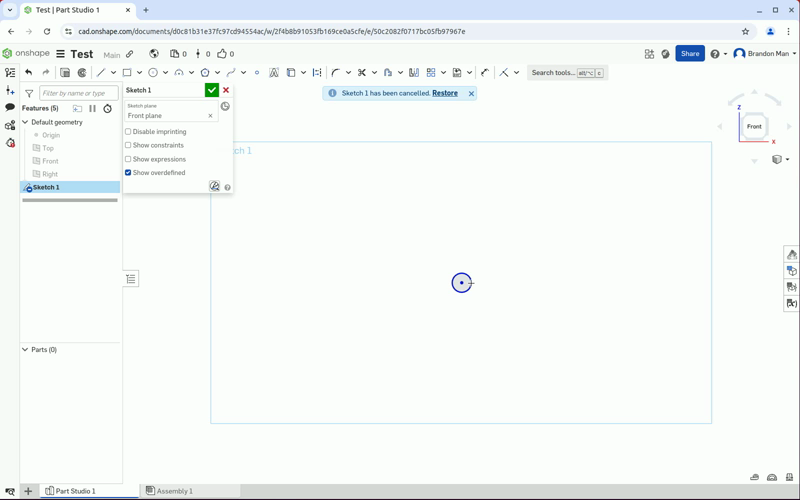
key_down(shift)
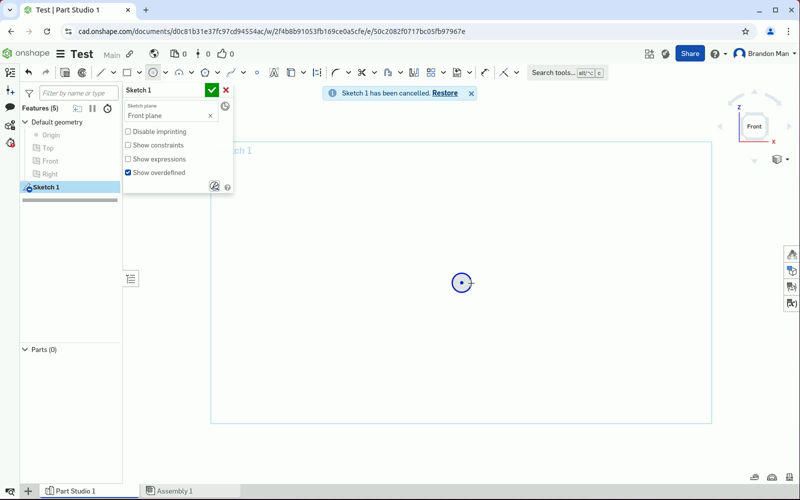
mouse_move(461, 282)
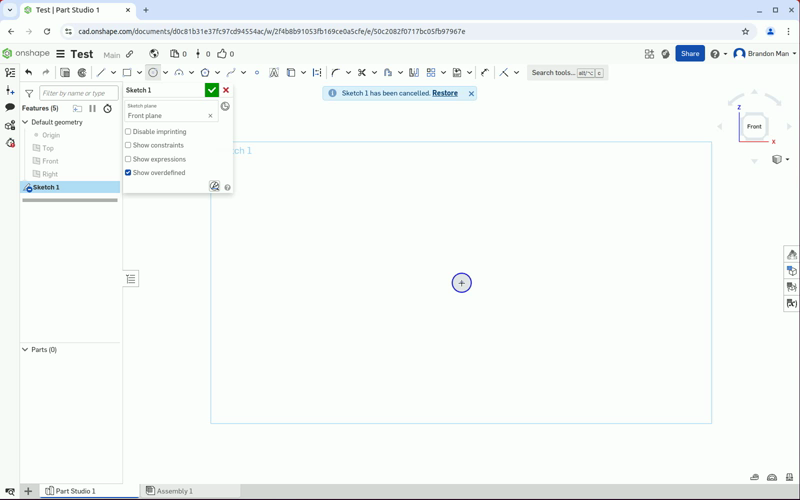
click(461, 282)
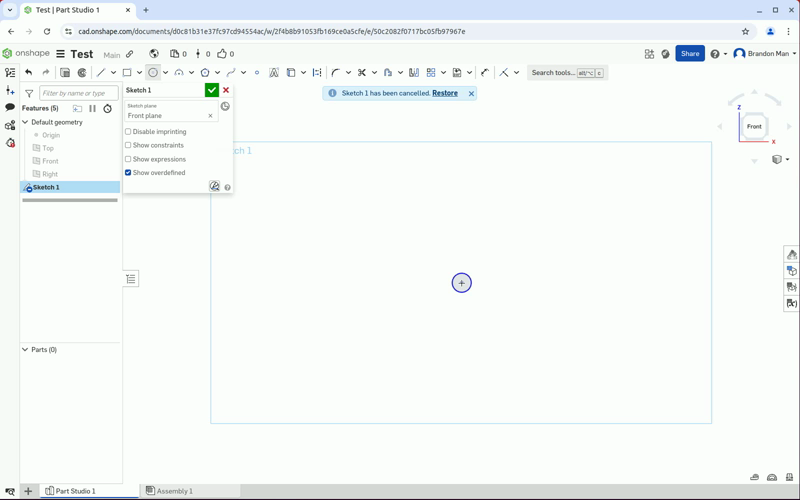
key_up(shift)
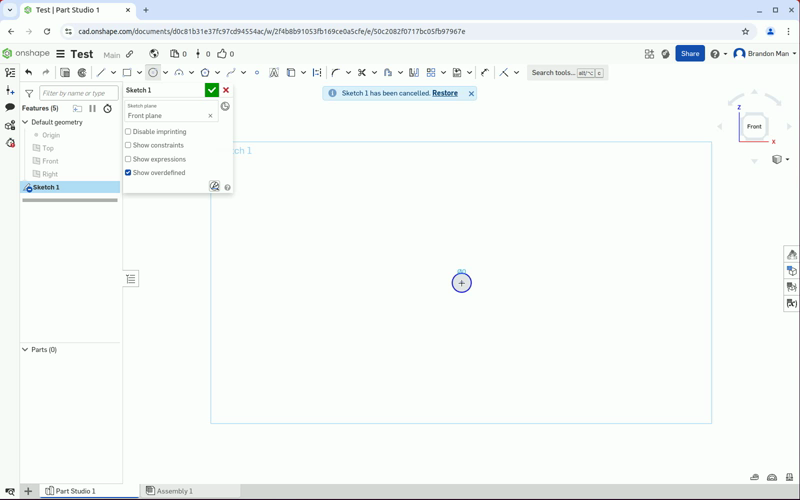
mouse_move(464, 282)
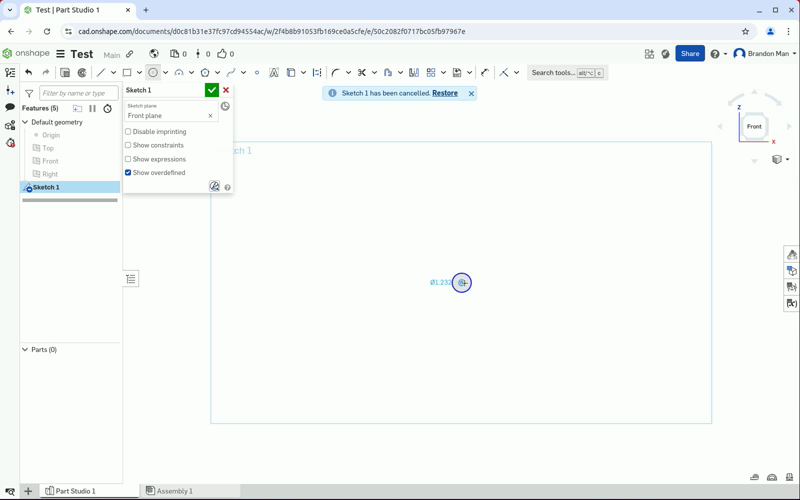
scroll(6)
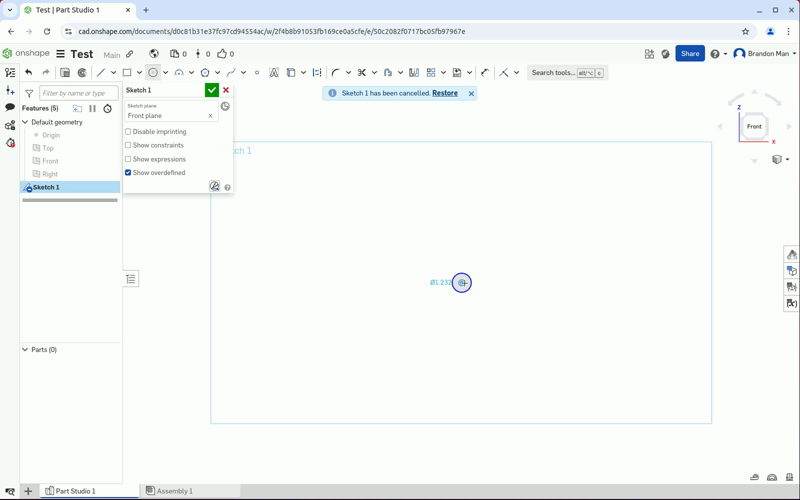
scroll(6)
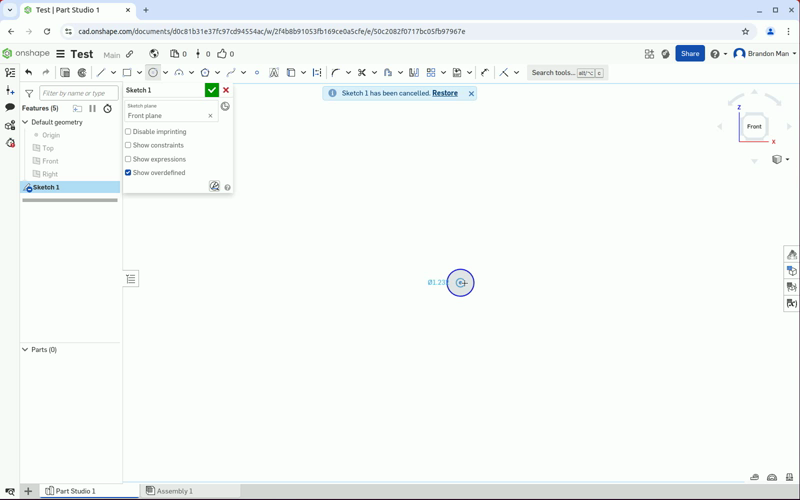
scroll(6)
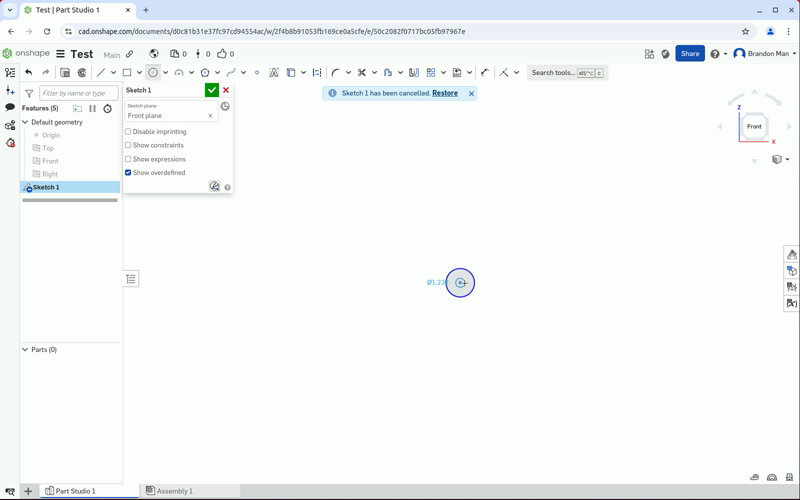
scroll(6)
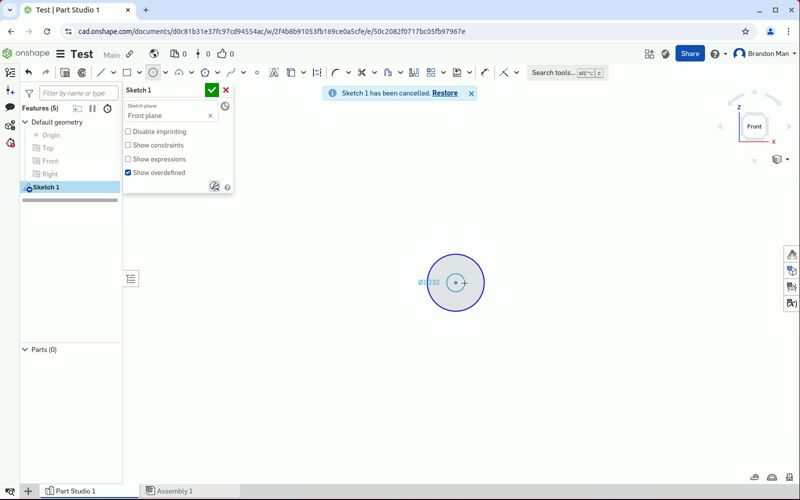
scroll(6)
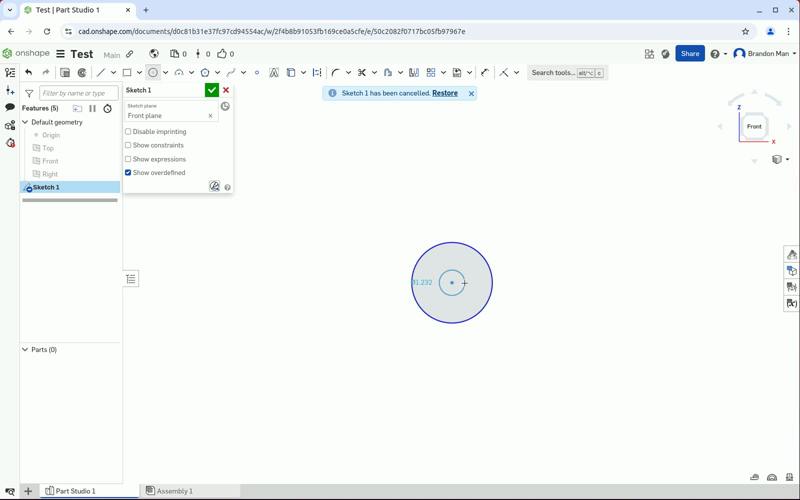
scroll(6)
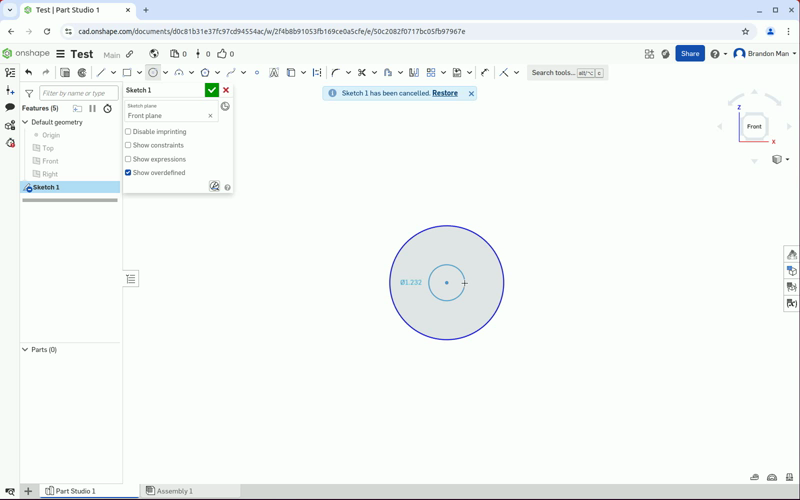
scroll(6)
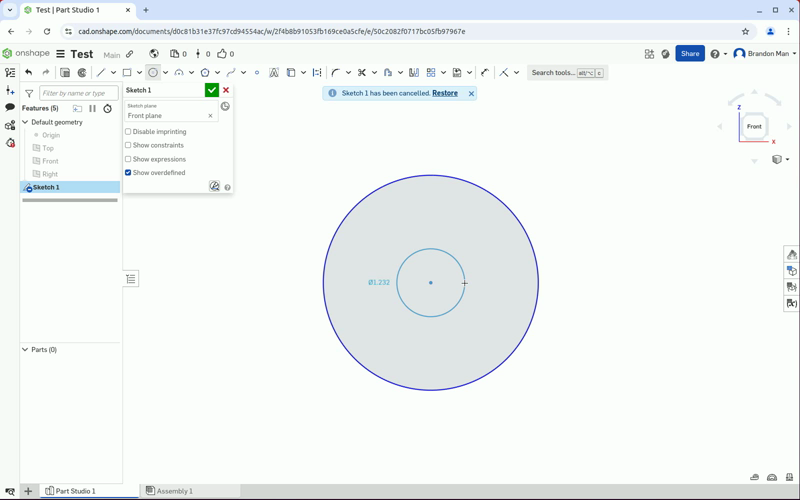
click(464, 282)
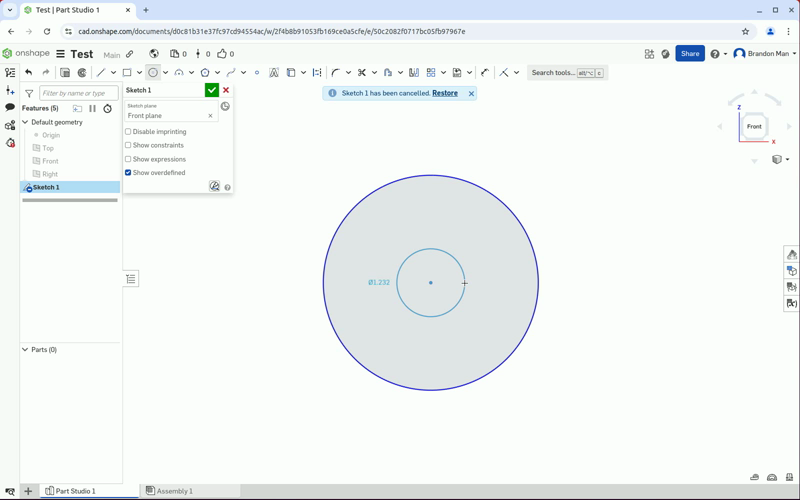
scroll(-6)
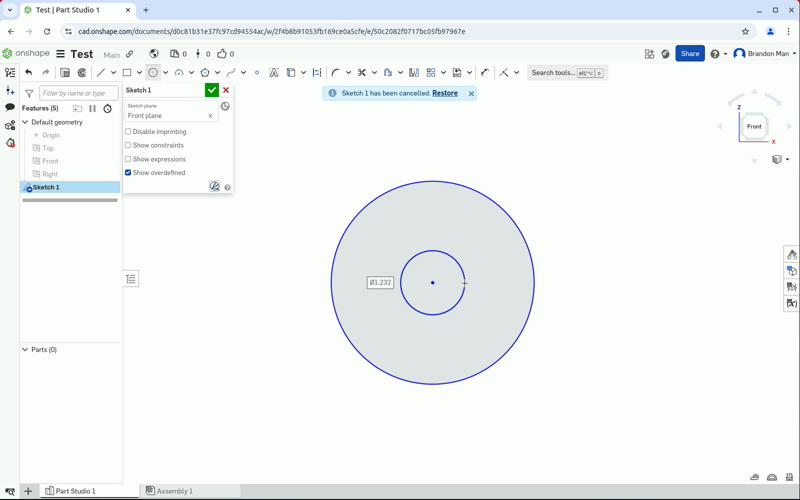
scroll(-6)
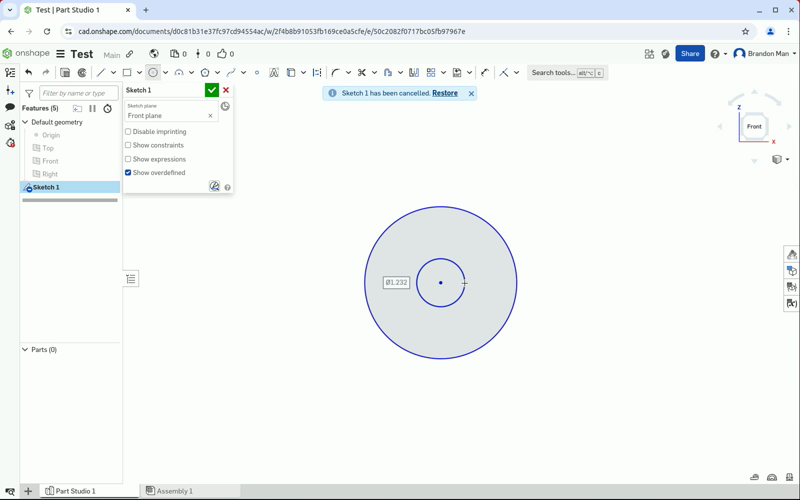
scroll(-6)
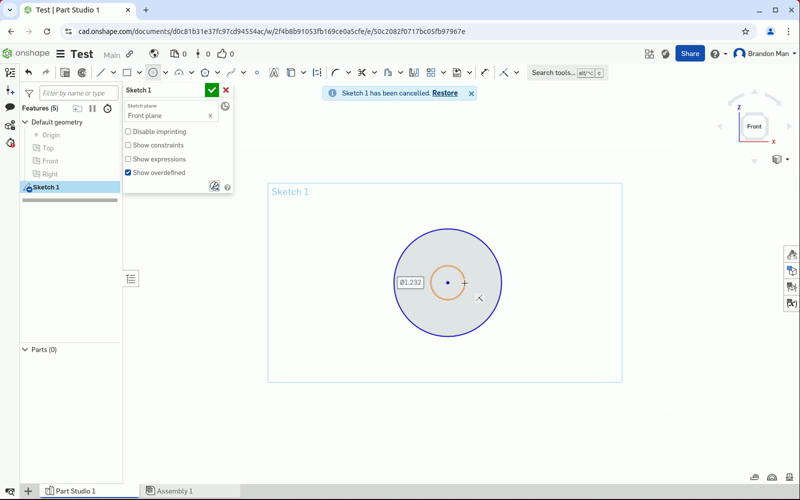
scroll(-6)
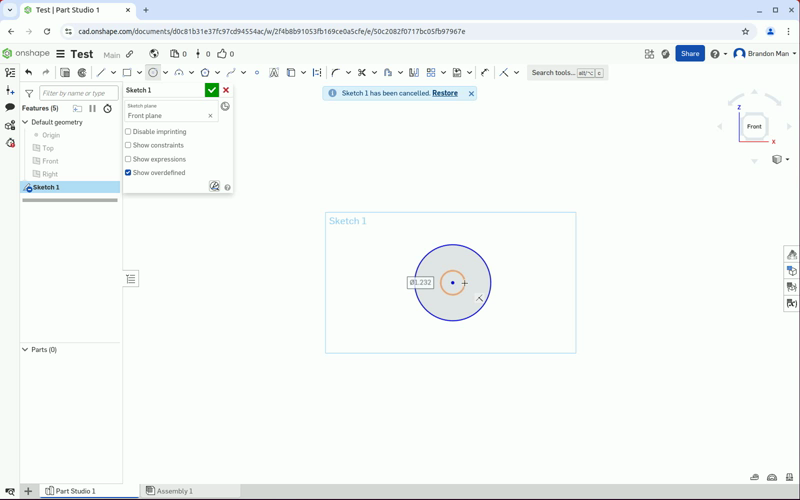
scroll(-6)
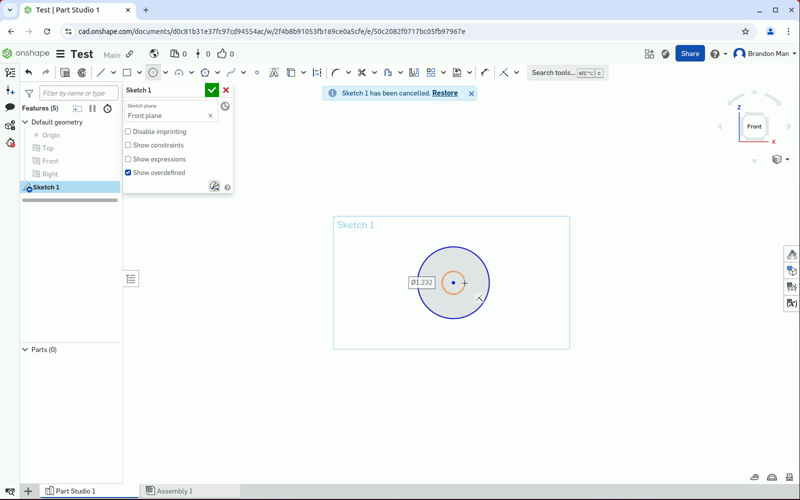
scroll(-6)
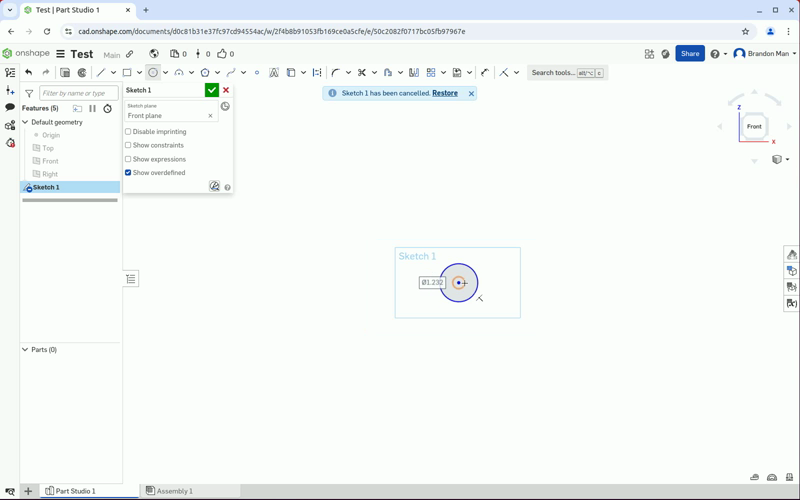
scroll(-6)
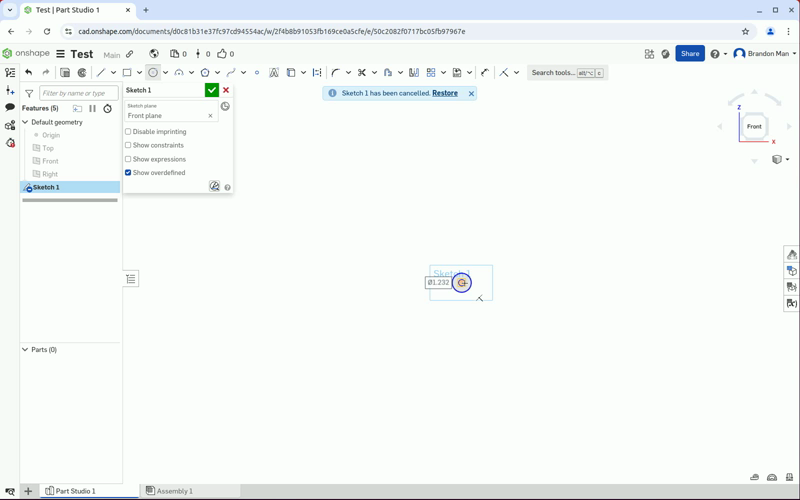
key(esc)
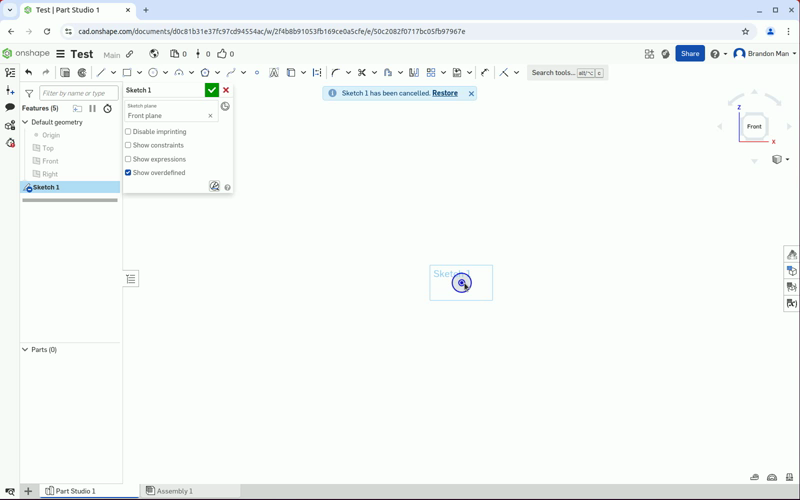
mouse_move(467, 283)
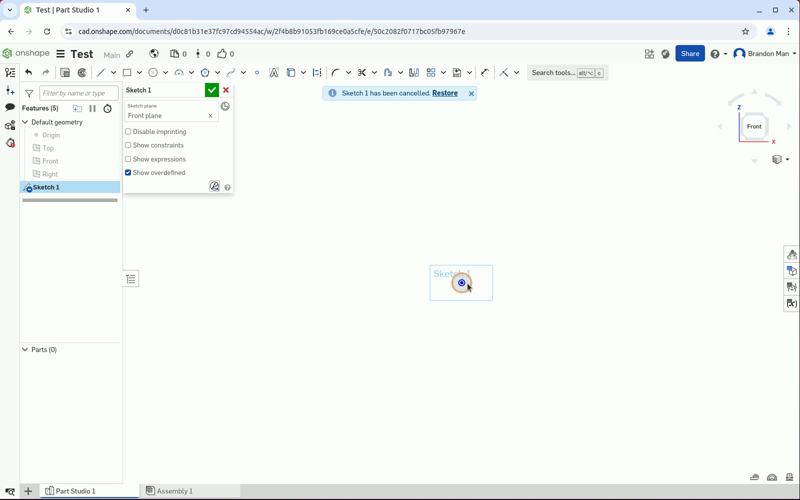
scroll(6)
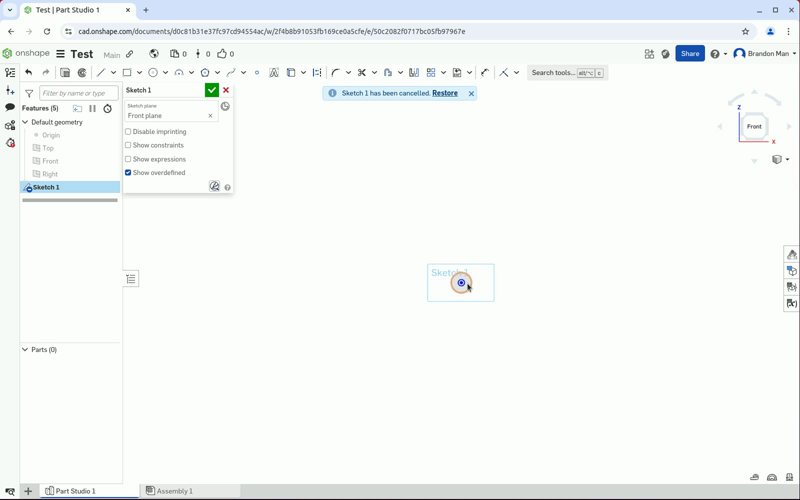
scroll(6)
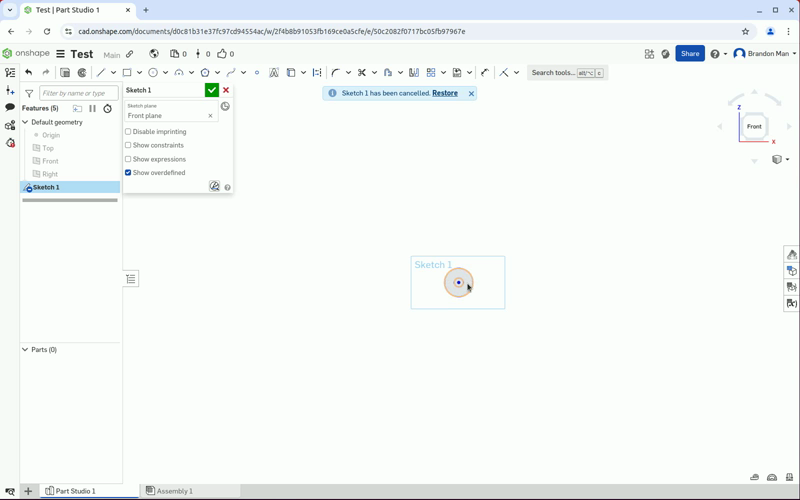
scroll(6)
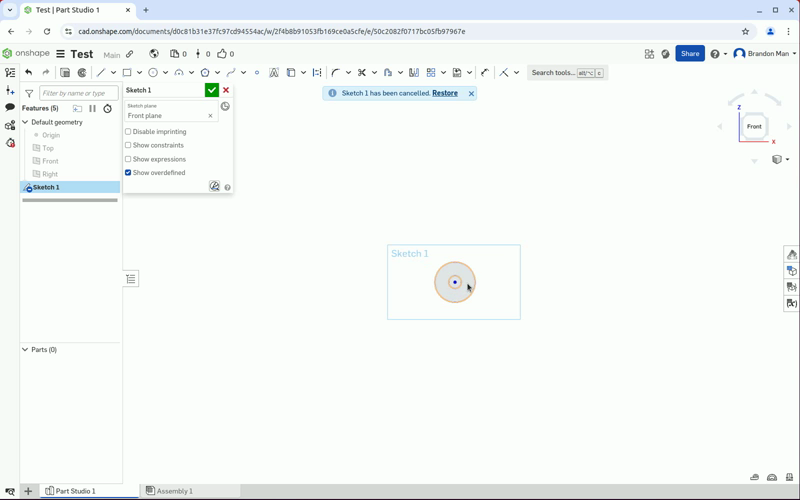
scroll(6)
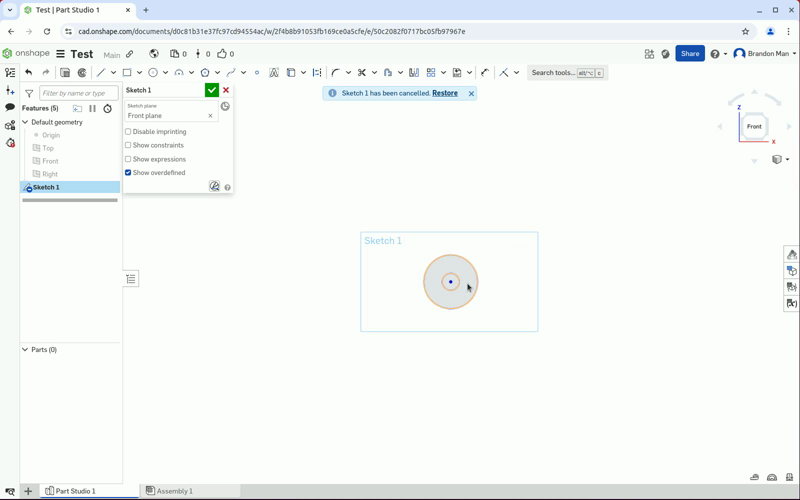
scroll(6)
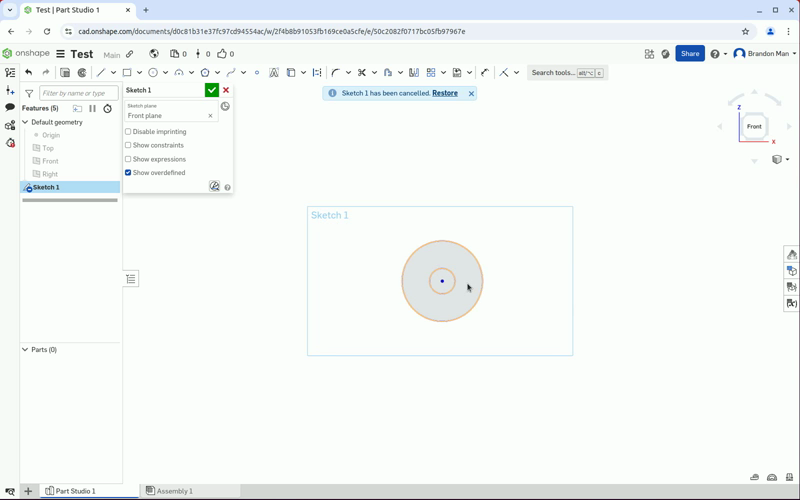
scroll(6)
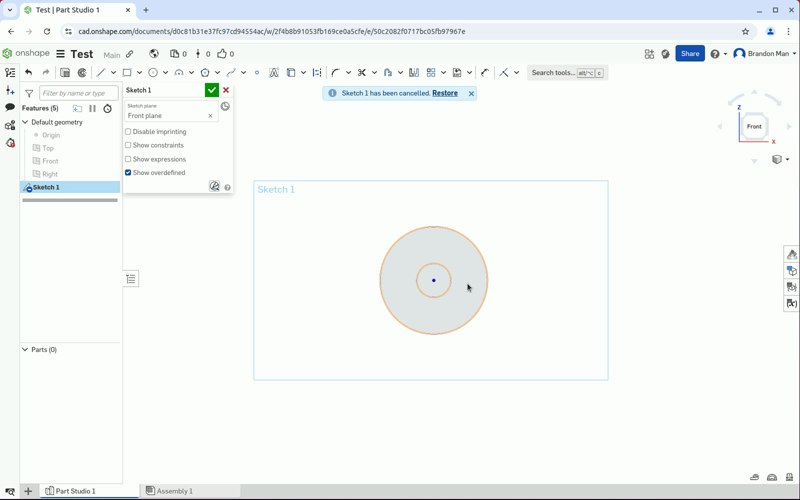
scroll(6)
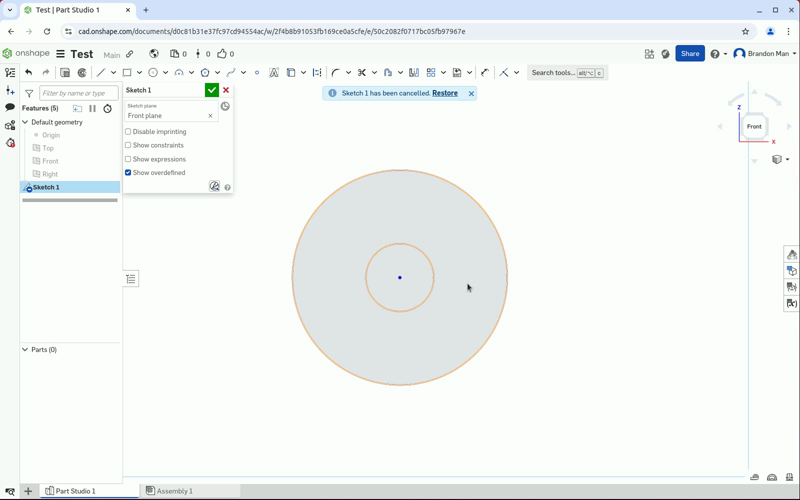
click(467, 283)
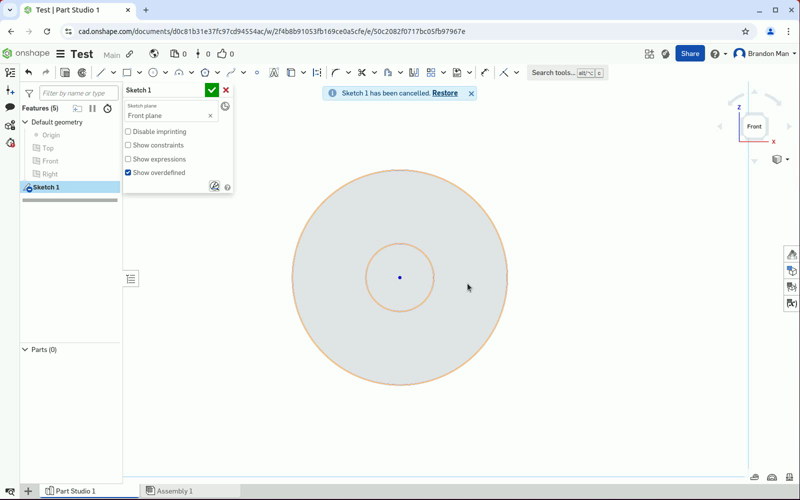
scroll(-6)
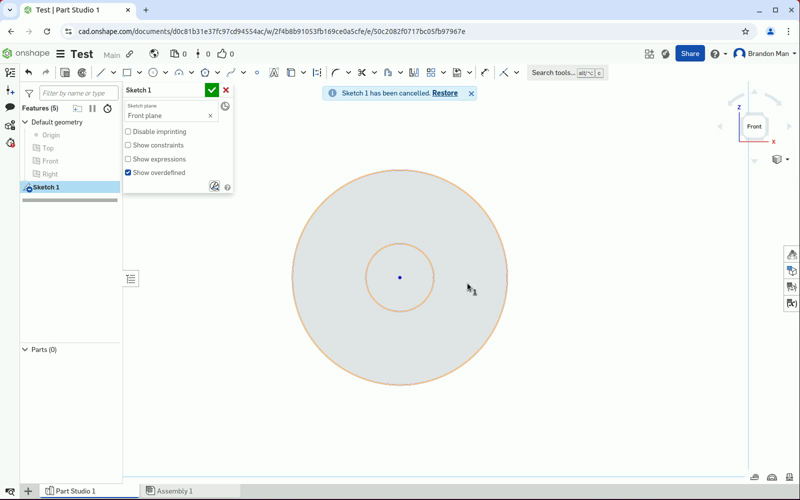
scroll(-6)
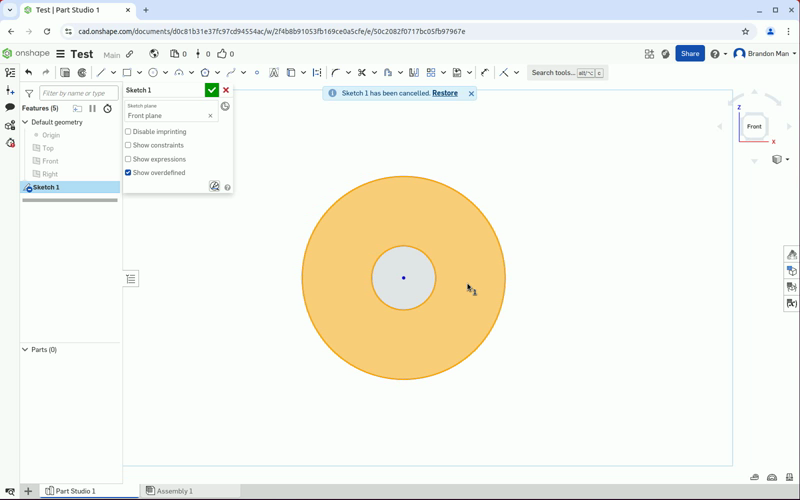
scroll(-6)
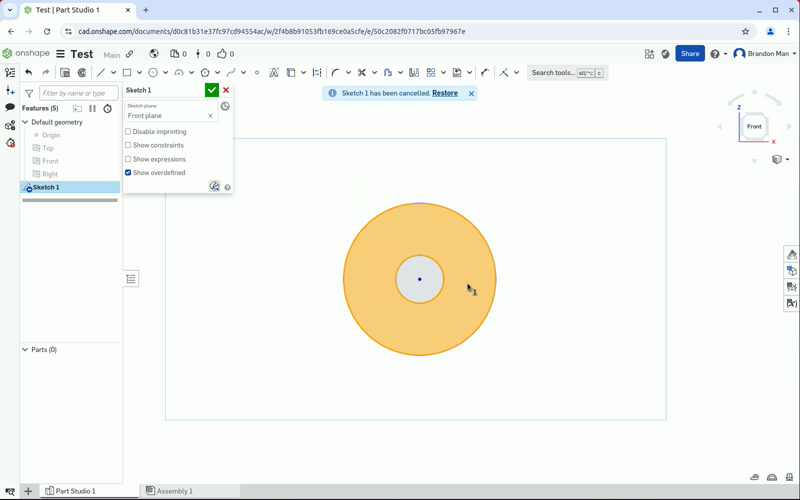
scroll(-6)
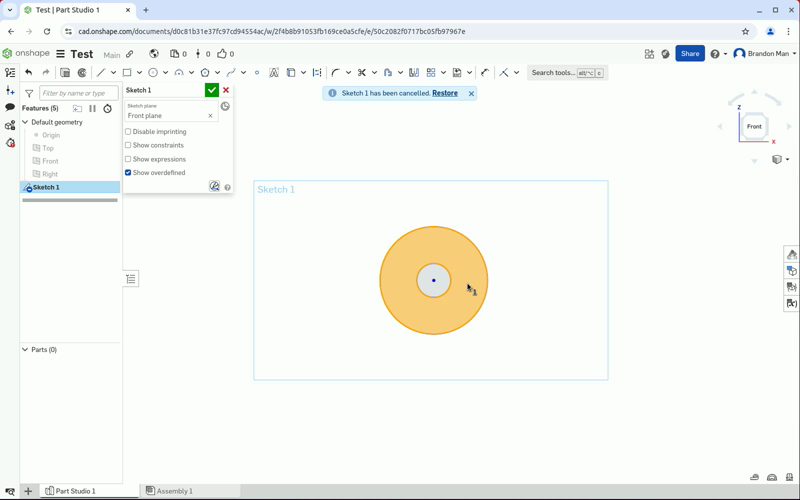
scroll(-6)
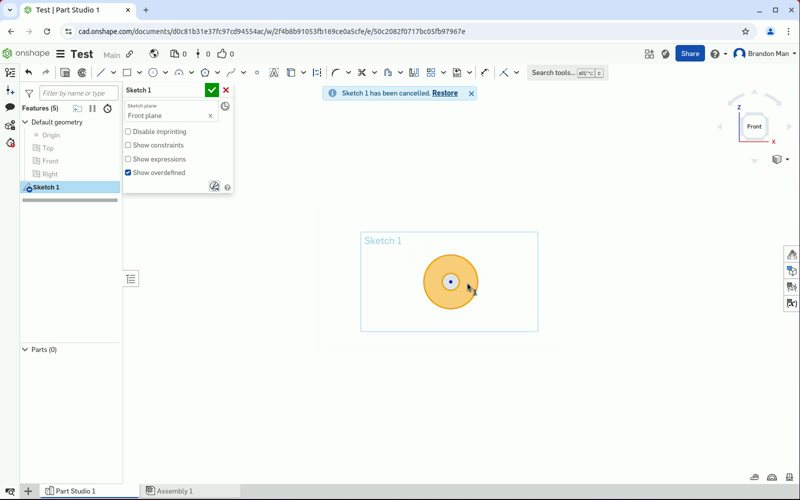
scroll(-6)
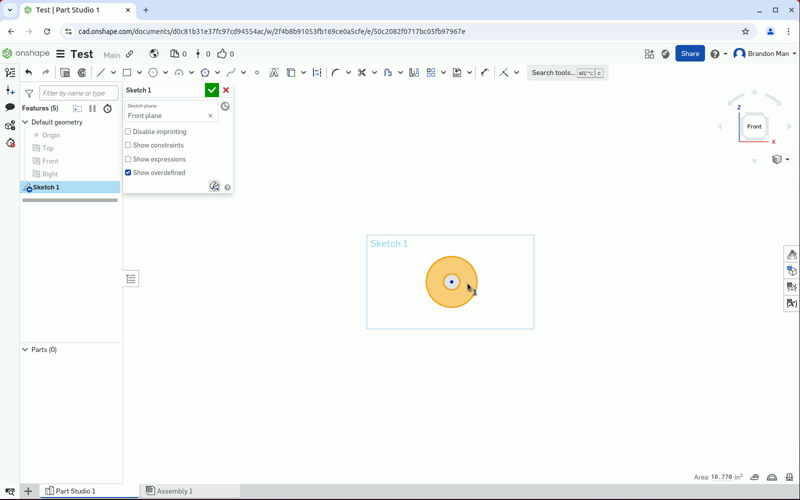
scroll(-6)
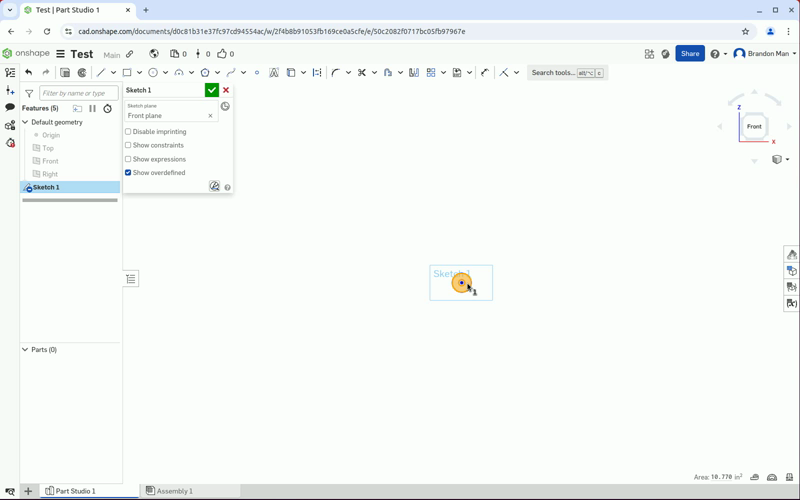
mouse_move(73, 352)
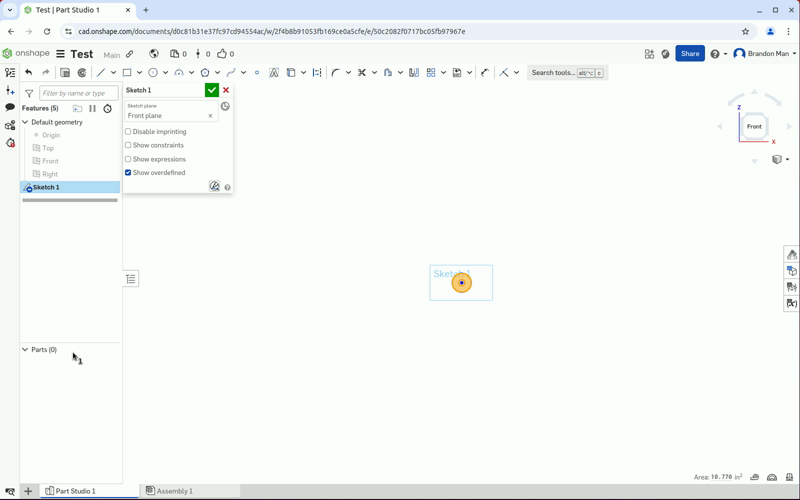
key(shift+y)
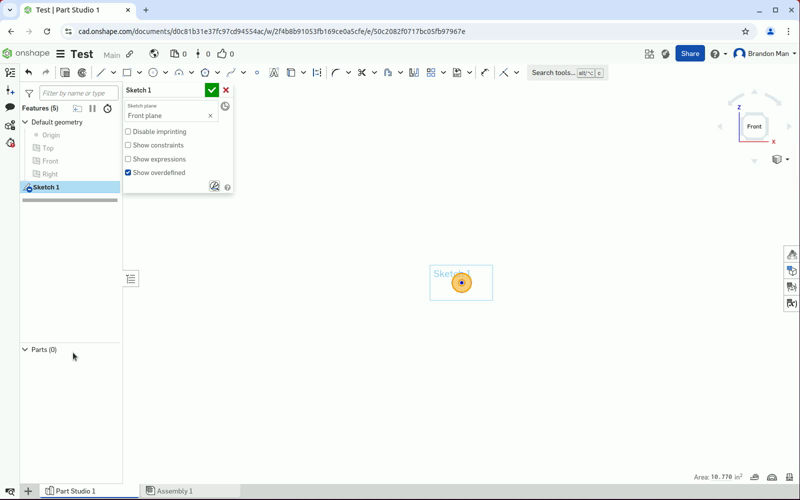
key(shift+e)
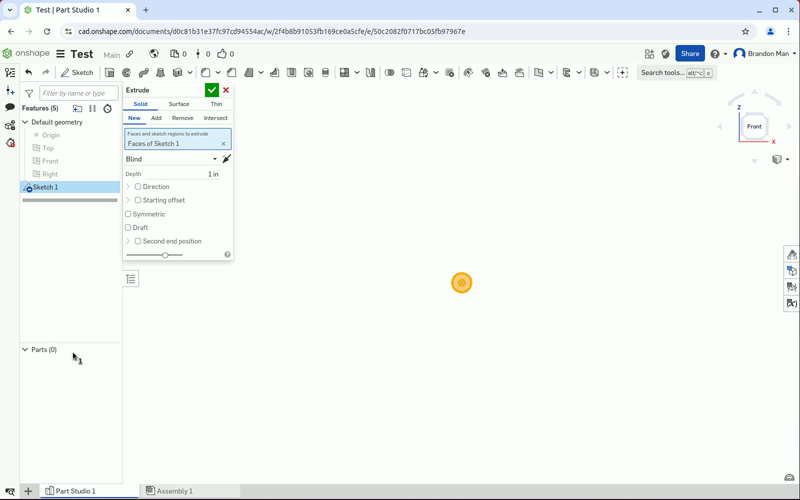
mouse_move(143, 106)
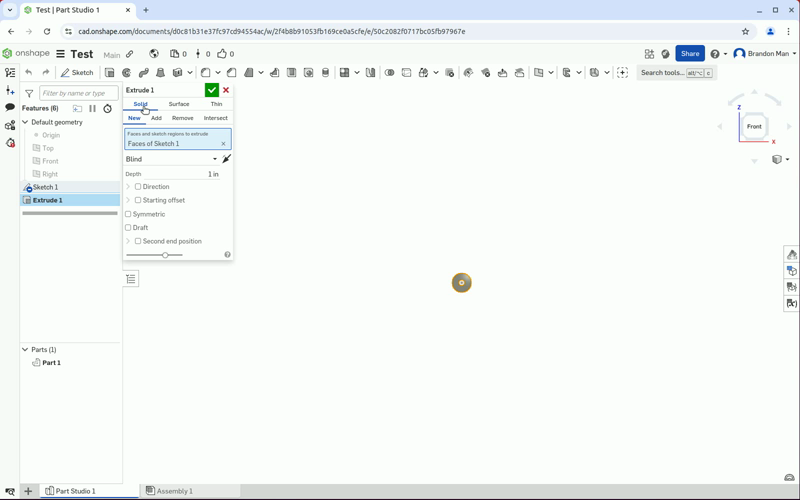
click(143, 106)
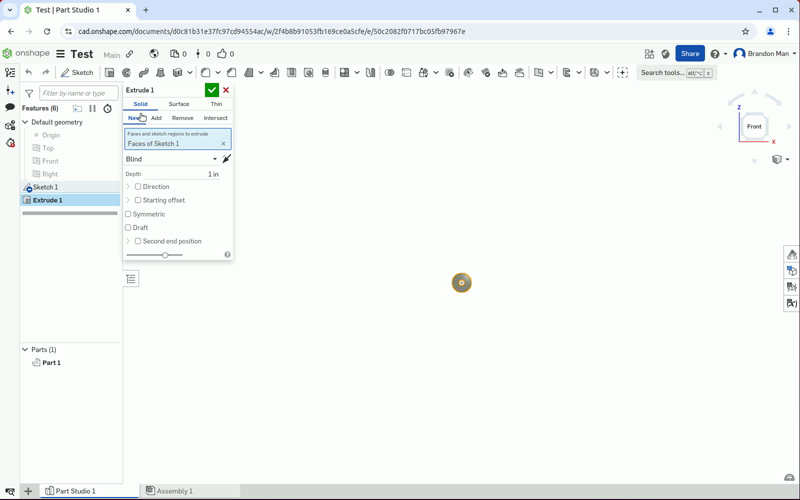
mouse_move(137, 120)
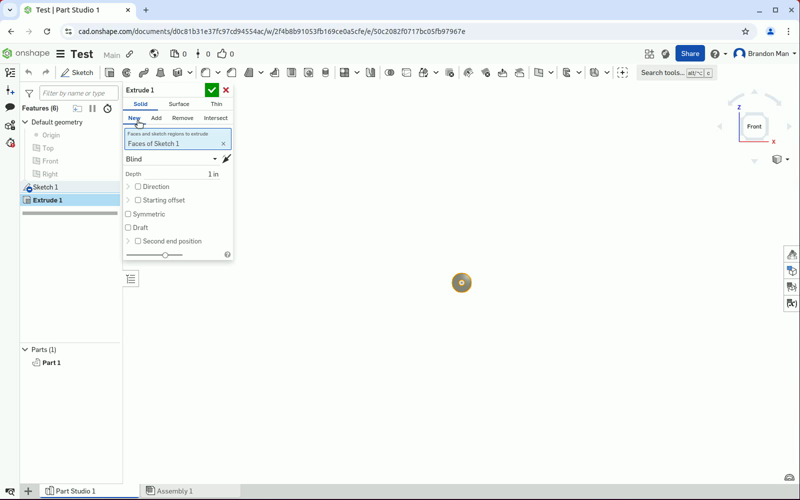
click(137, 120)
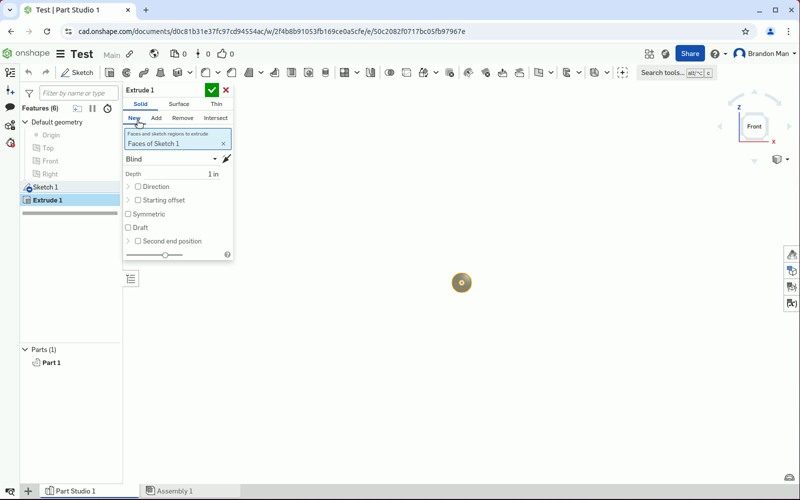
key(tab, 4)
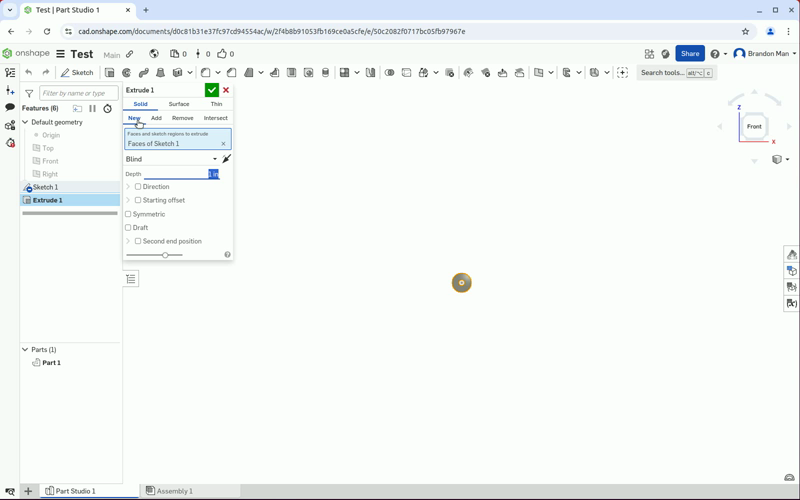
text(0.481)
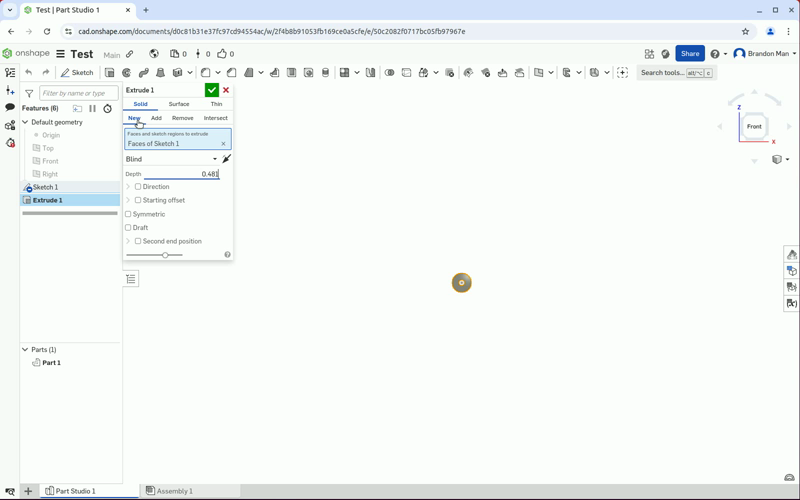
key(enter)
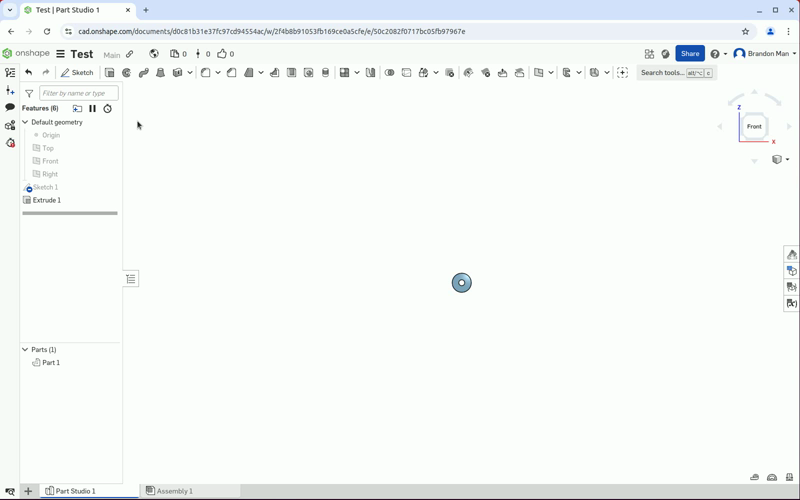
key(shift+h)
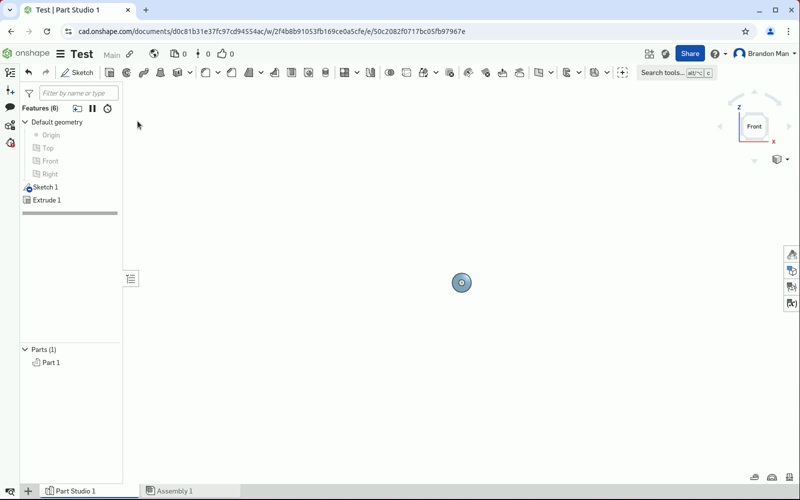
key(shift+h)
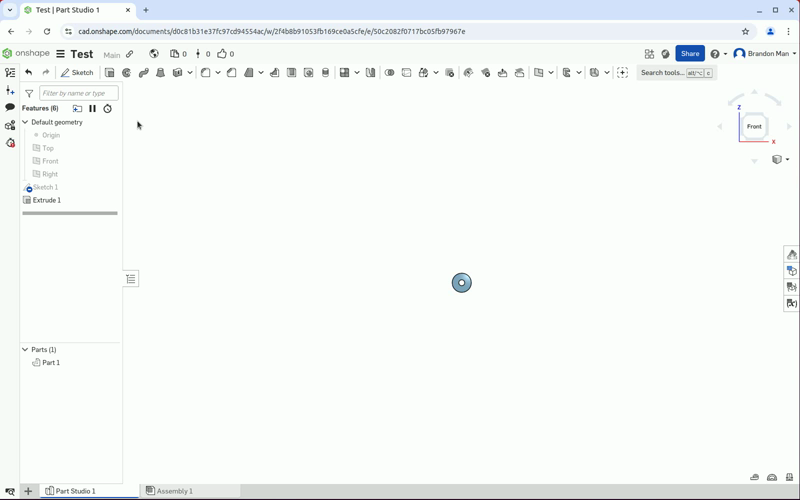
mouse_move(73, 189)
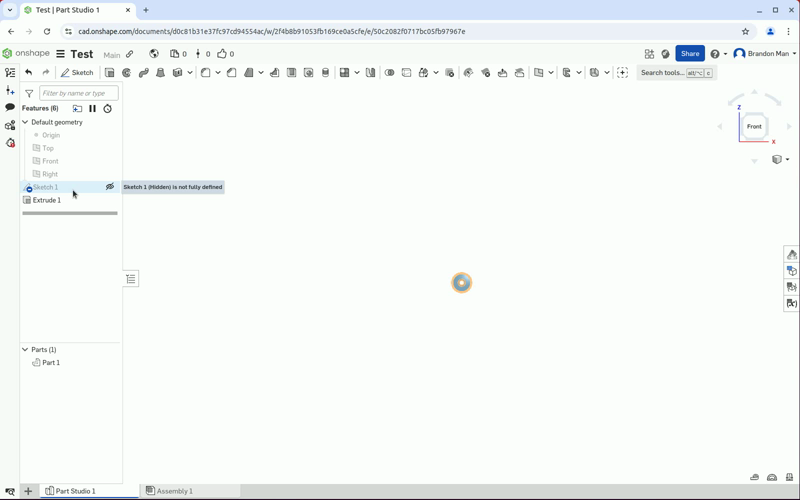
click(73, 189)
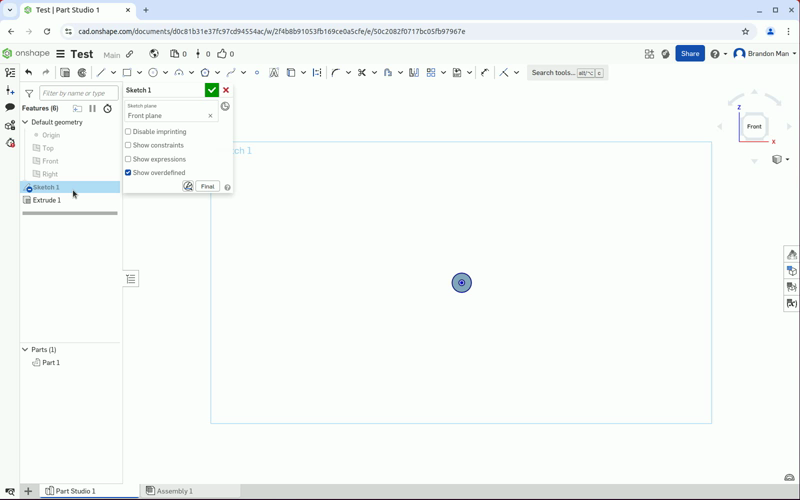
mouse_move(229, 92)
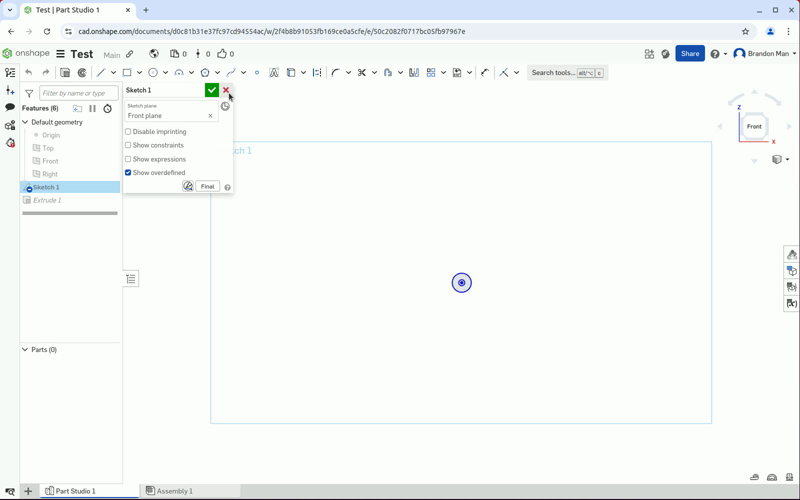
click(229, 92)
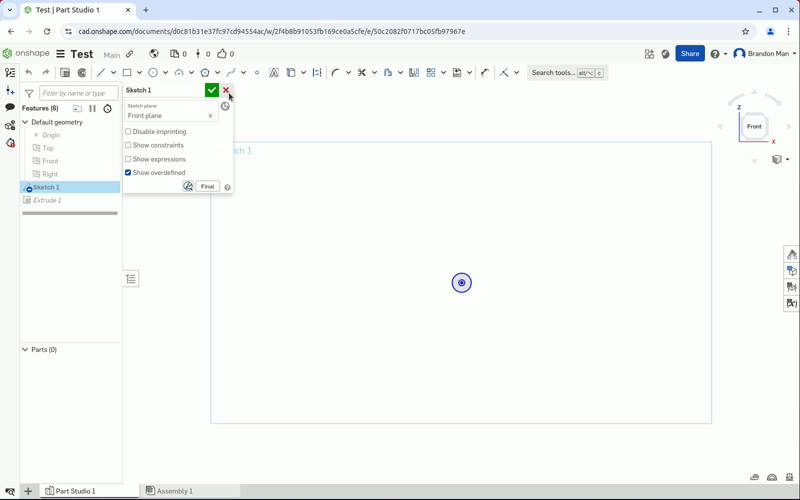
key(shift+s)
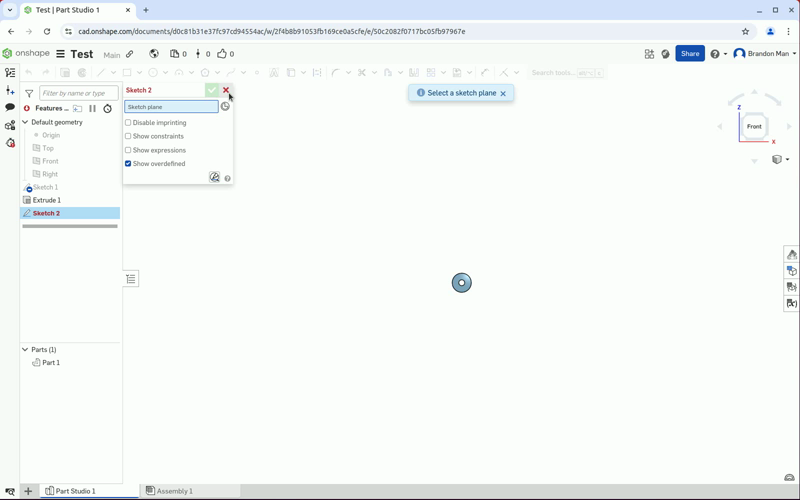
mouse_move(73, 163)
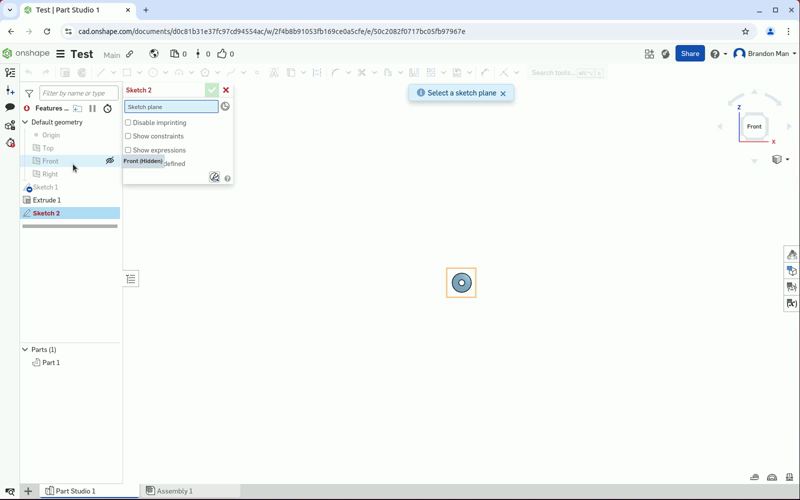
click(73, 163)
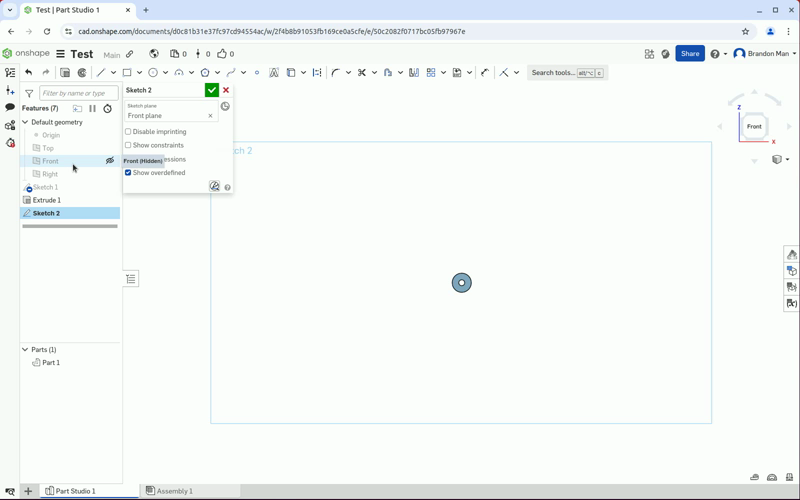
mouse_move(73, 352)
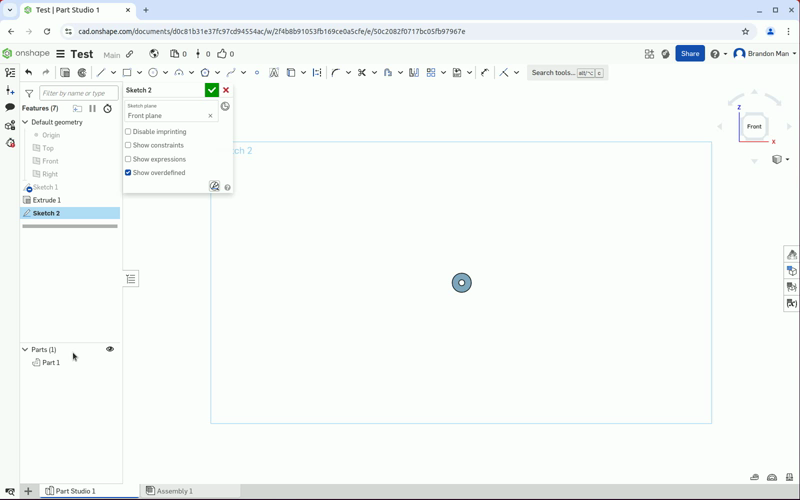
key(y)
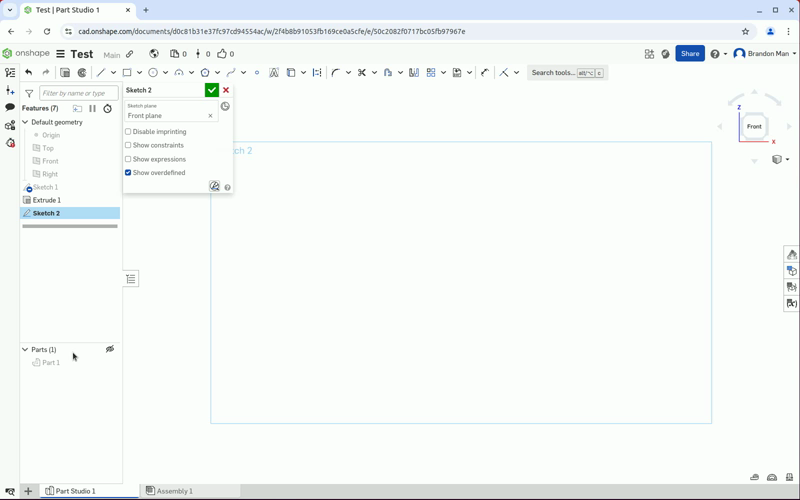
key(c)
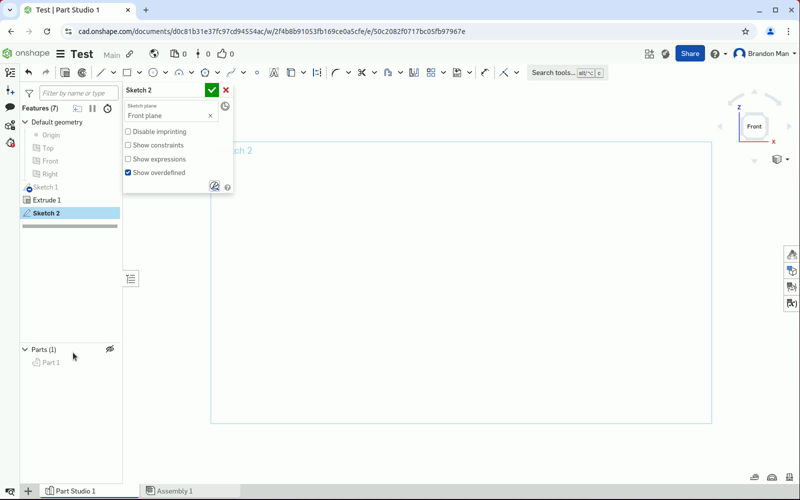
key_down(shift)
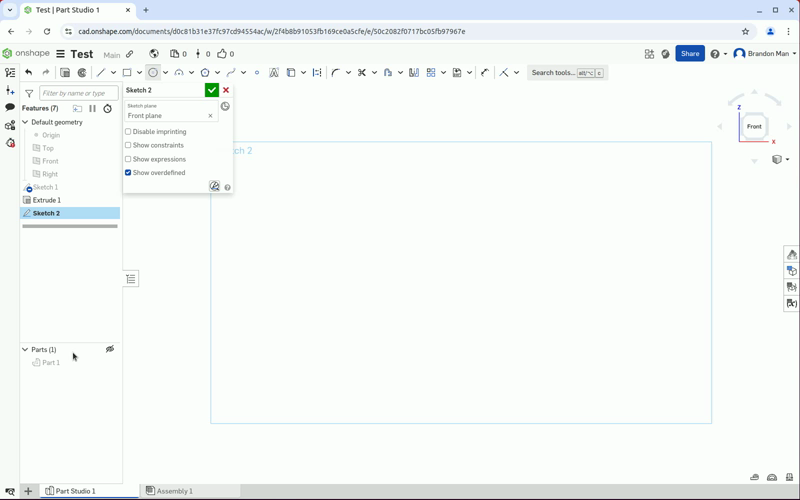
mouse_move(461, 178)
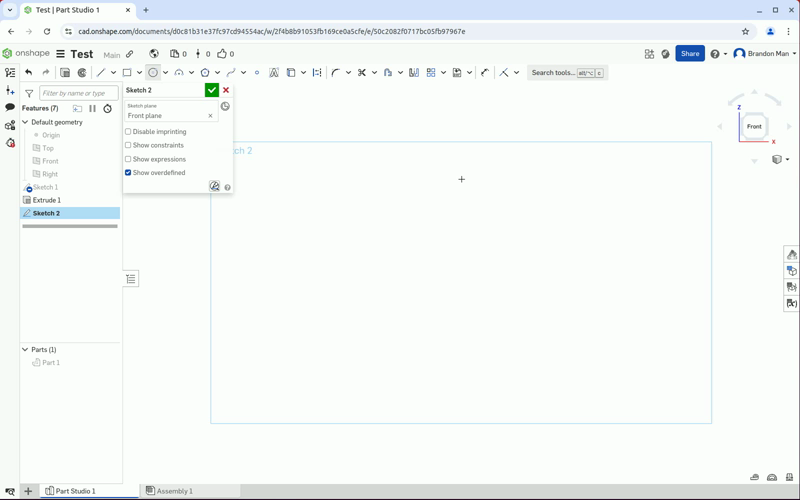
click(461, 178)
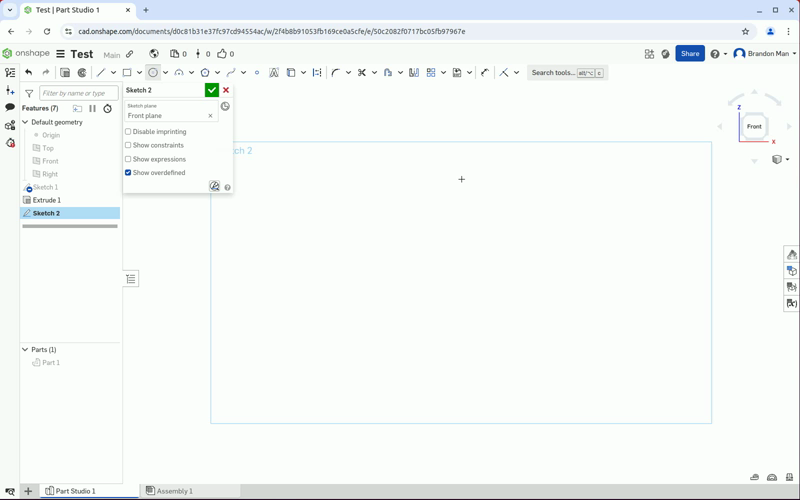
key_up(shift)
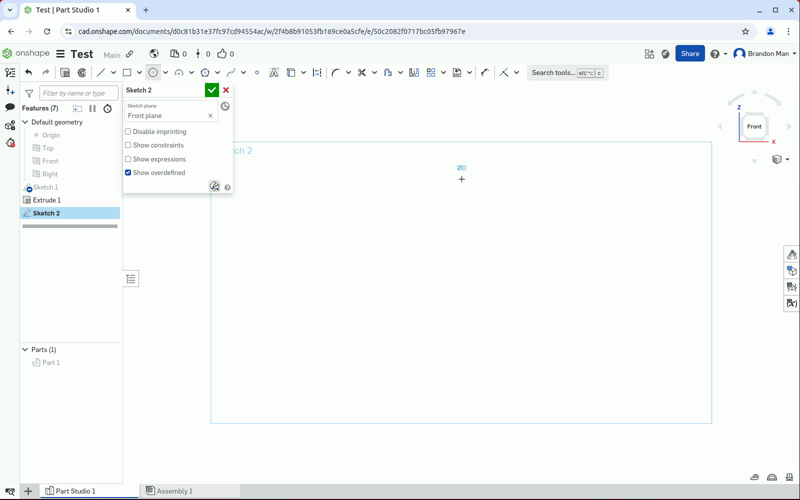
mouse_move(471, 178)
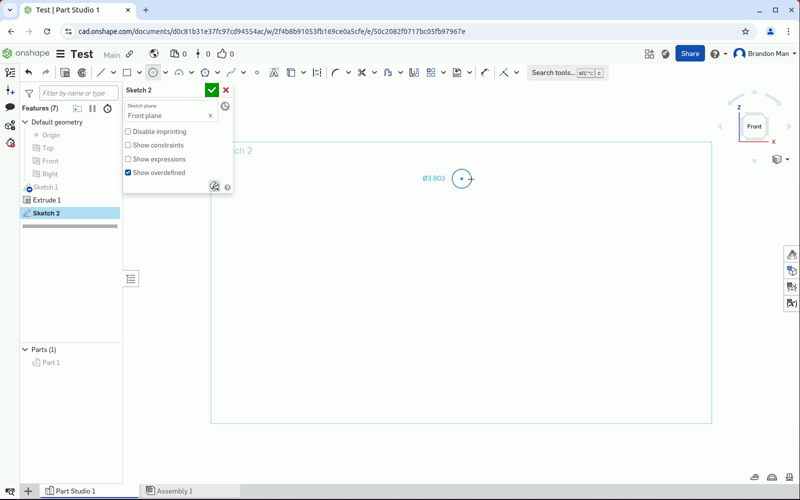
click(471, 178)
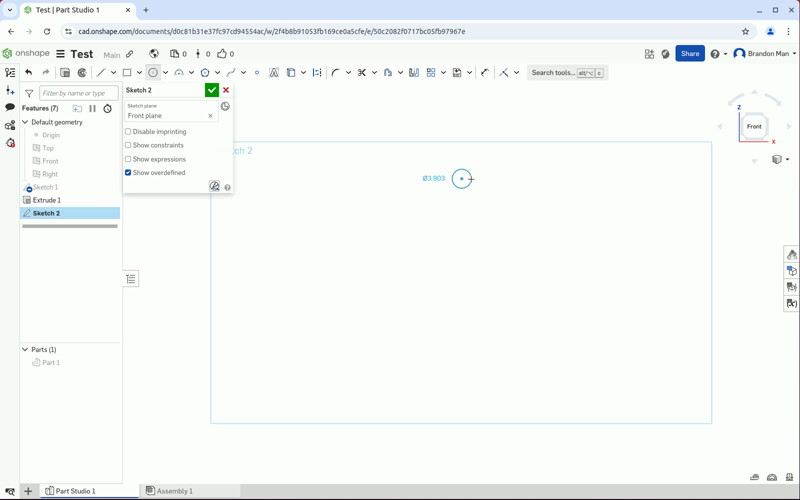
key(esc)
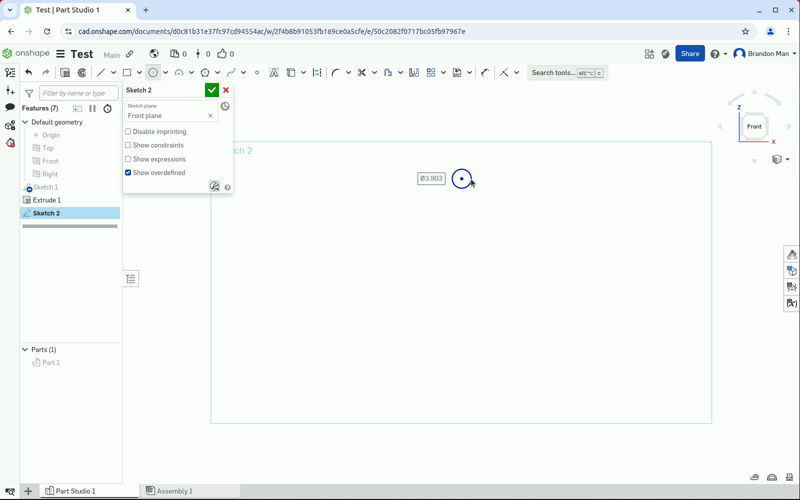
key(c)
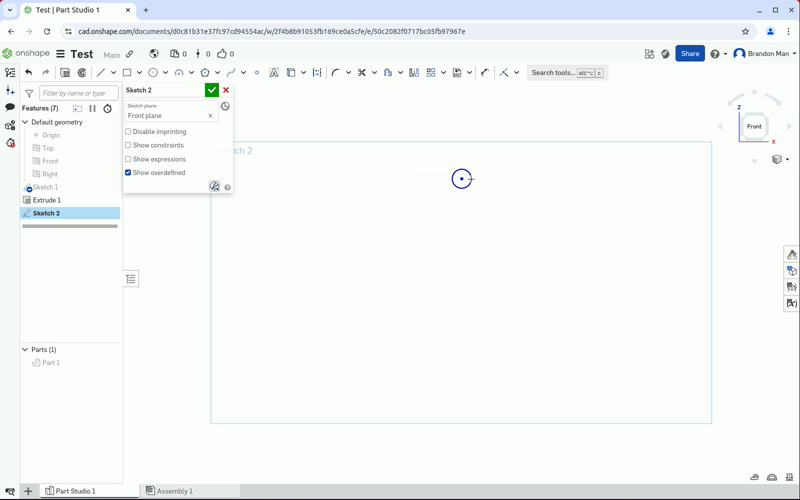
key_down(shift)
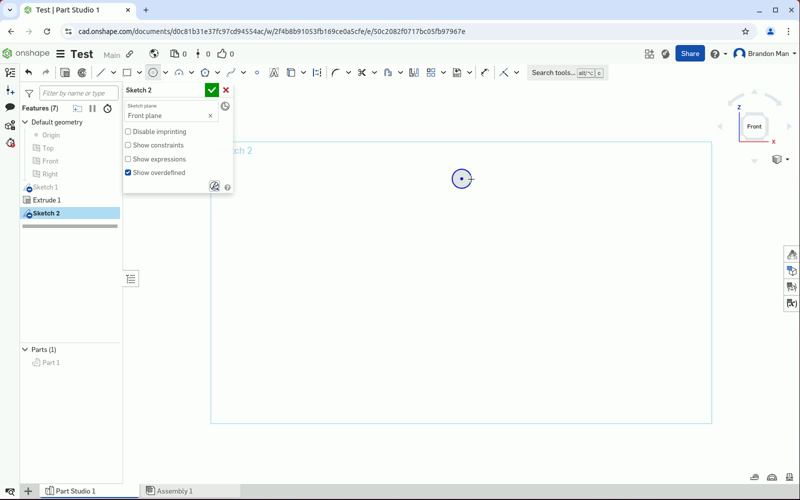
mouse_move(461, 178)
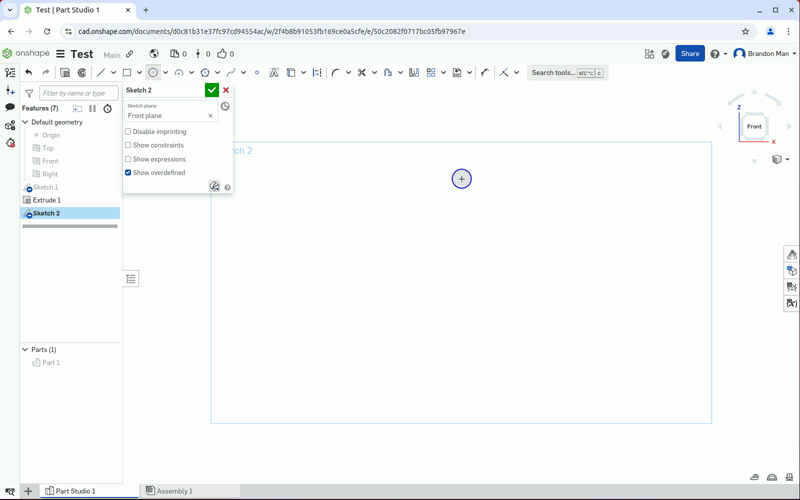
click(461, 178)
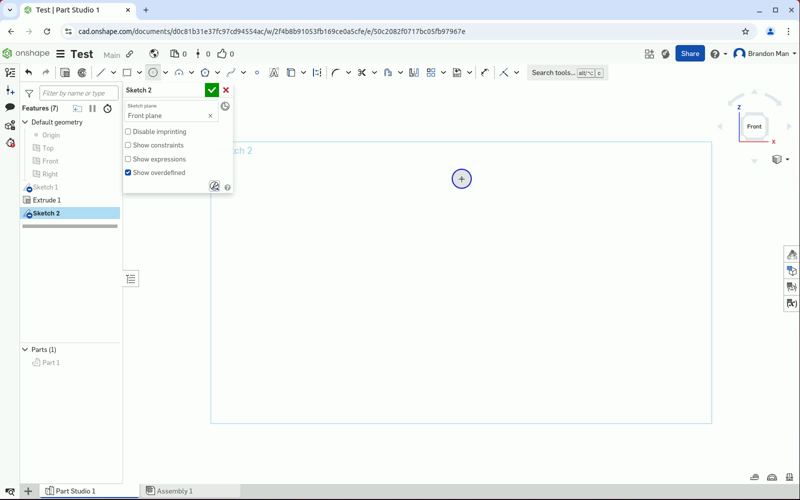
key_up(shift)
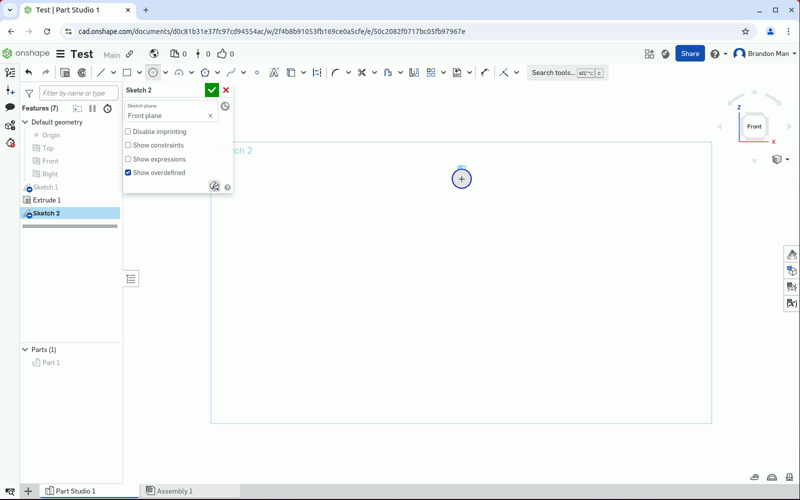
mouse_move(464, 178)
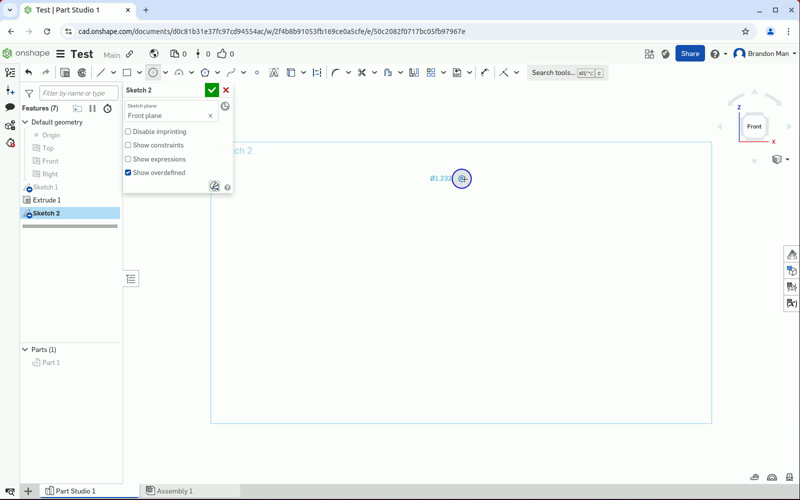
scroll(6)
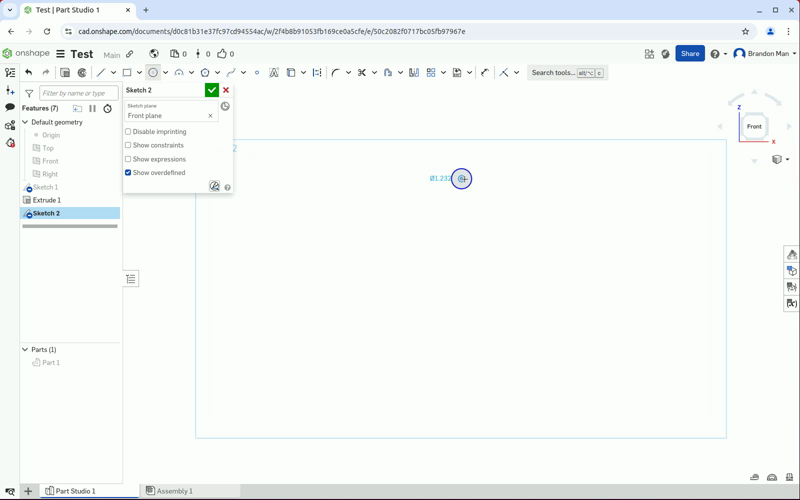
scroll(6)
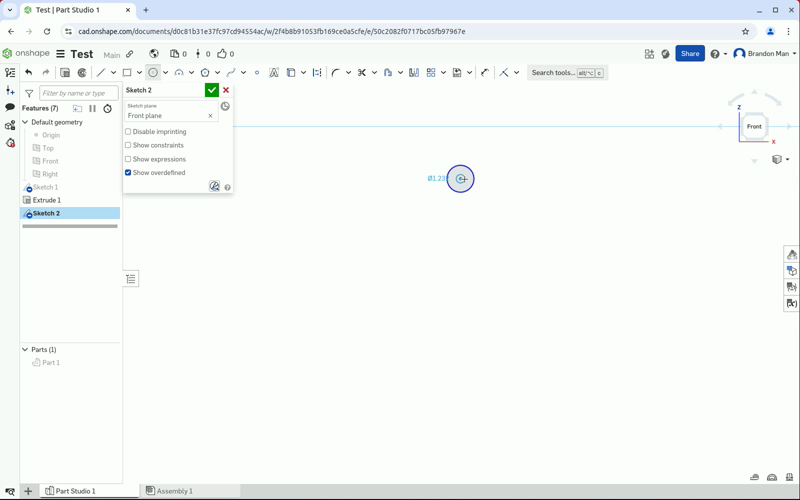
scroll(6)
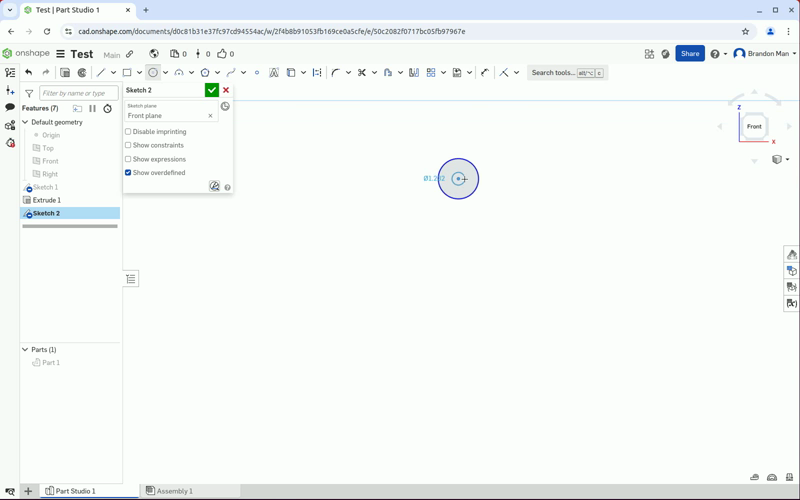
scroll(6)
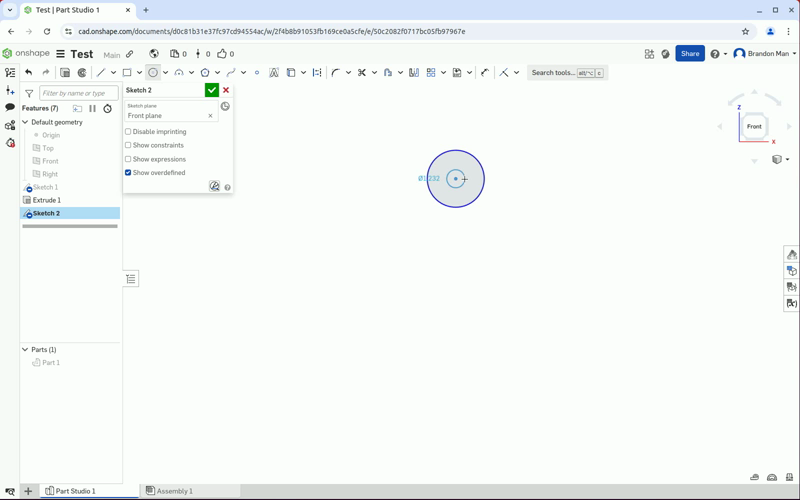
scroll(6)
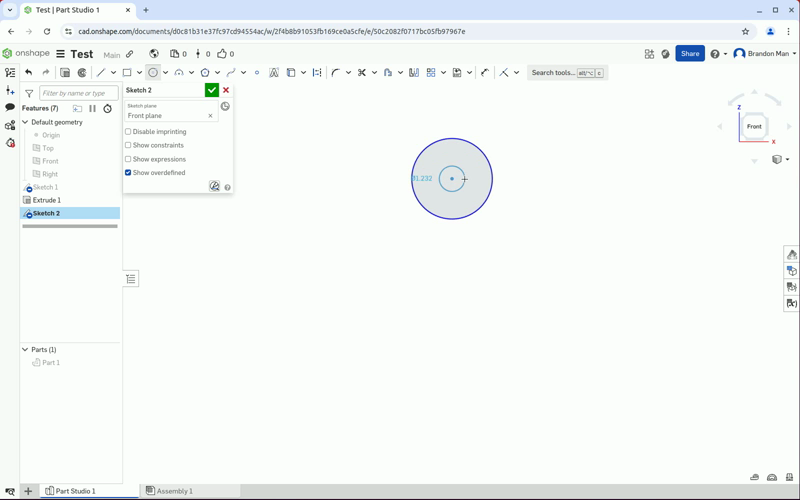
scroll(6)
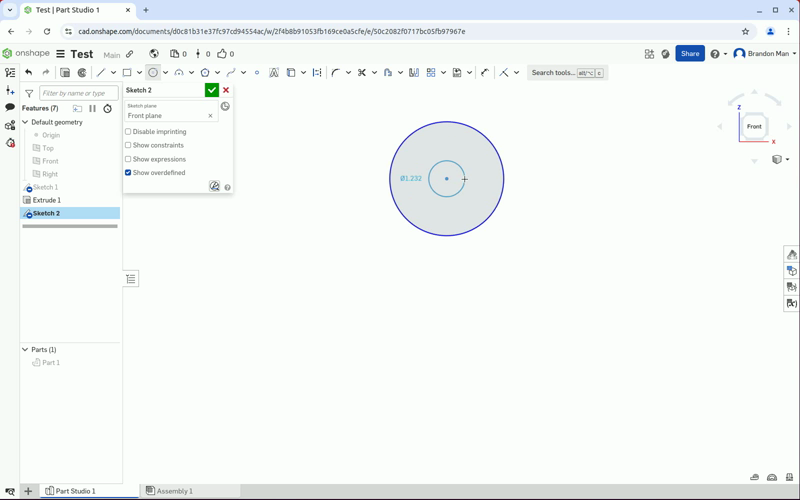
scroll(6)
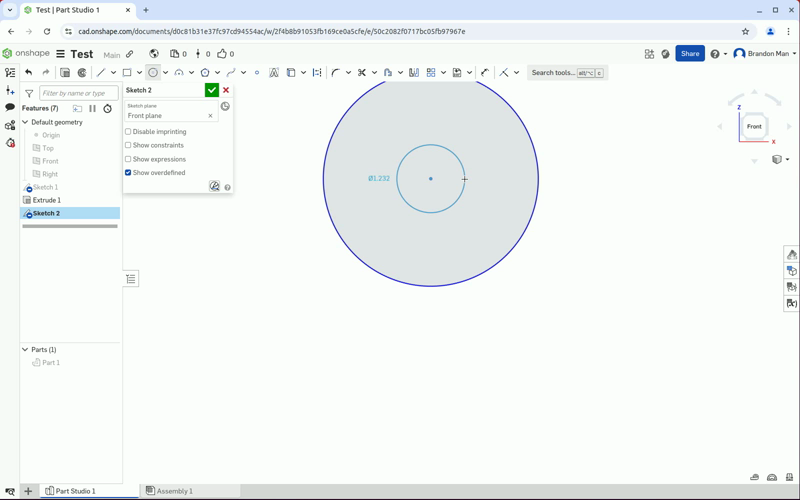
click(464, 178)
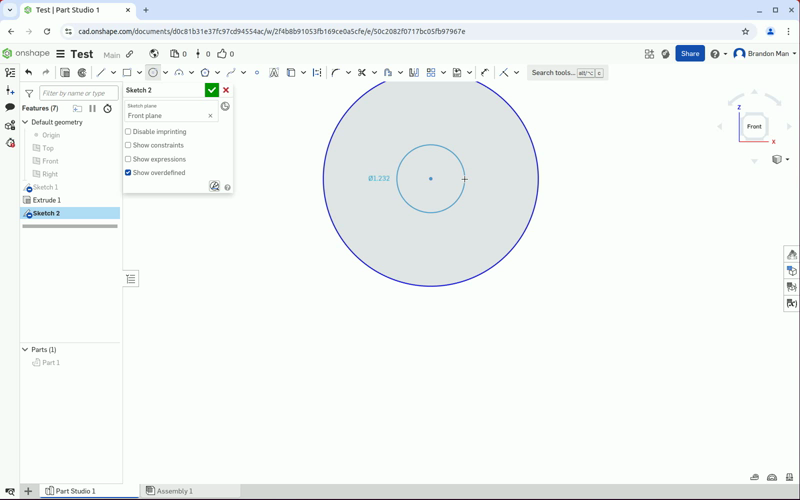
scroll(-6)
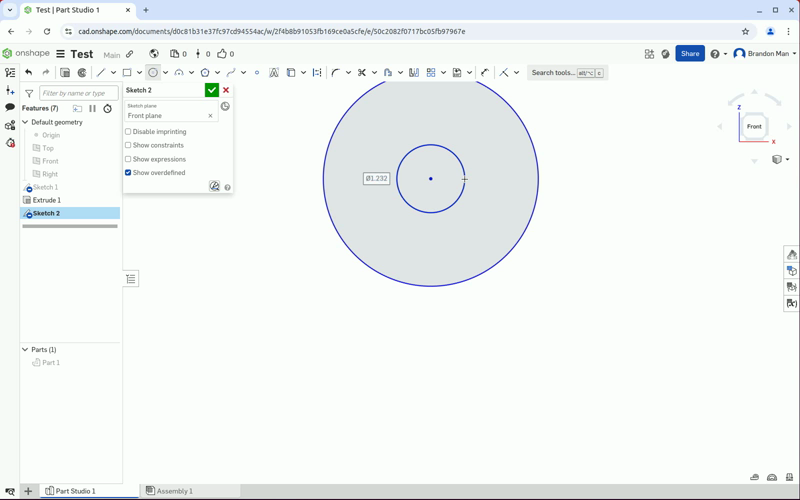
scroll(-6)
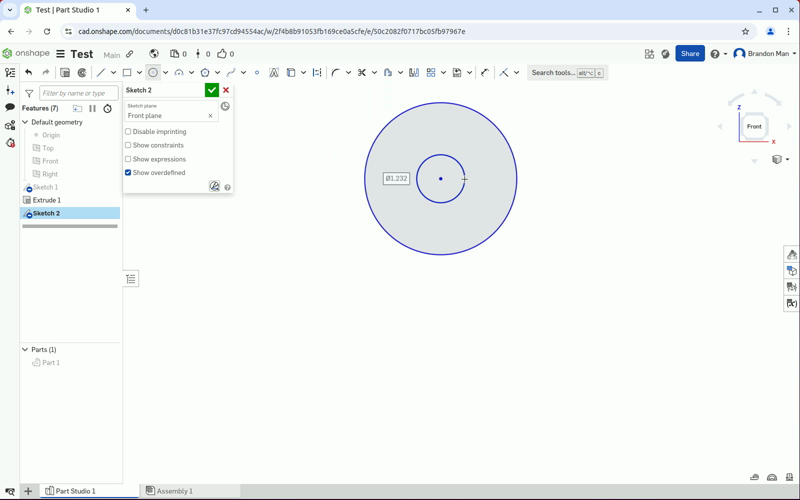
scroll(-6)
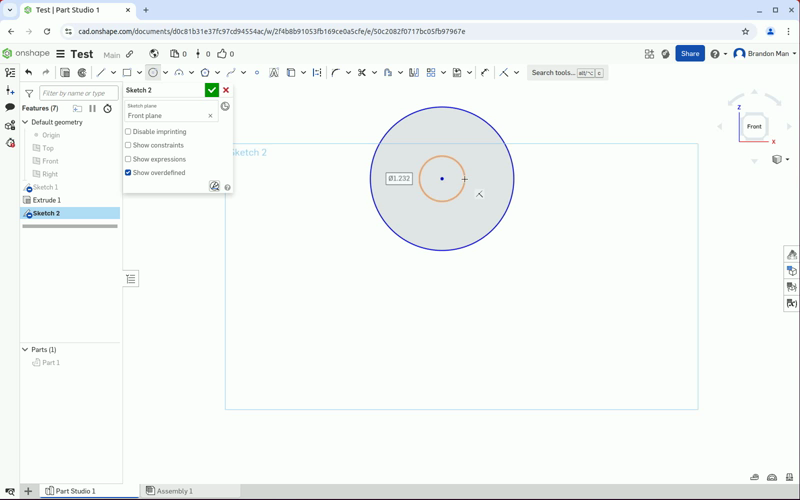
scroll(-6)
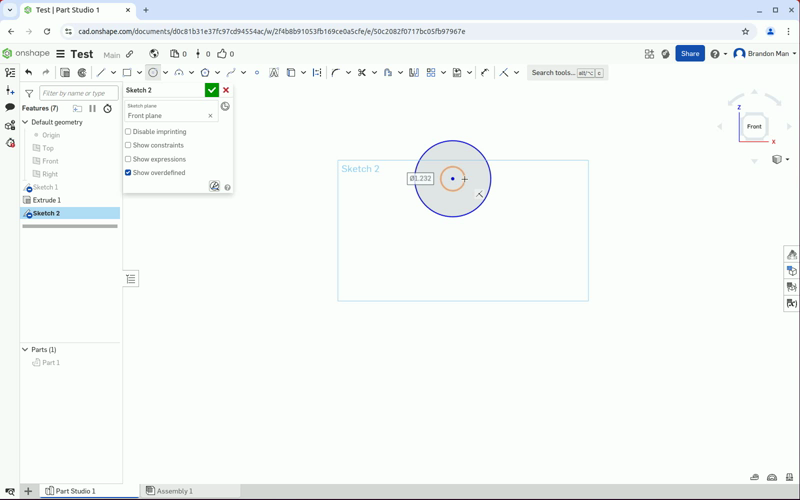
scroll(-6)
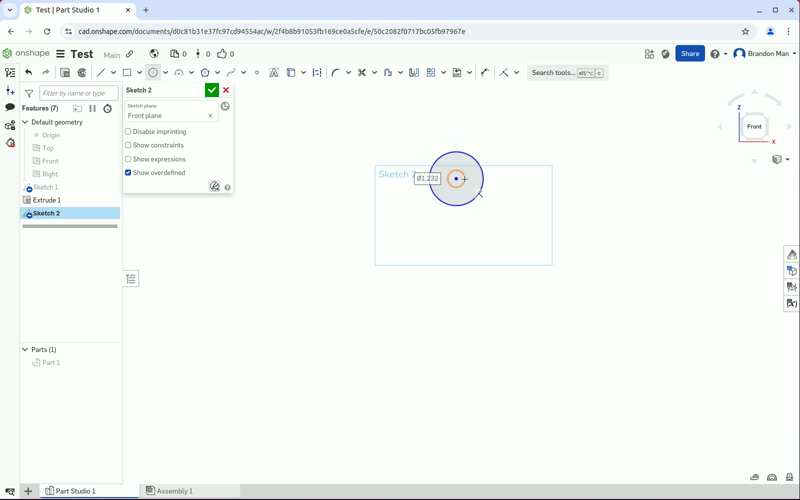
scroll(-6)
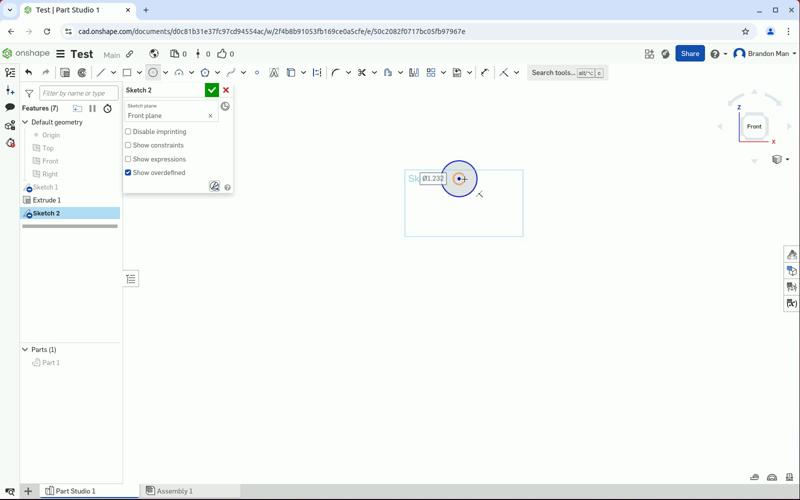
scroll(-6)
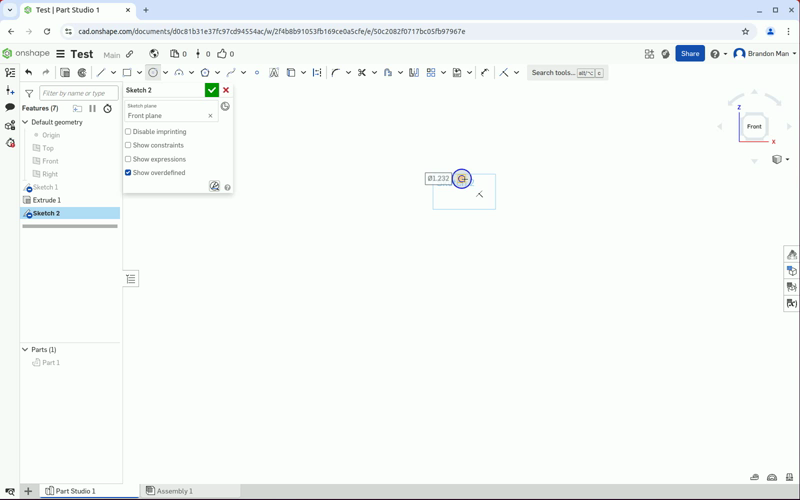
key(esc)
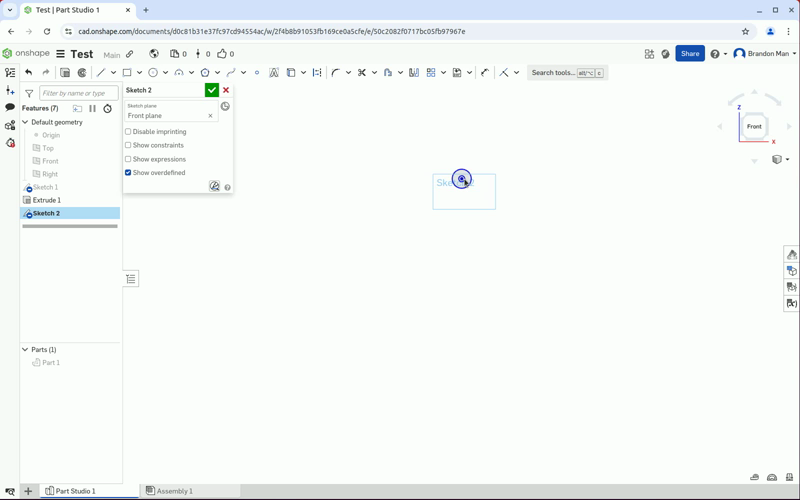
mouse_move(455, 183)
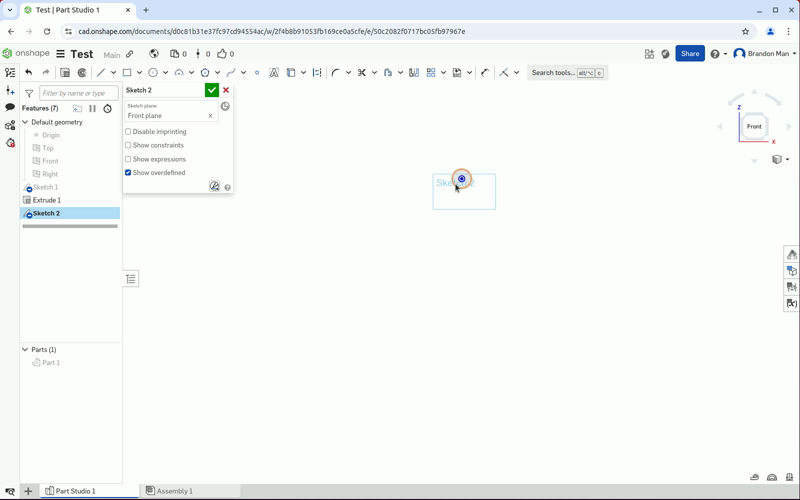
scroll(6)
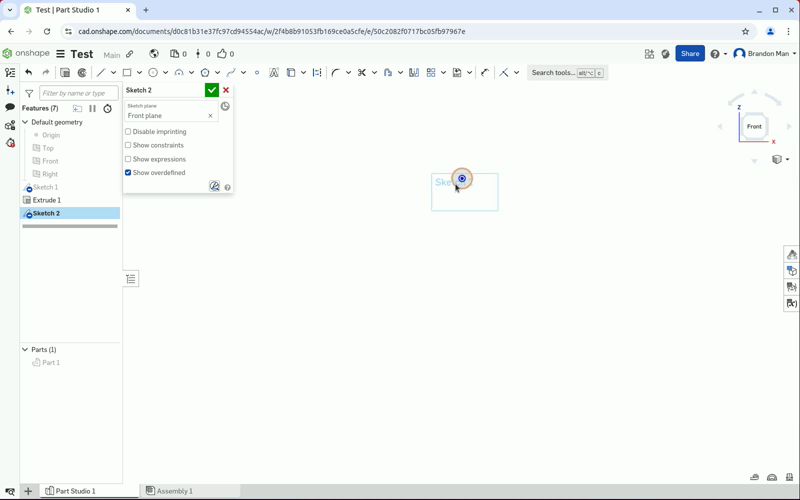
scroll(6)
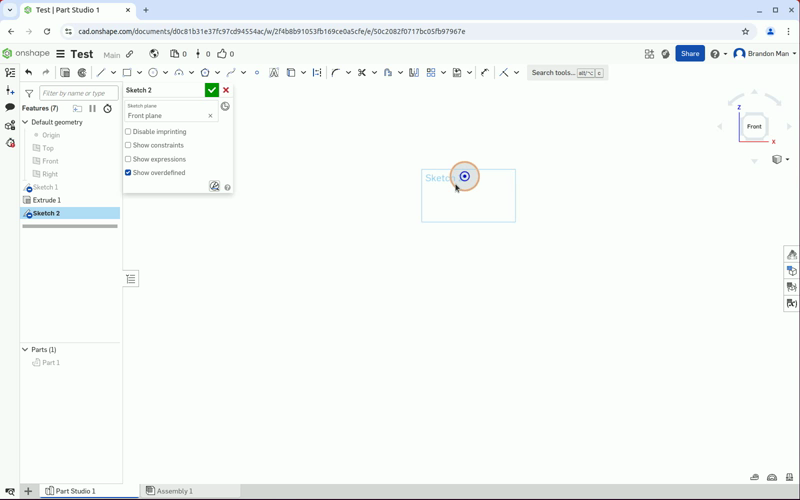
scroll(6)
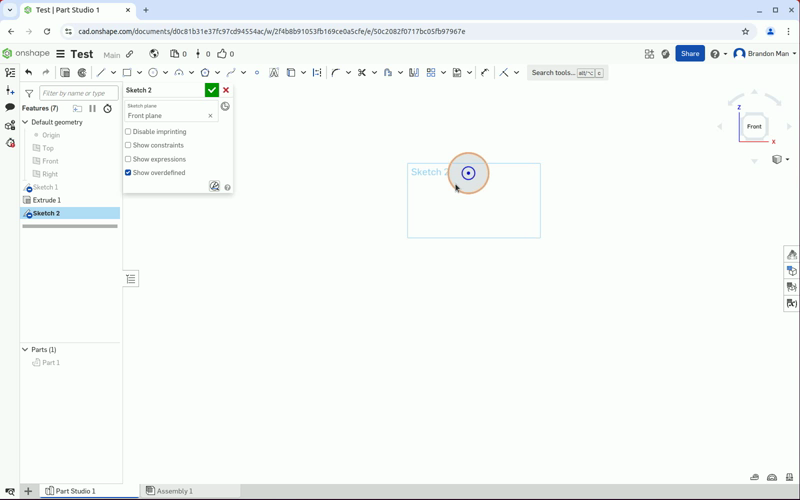
scroll(6)
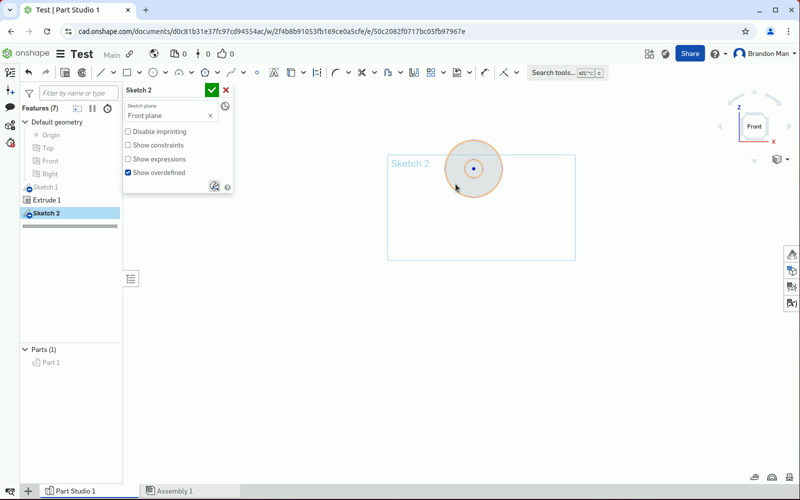
scroll(6)
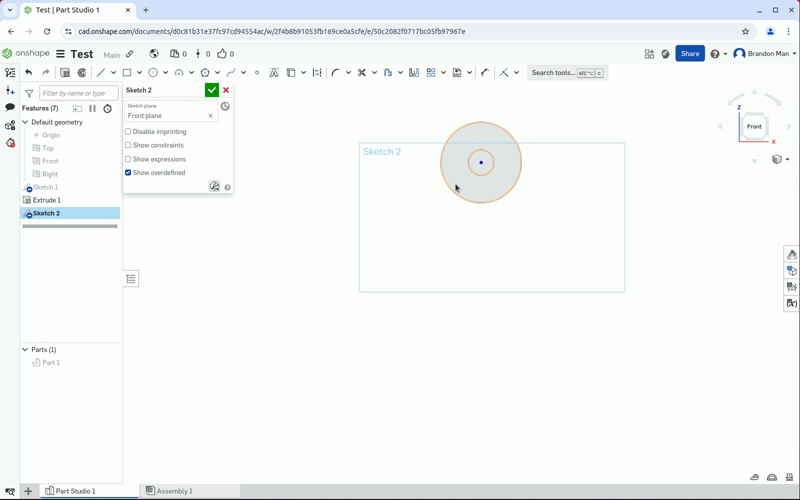
scroll(6)
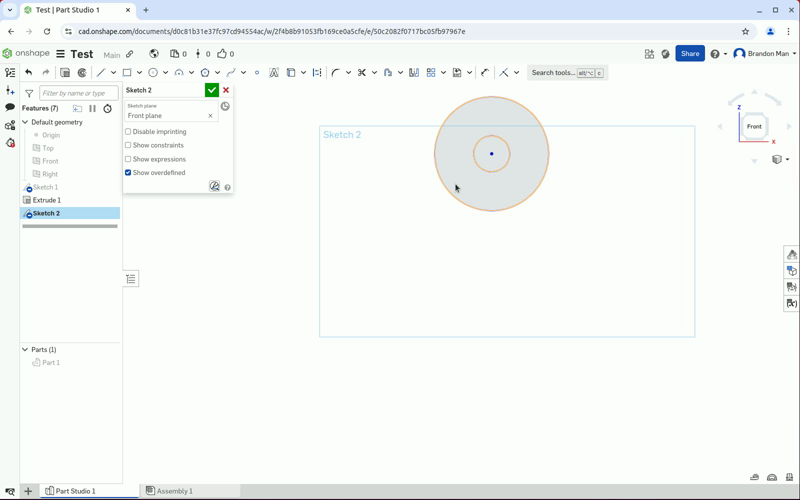
scroll(6)
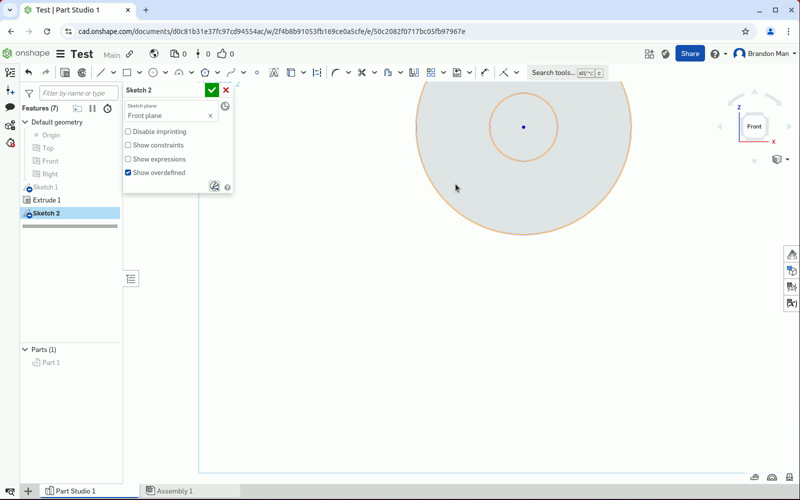
click(455, 183)
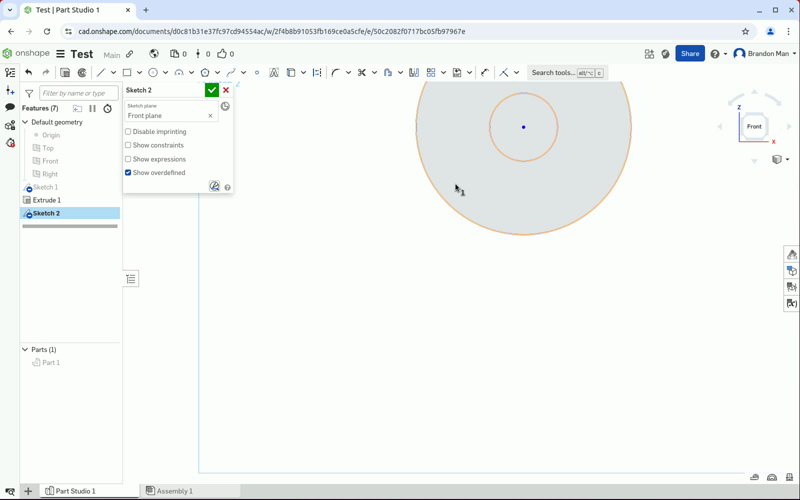
scroll(-6)
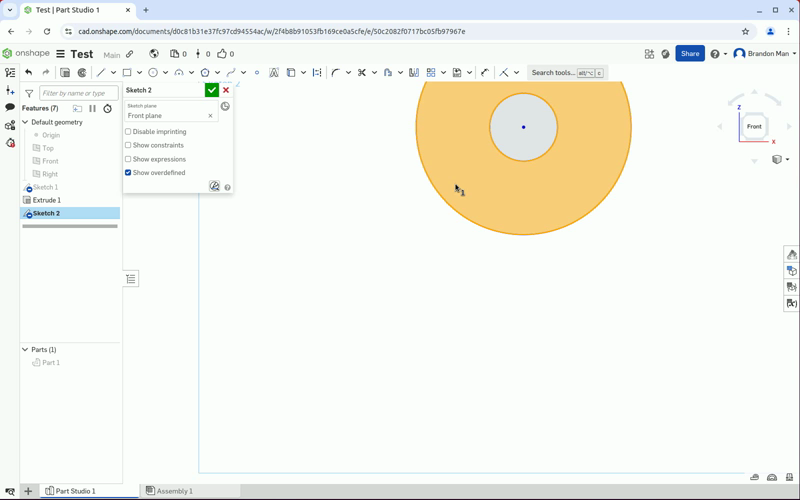
scroll(-6)
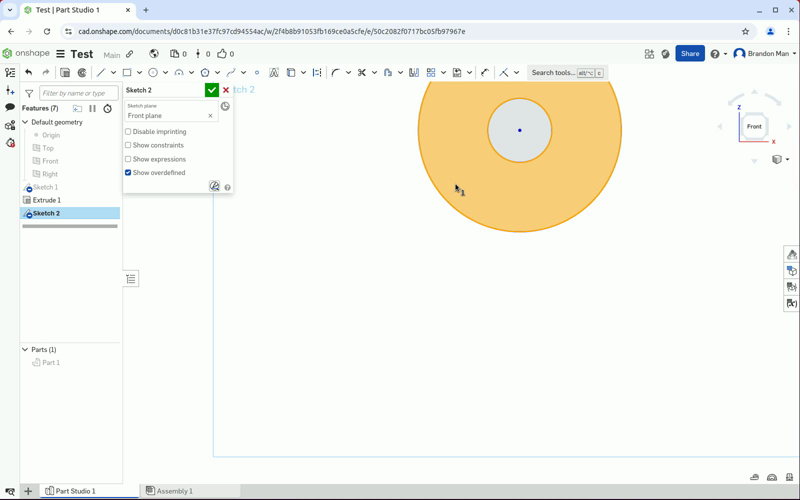
scroll(-6)
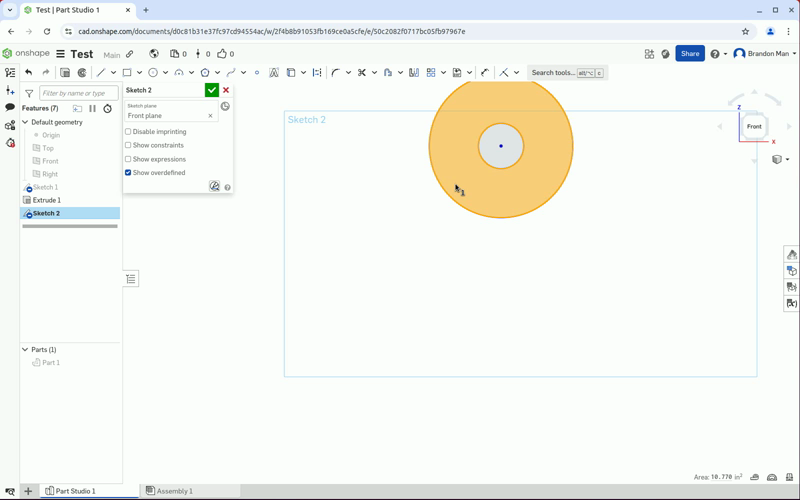
scroll(-6)
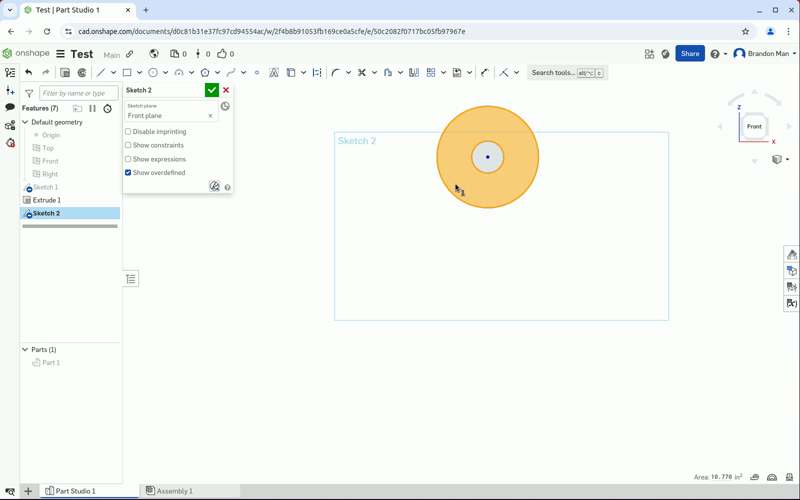
scroll(-6)
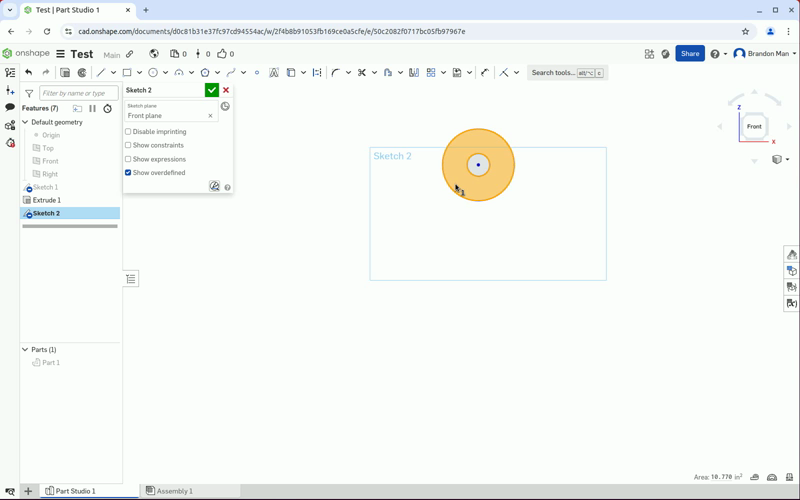
scroll(-6)
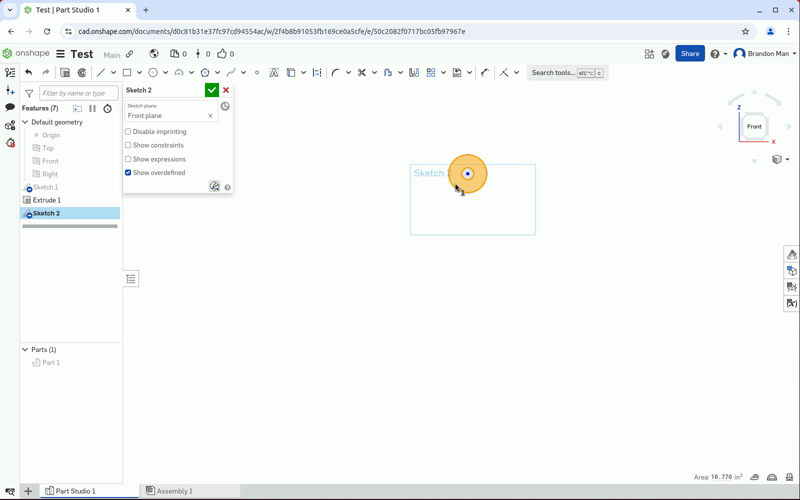
scroll(-6)
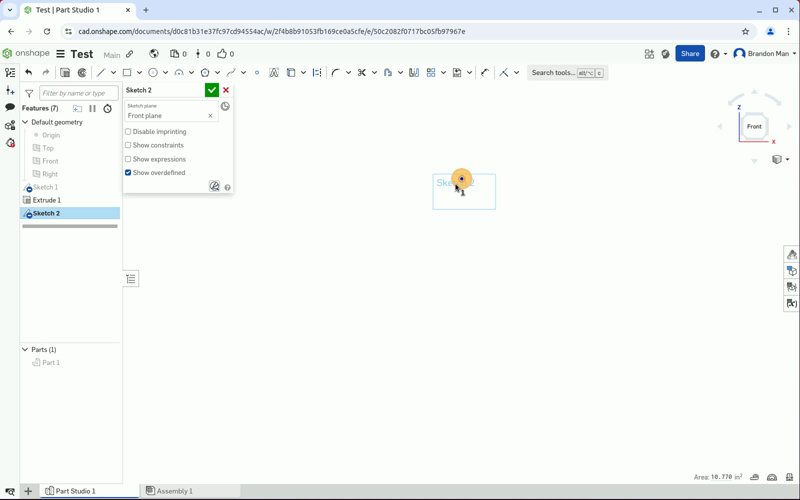
mouse_move(73, 352)
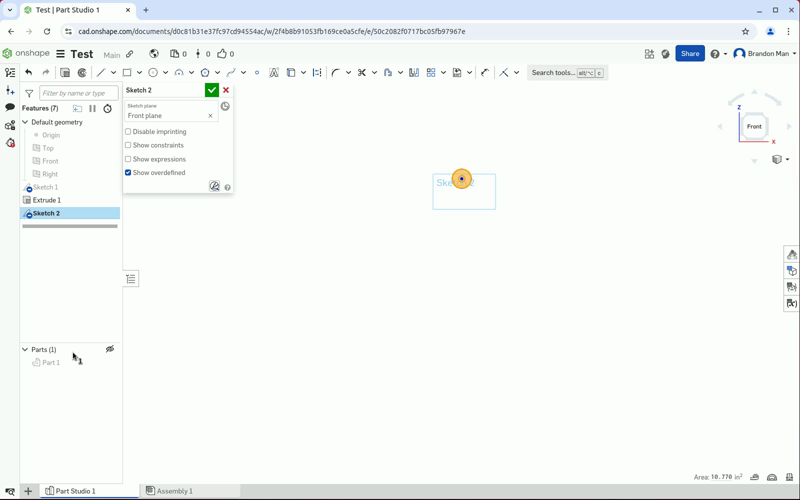
key(shift+y)
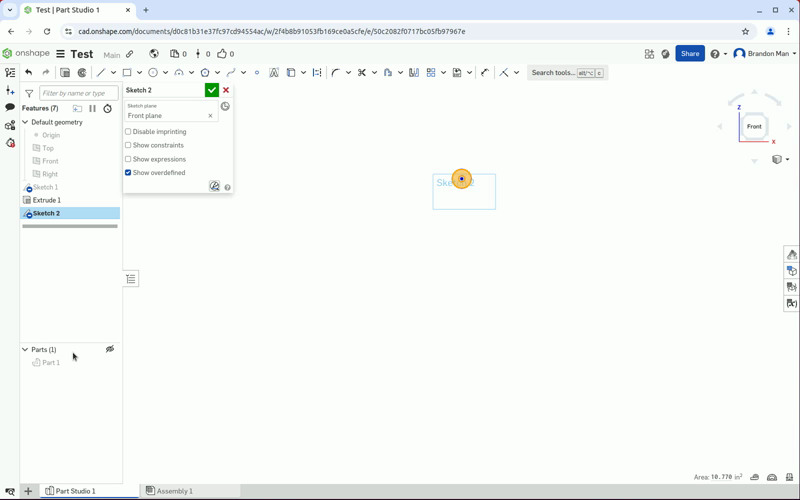
key(shift+e)
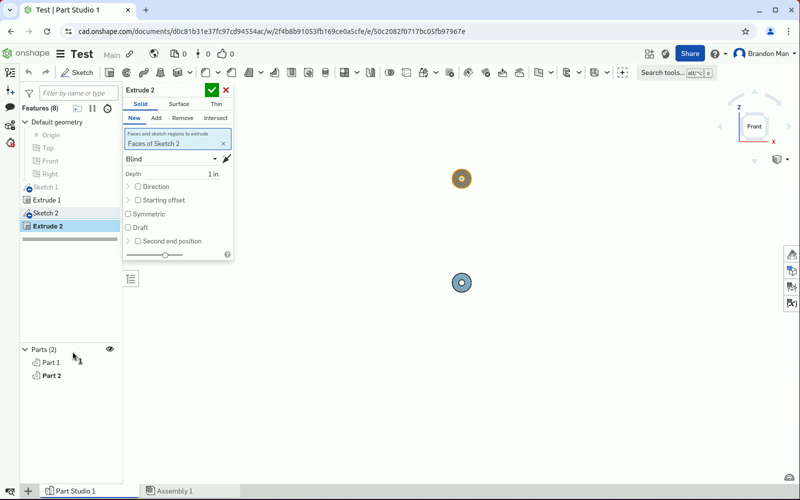
mouse_move(143, 106)
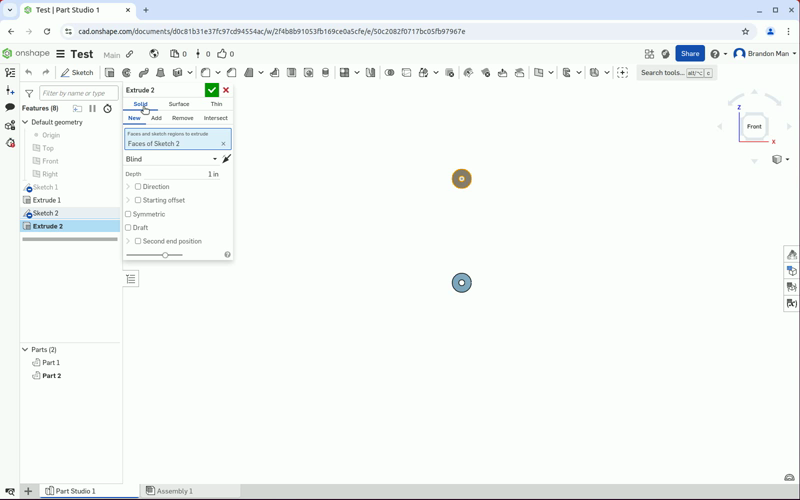
click(143, 106)
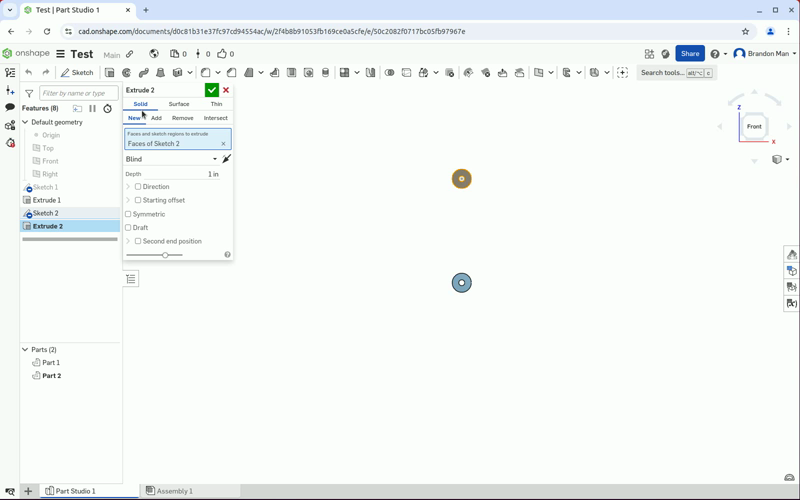
mouse_move(137, 120)
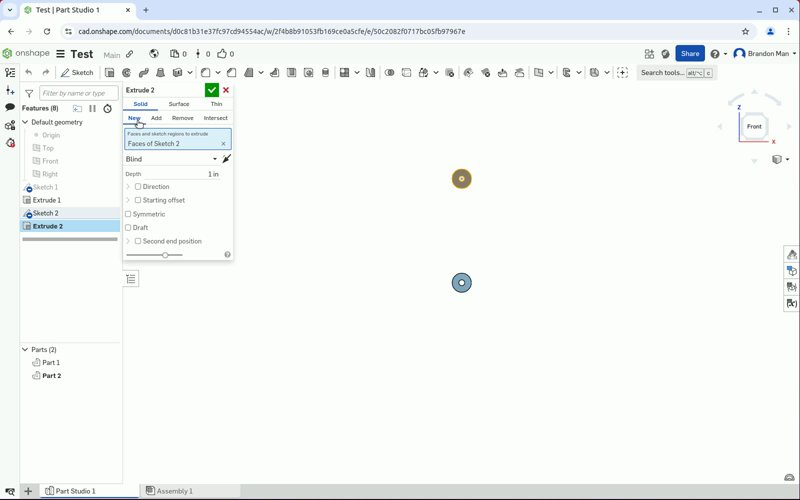
click(137, 120)
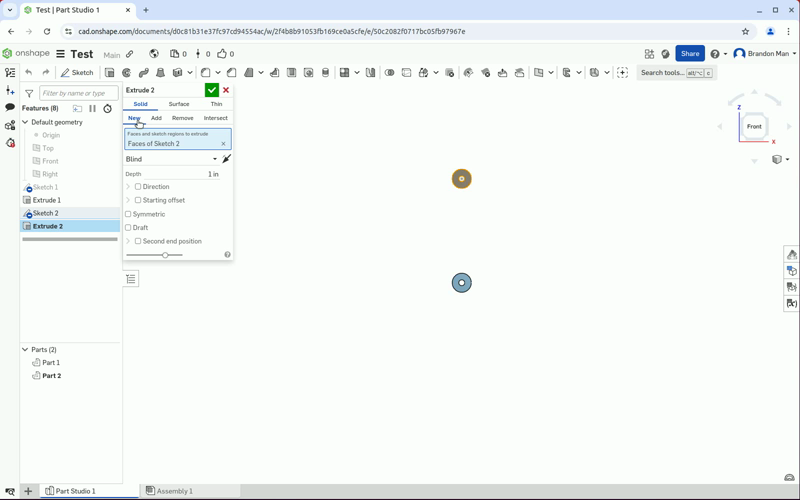
key(tab, 4)
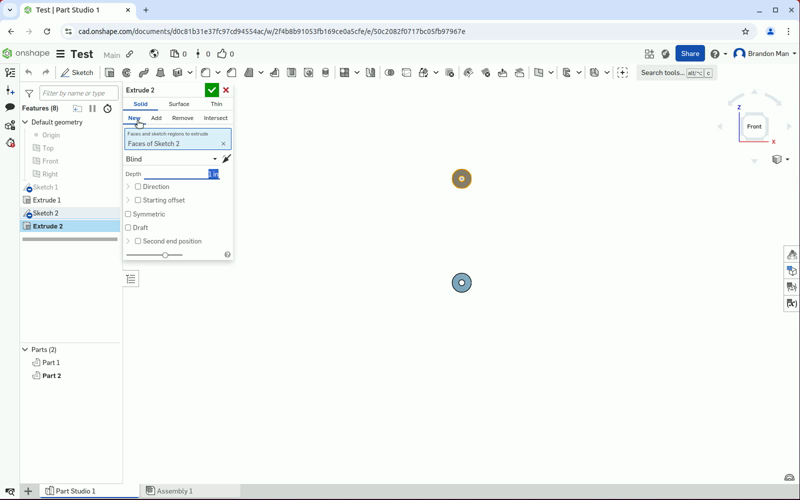
text(0.481)
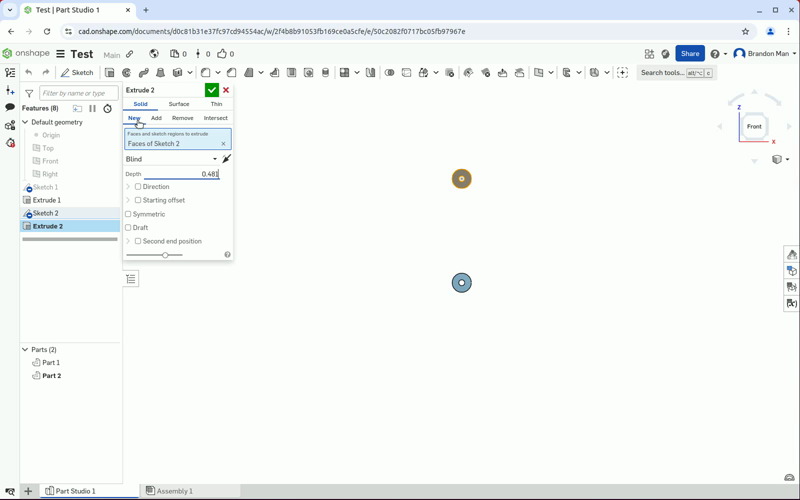
key(enter)
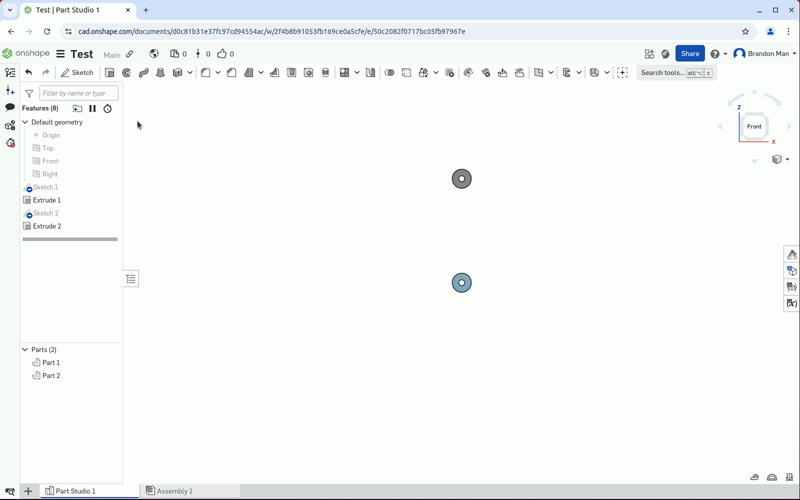
key(shift+h)
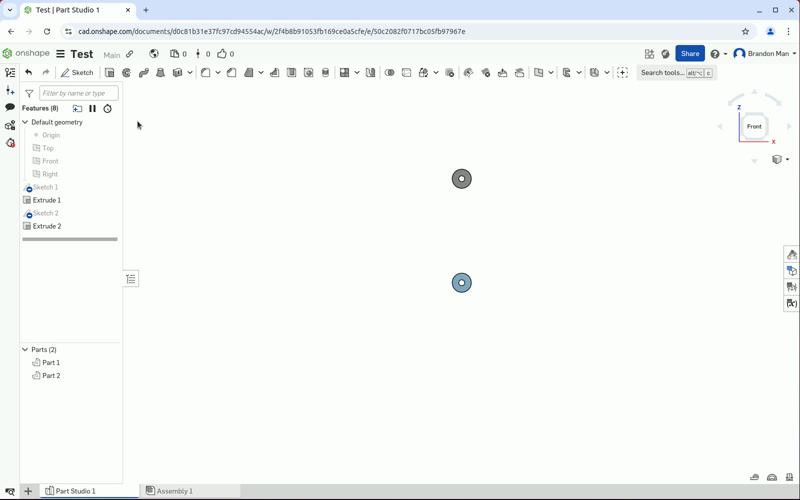
key(shift+h)
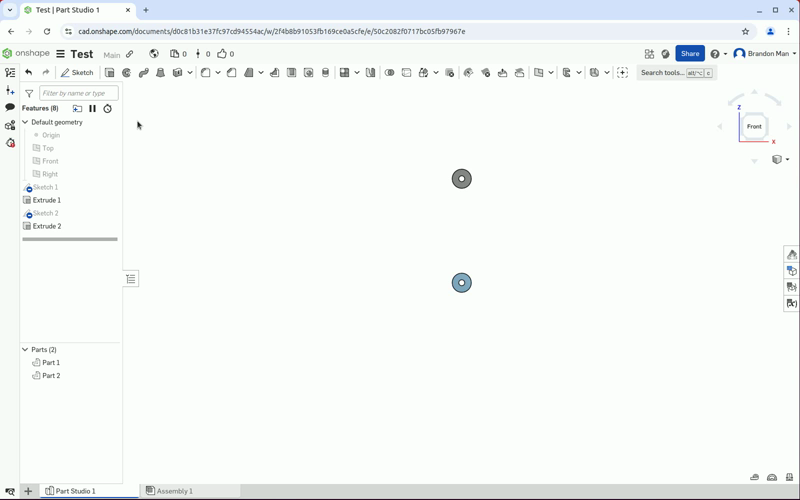
mouse_move(73, 189)
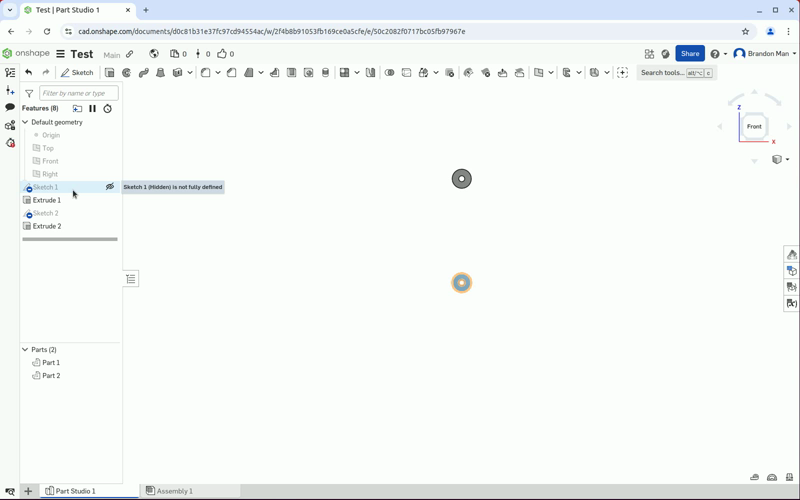
click(73, 189)
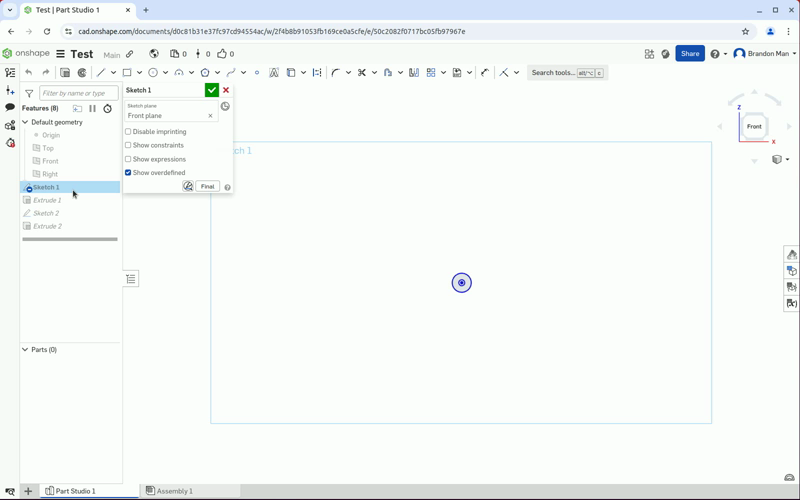
mouse_move(229, 92)
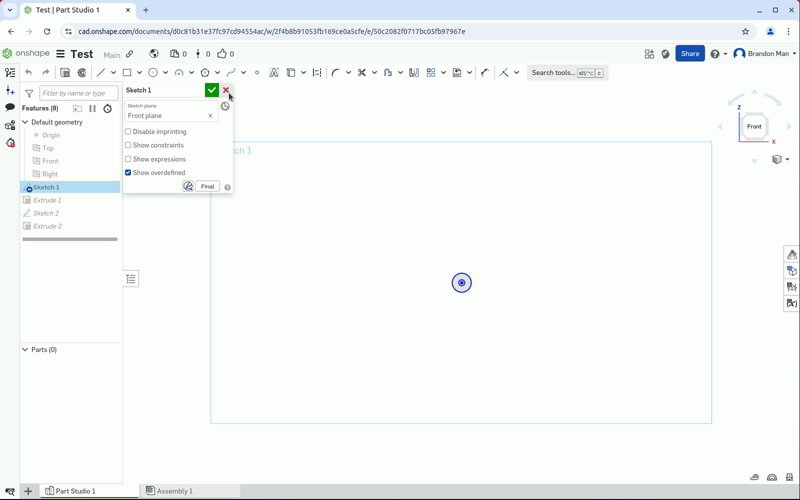
click(229, 92)
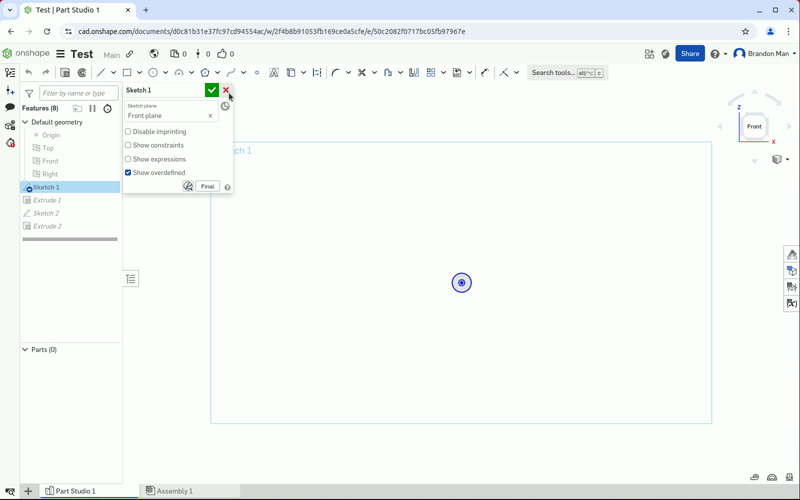
key(shift+s)
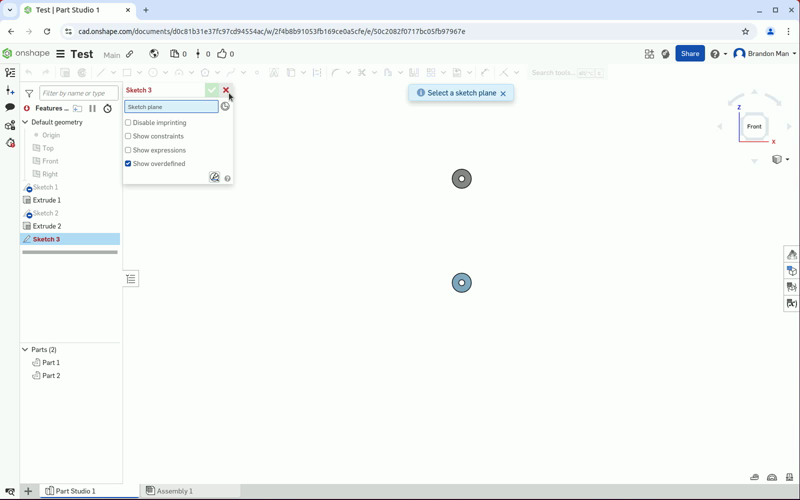
mouse_move(73, 163)
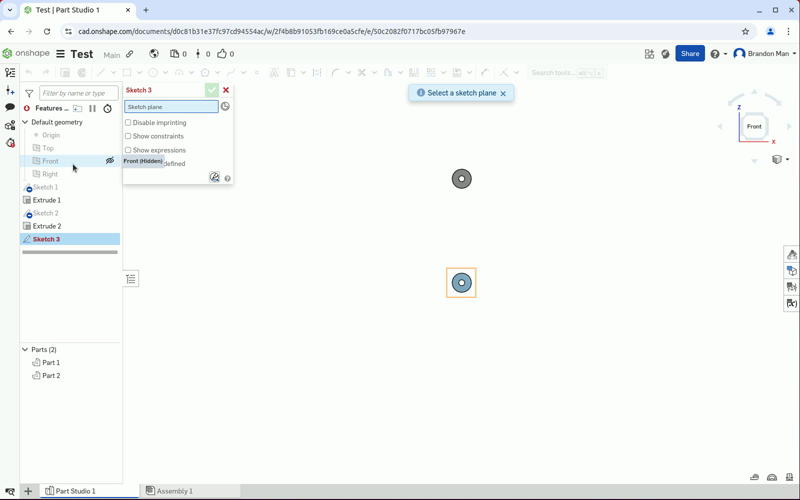
click(73, 163)
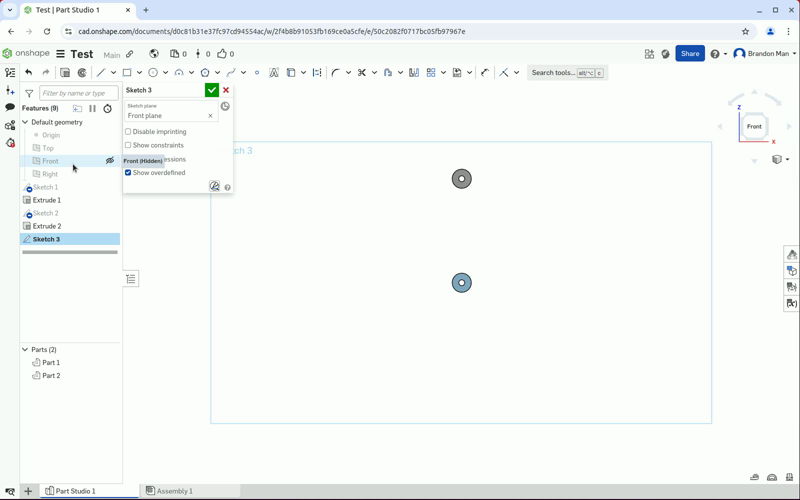
mouse_move(73, 352)
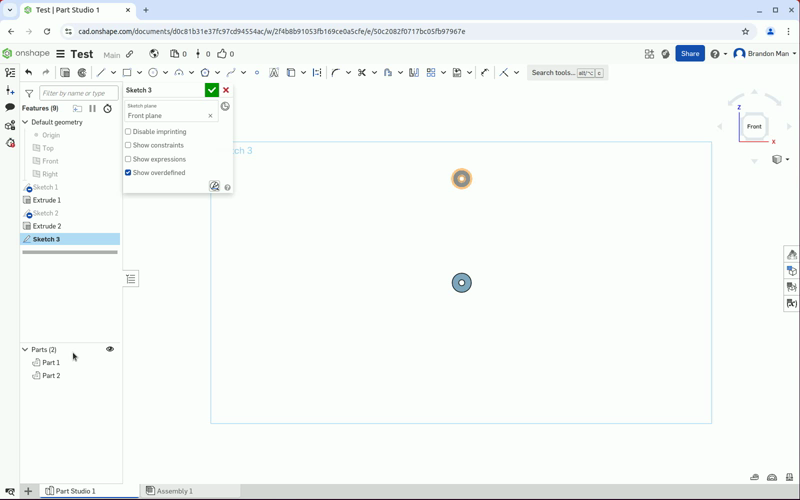
key(y)
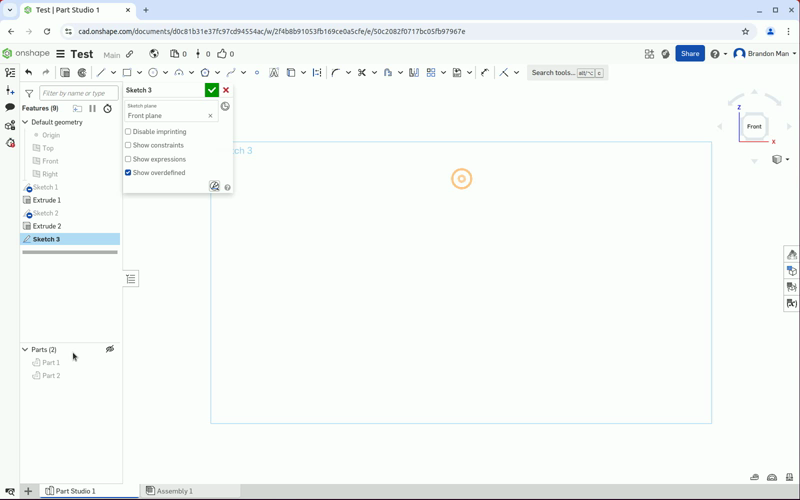
key(c)
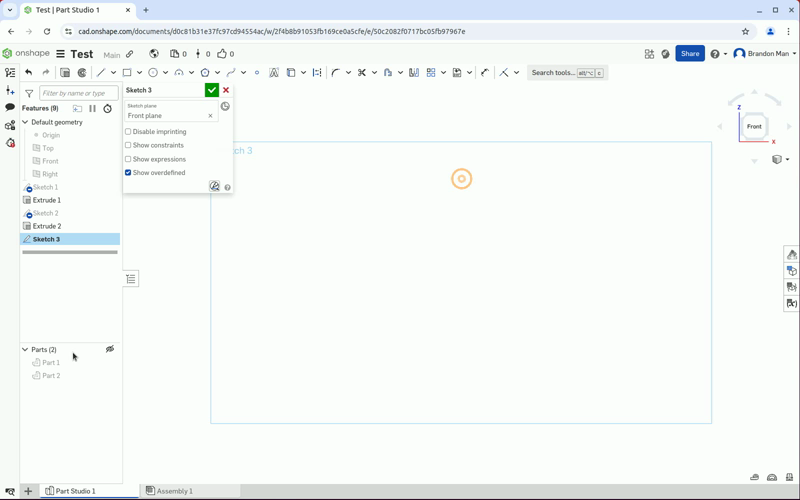
key_down(shift)
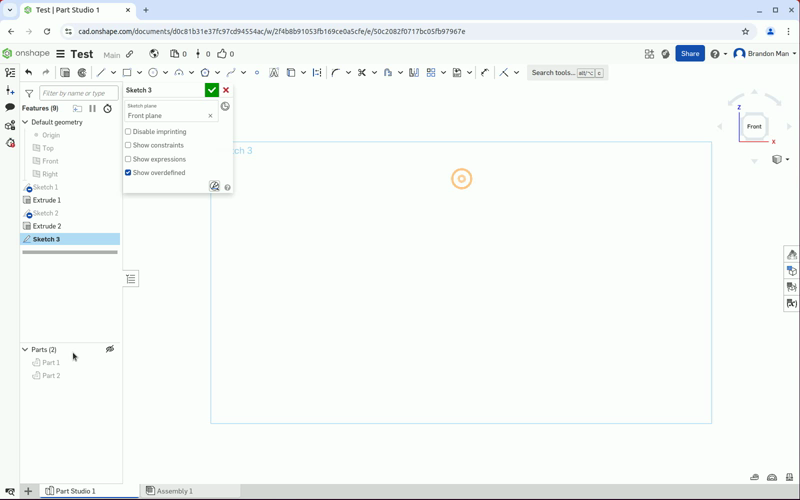
mouse_move(501, 282)
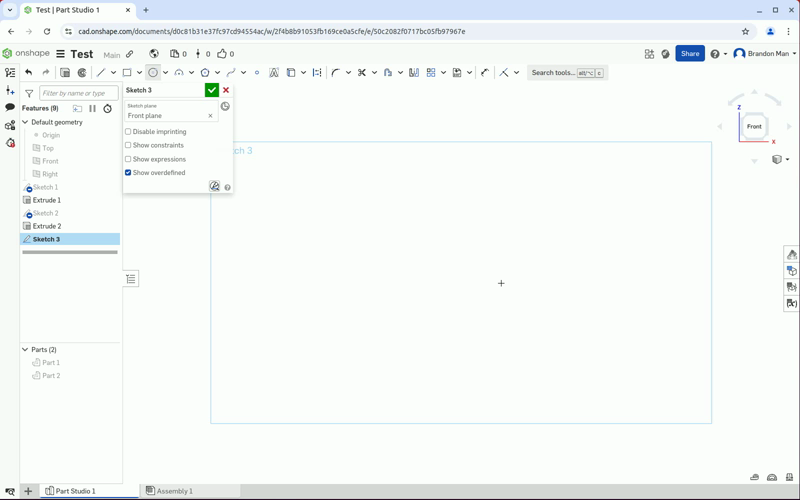
click(501, 282)
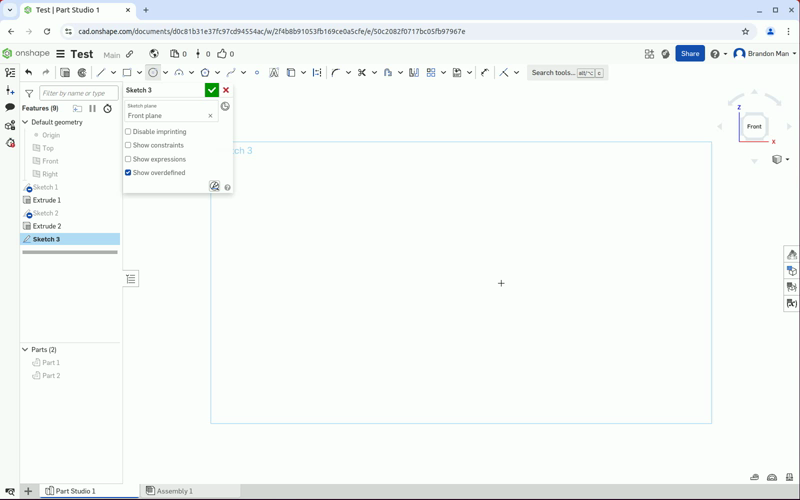
key_up(shift)
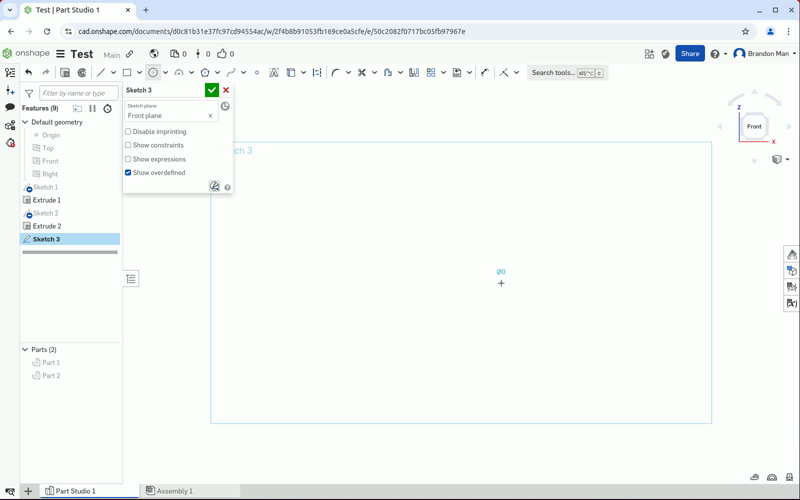
mouse_move(508, 282)
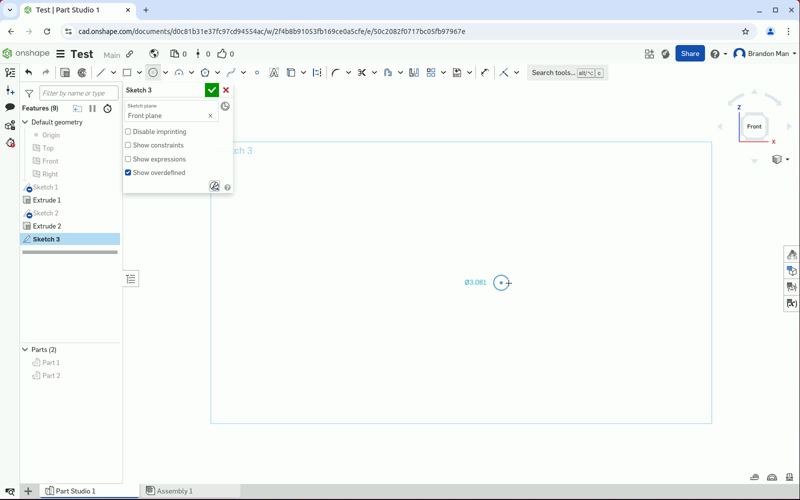
click(508, 282)
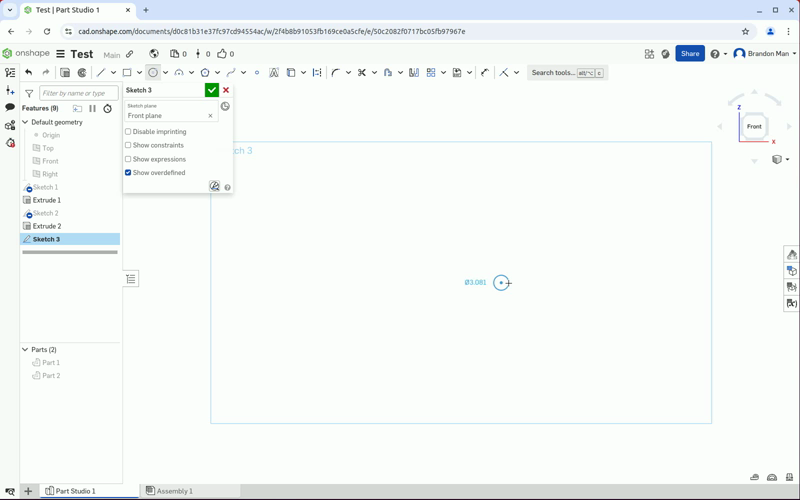
key(esc)
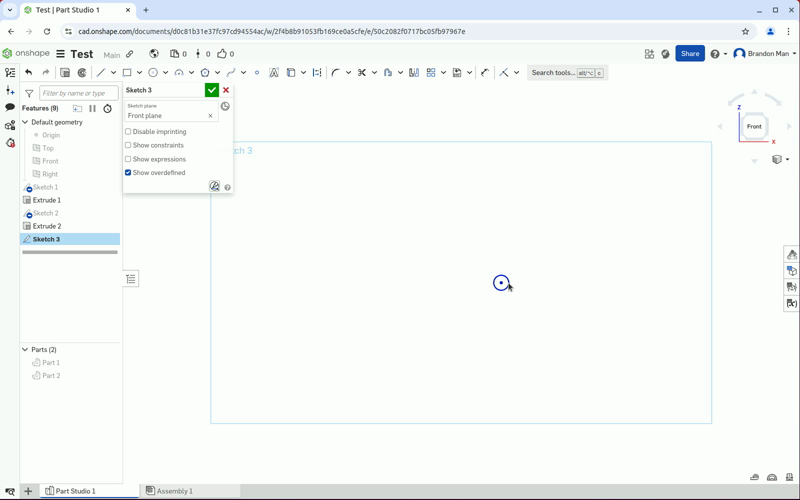
key(c)
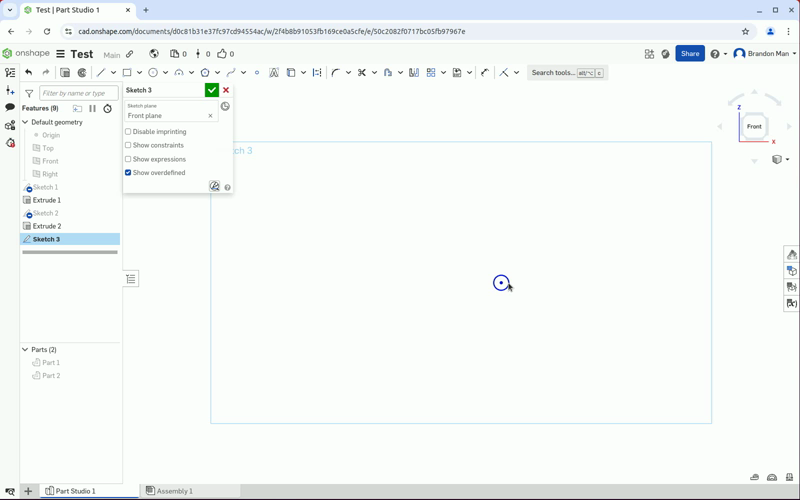
key_down(shift)
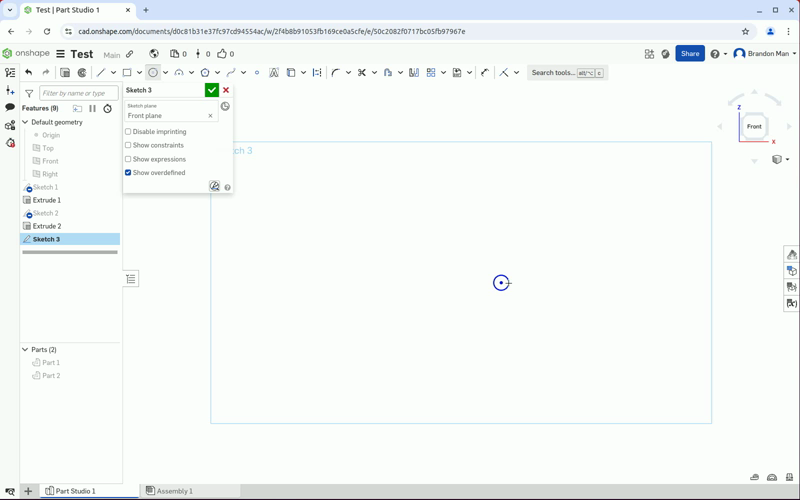
mouse_move(501, 282)
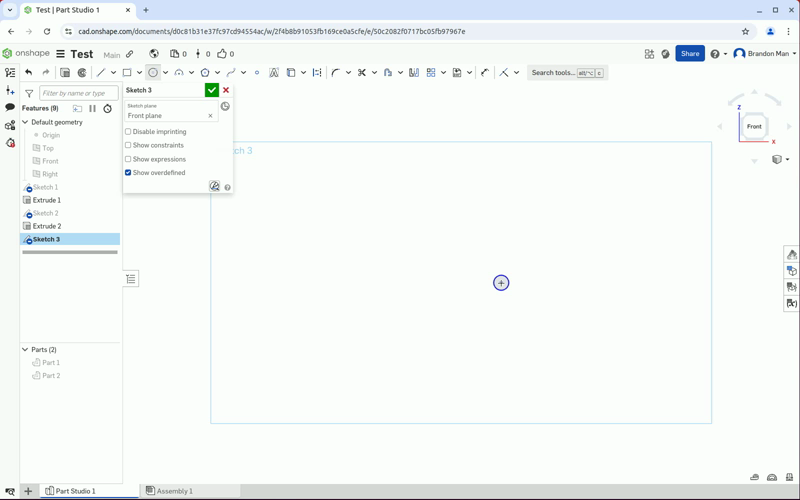
click(501, 282)
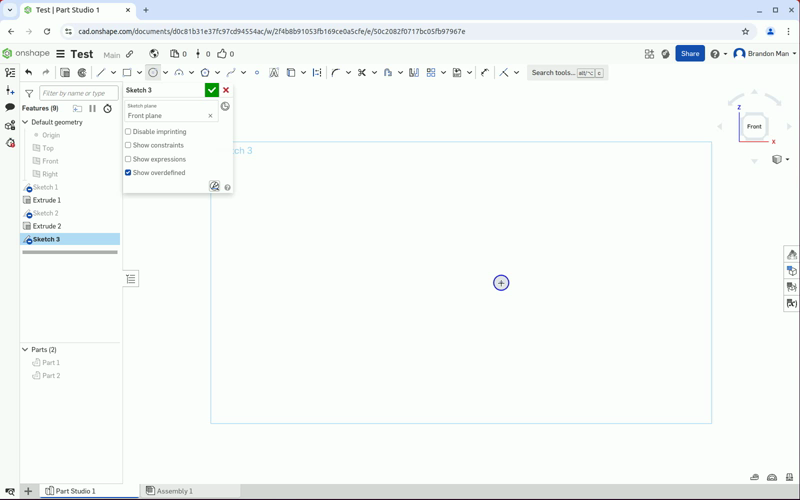
key_up(shift)
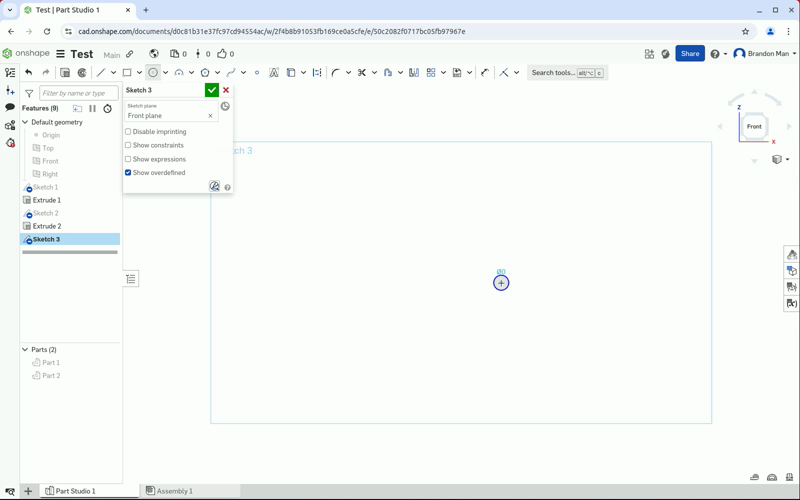
mouse_move(504, 282)
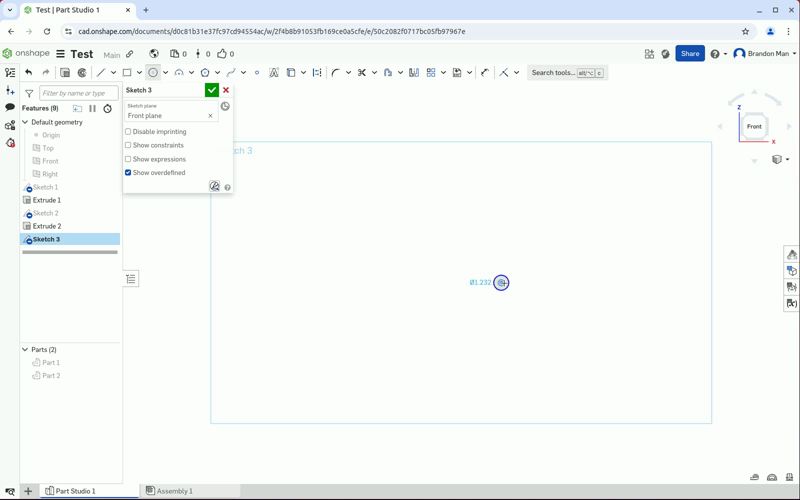
scroll(6)
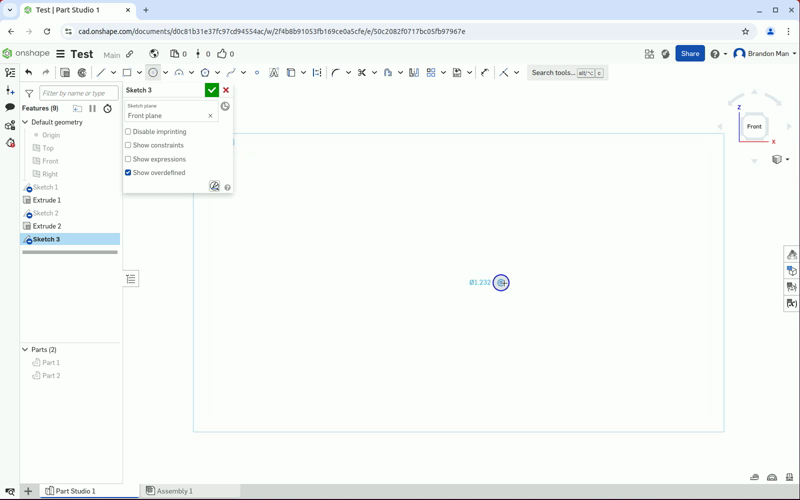
scroll(6)
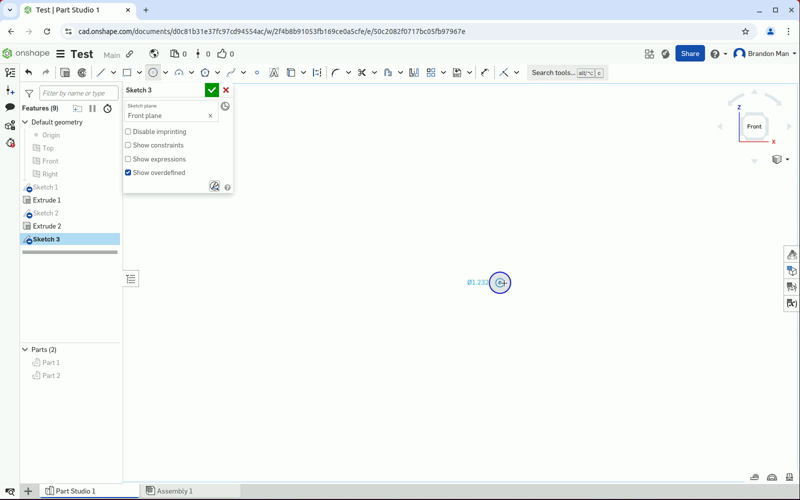
scroll(6)
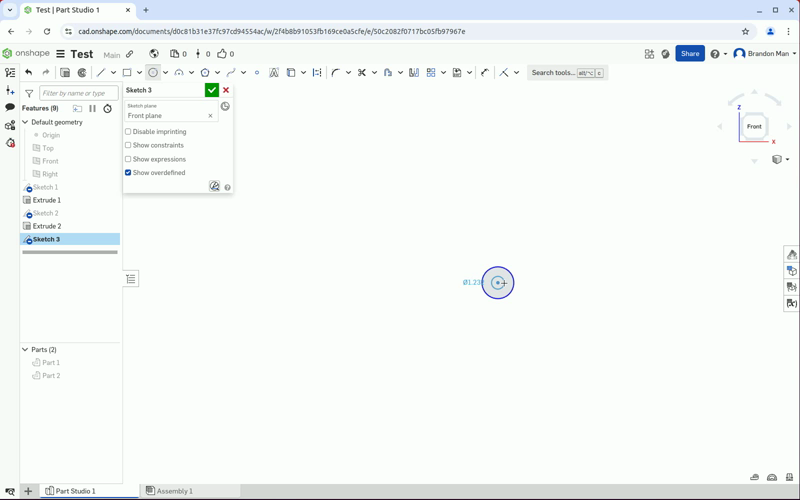
scroll(6)
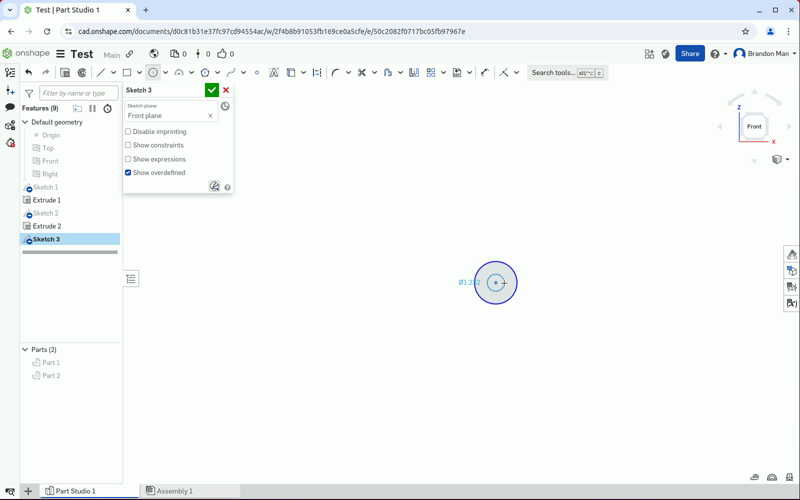
scroll(6)
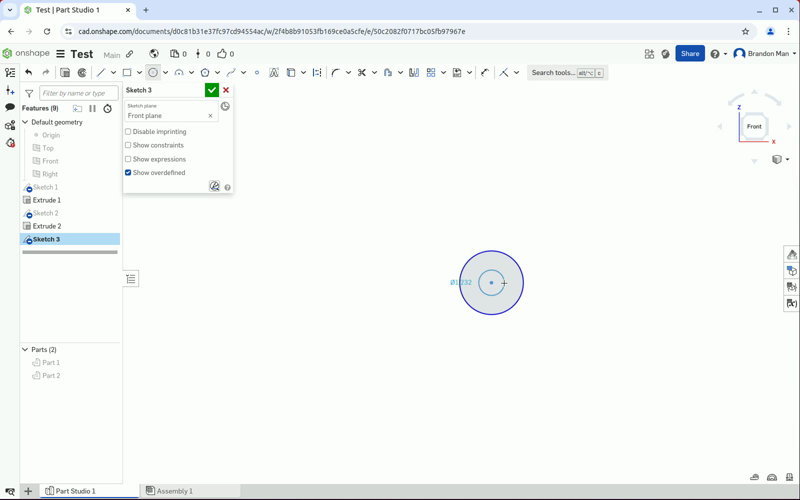
scroll(6)
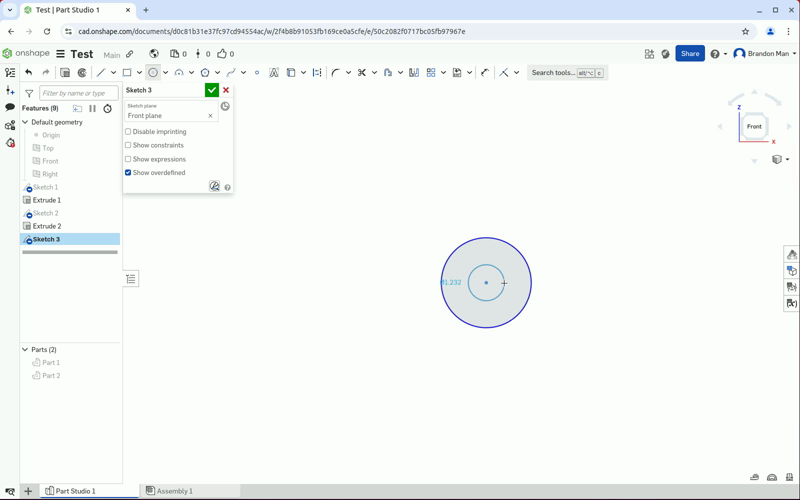
scroll(6)
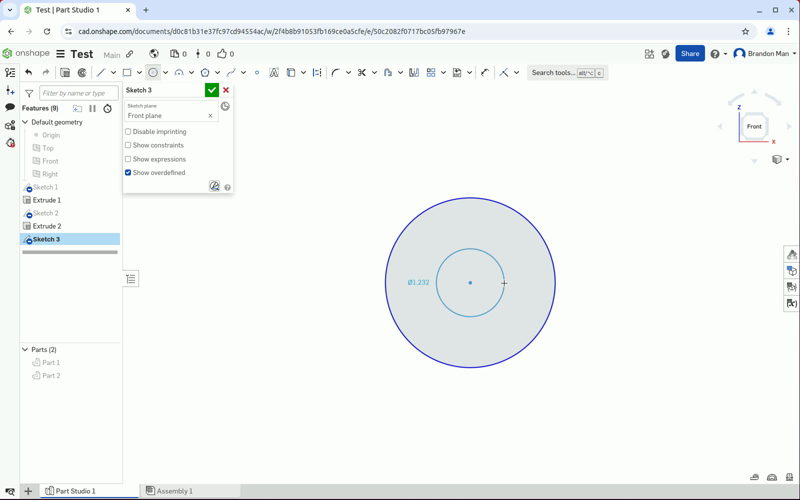
click(504, 282)
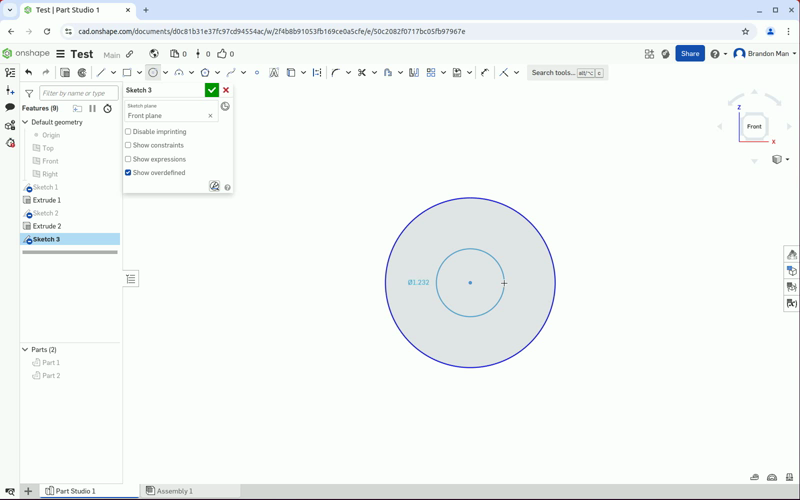
scroll(-6)
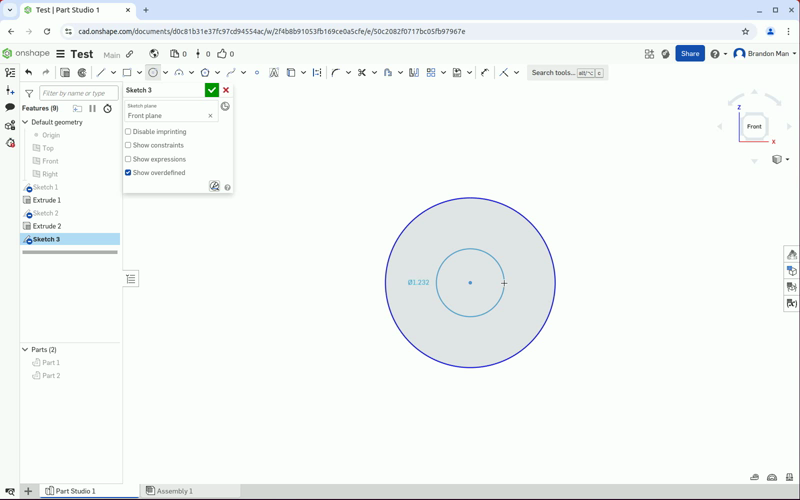
scroll(-6)
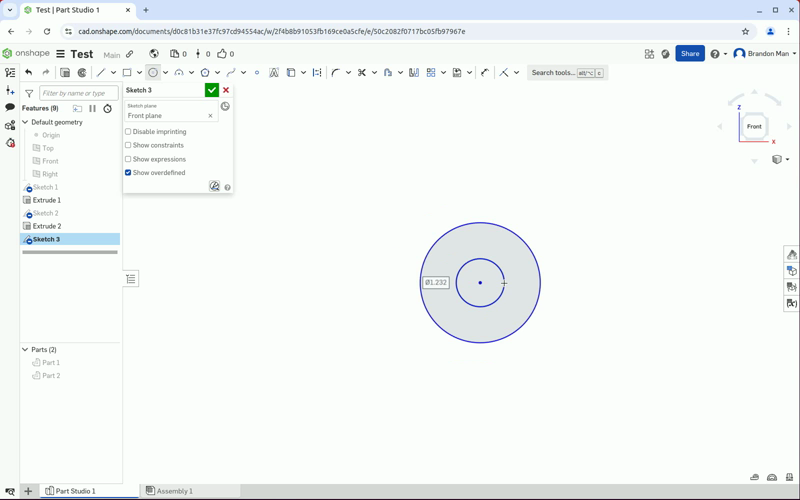
scroll(-6)
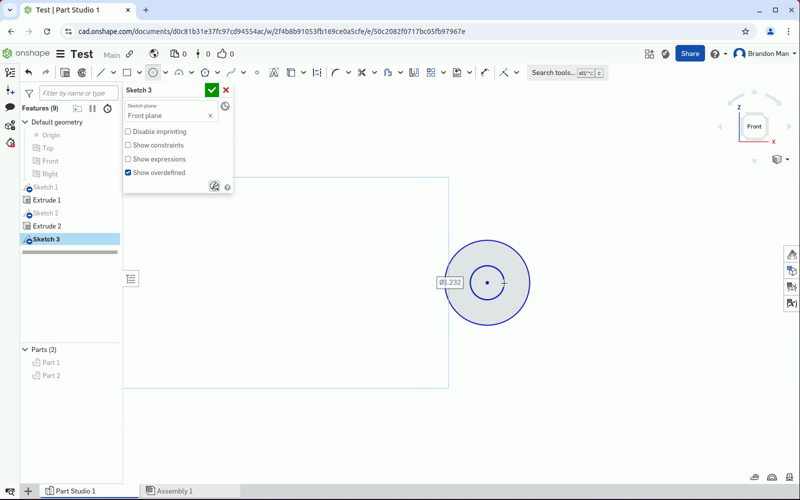
scroll(-6)
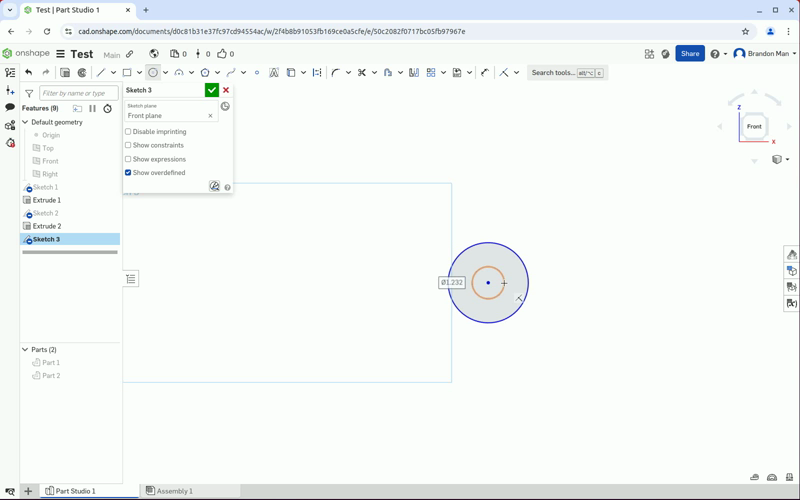
scroll(-6)
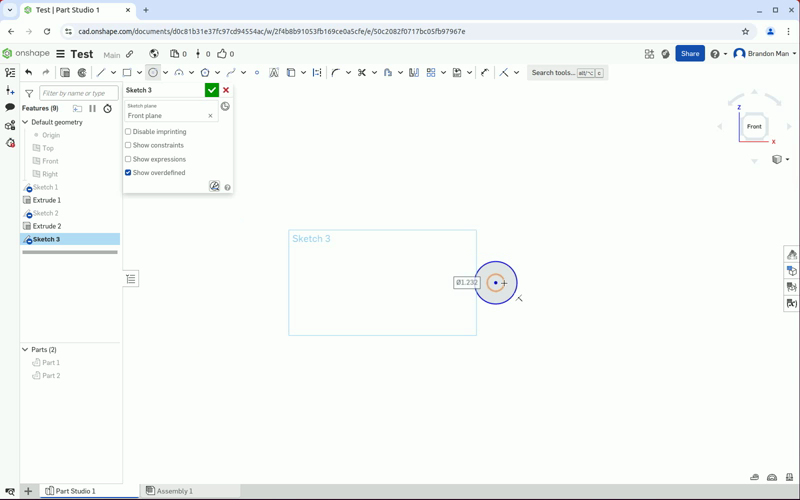
scroll(-6)
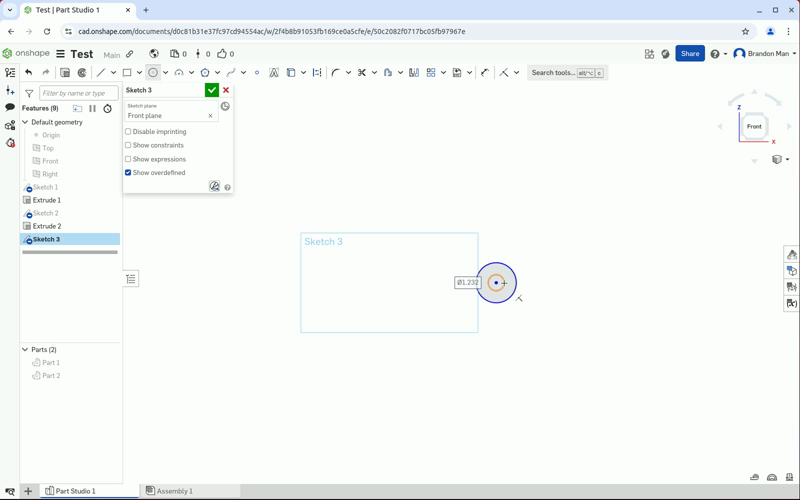
scroll(-6)
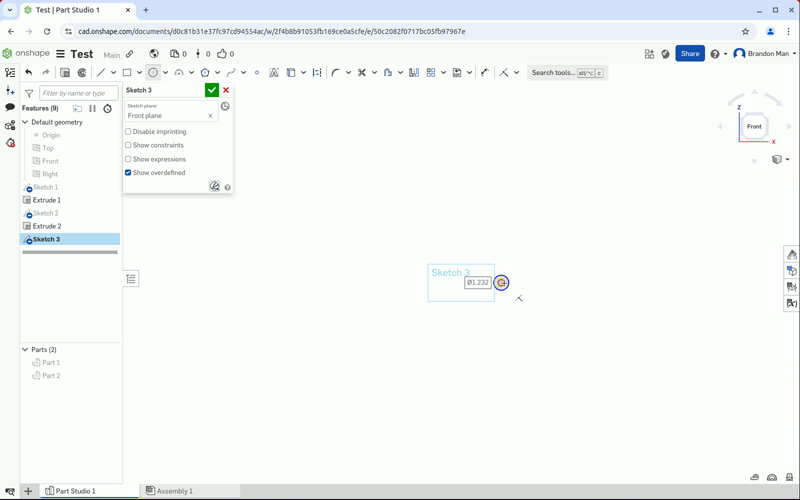
key(esc)
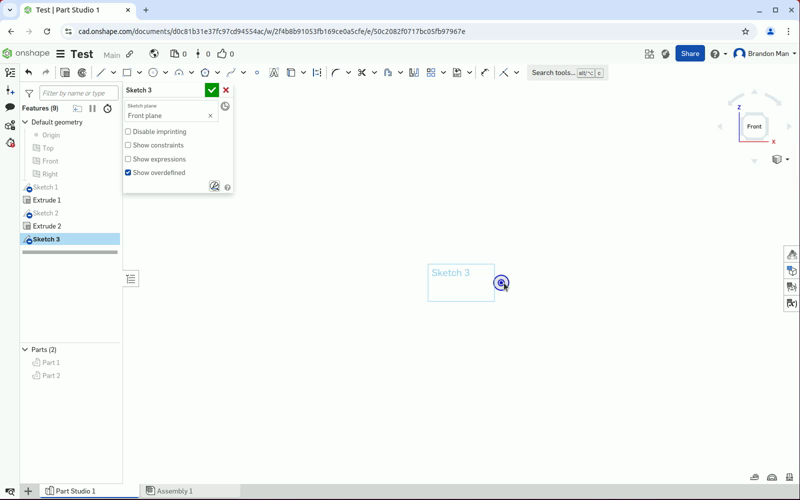
mouse_move(498, 286)
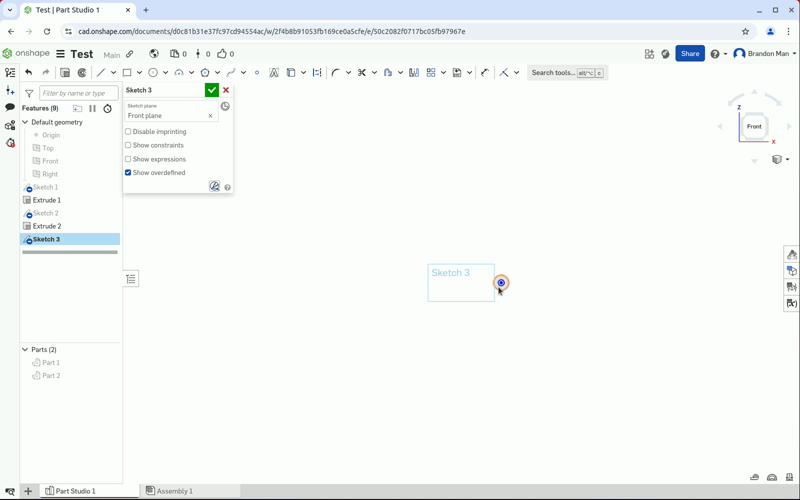
scroll(6)
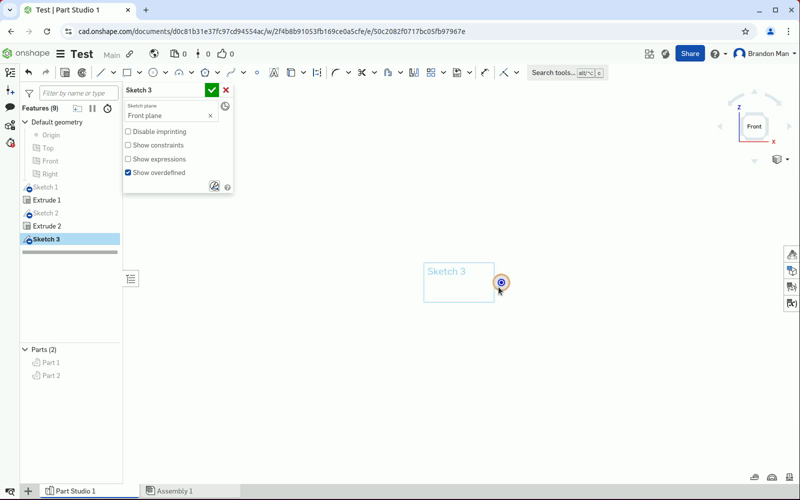
scroll(6)
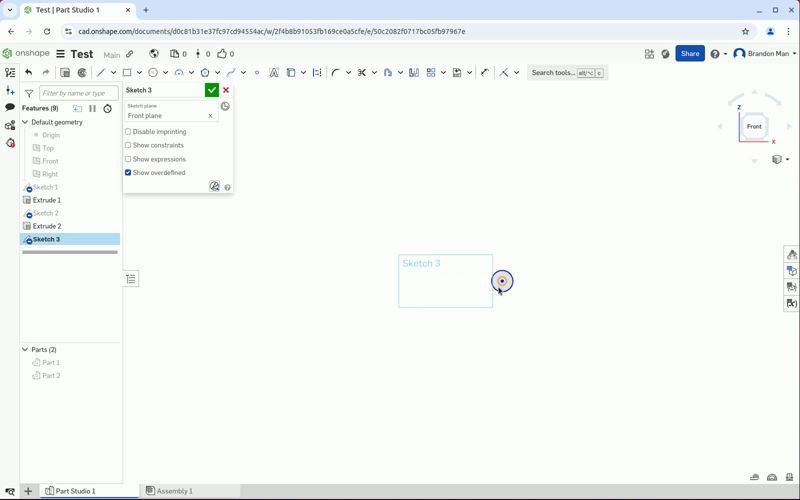
scroll(6)
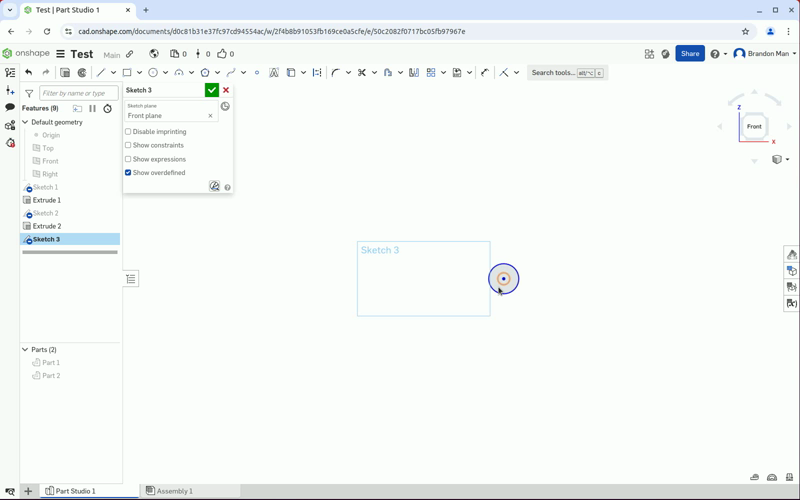
scroll(6)
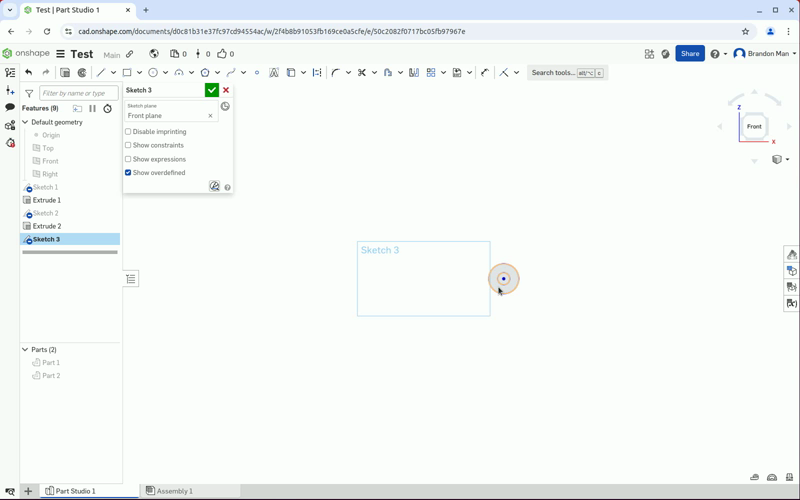
scroll(6)
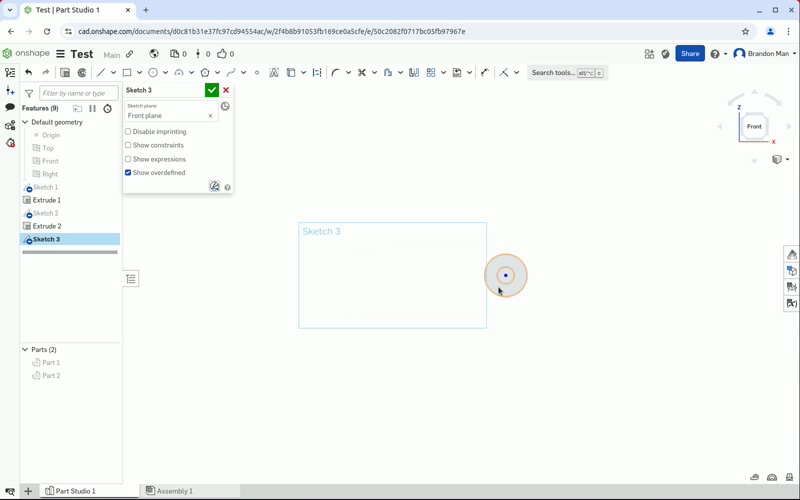
scroll(6)
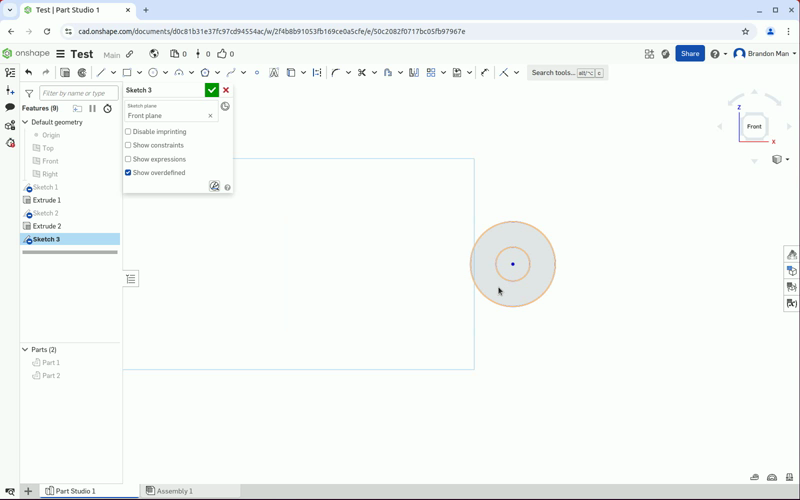
scroll(6)
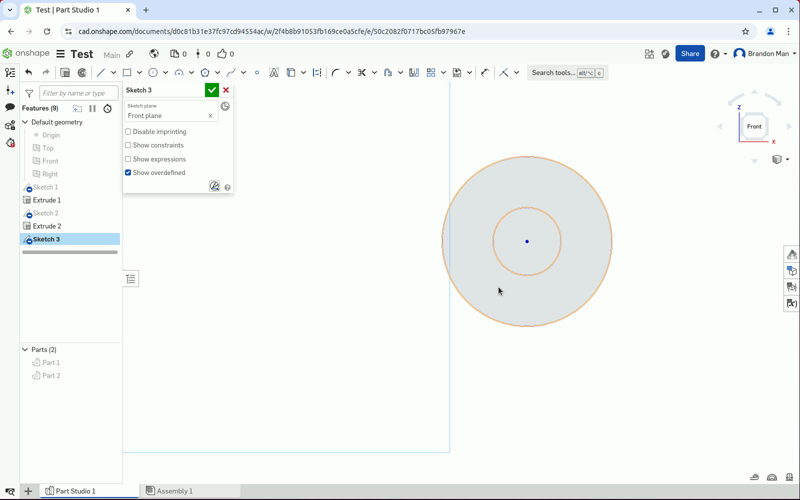
click(498, 286)
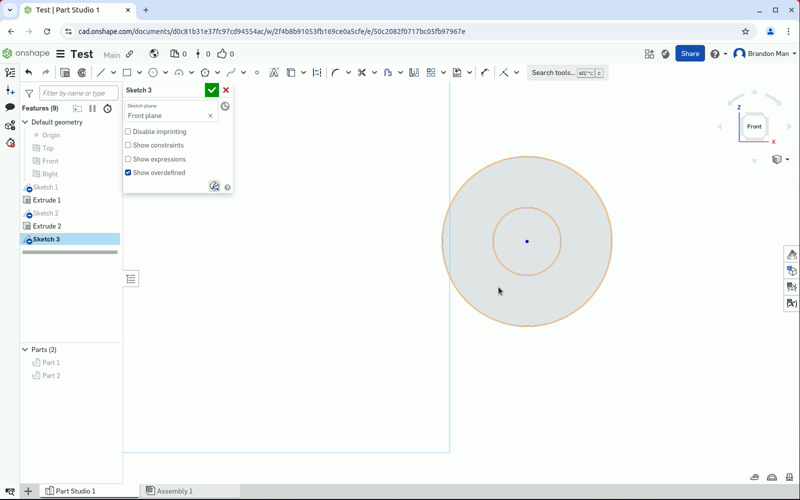
scroll(-6)
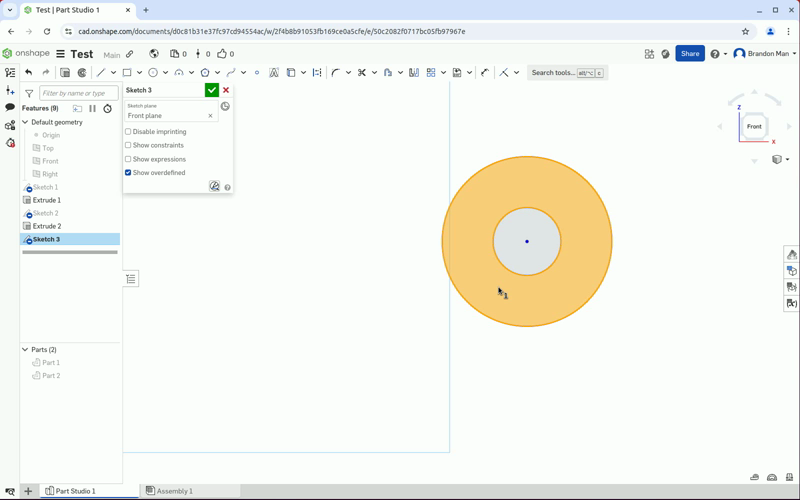
scroll(-6)
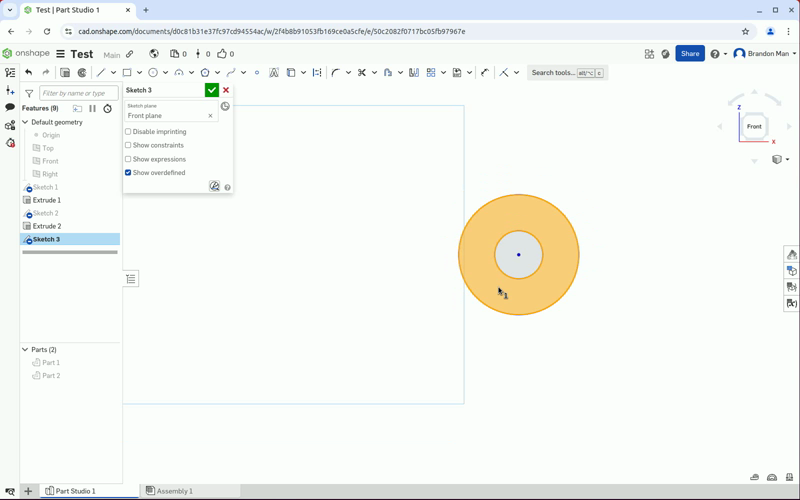
scroll(-6)
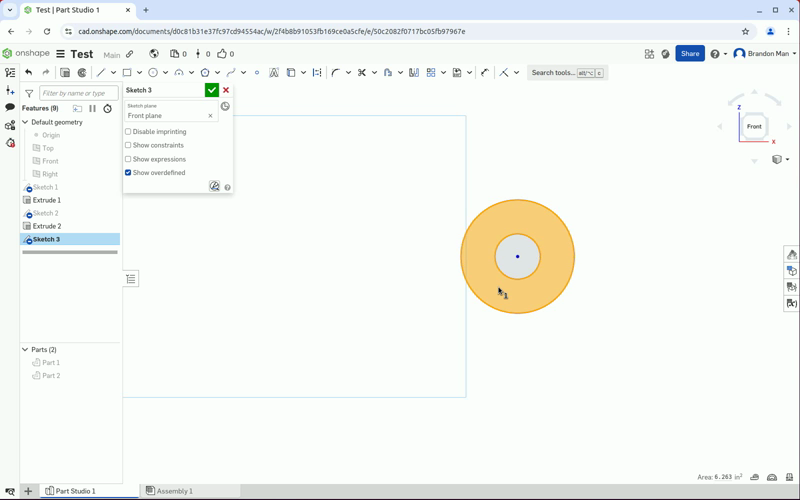
scroll(-6)
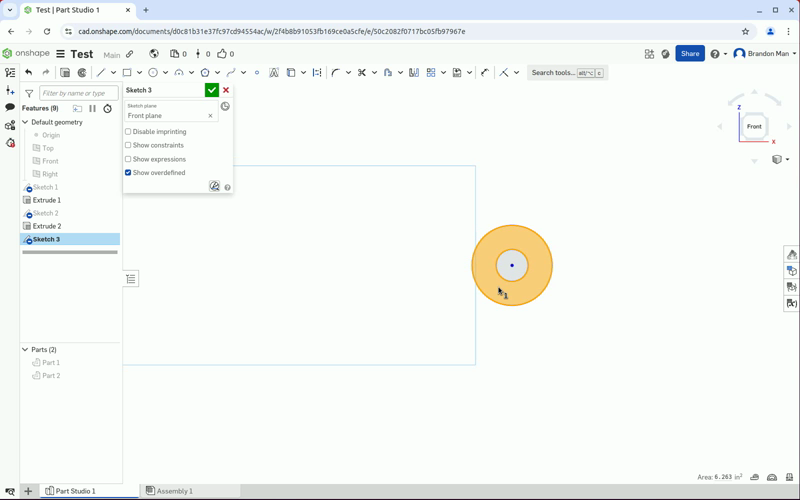
scroll(-6)
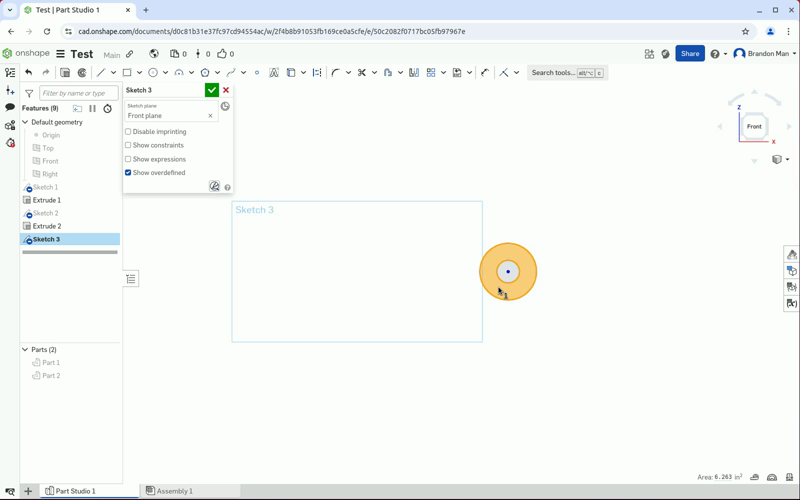
scroll(-6)
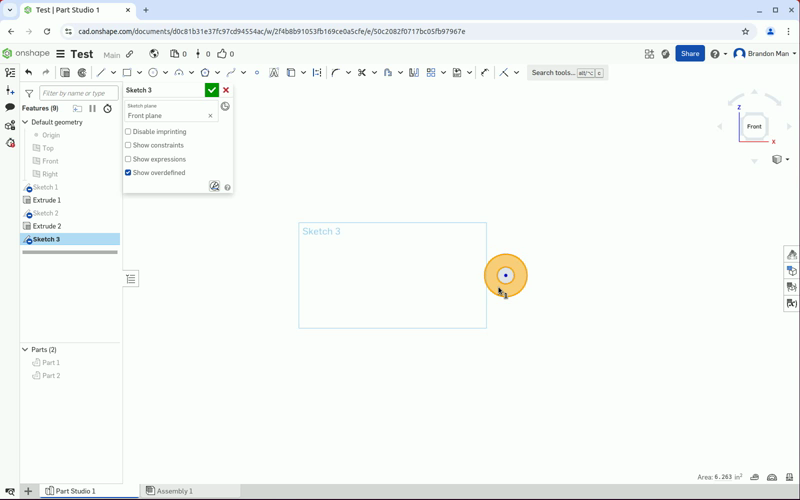
scroll(-6)
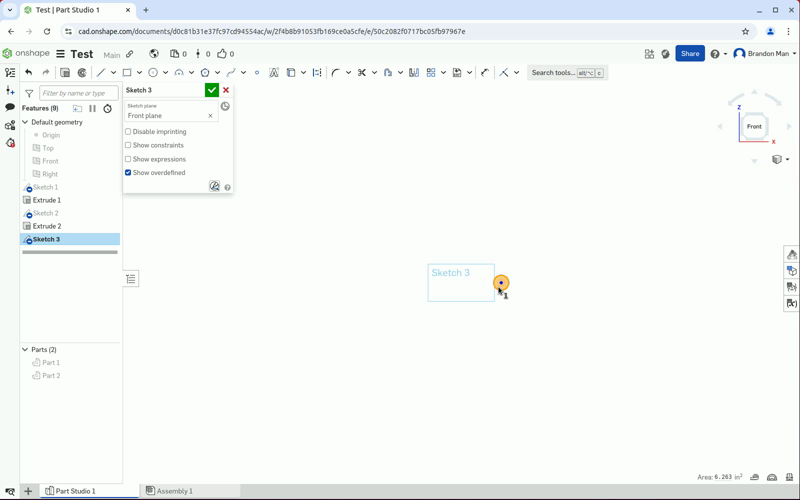
mouse_move(73, 352)
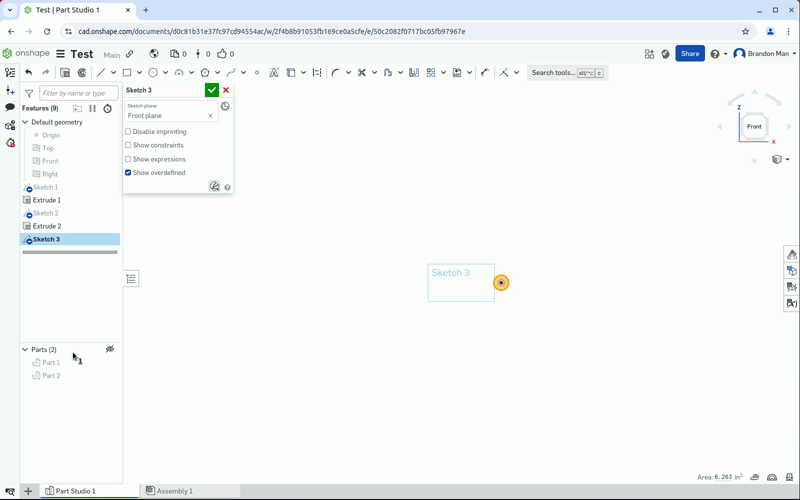
key(shift+y)
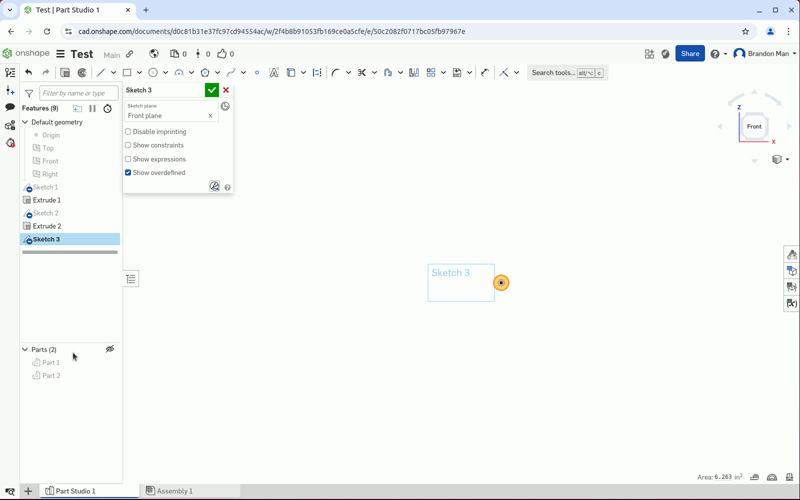
key(shift+e)
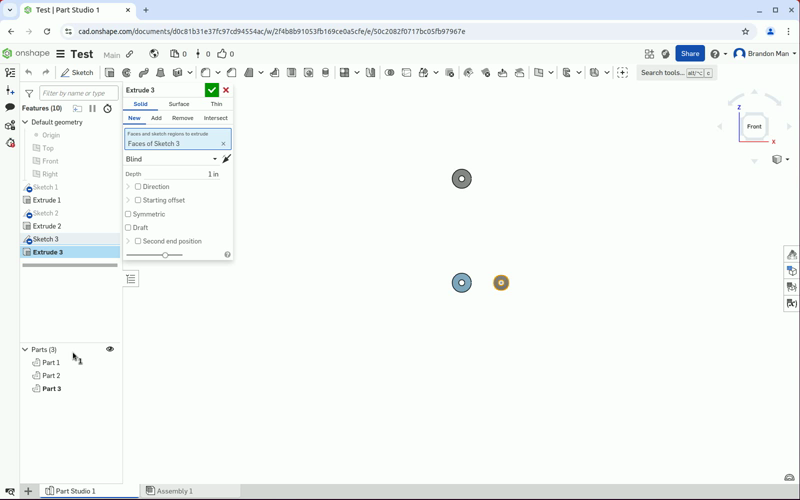
mouse_move(143, 106)
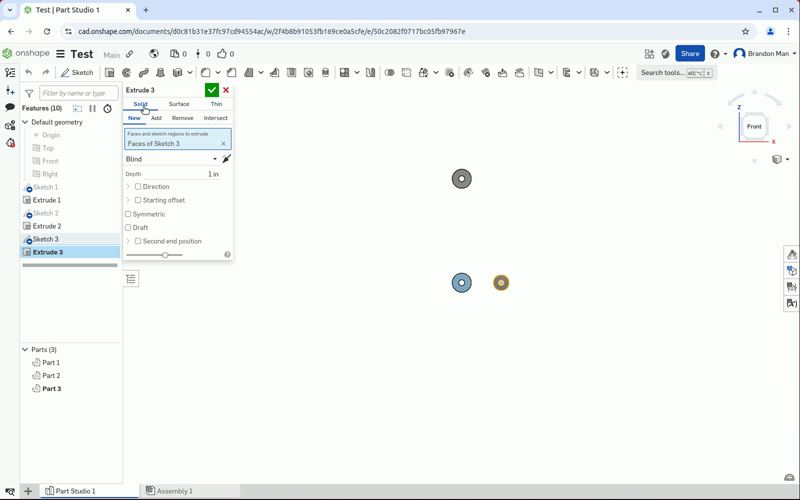
click(143, 106)
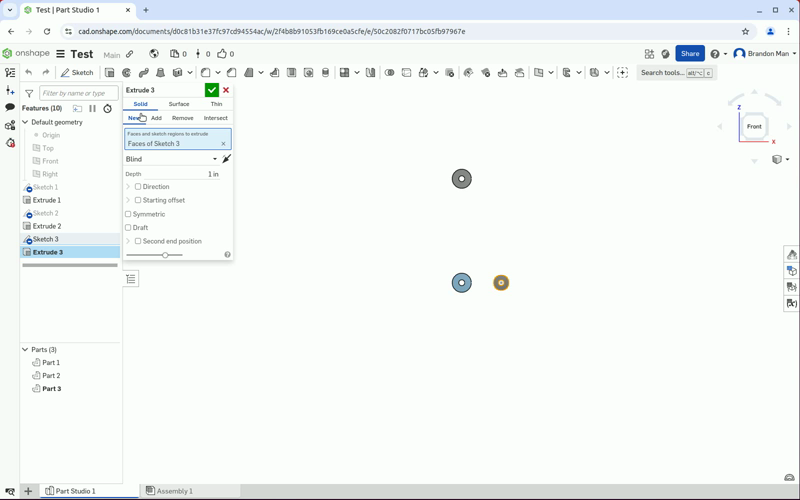
mouse_move(137, 120)
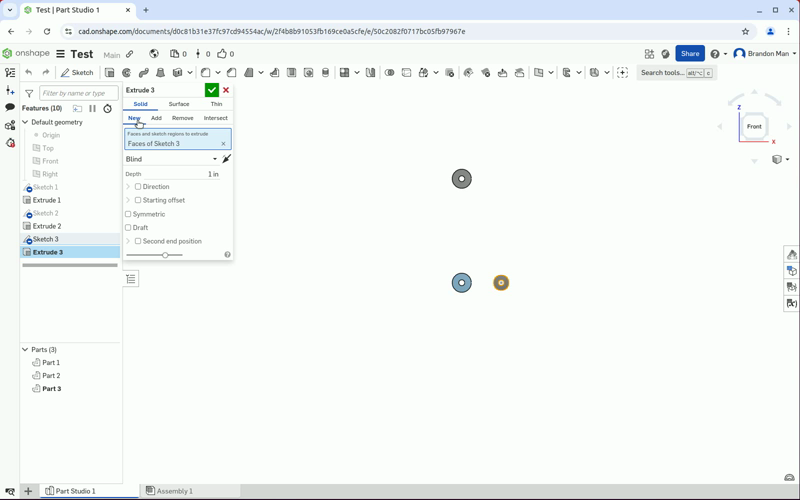
click(137, 120)
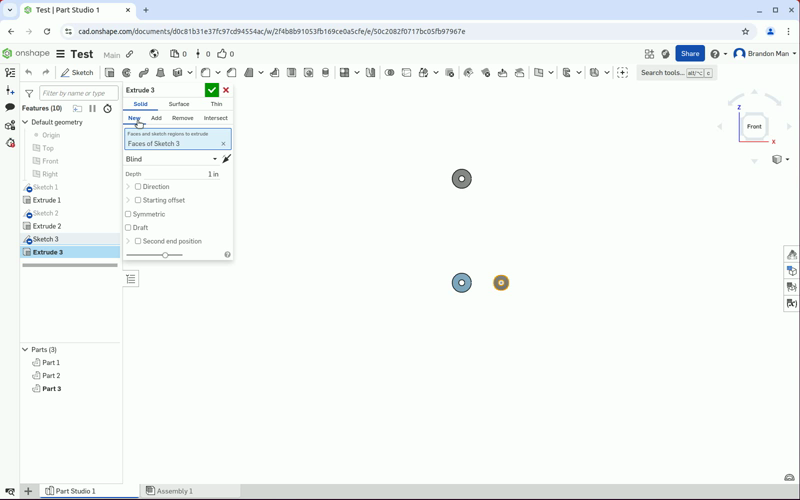
key(tab, 4)
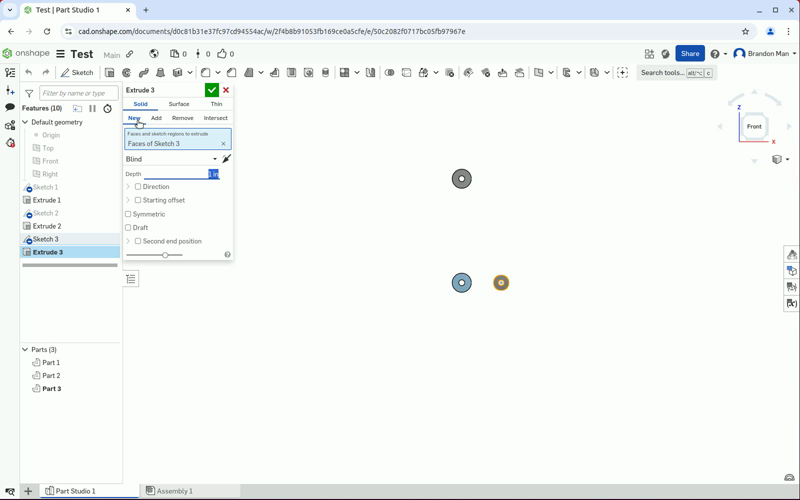
text(0.481)
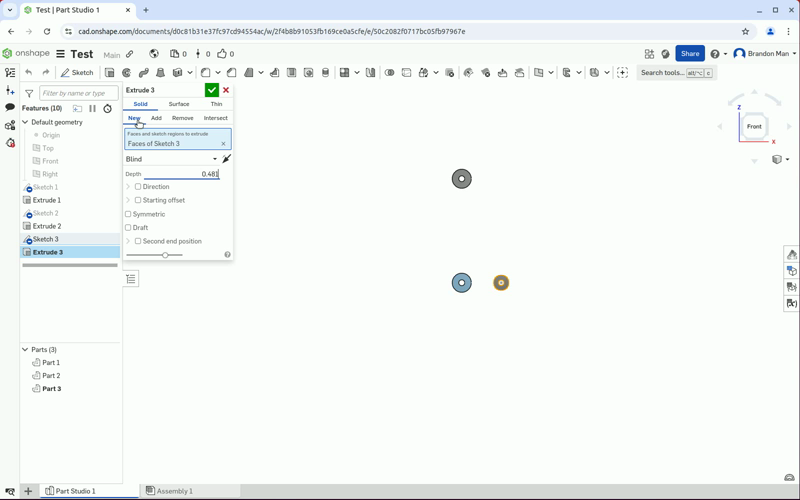
key(enter)
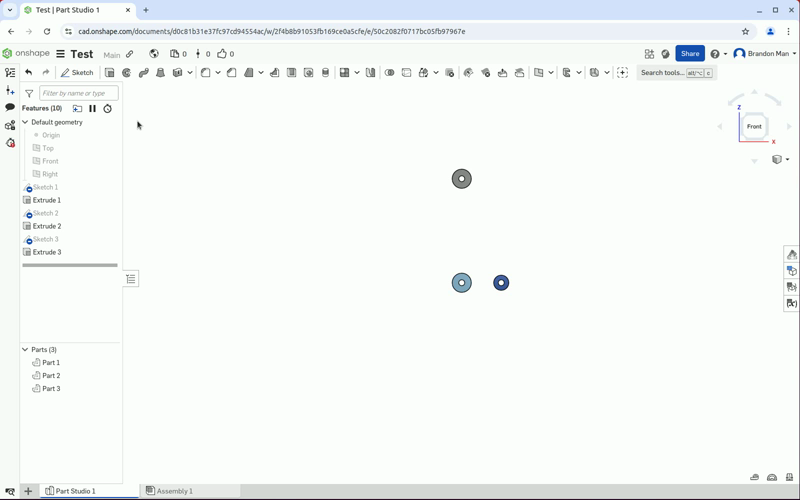
key(shift+h)
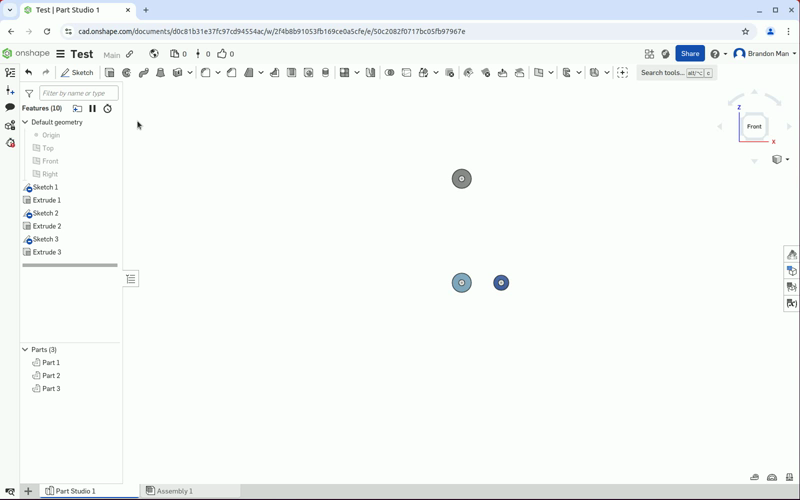
key(shift+h)
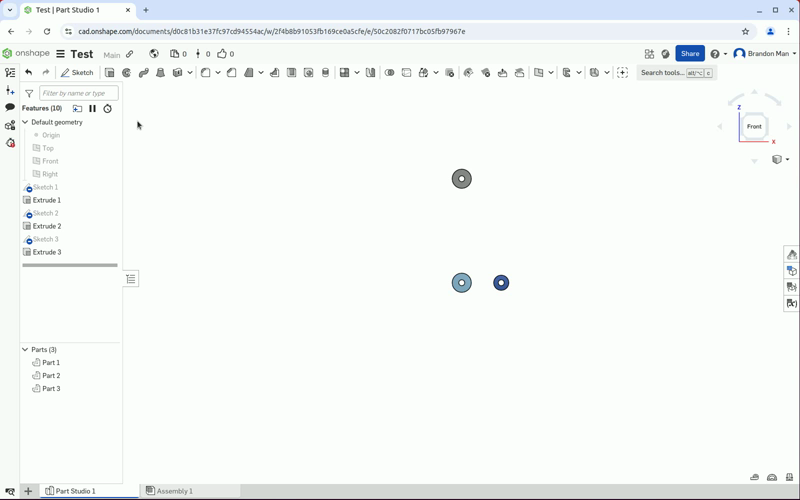
mouse_move(73, 189)
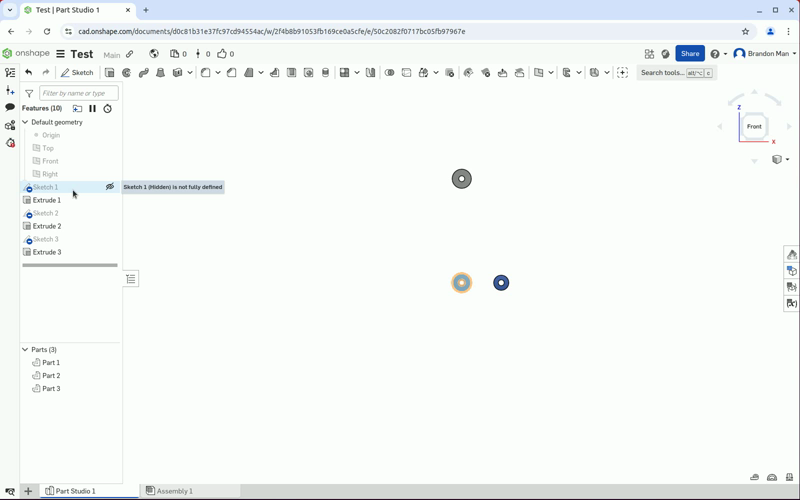
click(73, 189)
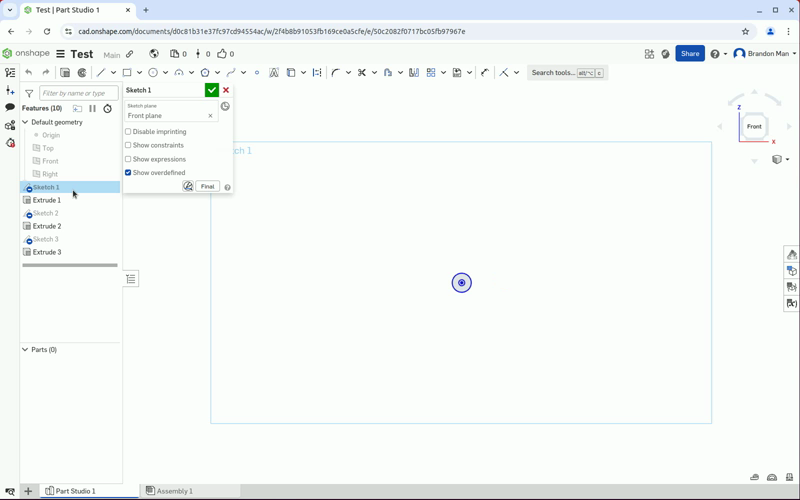
mouse_move(229, 92)
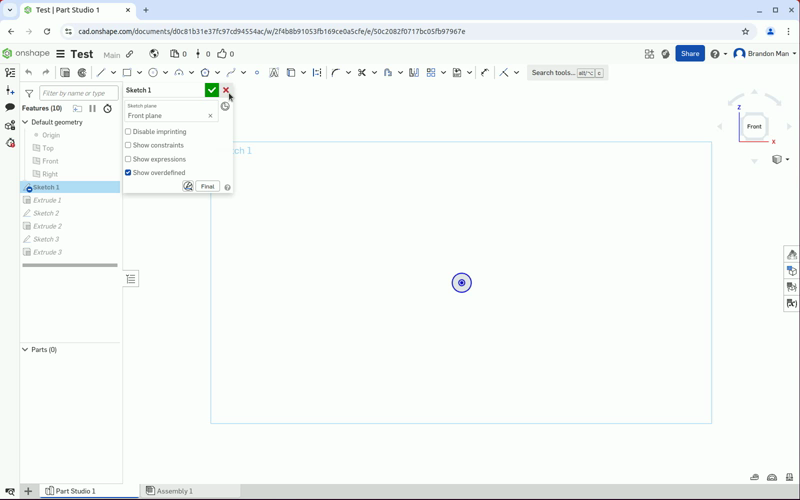
click(229, 92)
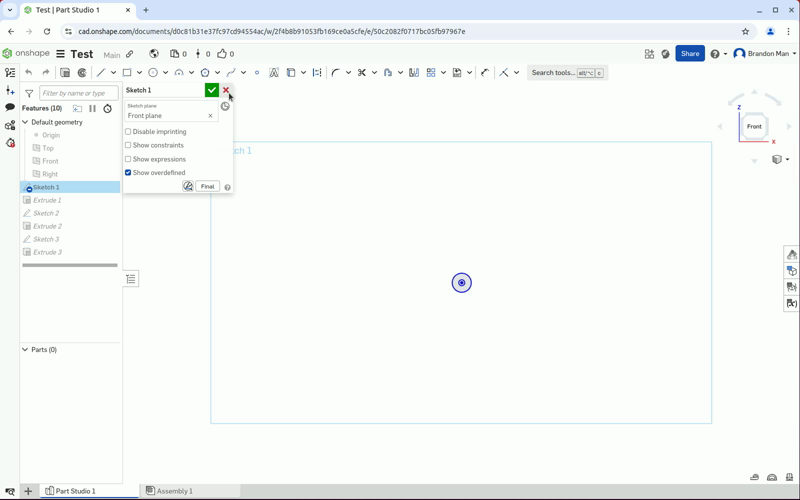
key(shift+s)
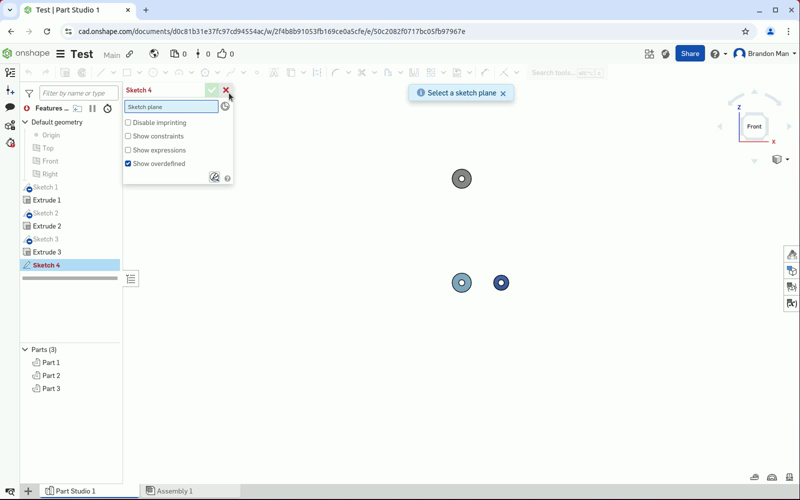
mouse_move(73, 163)
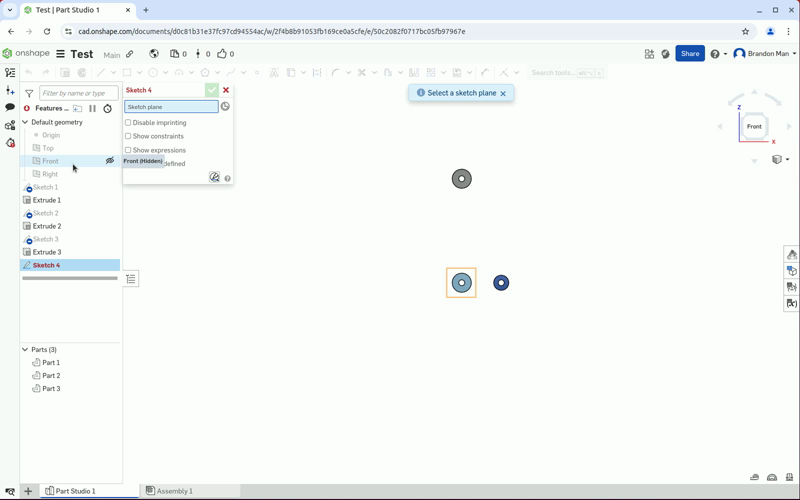
click(73, 163)
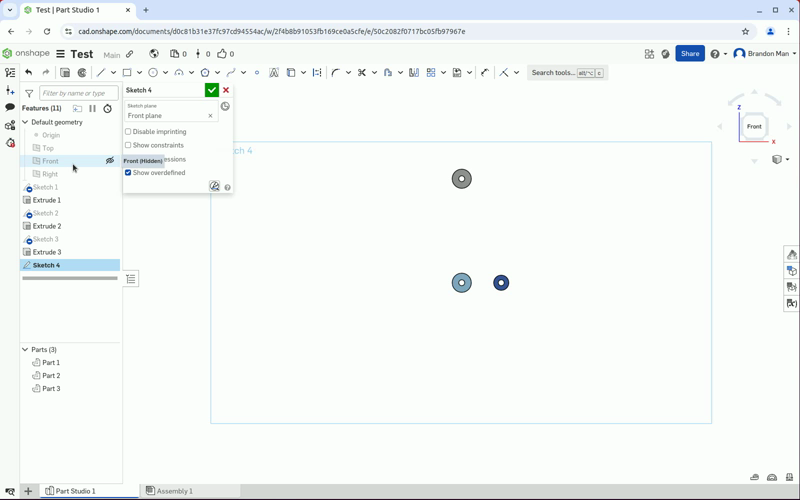
mouse_move(73, 352)
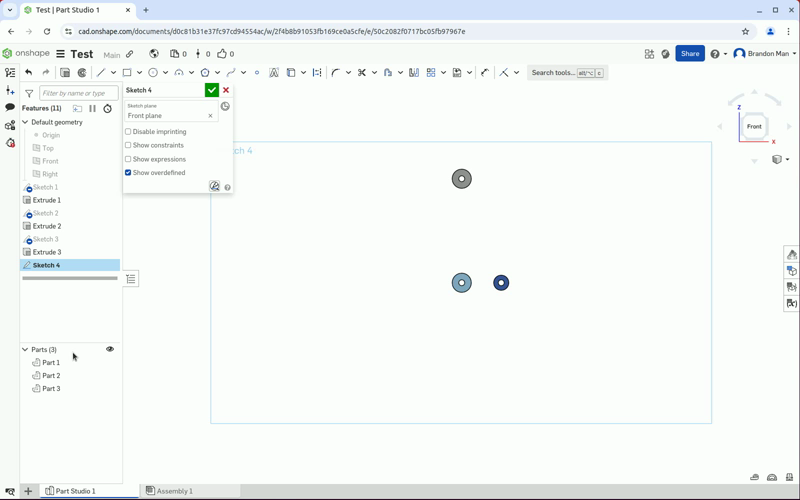
key(y)
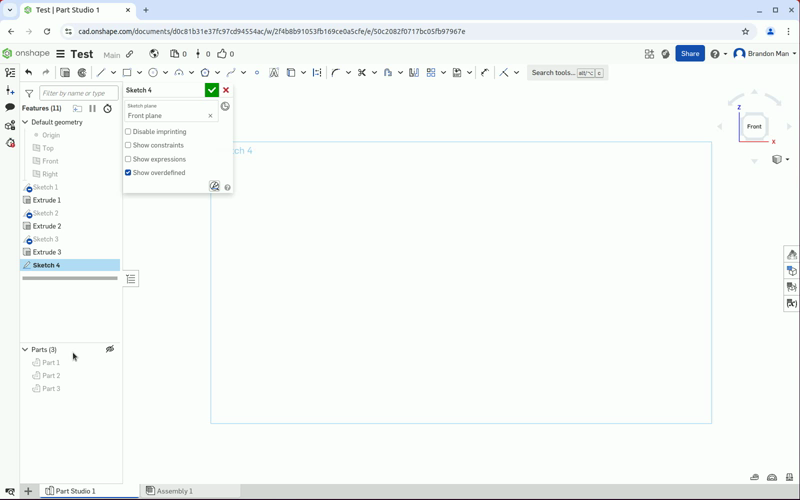
key(l)
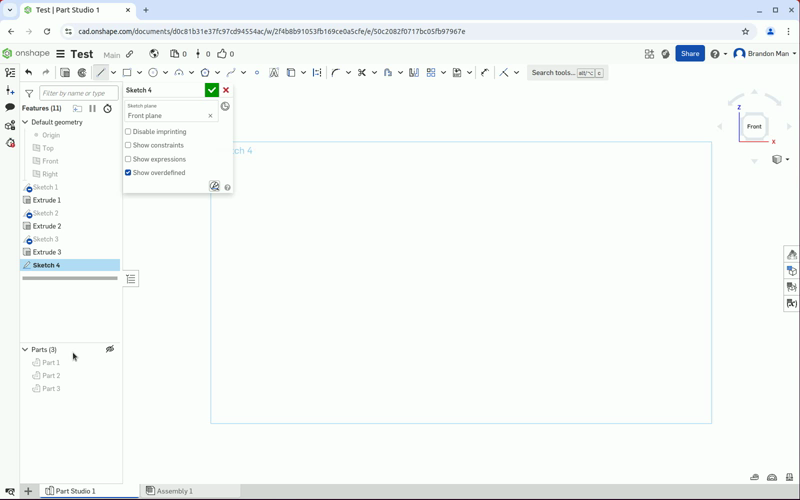
key_down(shift)
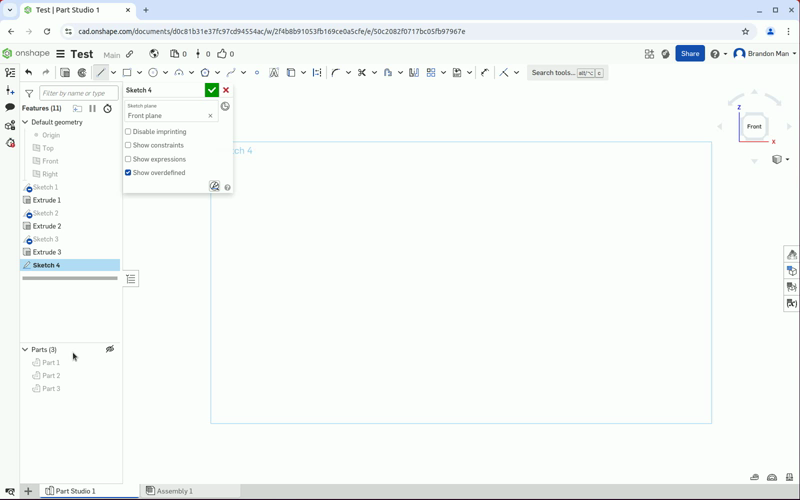
mouse_move(446, 226)
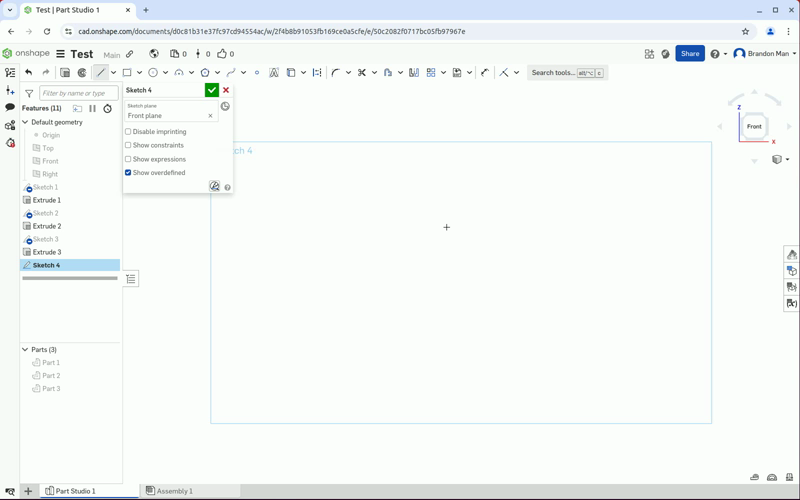
click(446, 226)
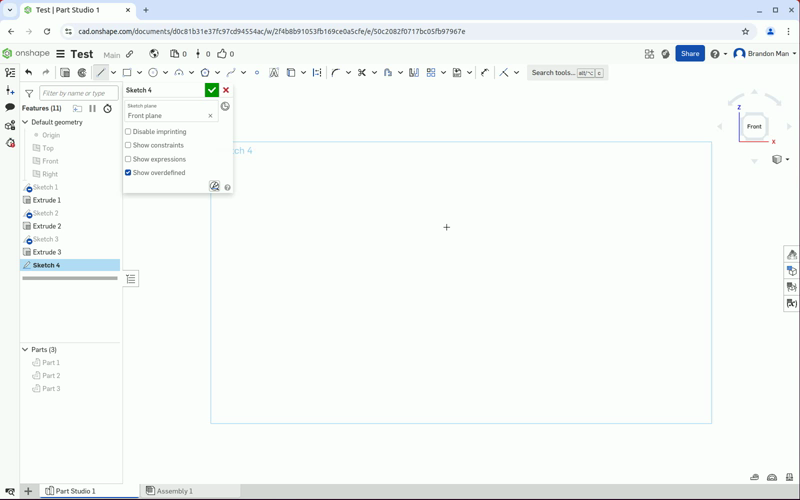
key_up(shift)
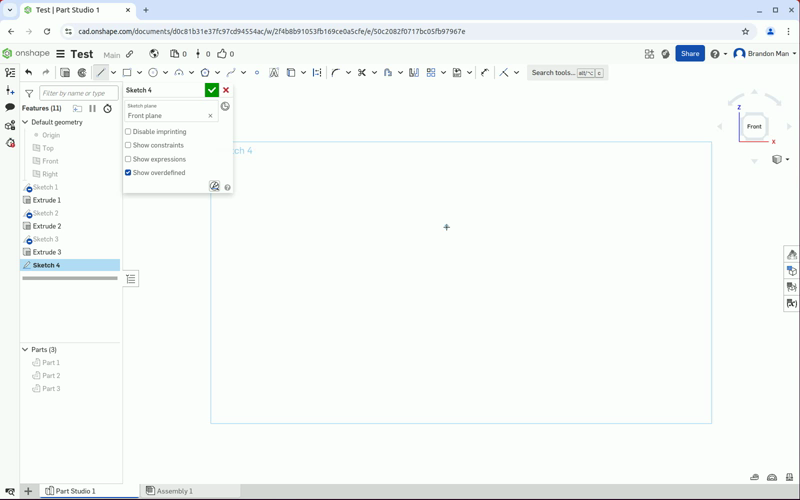
key_down(shift)
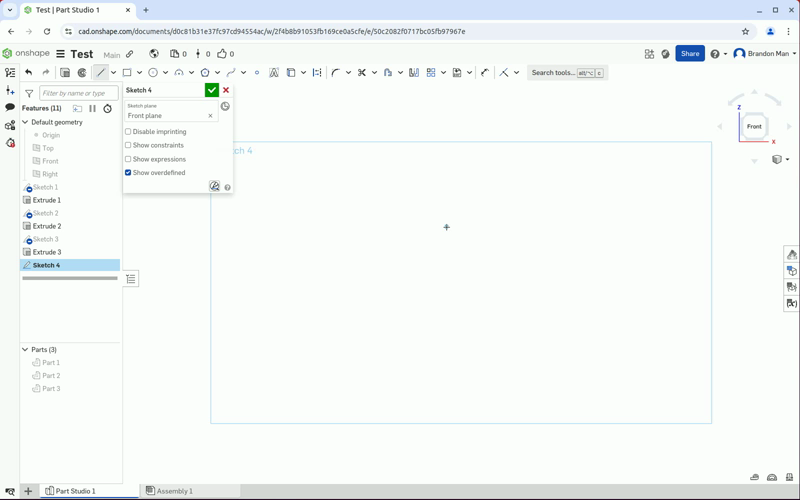
mouse_move(476, 226)
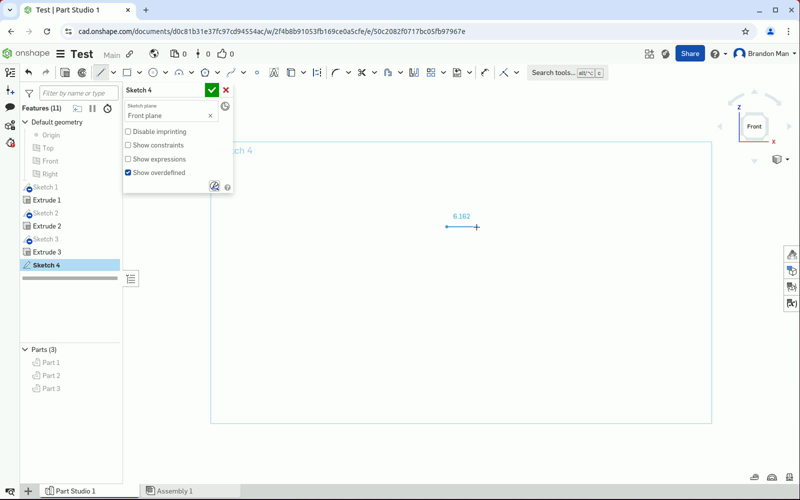
mouse_move(452, 284)
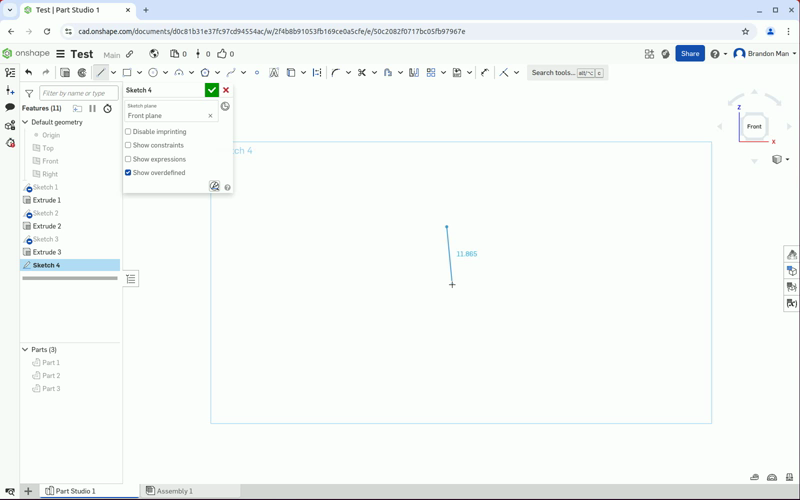
click(452, 284)
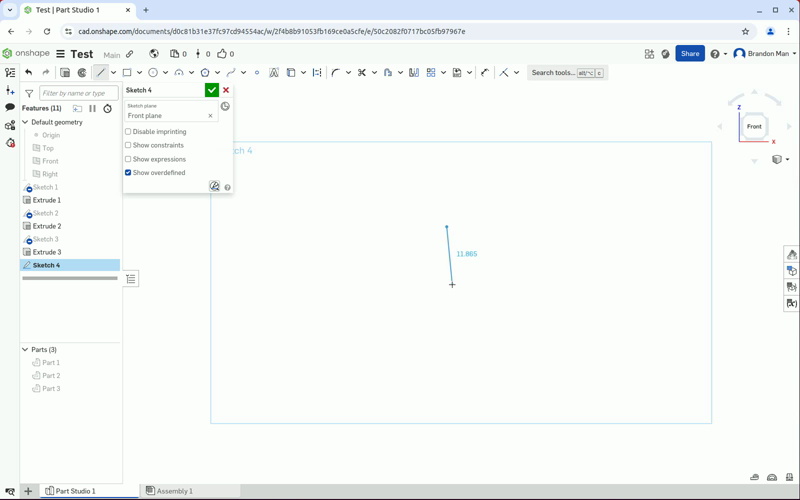
key_up(shift)
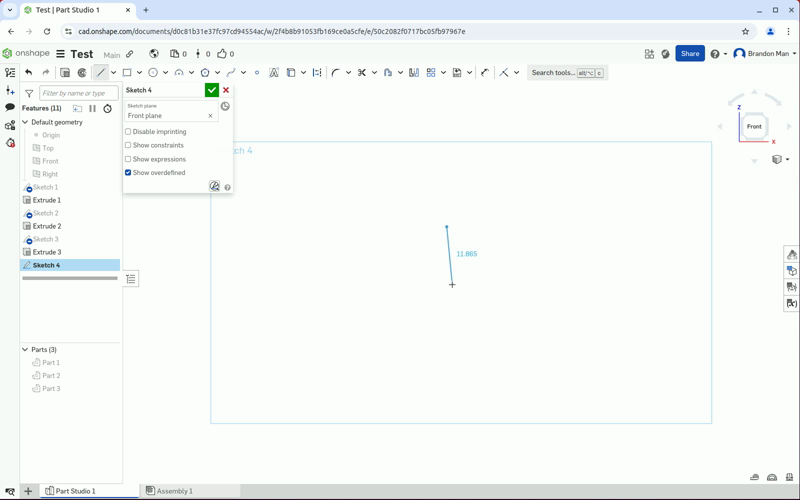
key(esc)
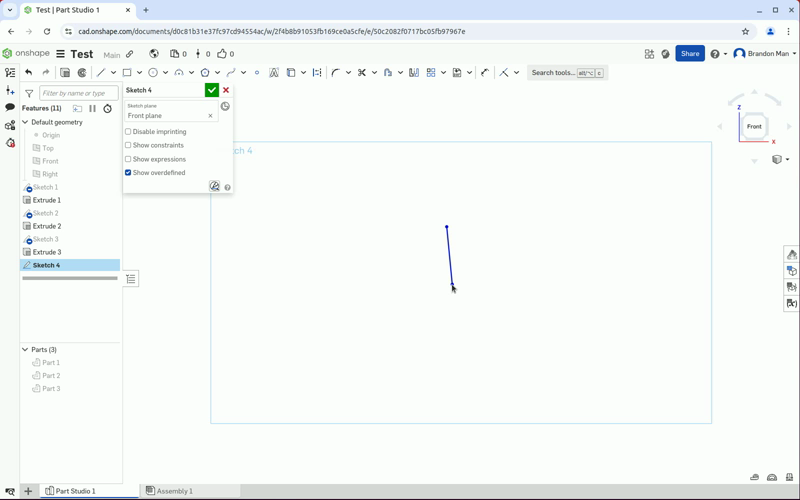
key(a)
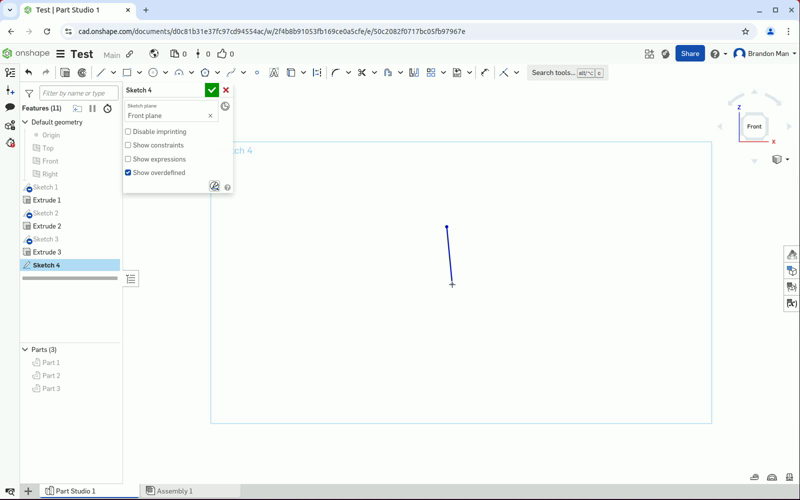
mouse_move(452, 284)
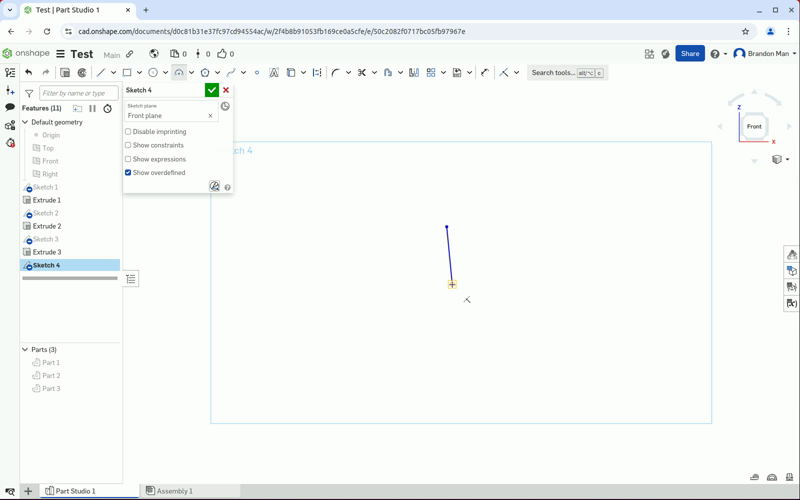
click(452, 284)
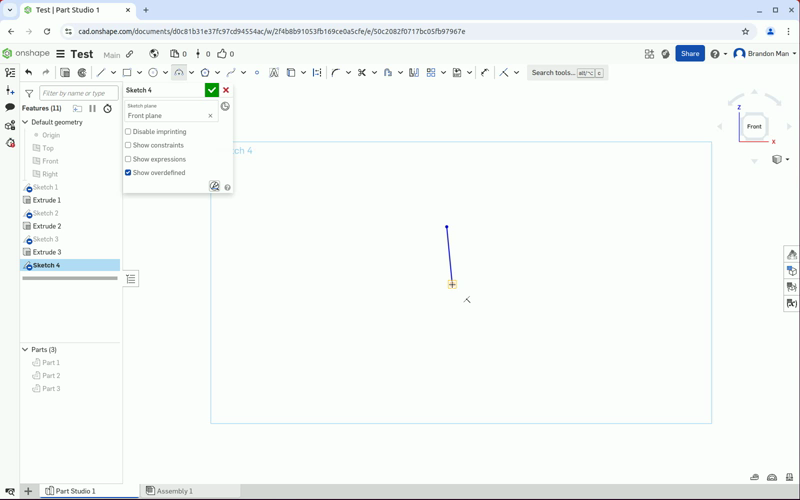
key_down(shift)
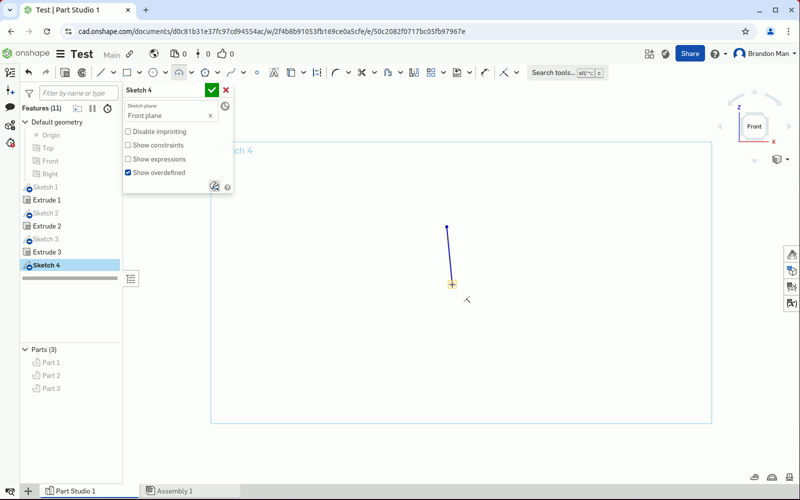
mouse_move(461, 291)
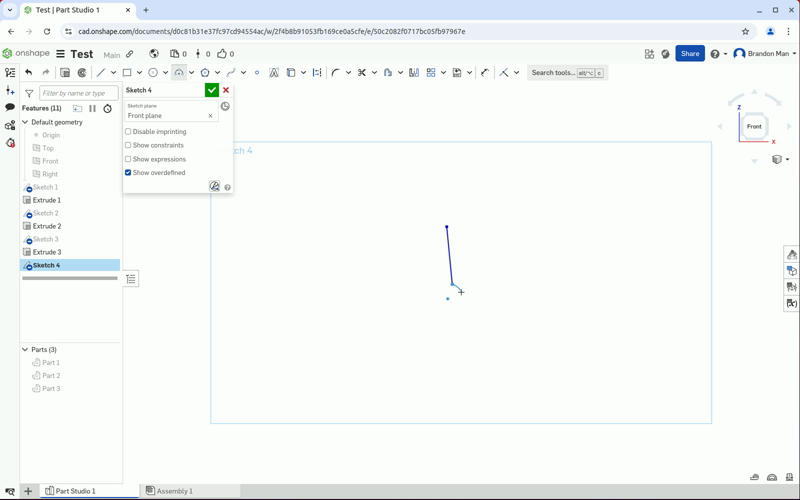
click(461, 291)
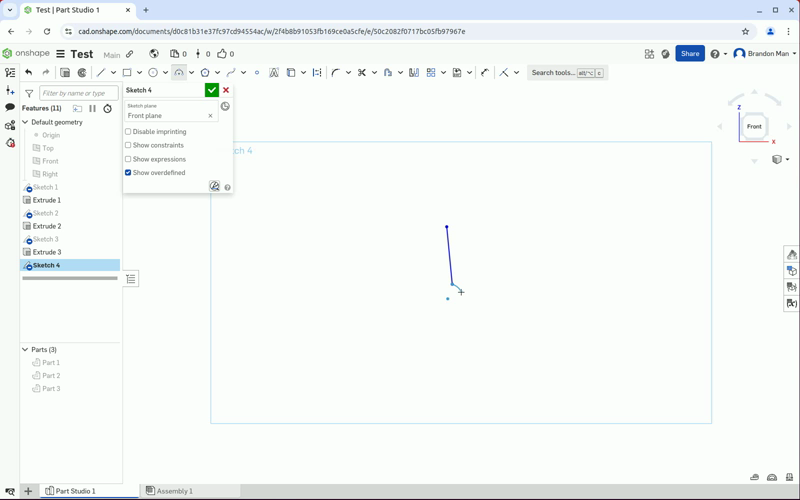
mouse_move(466, 276)
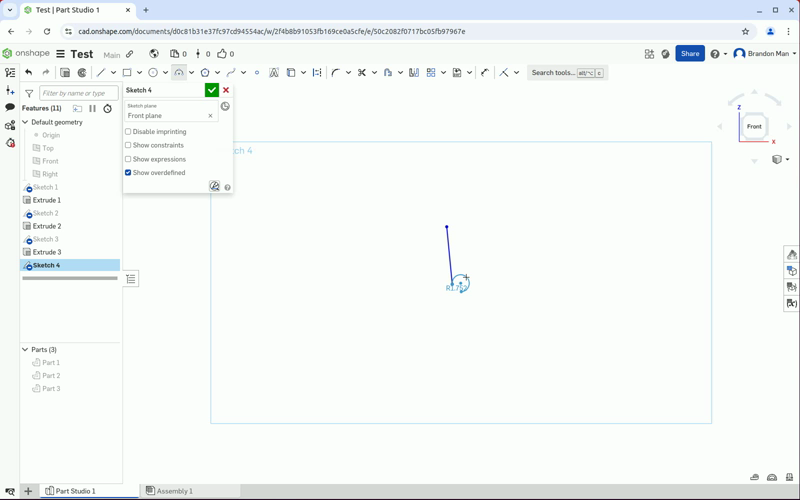
click(466, 276)
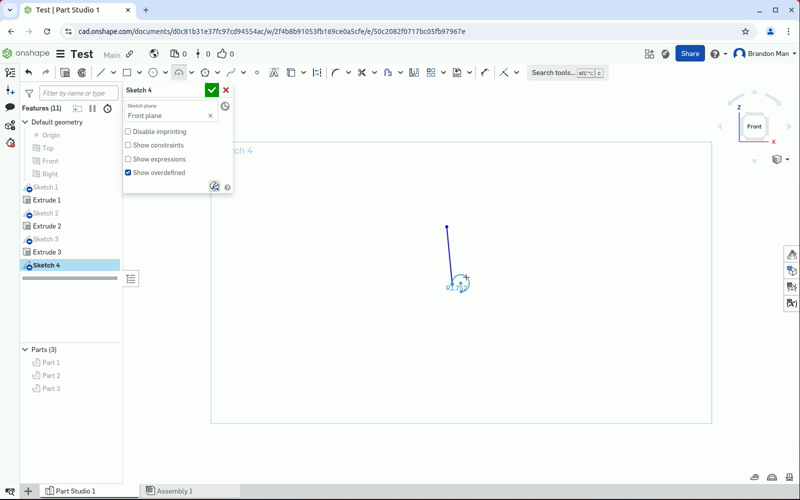
key_up(shift)
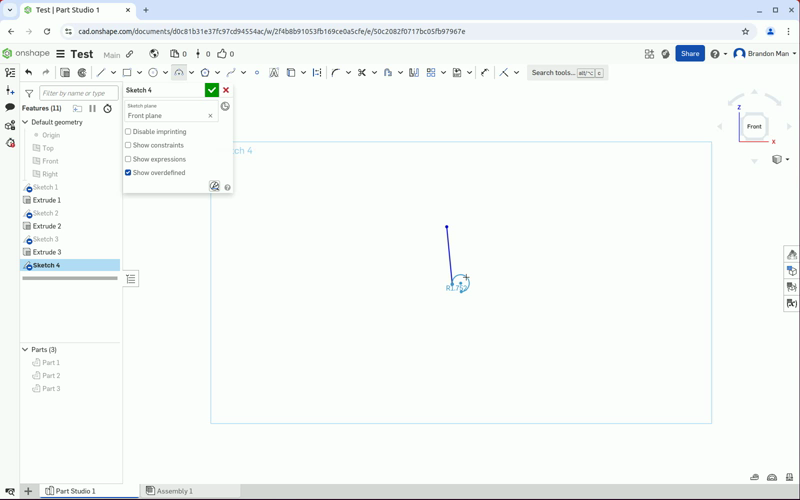
key(esc)
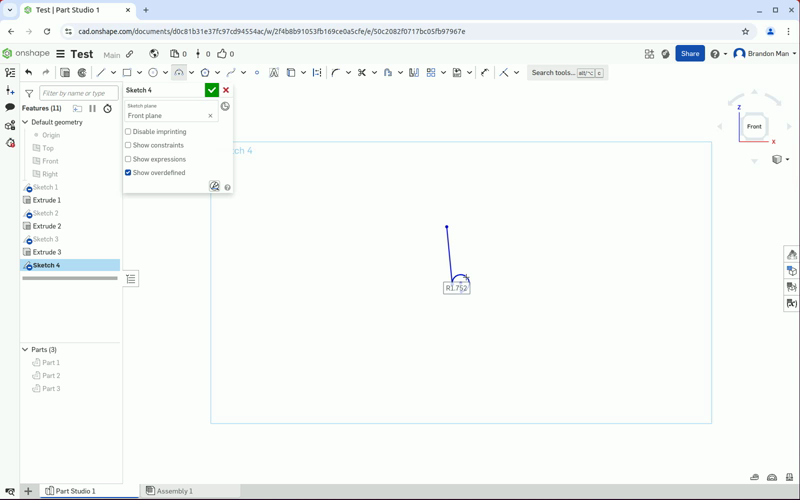
key(l)
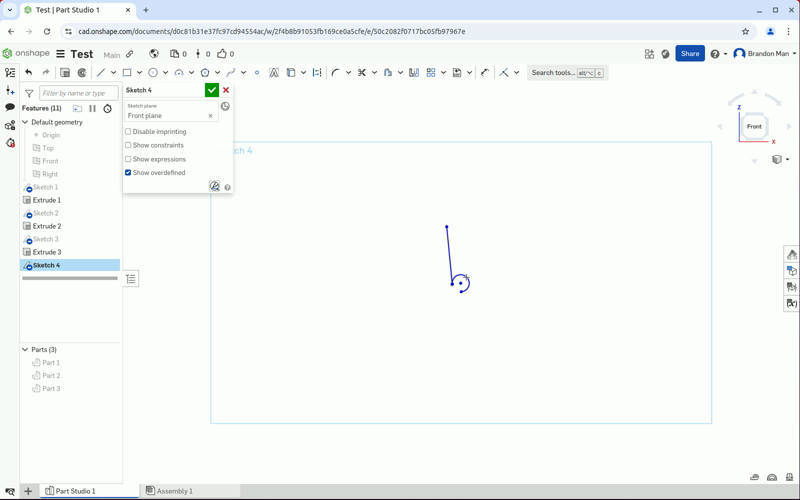
mouse_move(461, 291)
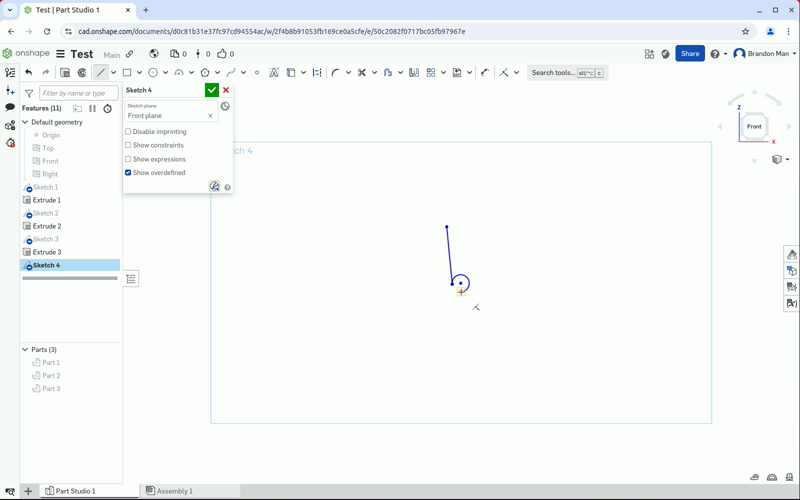
click(461, 291)
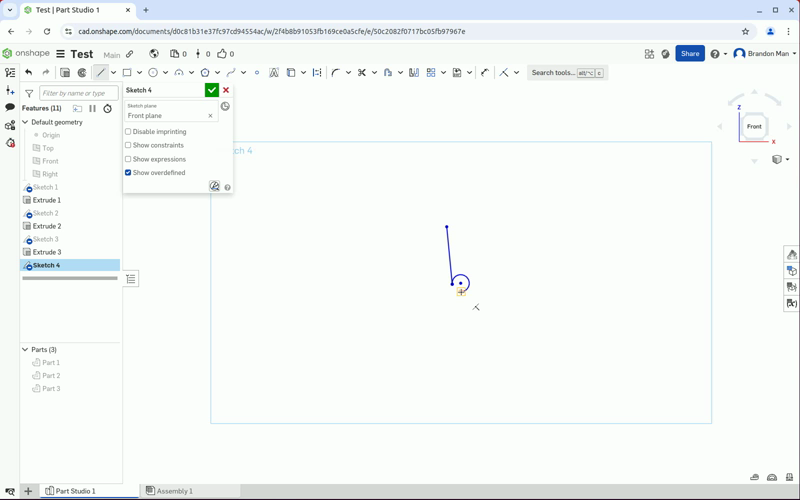
key_down(shift)
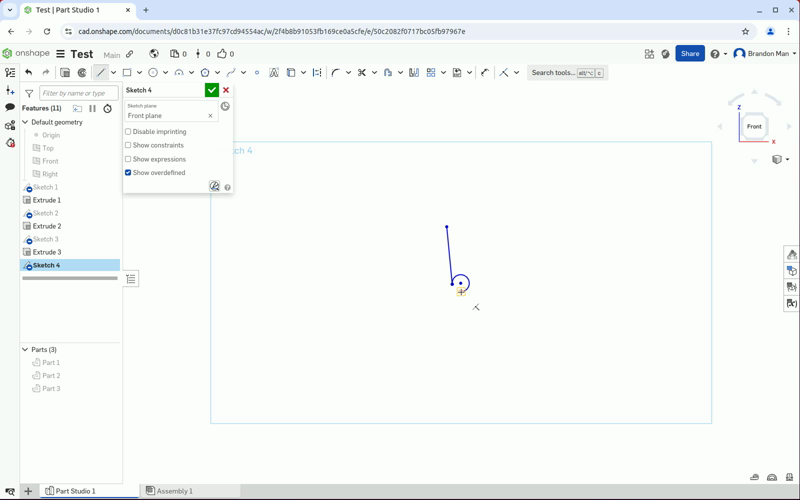
mouse_move(491, 291)
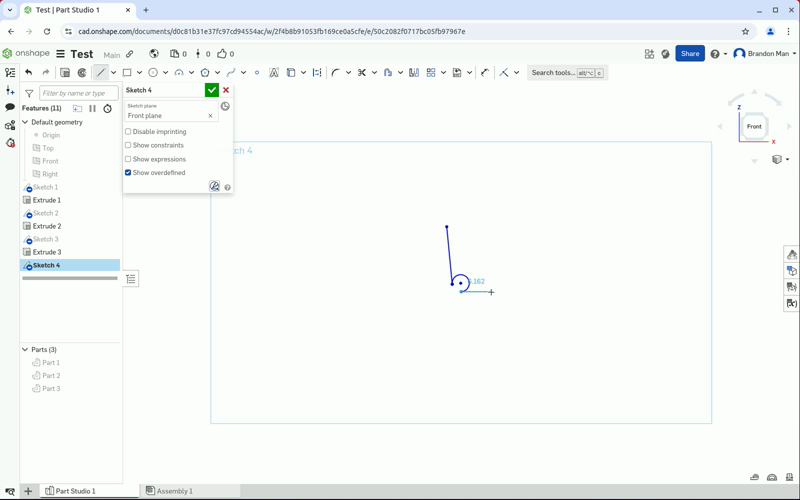
mouse_move(502, 290)
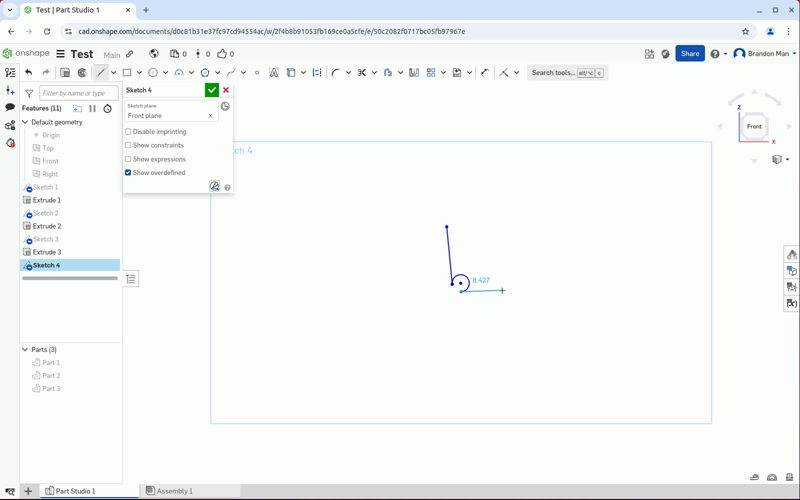
click(502, 290)
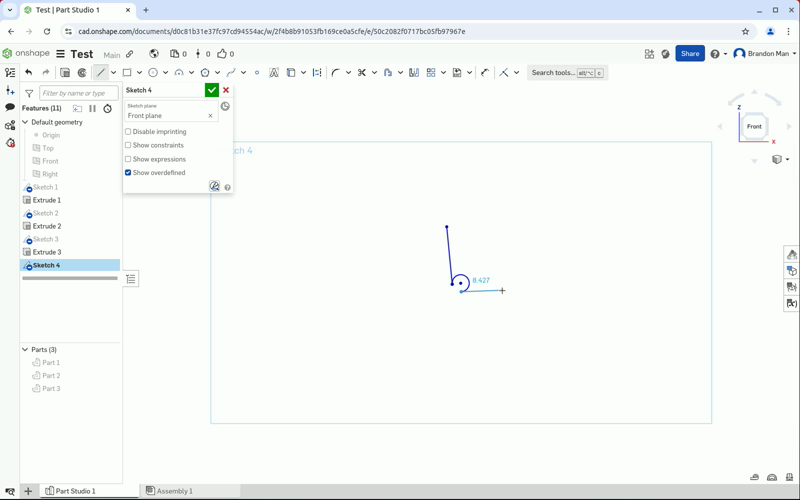
key_up(shift)
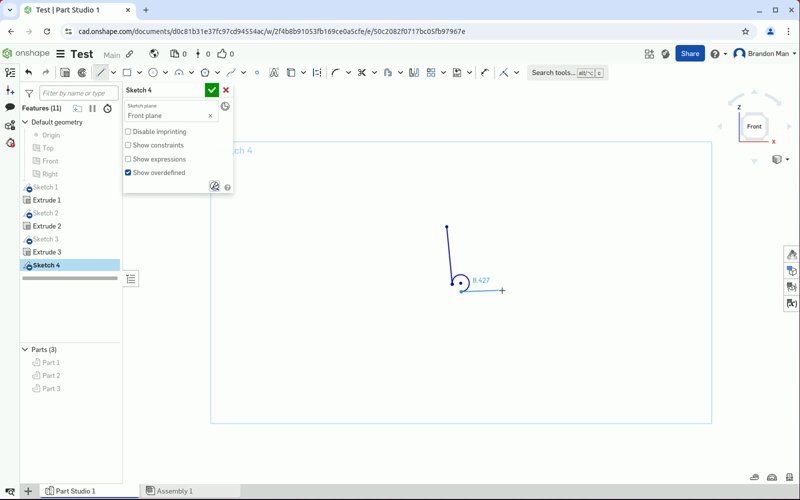
key(esc)
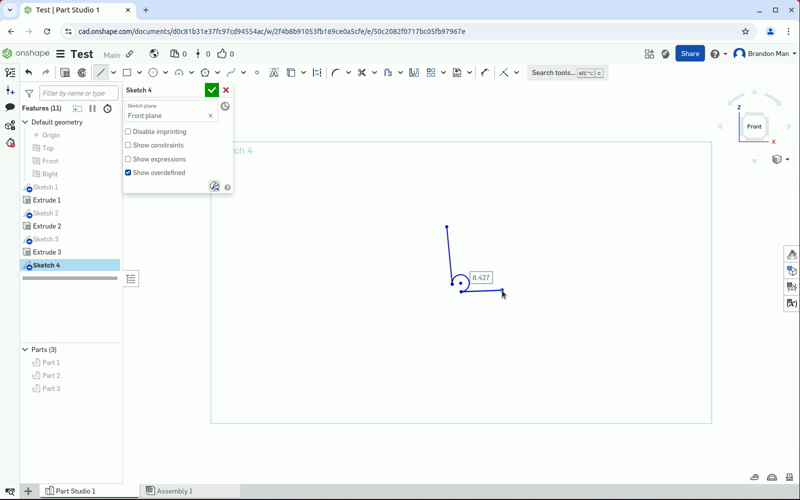
key(a)
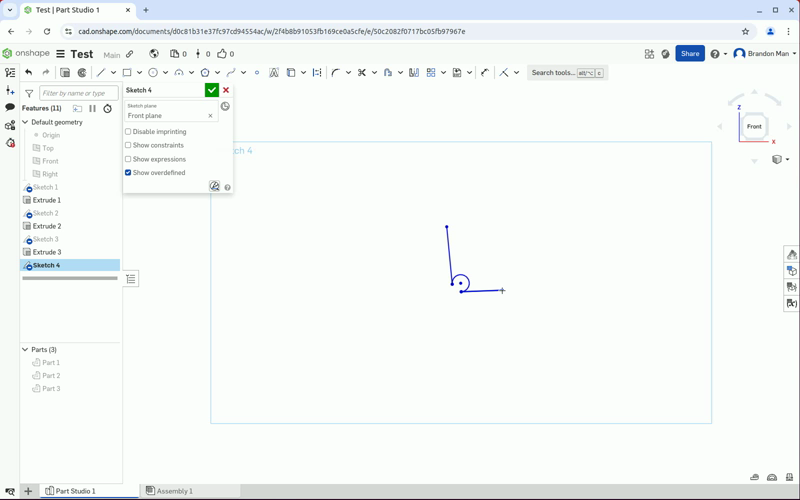
mouse_move(502, 290)
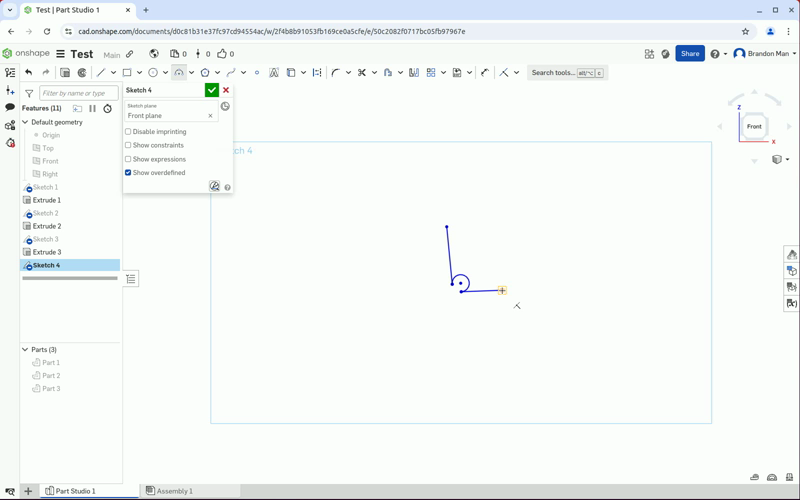
click(502, 290)
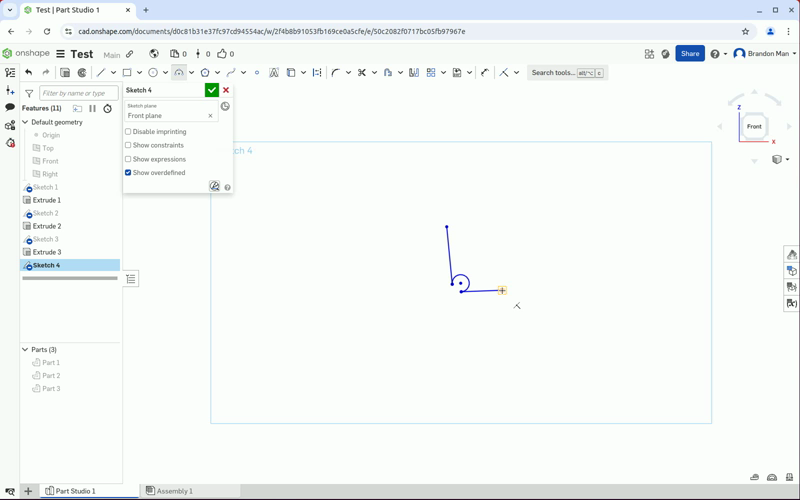
key_down(shift)
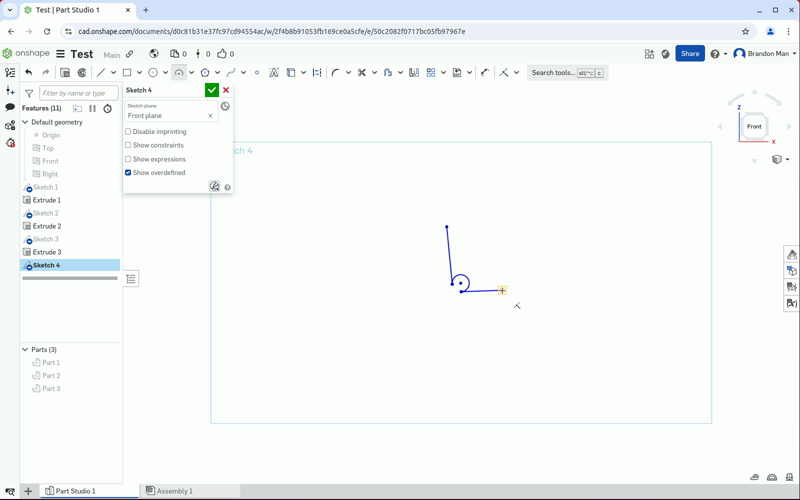
mouse_move(502, 276)
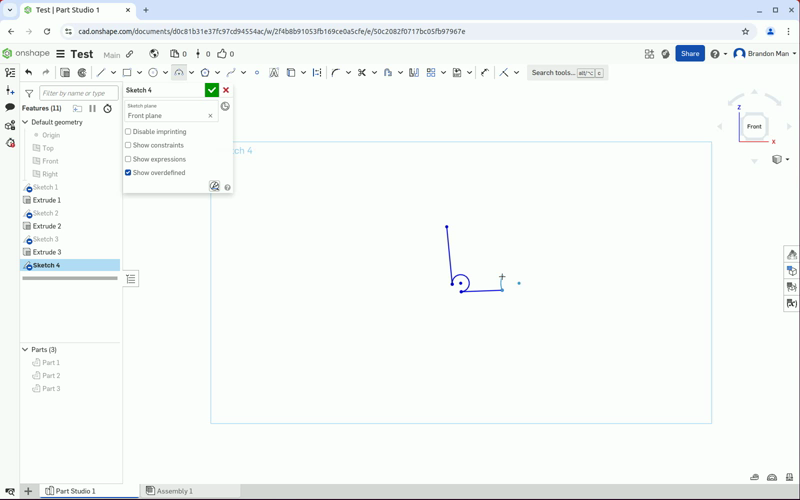
click(502, 276)
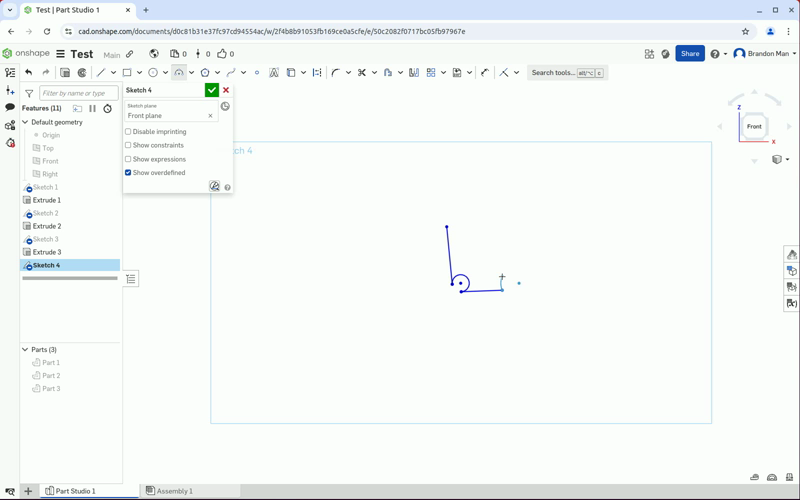
mouse_move(494, 282)
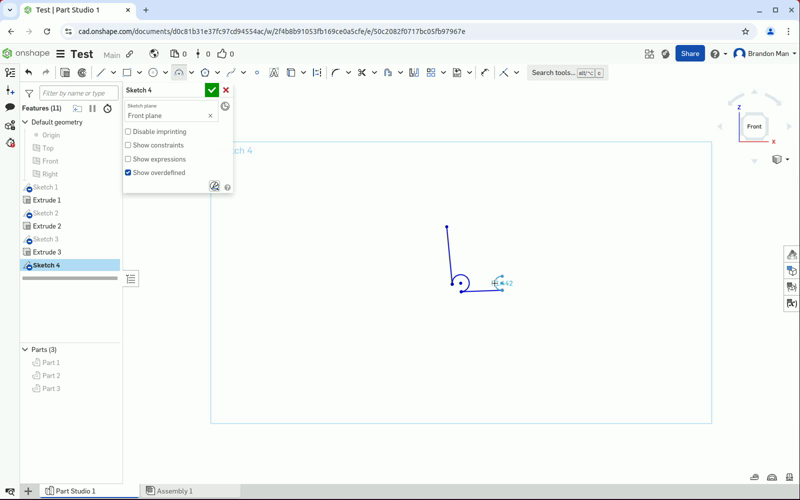
click(494, 282)
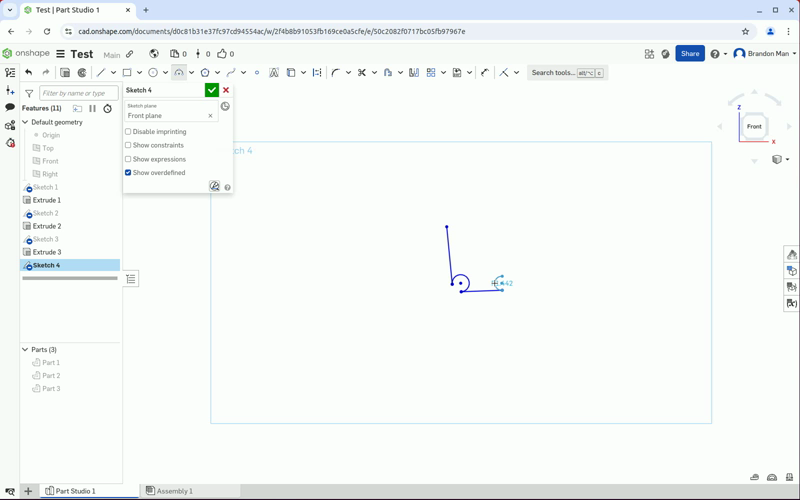
key_up(shift)
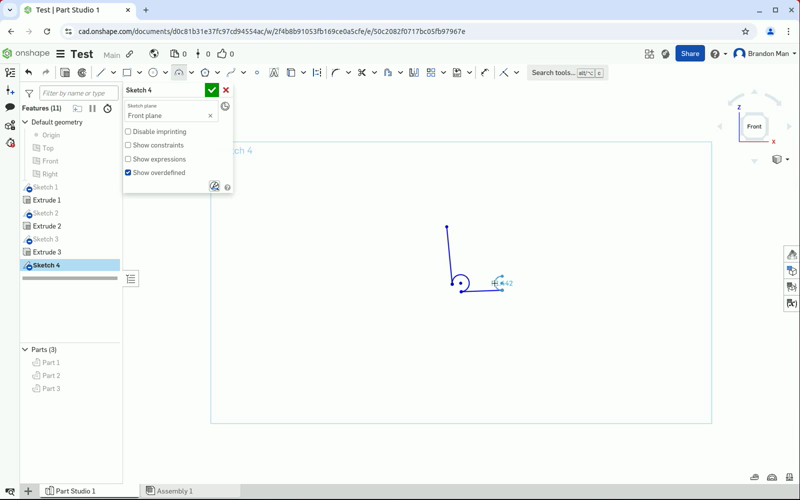
key(esc)
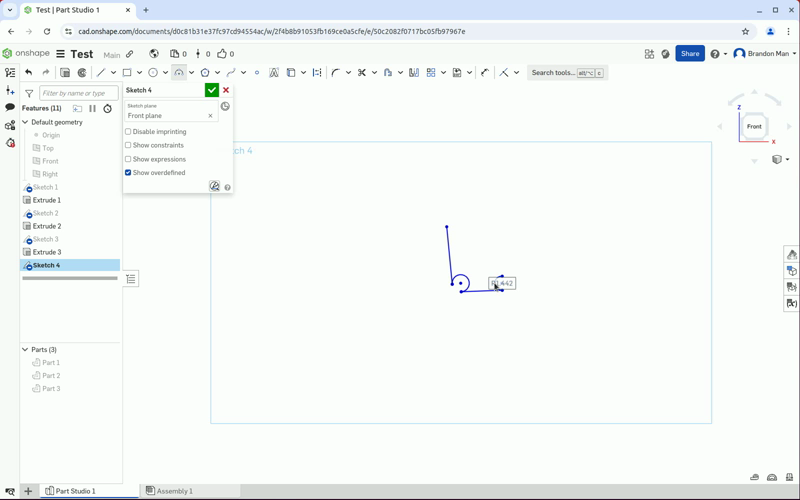
key(l)
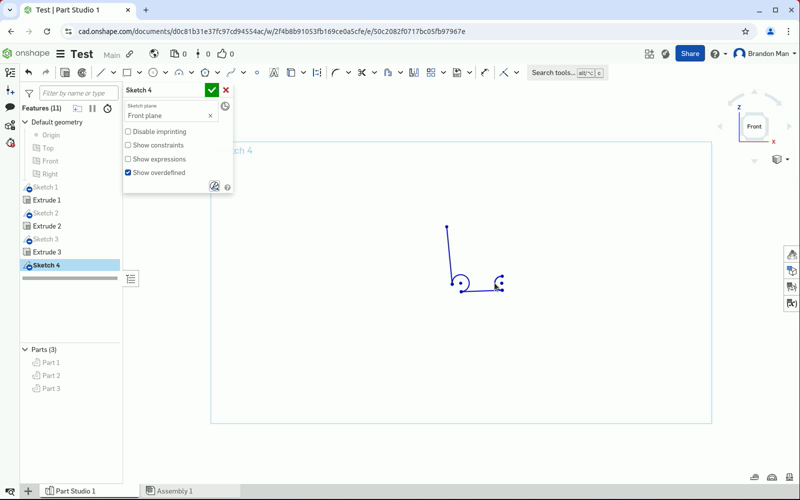
mouse_move(502, 276)
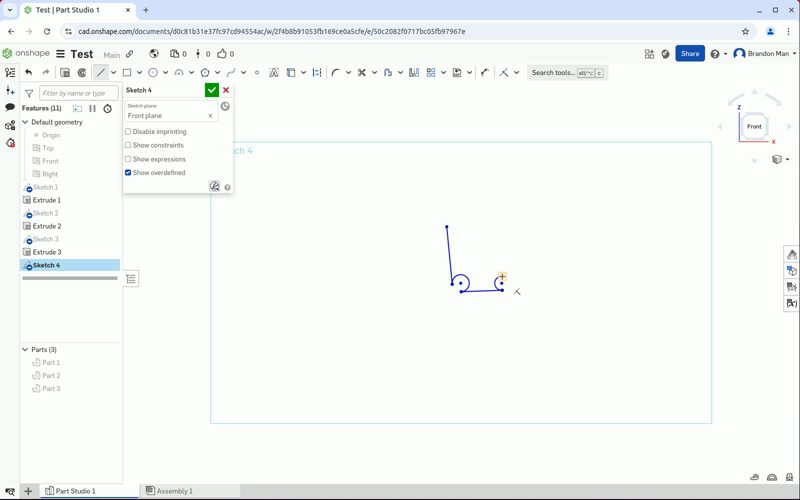
click(502, 276)
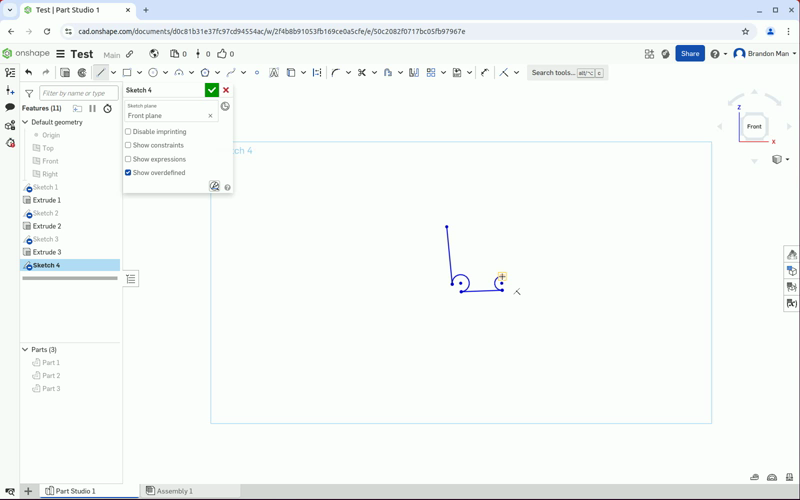
key_down(shift)
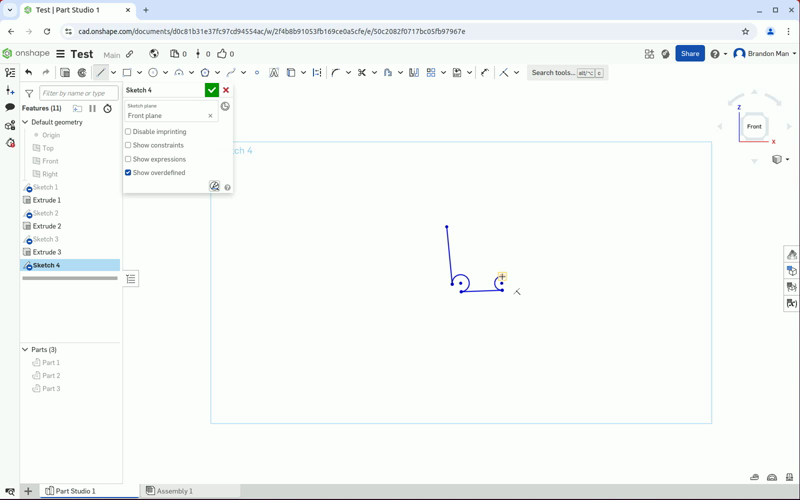
mouse_move(532, 276)
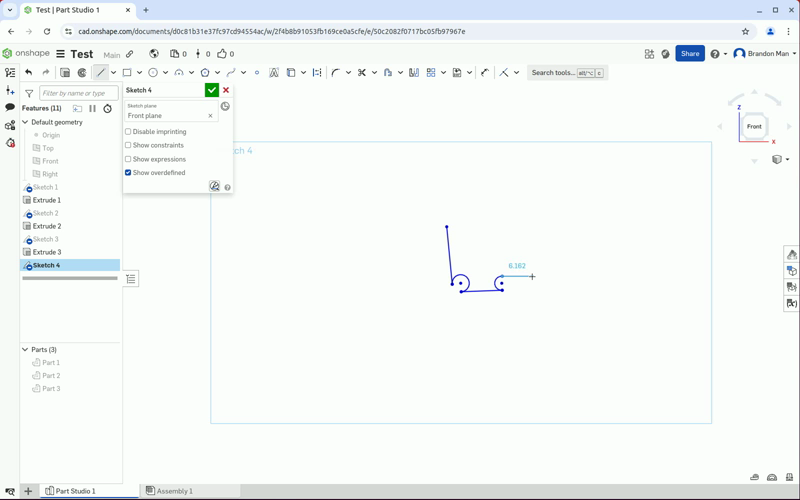
mouse_move(478, 275)
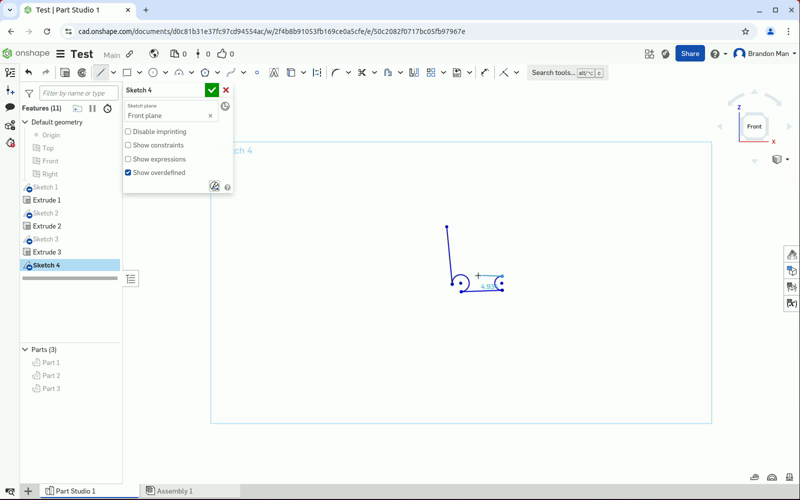
click(478, 275)
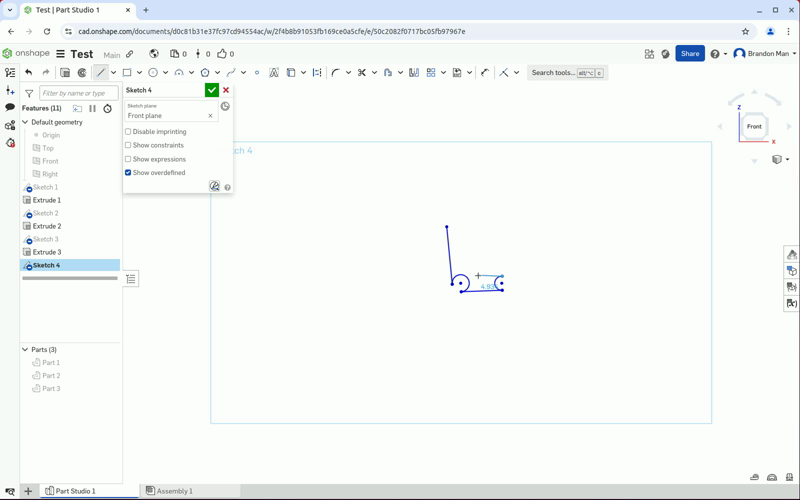
key_up(shift)
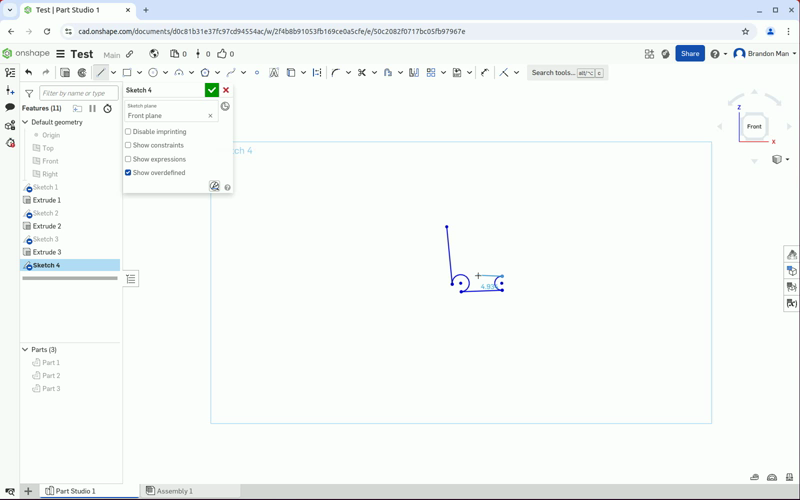
key(esc)
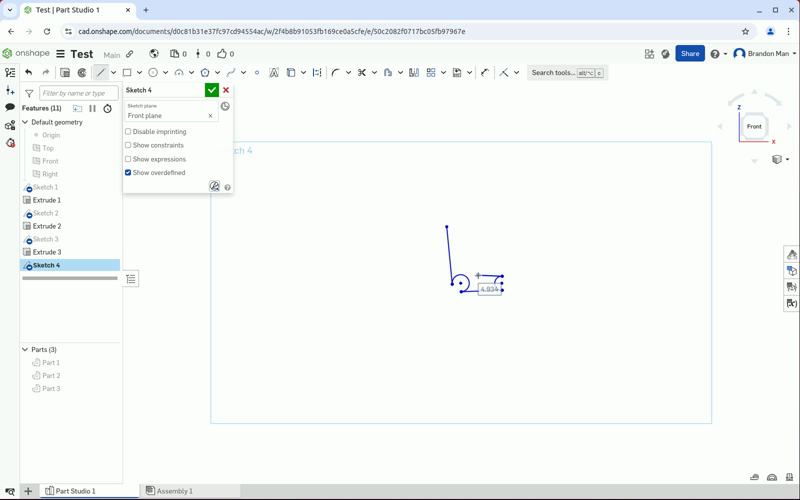
key(a)
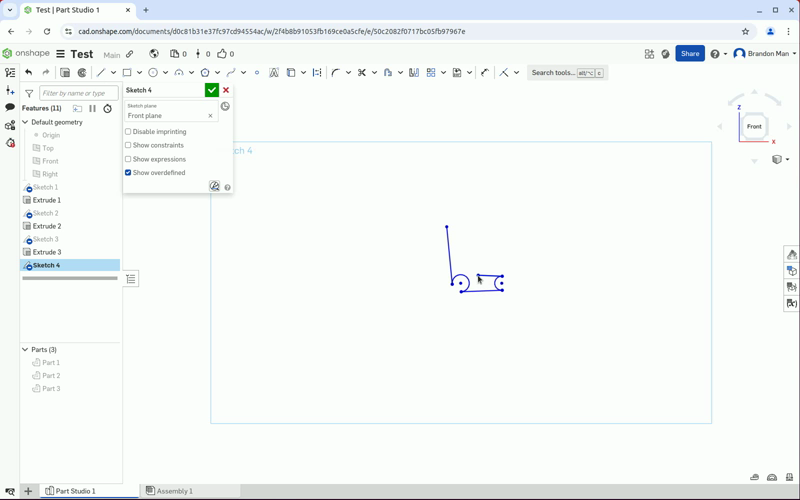
mouse_move(478, 275)
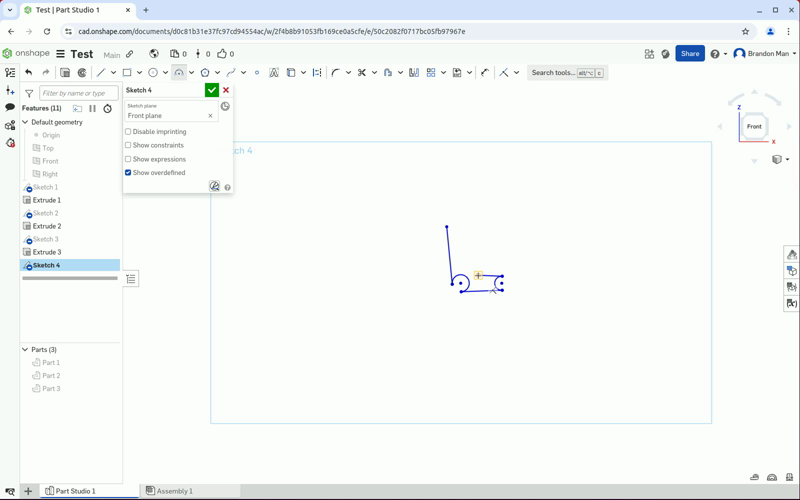
click(478, 275)
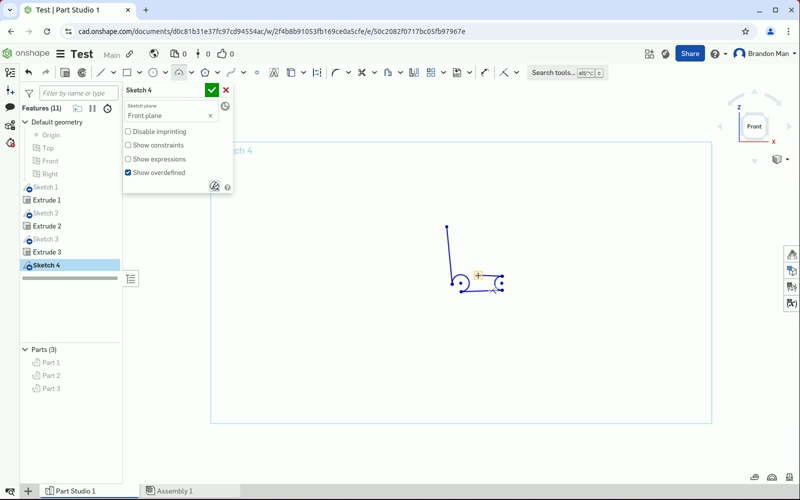
key_down(shift)
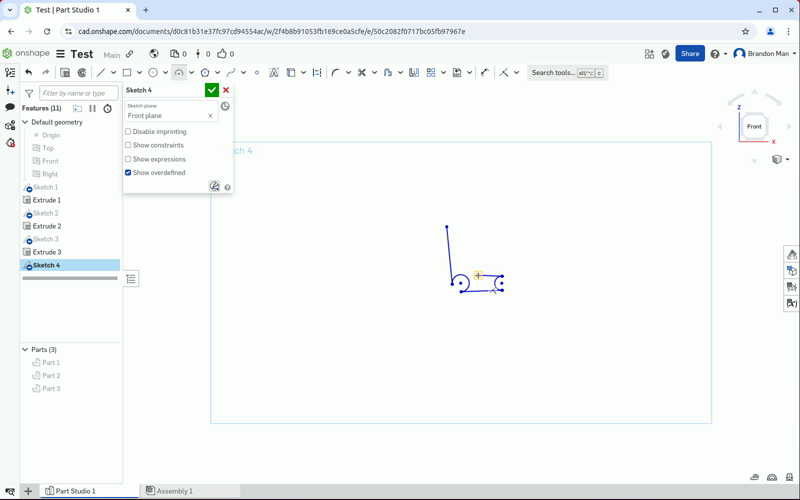
mouse_move(471, 267)
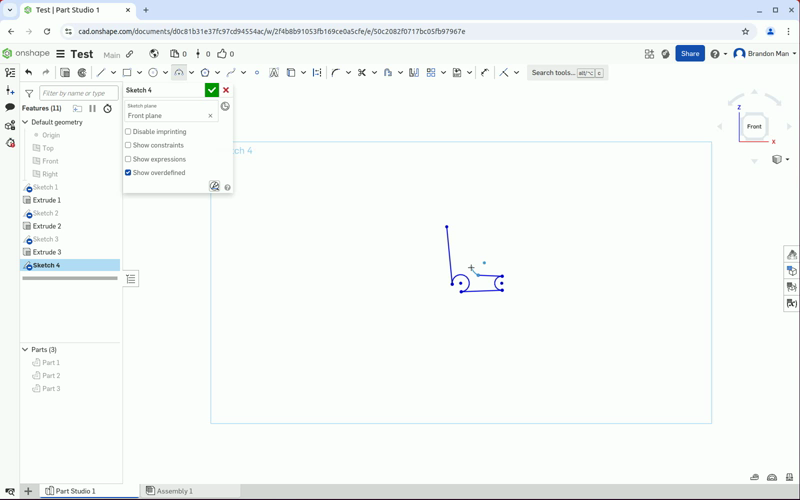
click(471, 267)
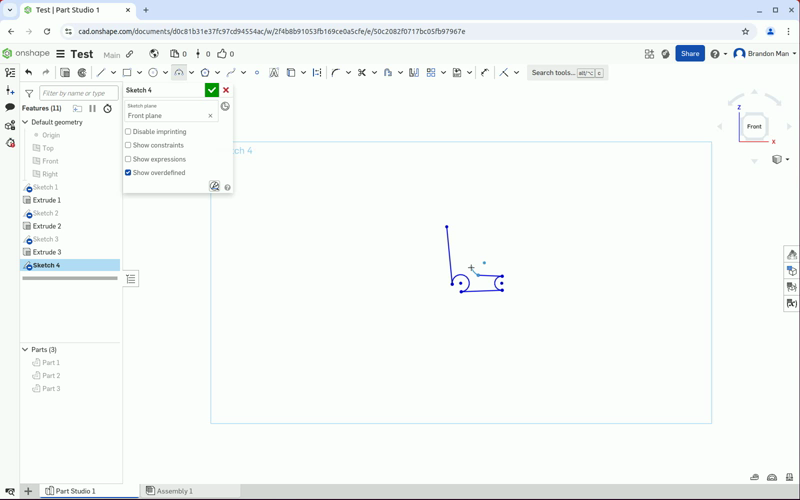
mouse_move(472, 272)
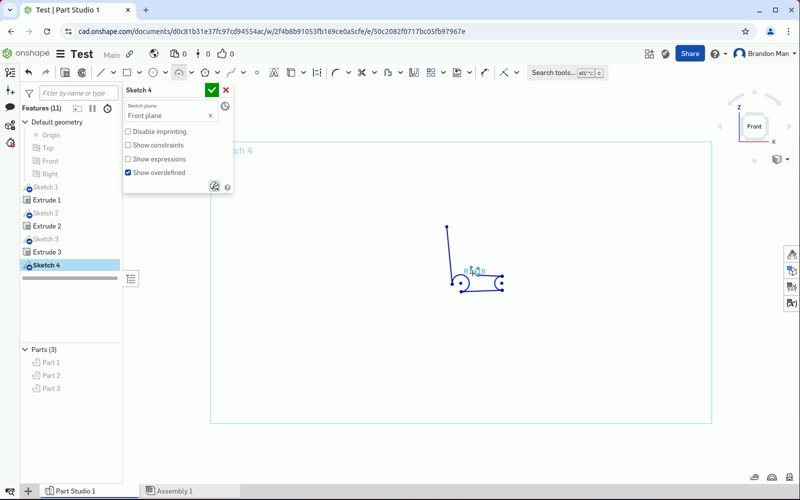
click(472, 272)
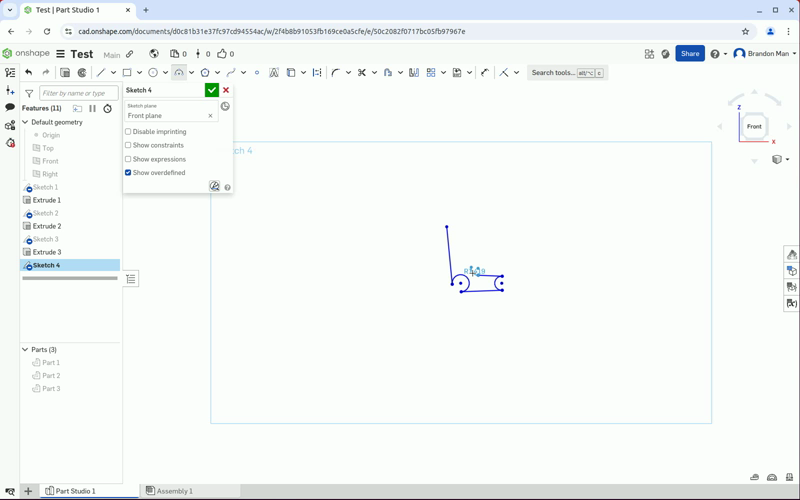
key_up(shift)
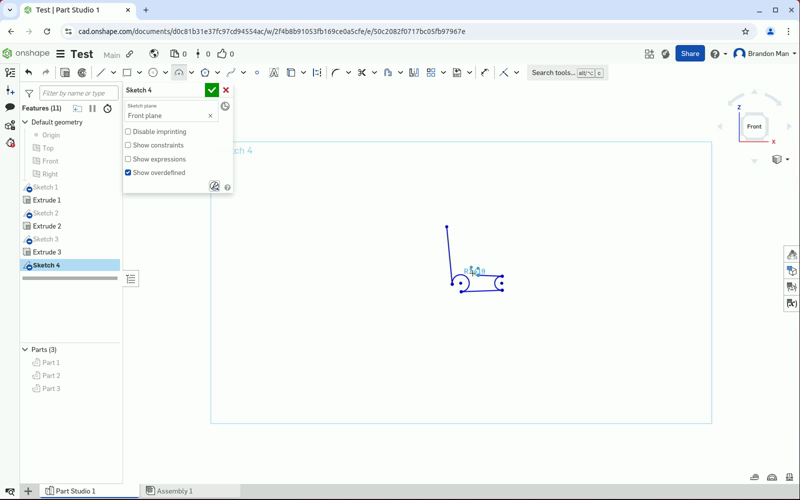
key(esc)
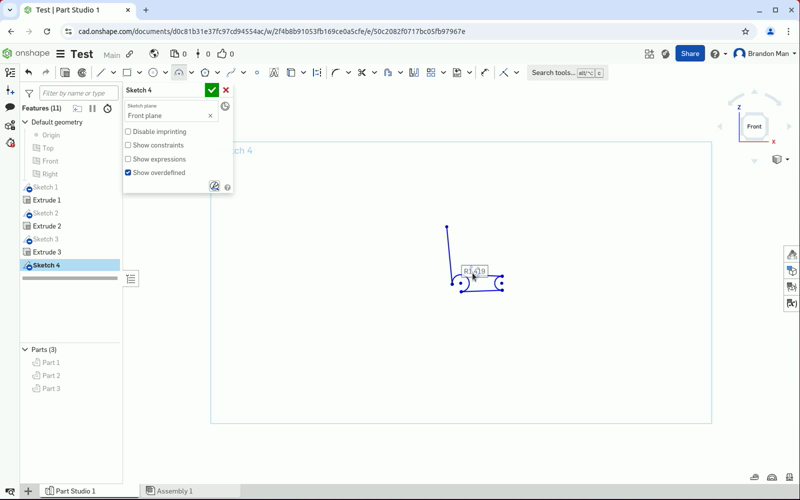
key(l)
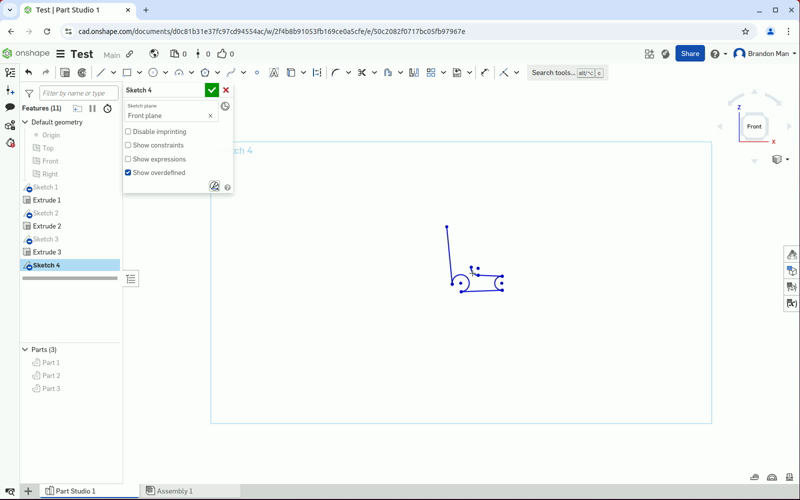
mouse_move(471, 267)
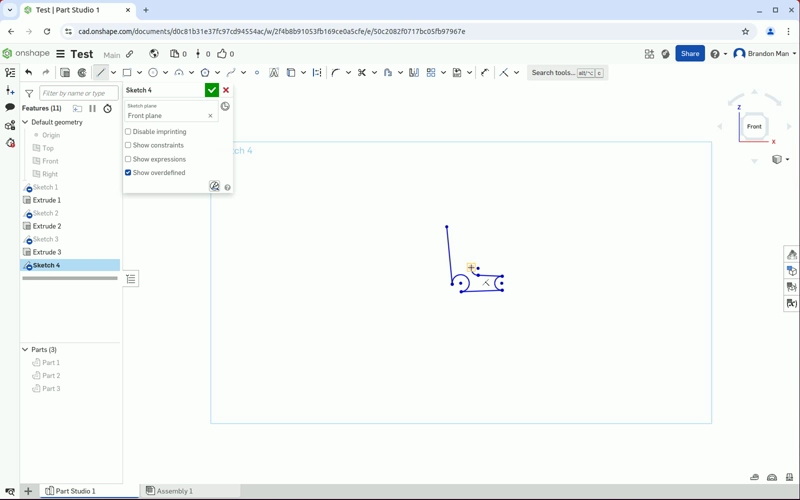
click(471, 267)
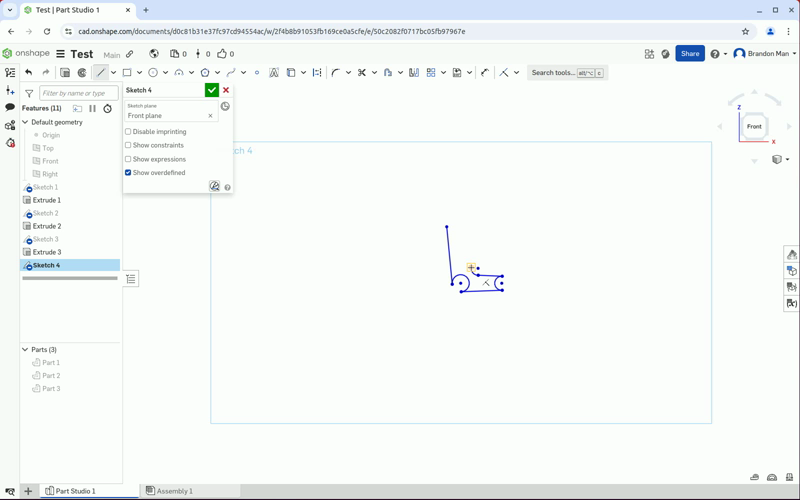
key_down(shift)
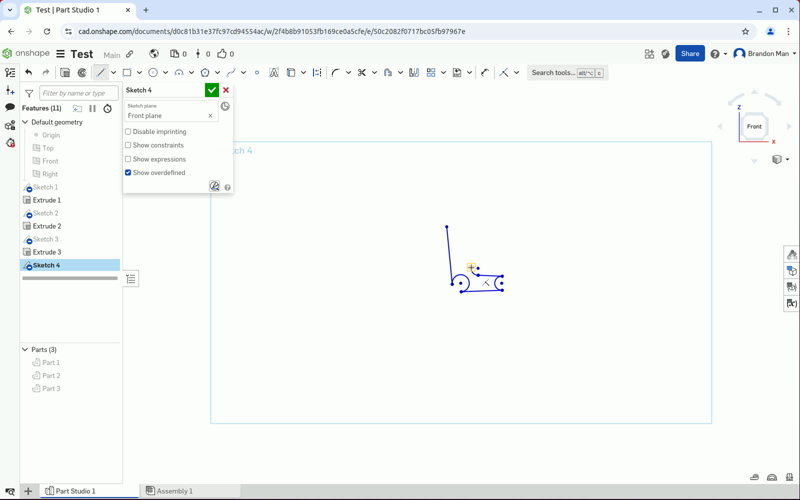
mouse_move(501, 267)
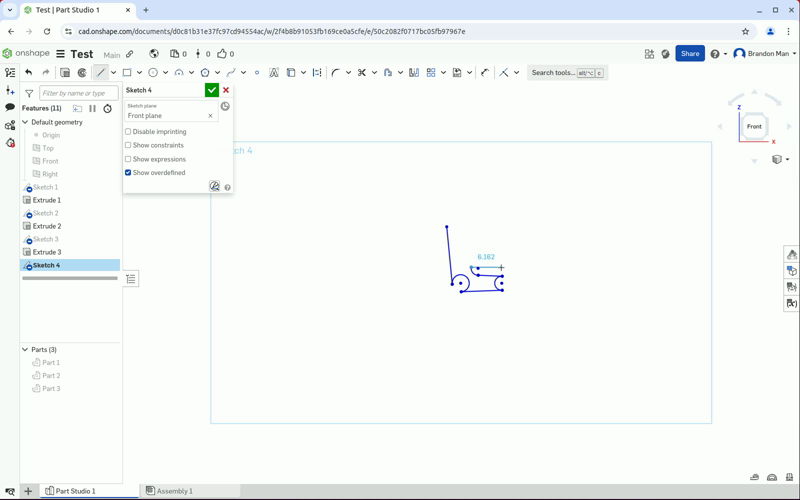
mouse_move(475, 226)
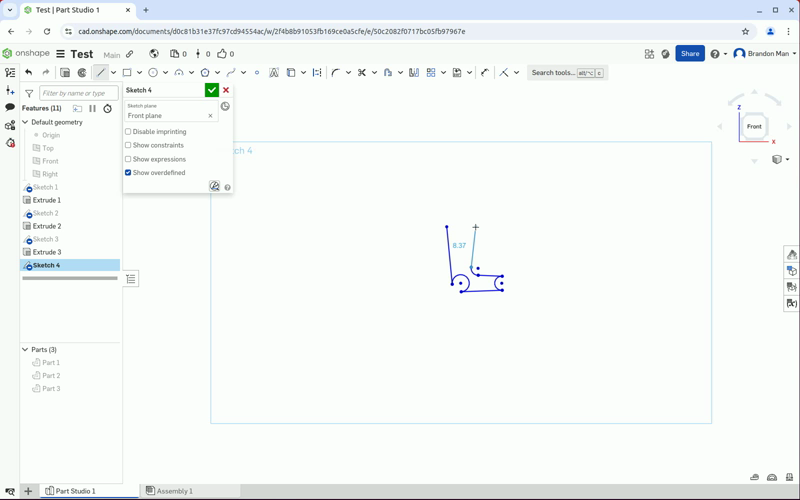
click(475, 226)
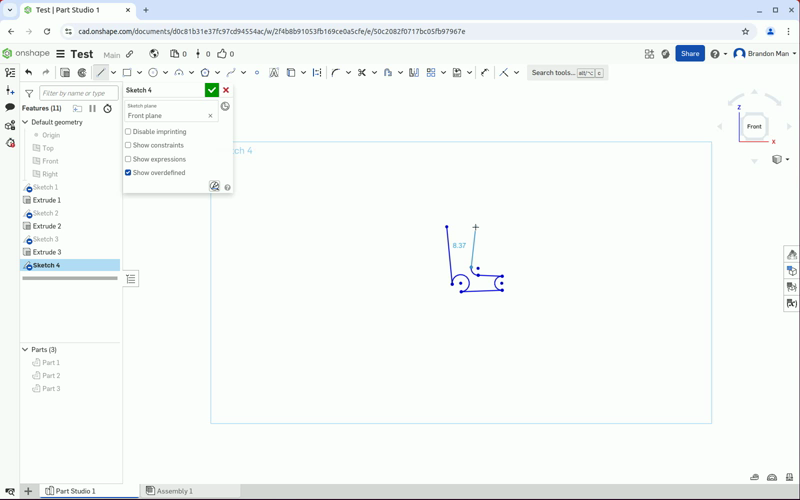
key_up(shift)
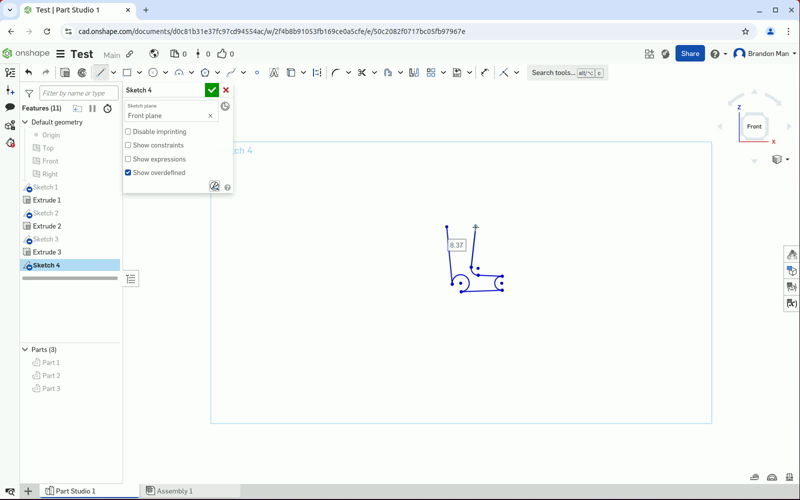
key(esc)
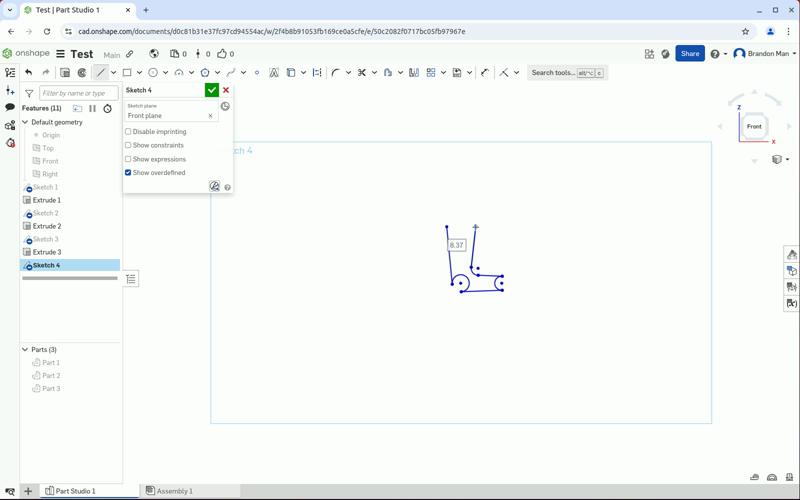
key(a)
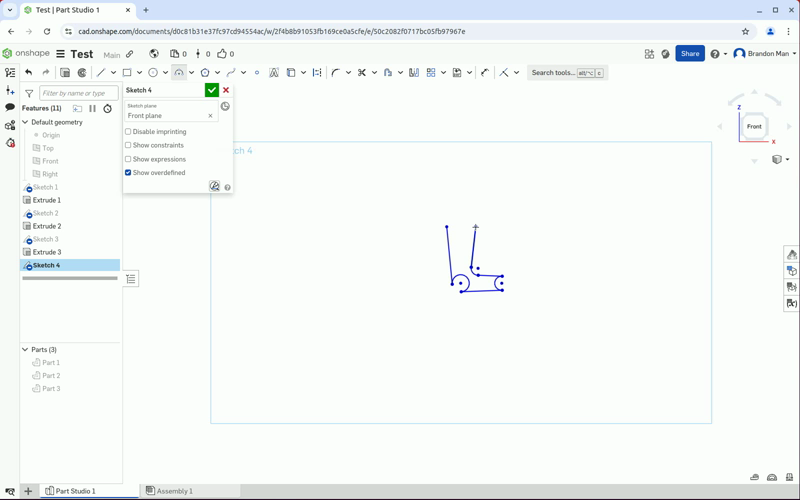
mouse_move(475, 226)
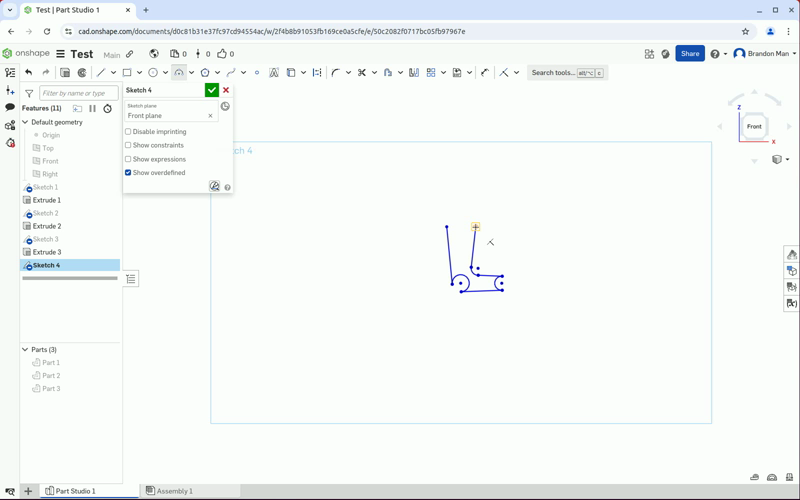
click(475, 226)
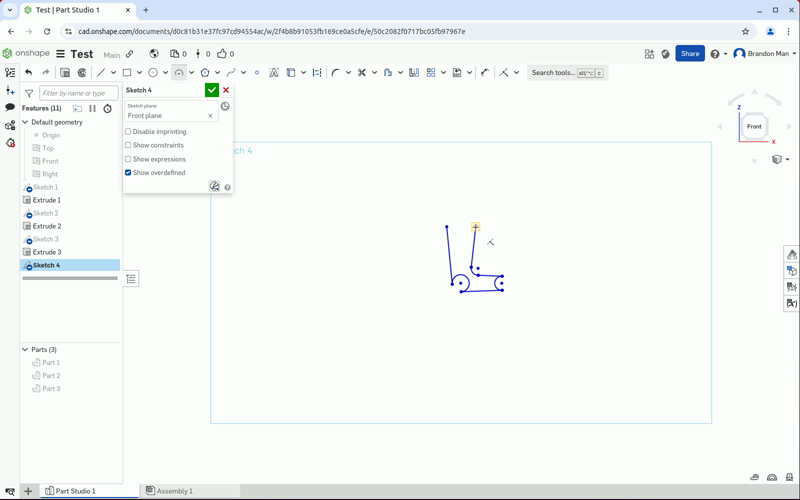
mouse_move(446, 226)
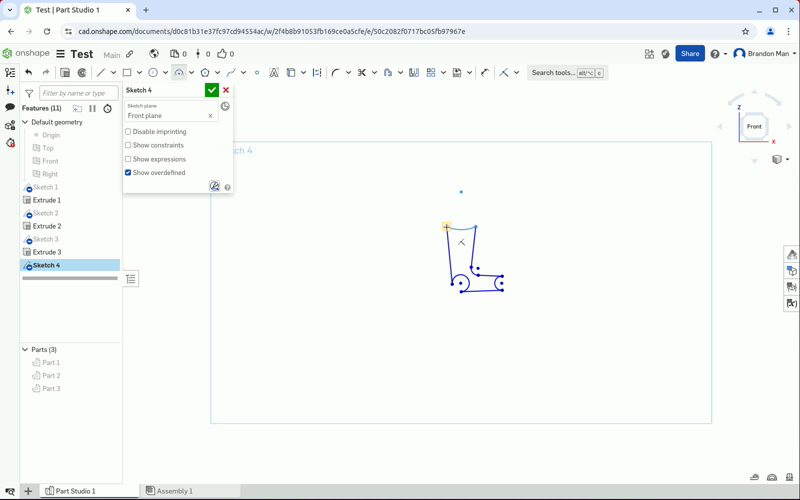
click(446, 226)
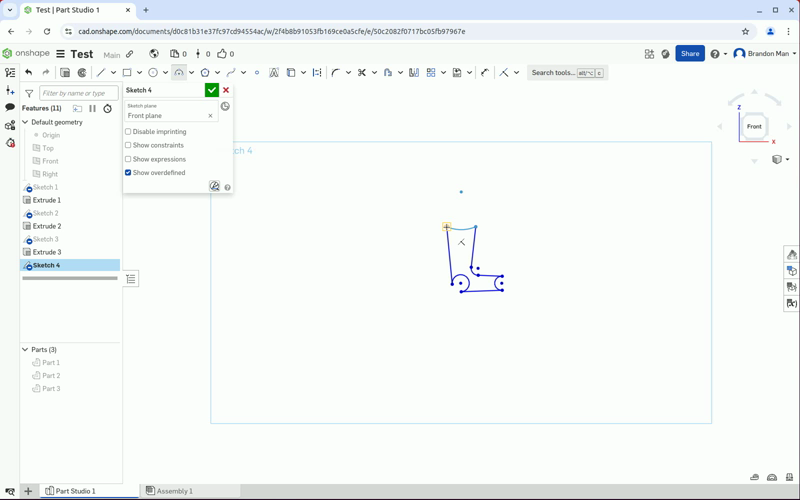
key_down(shift)
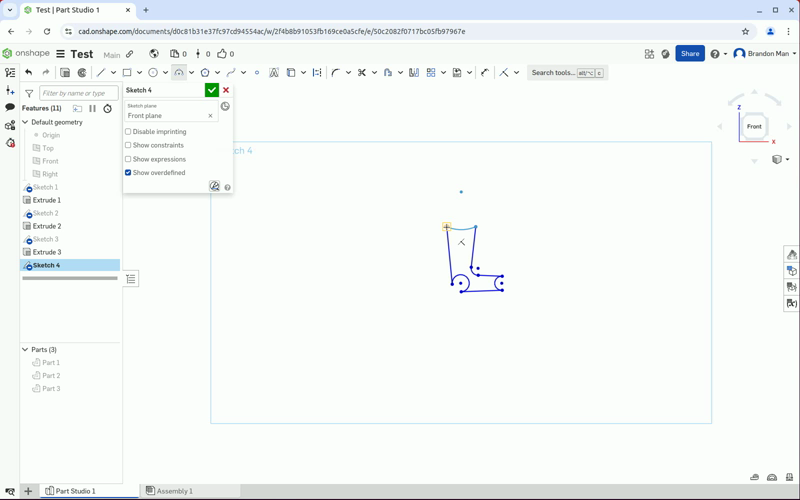
mouse_move(461, 239)
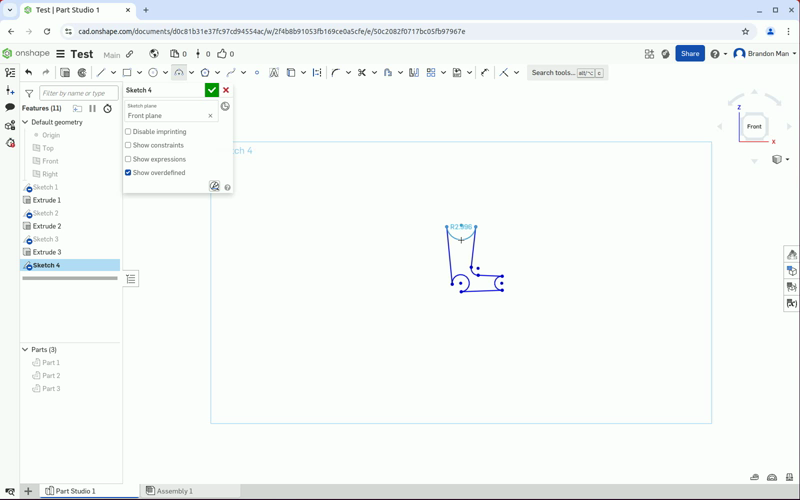
click(461, 239)
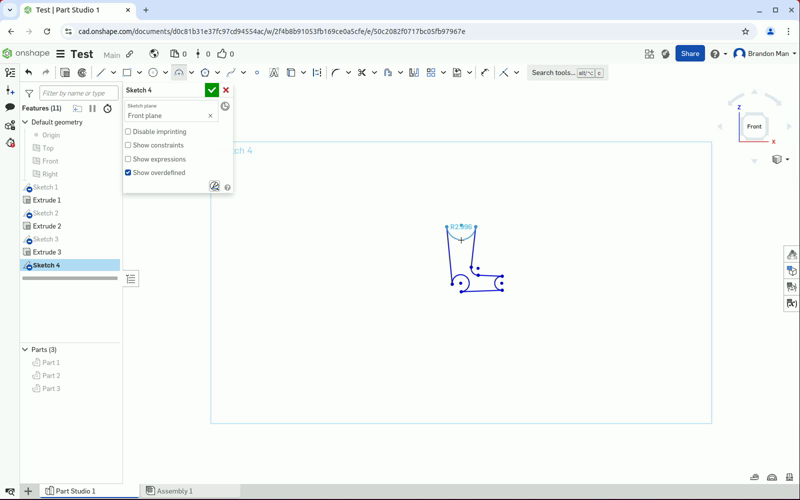
key_up(shift)
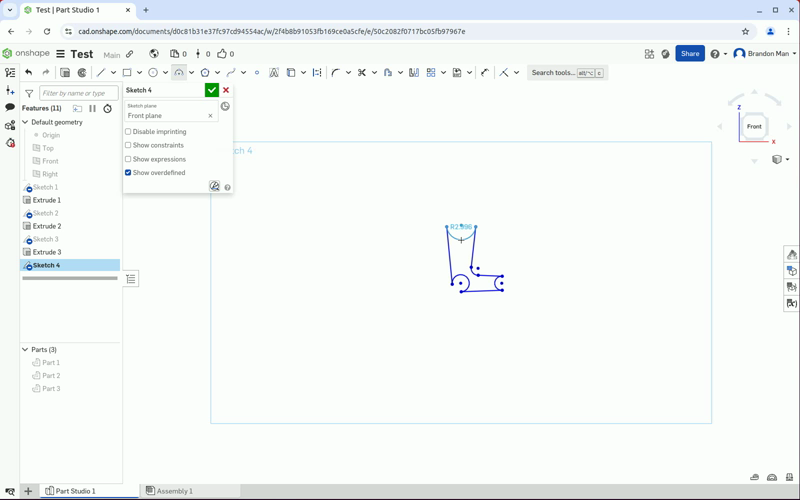
key(esc)
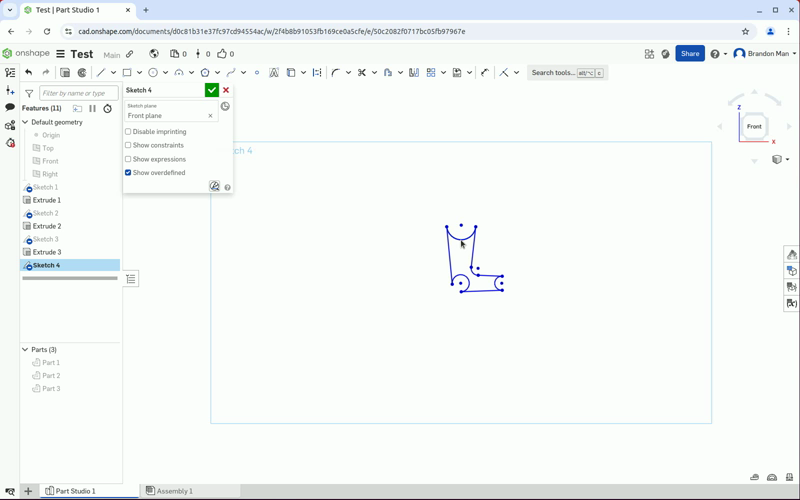
mouse_move(467, 268)
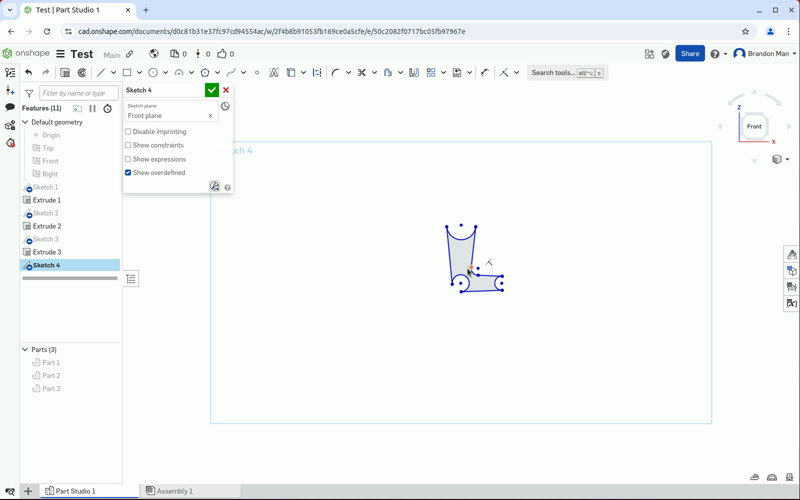
scroll(6)
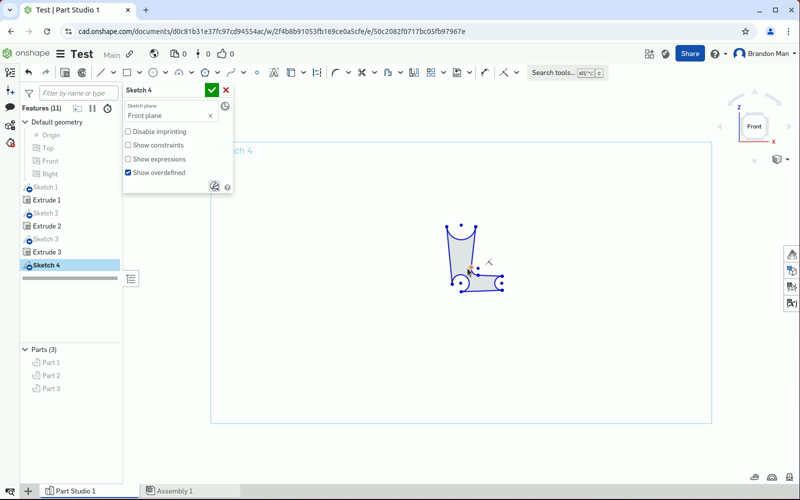
scroll(6)
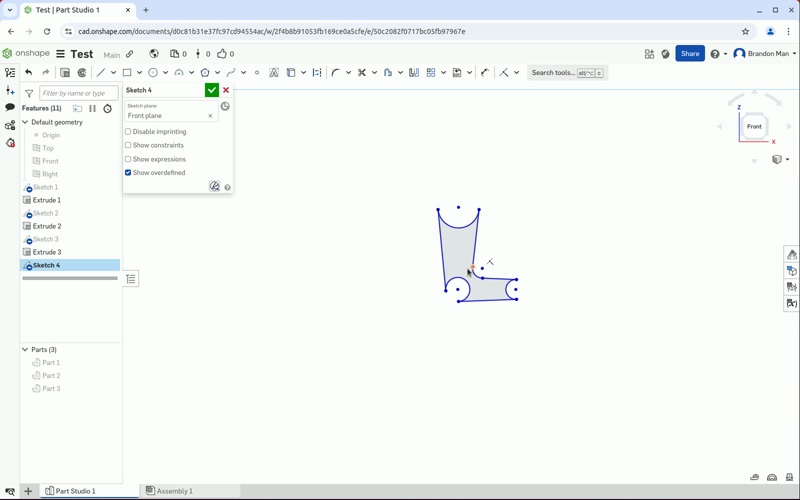
scroll(6)
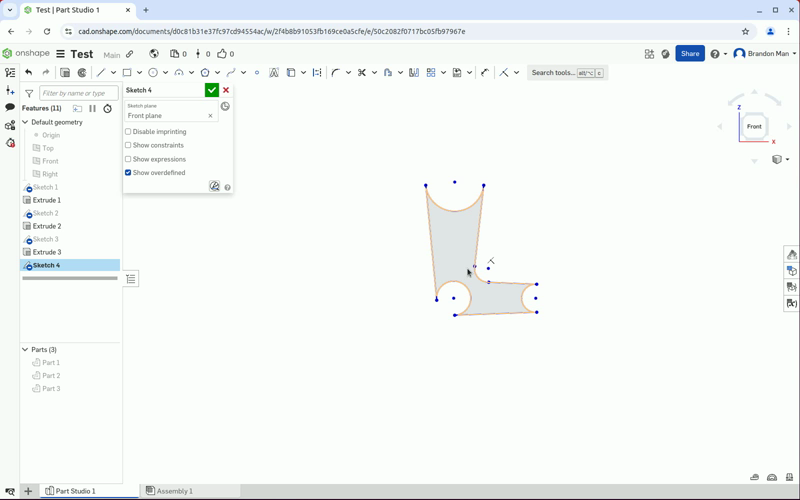
scroll(6)
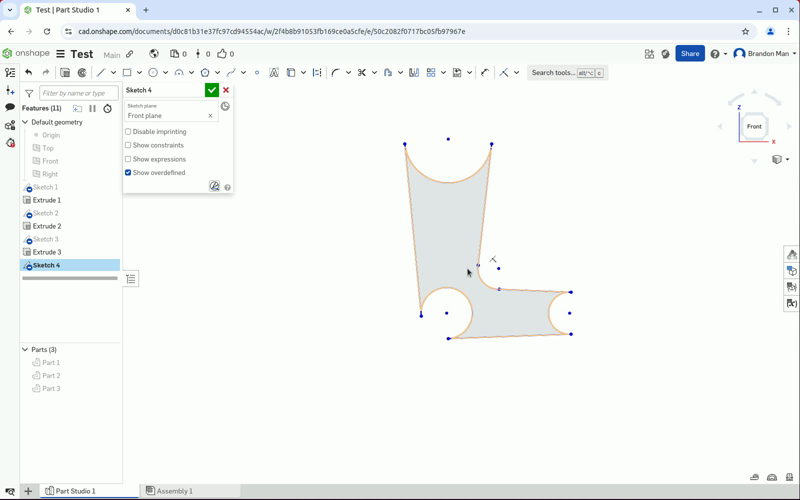
scroll(6)
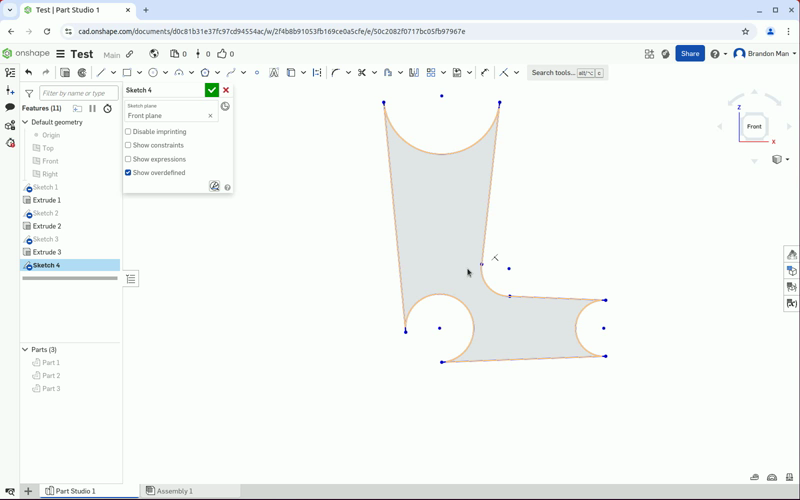
scroll(6)
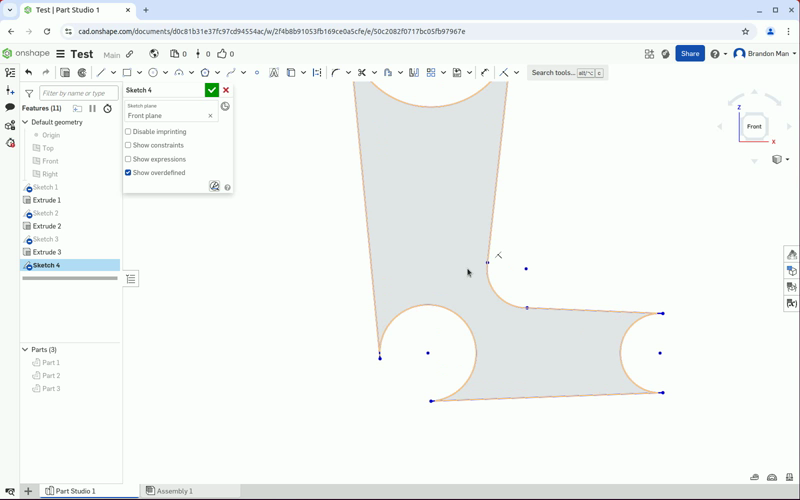
scroll(6)
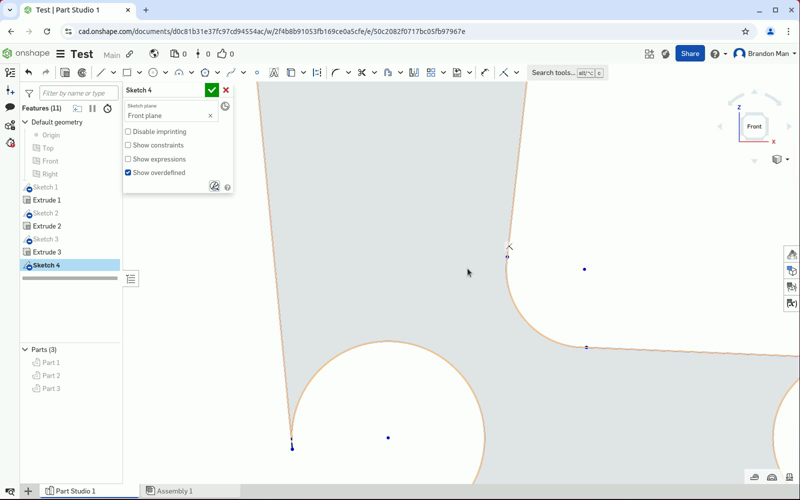
click(467, 268)
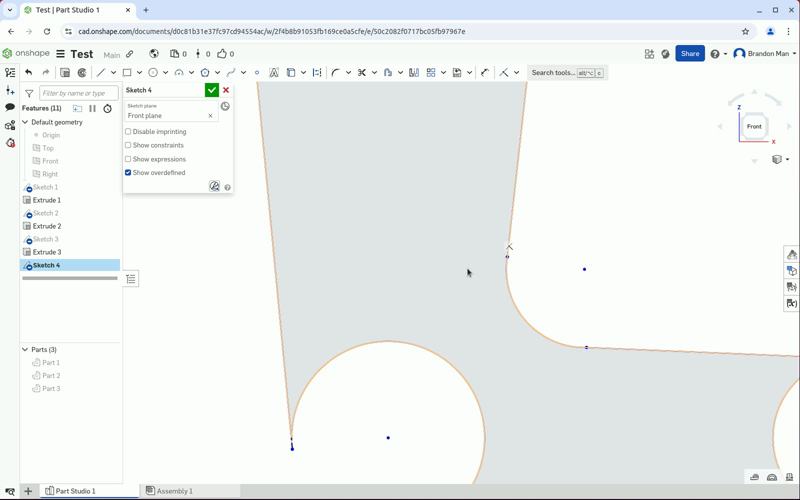
scroll(-6)
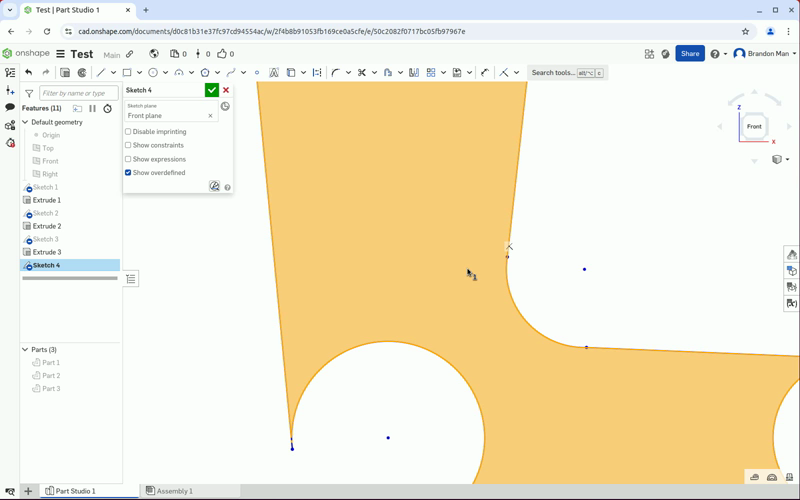
scroll(-6)
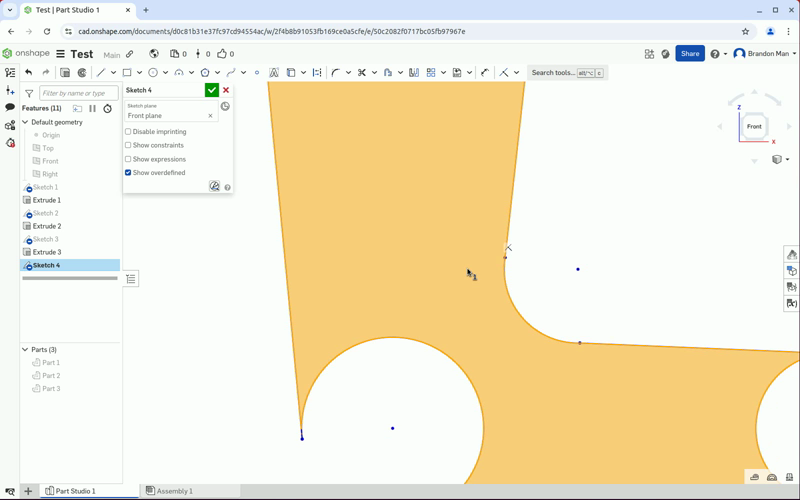
scroll(-6)
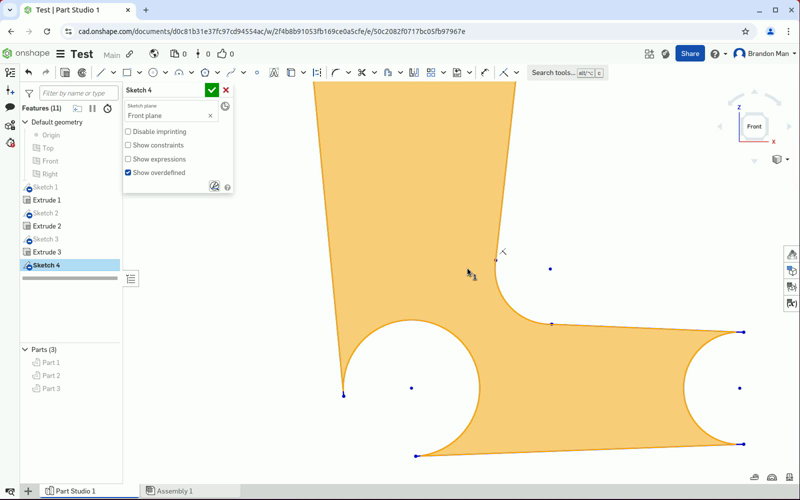
scroll(-6)
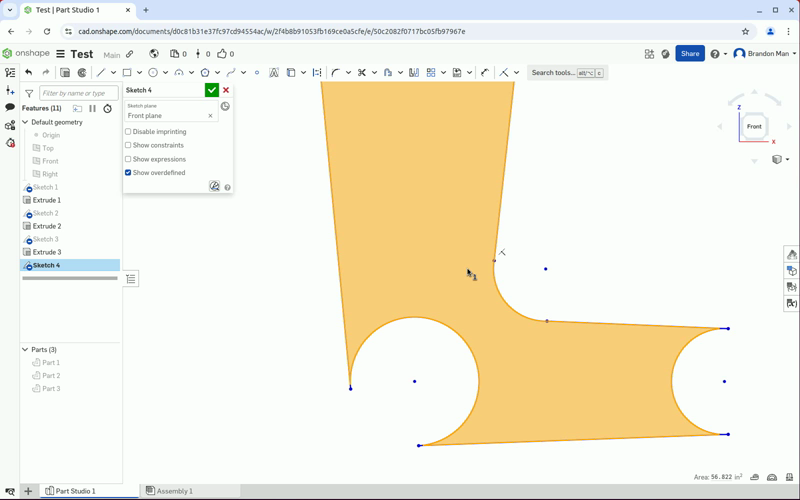
scroll(-6)
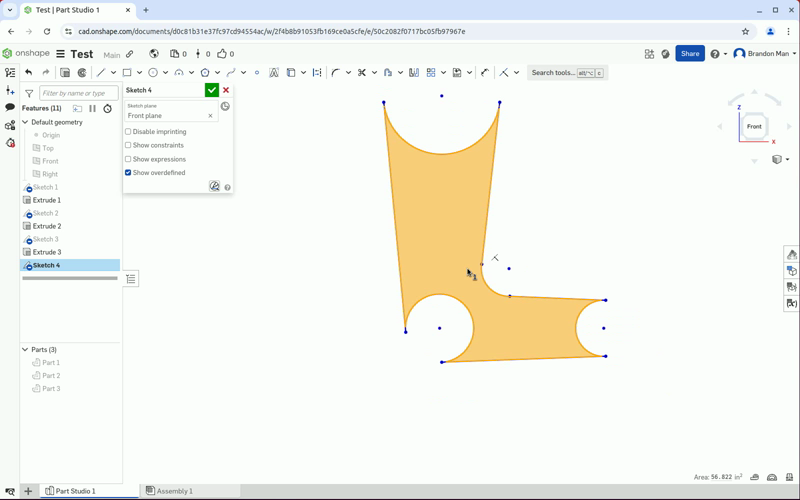
scroll(-6)
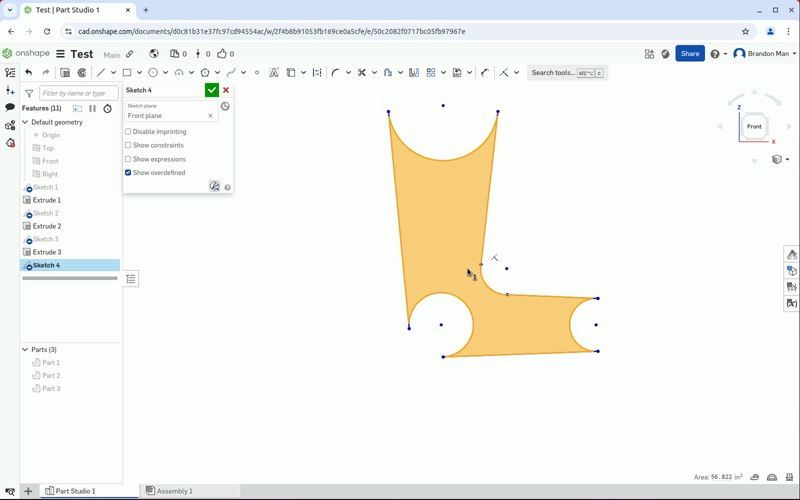
scroll(-6)
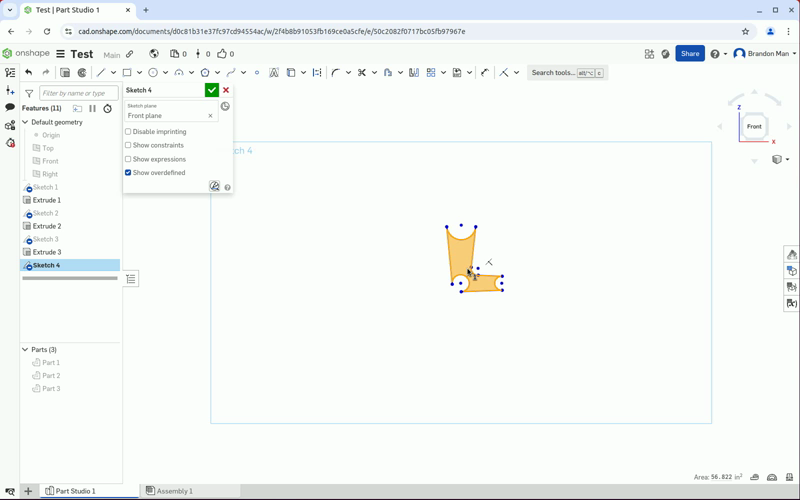
mouse_move(73, 352)
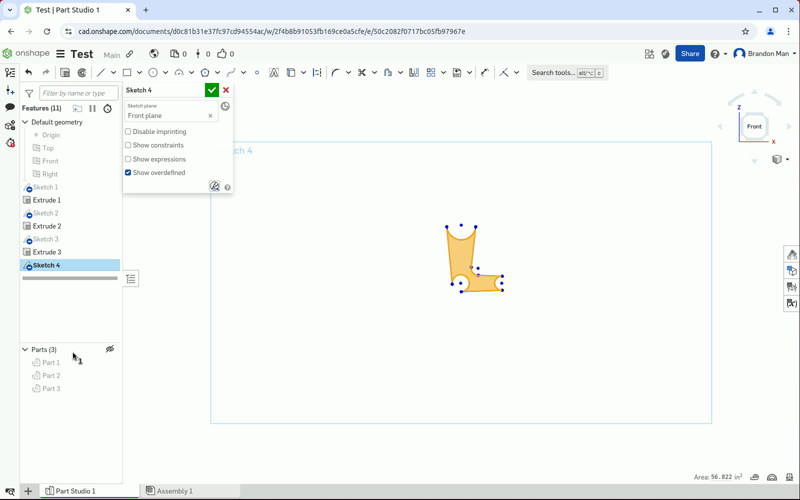
key(shift+y)
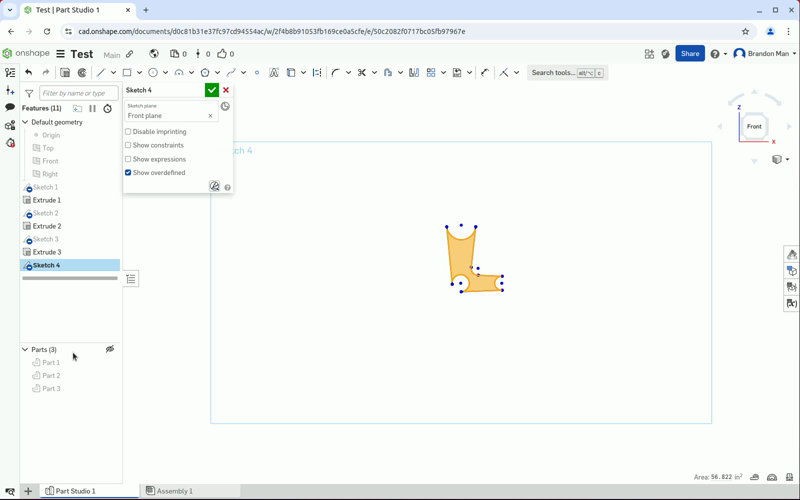
key(shift+e)
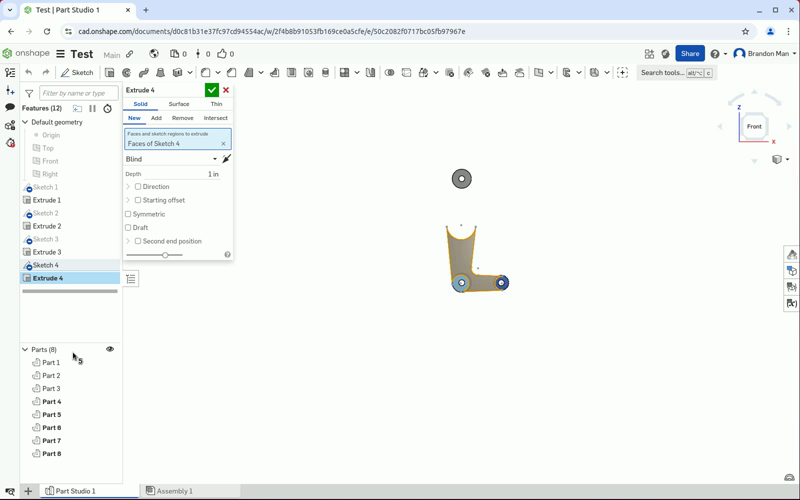
mouse_move(143, 106)
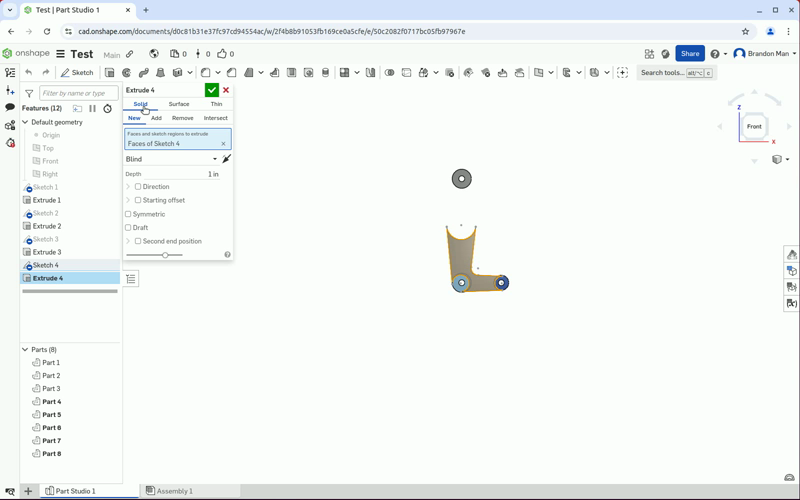
click(143, 106)
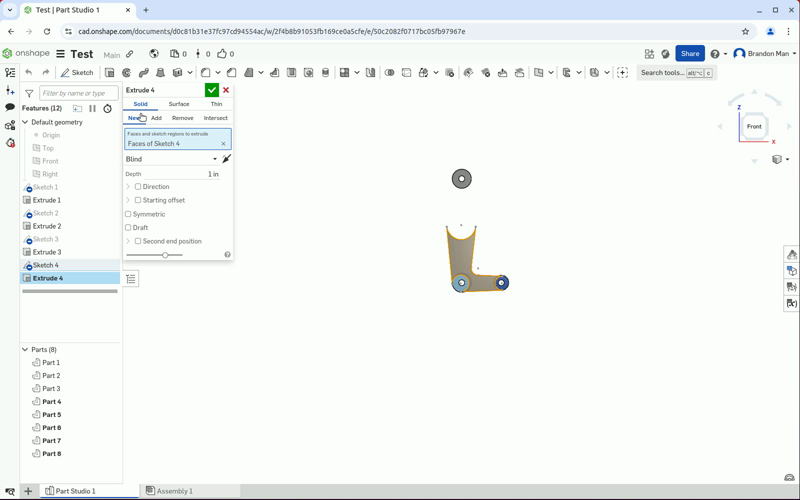
mouse_move(137, 120)
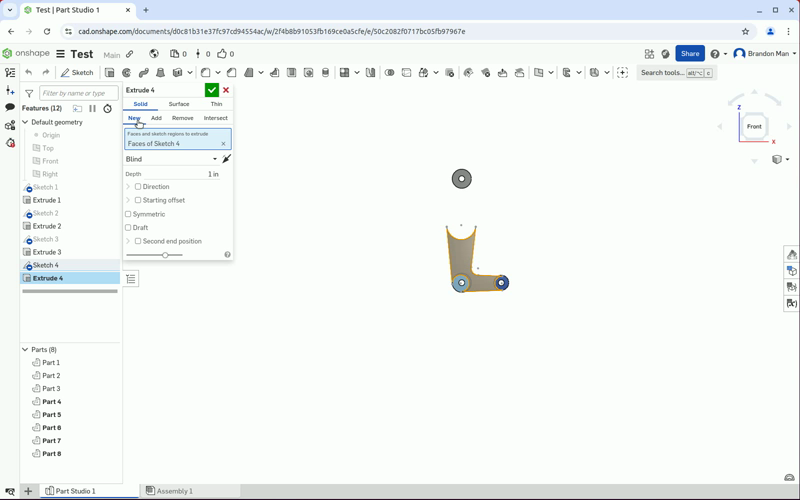
click(137, 120)
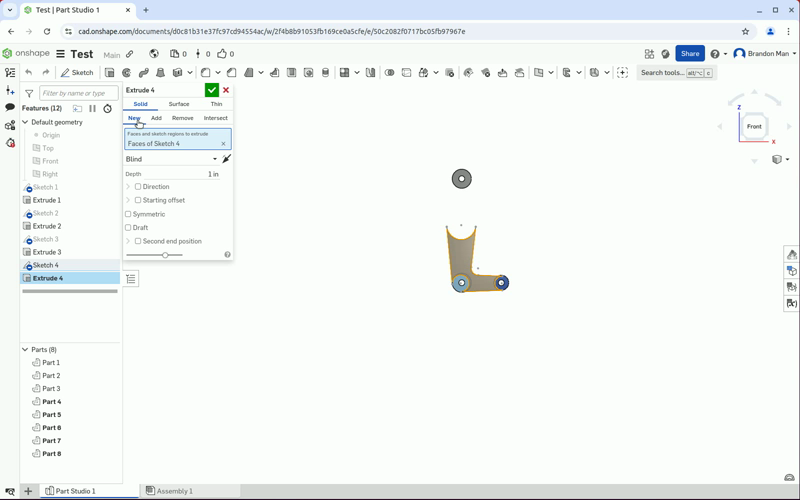
key(tab, 4)
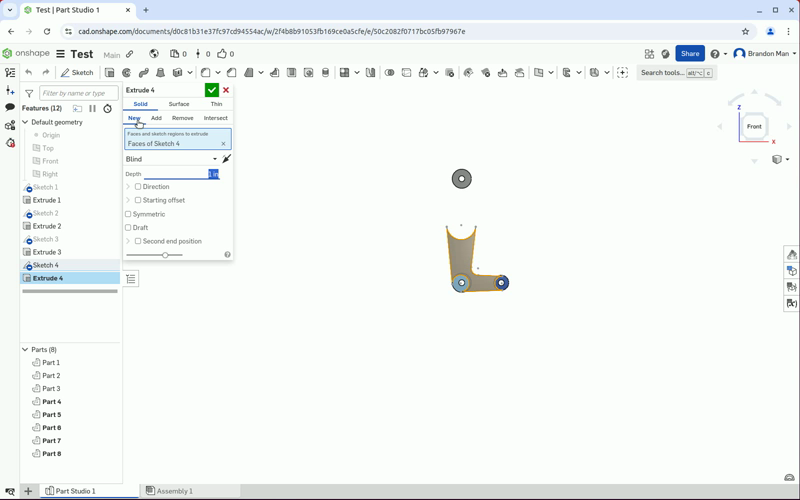
text(0.481)
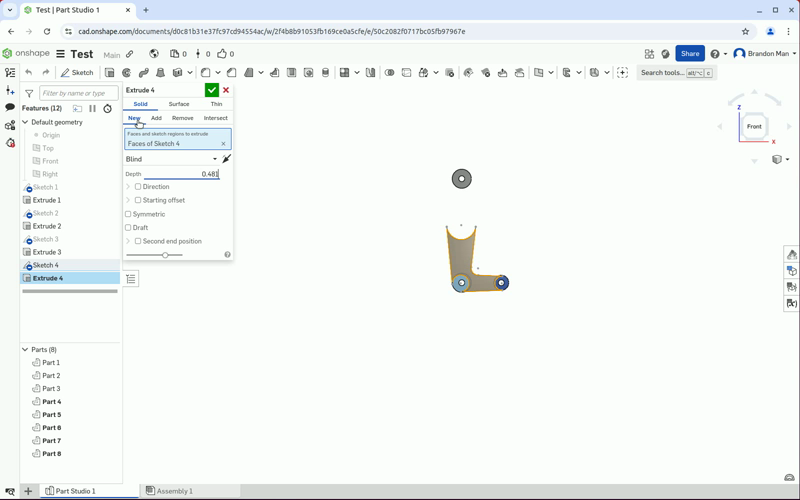
key(enter)
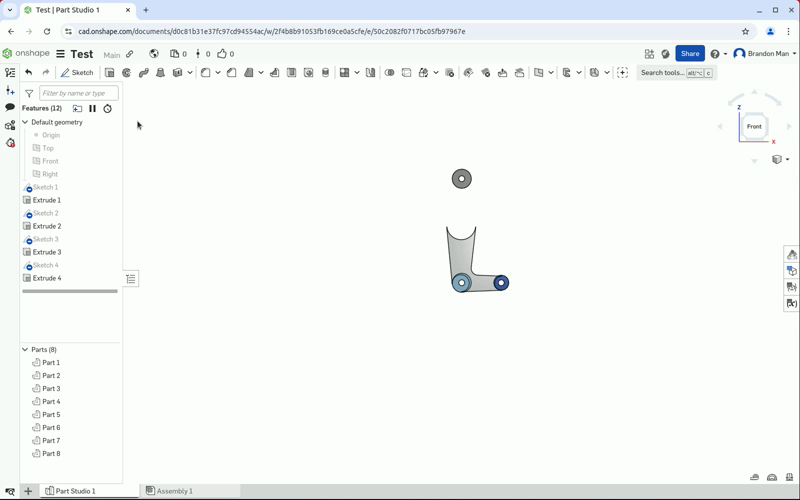
key(shift+h)
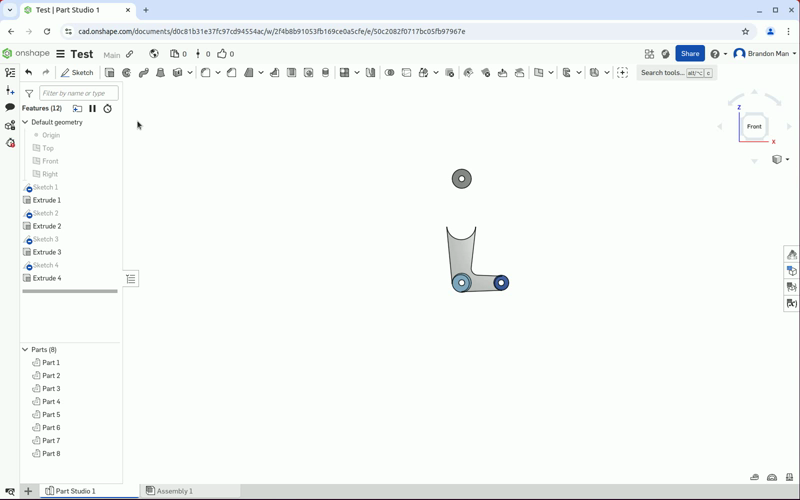
key(shift+h)
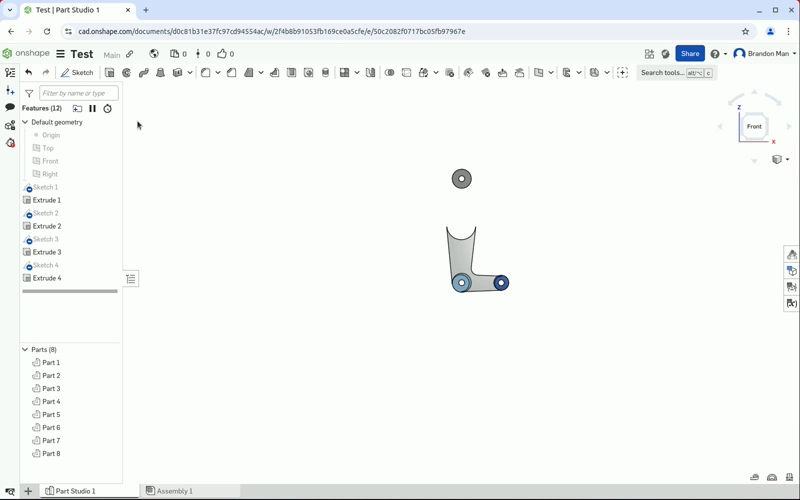
mouse_move(73, 189)
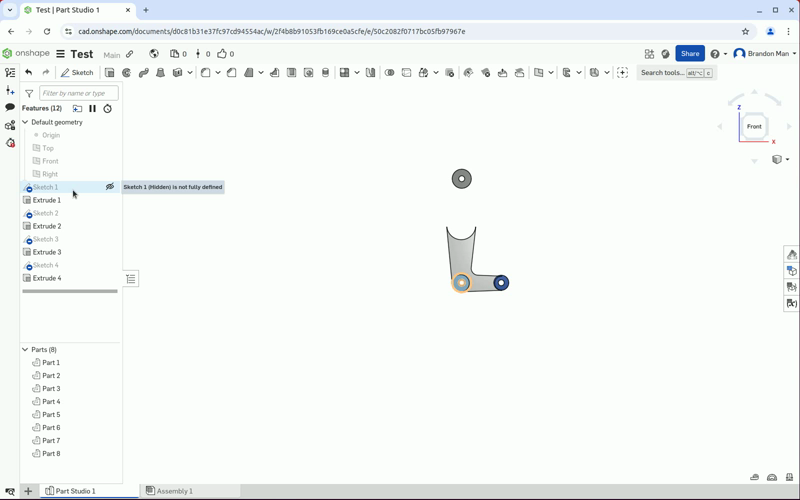
click(73, 189)
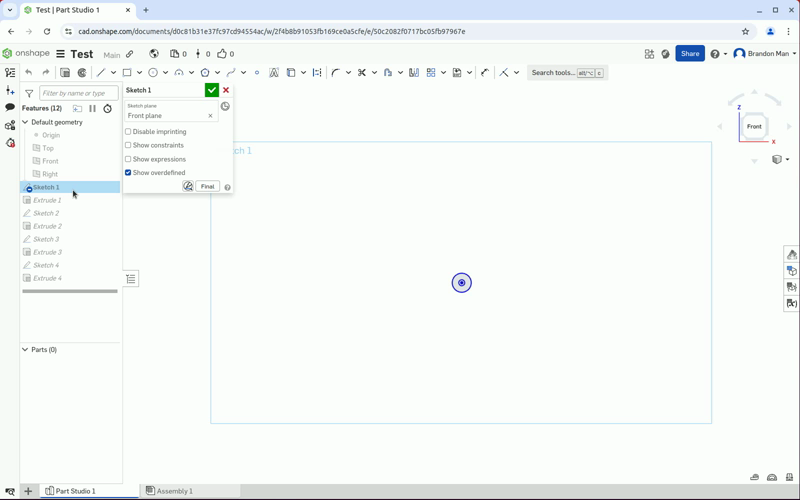
mouse_move(229, 92)
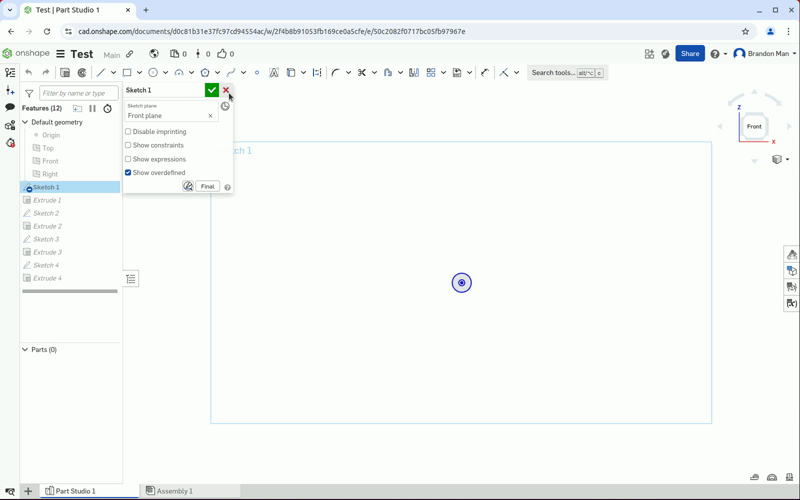
click(229, 92)
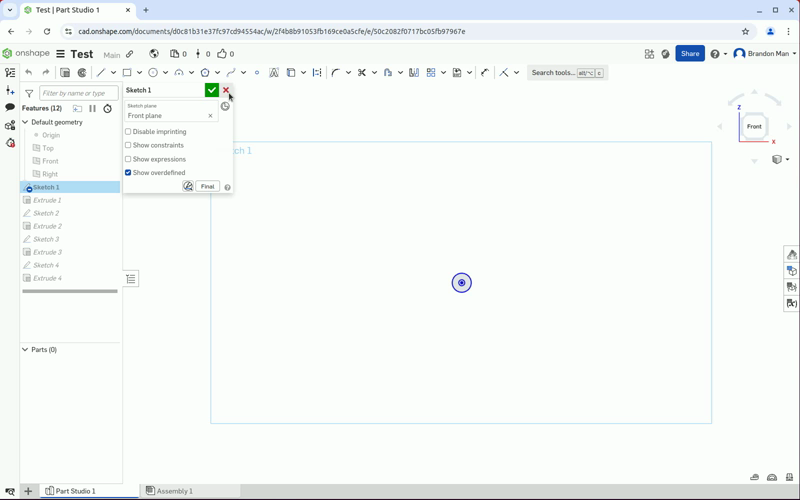
key(shift+s)
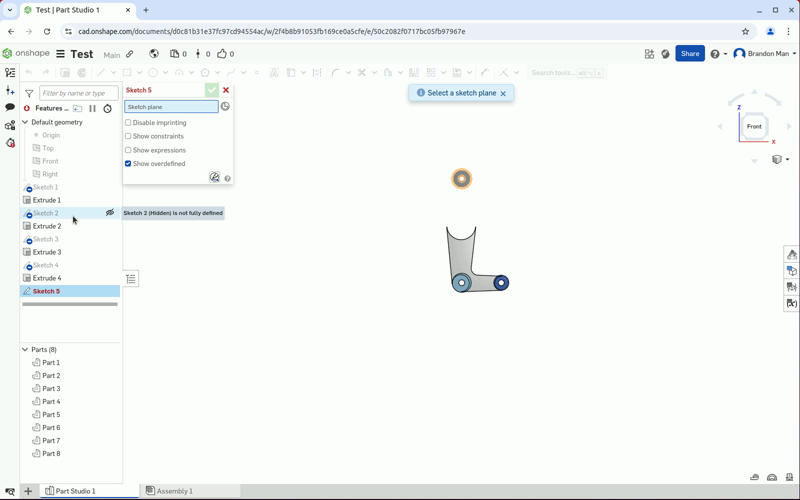
scroll(3)
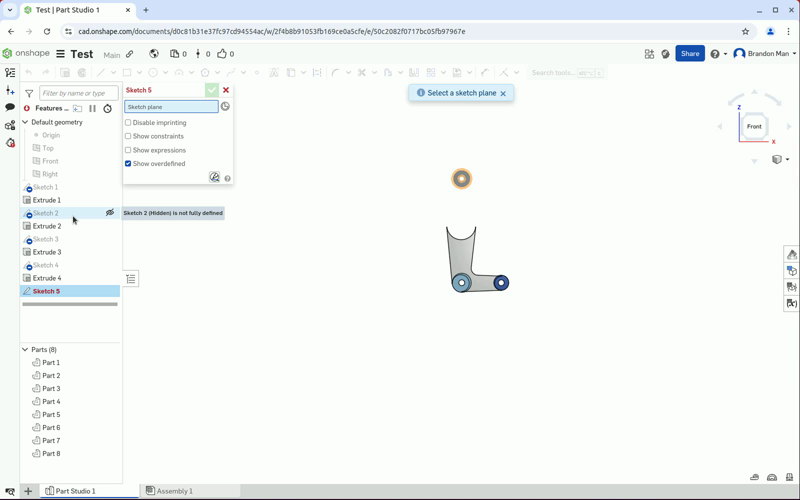
mouse_move(73, 163)
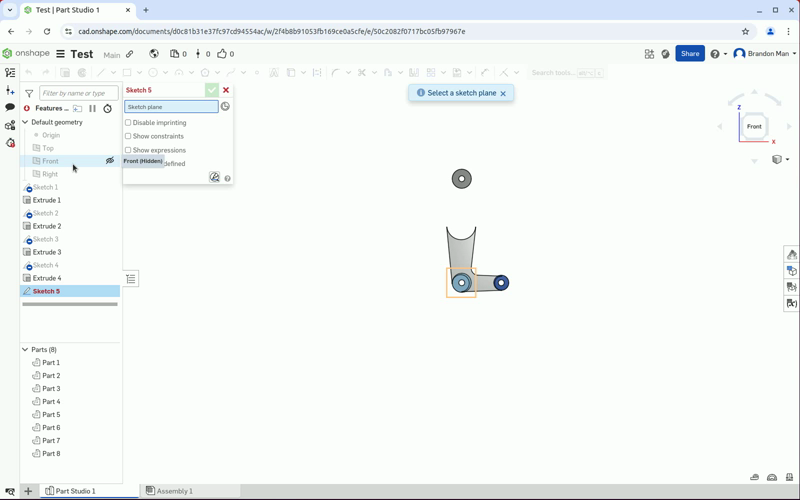
click(73, 163)
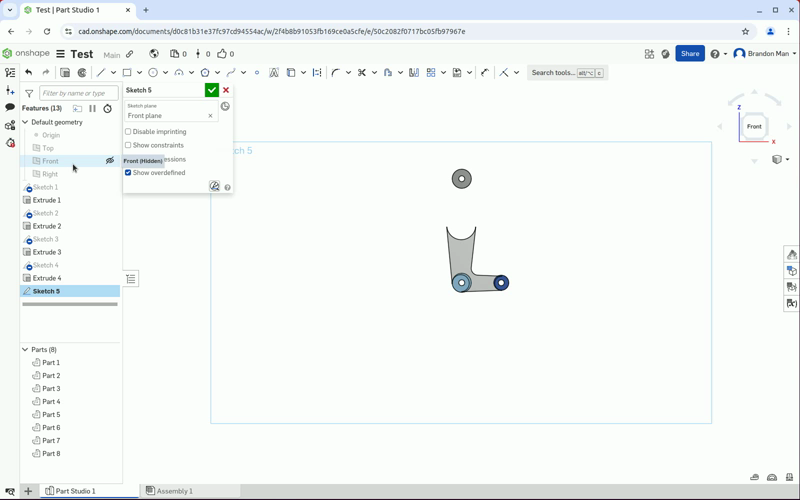
mouse_move(73, 352)
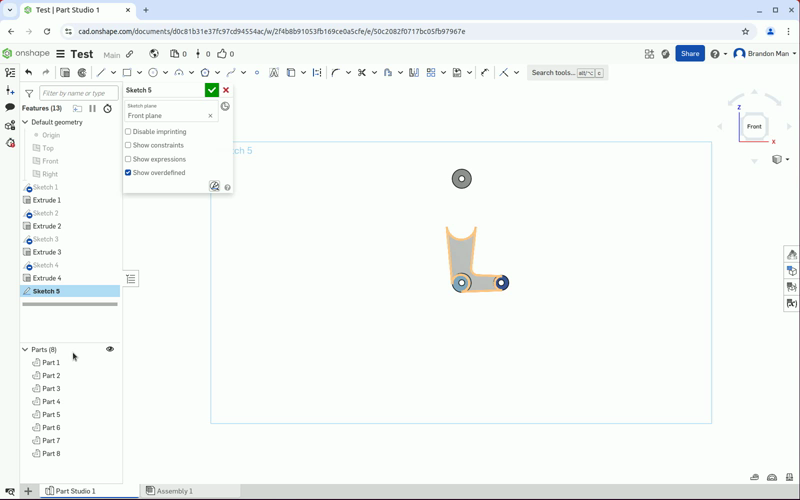
key(y)
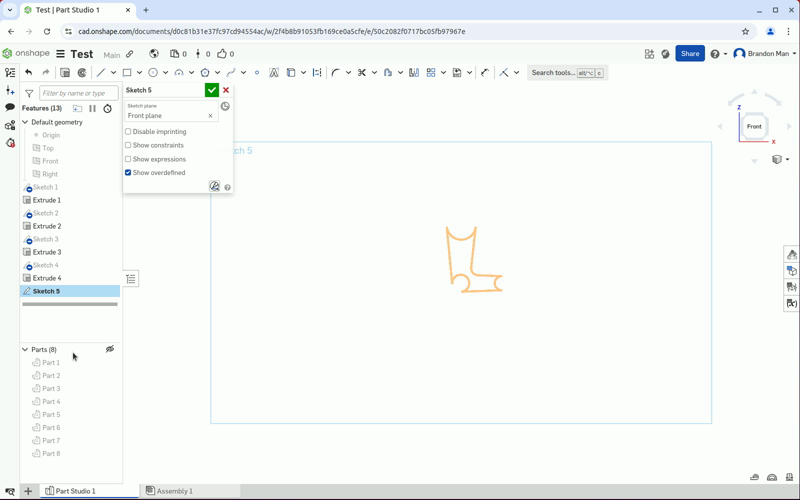
key(c)
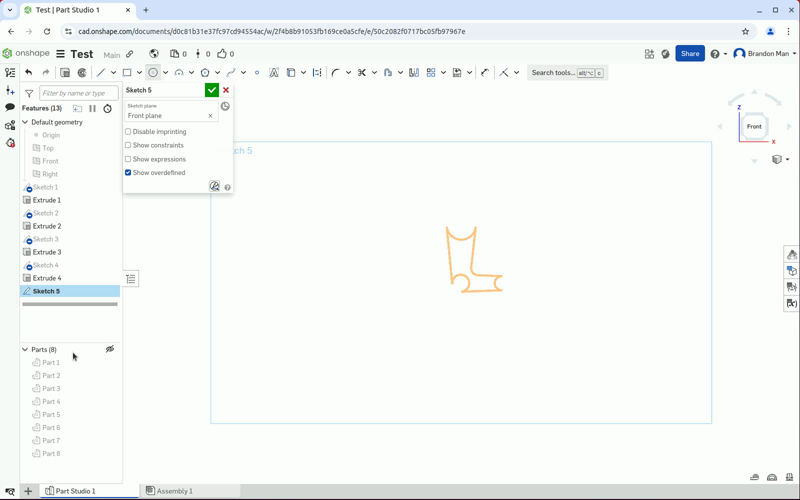
key_down(shift)
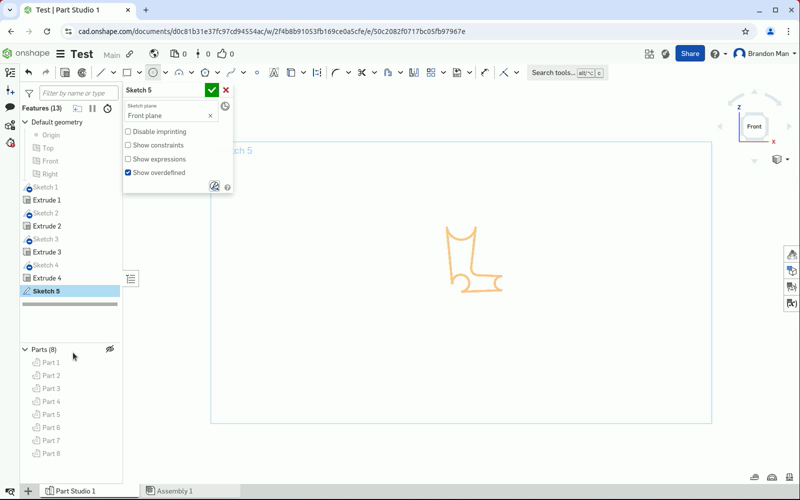
mouse_move(461, 225)
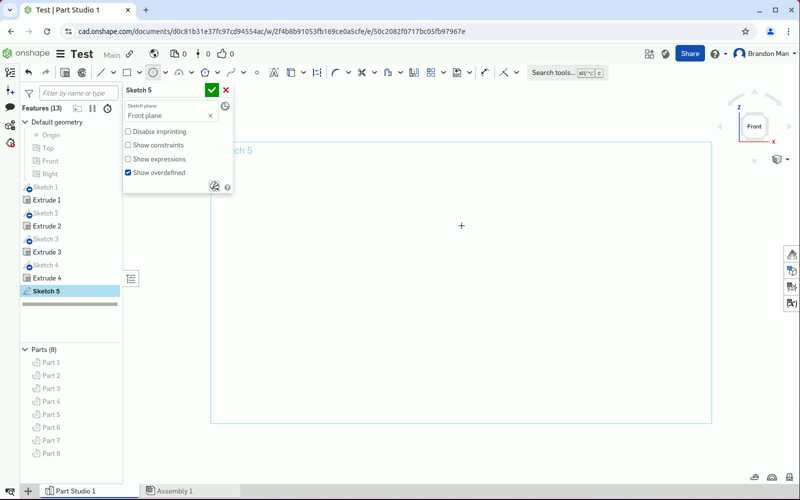
click(461, 225)
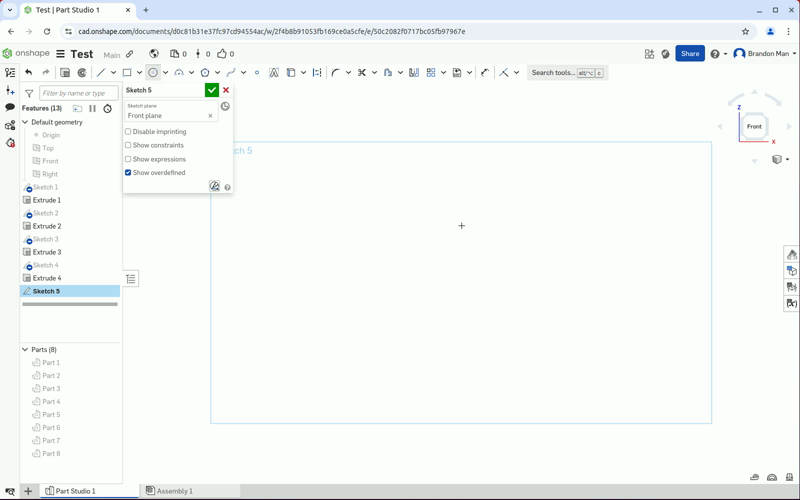
key_up(shift)
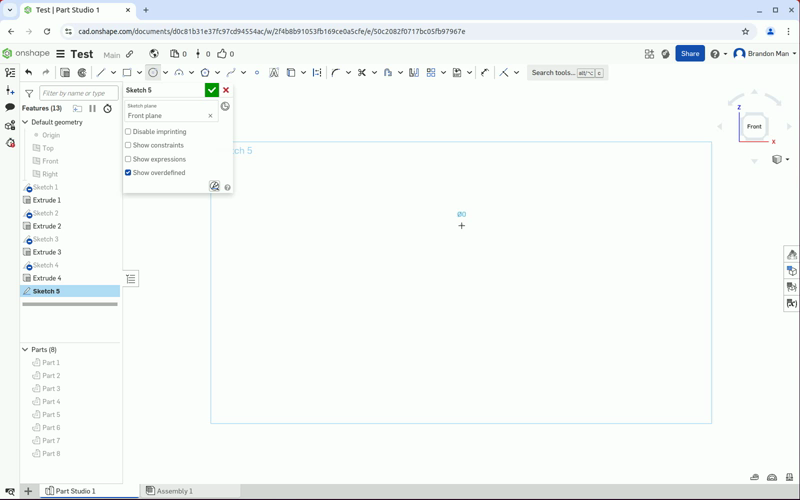
mouse_move(477, 225)
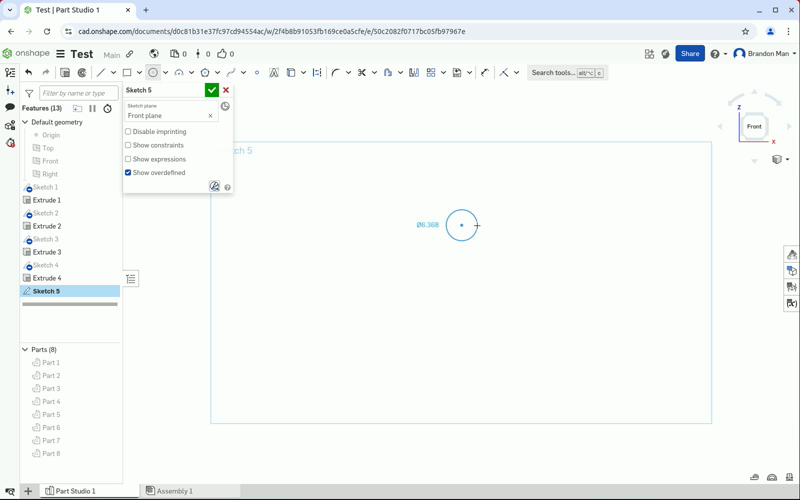
click(477, 225)
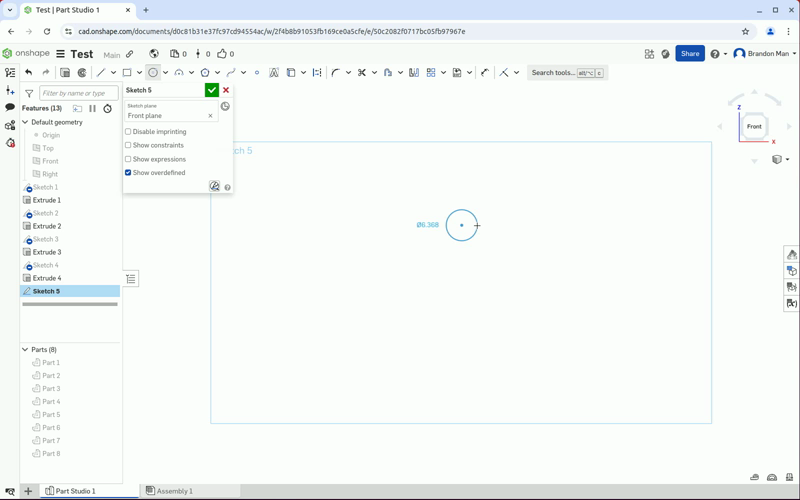
key(esc)
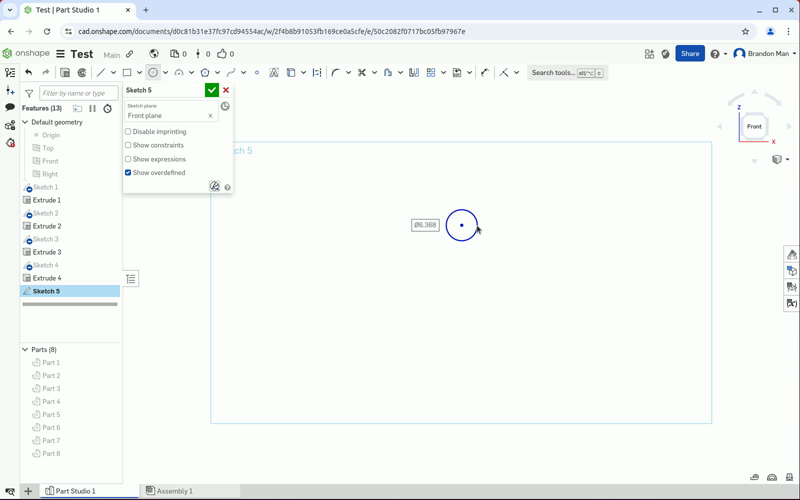
key(c)
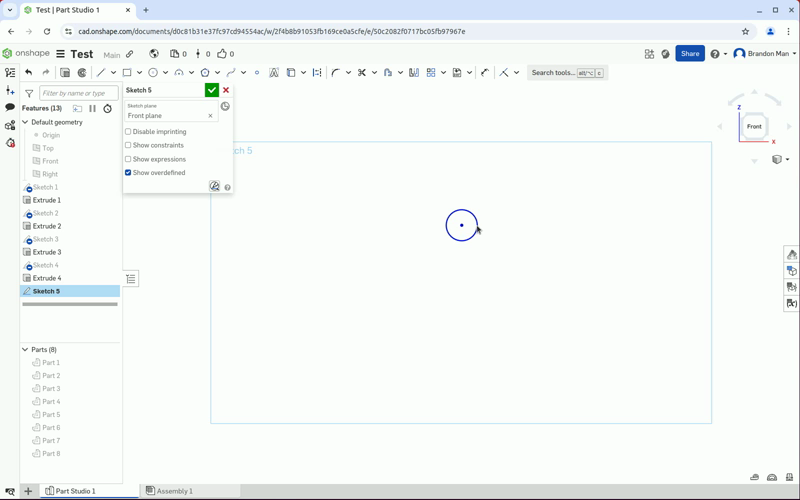
key_down(shift)
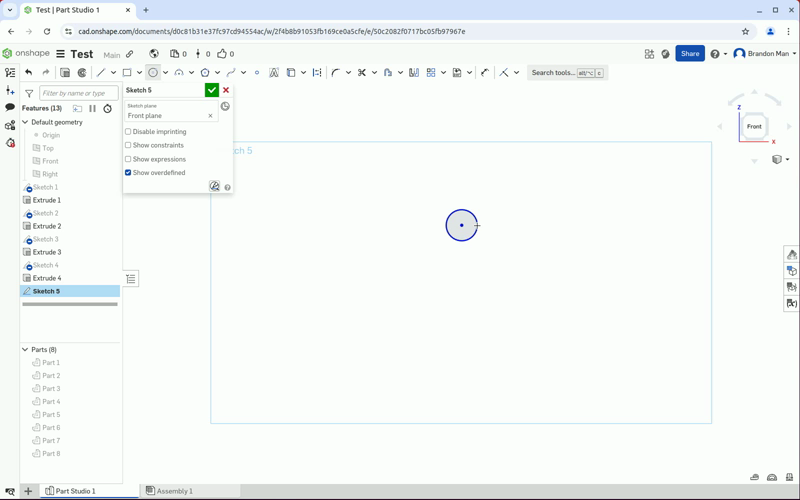
mouse_move(461, 225)
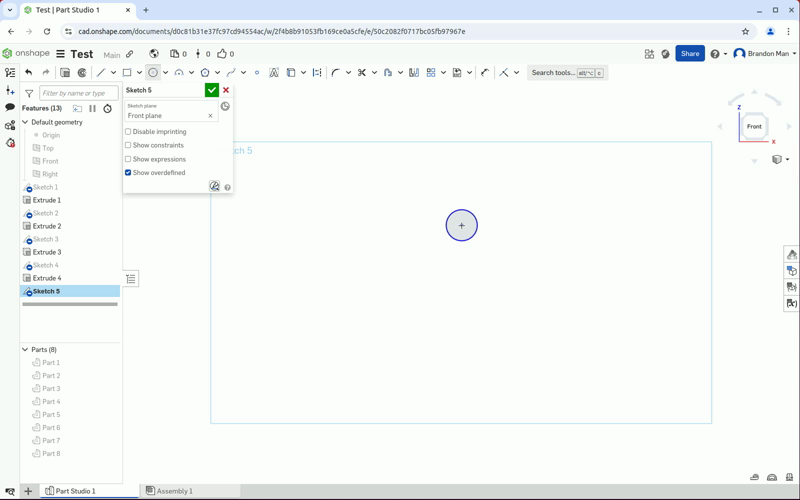
click(461, 225)
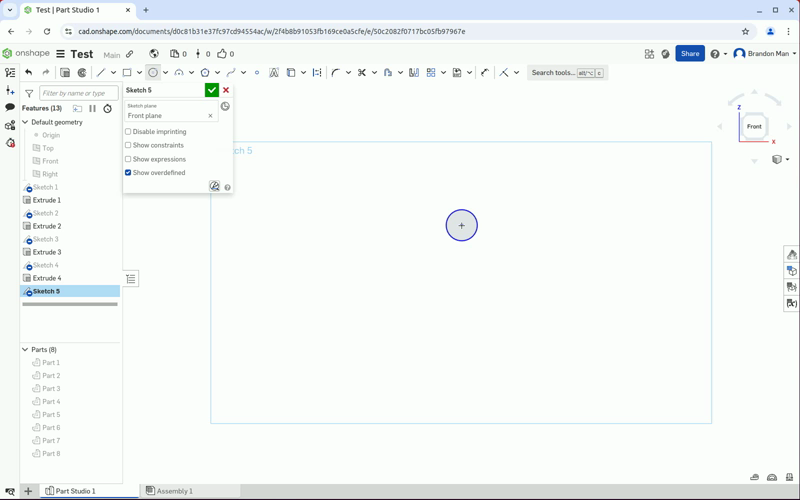
key_up(shift)
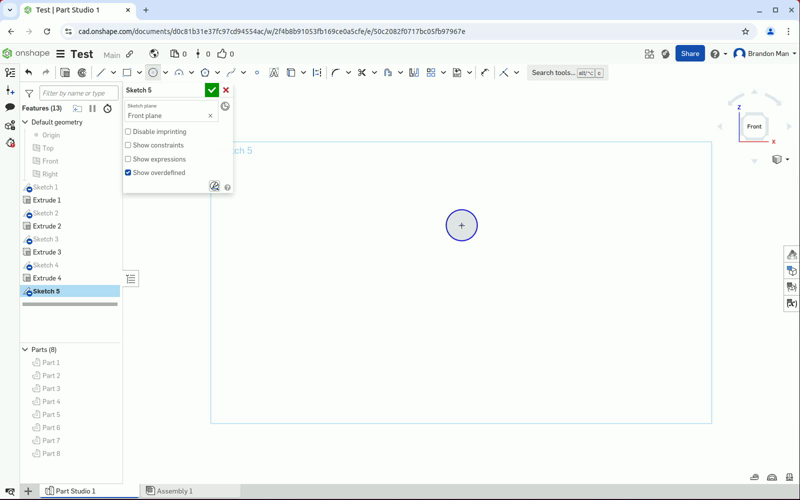
mouse_move(465, 225)
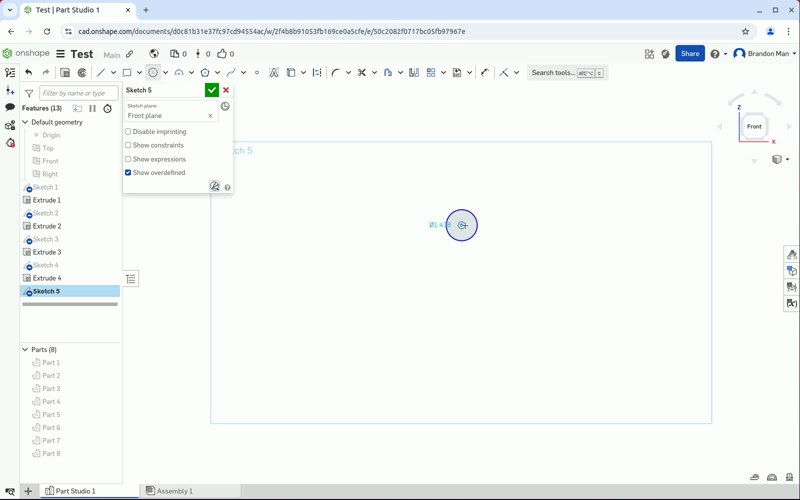
scroll(6)
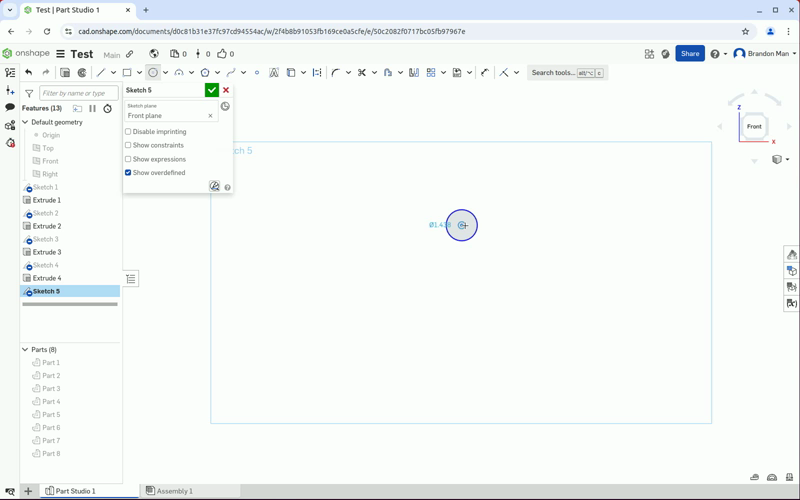
scroll(6)
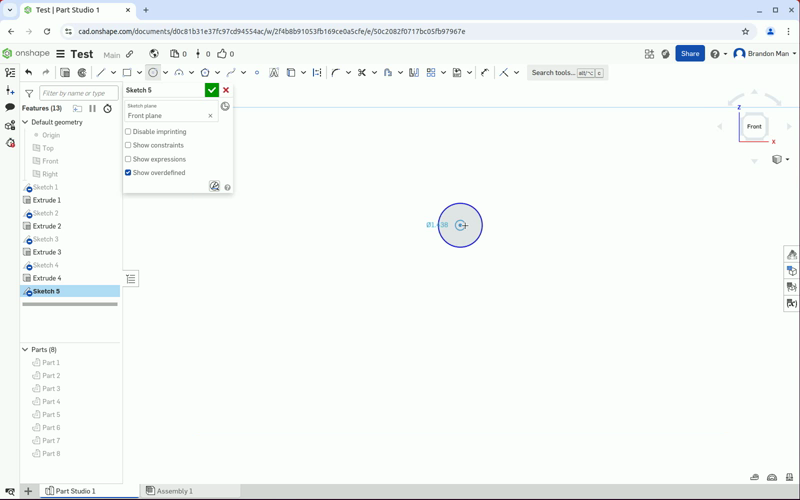
scroll(6)
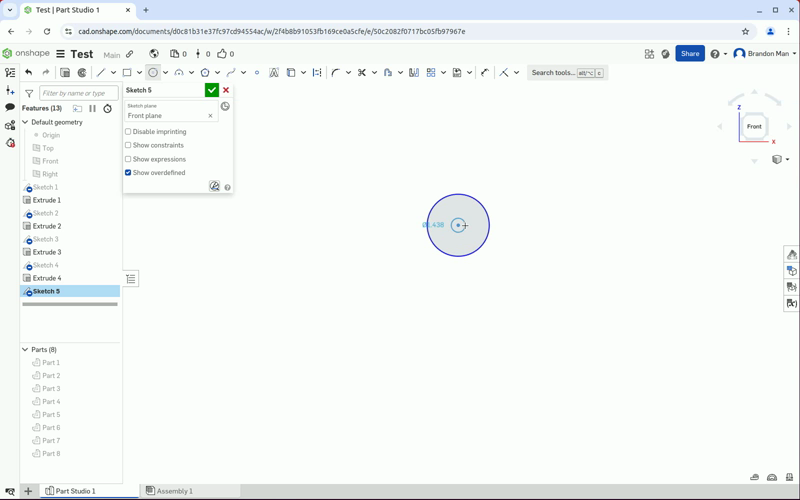
scroll(6)
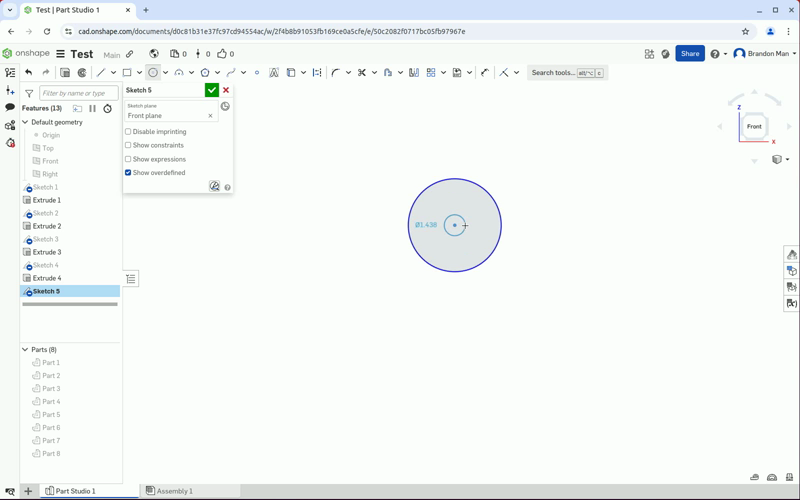
scroll(6)
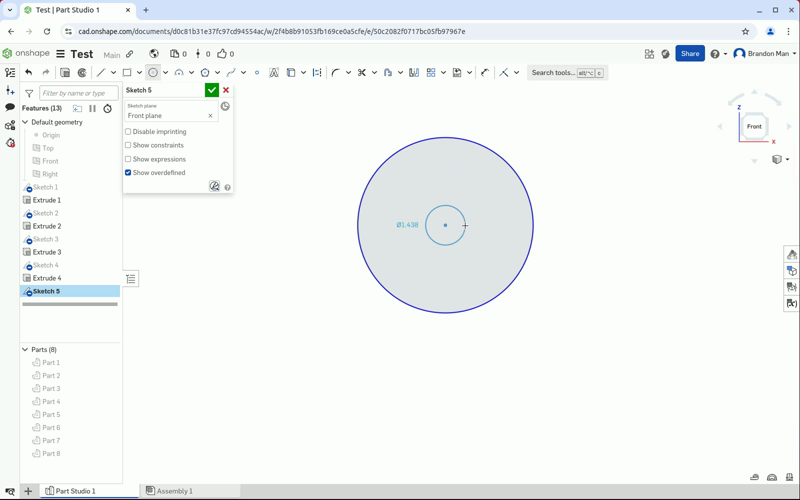
scroll(6)
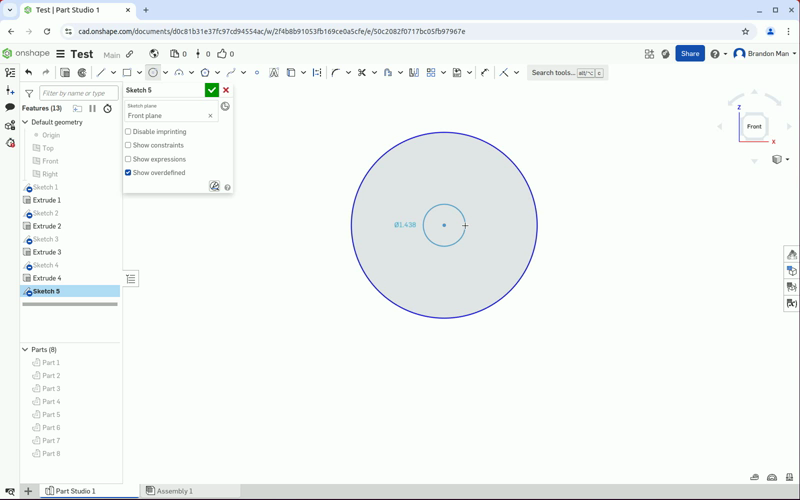
scroll(6)
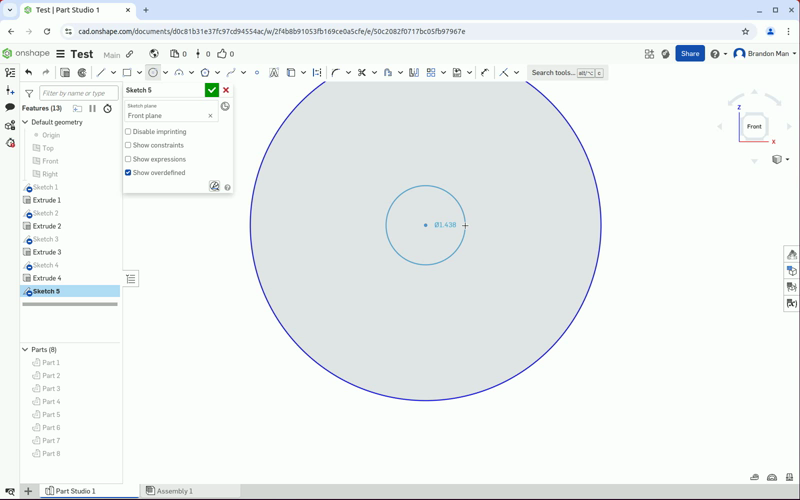
click(465, 225)
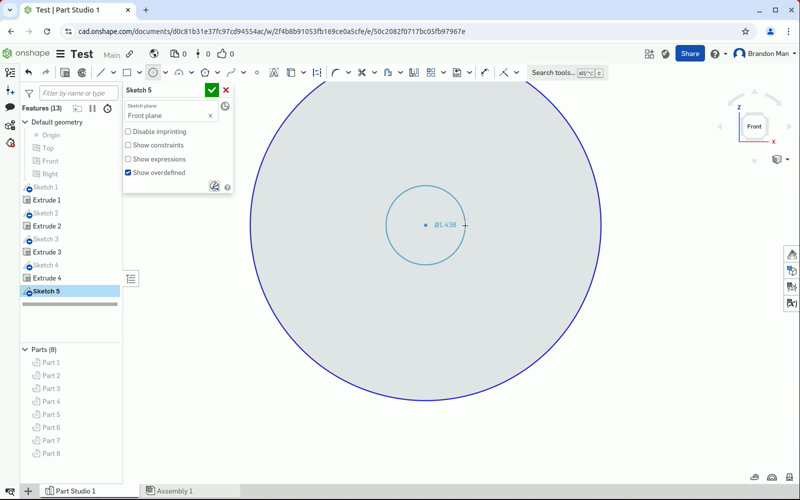
scroll(-6)
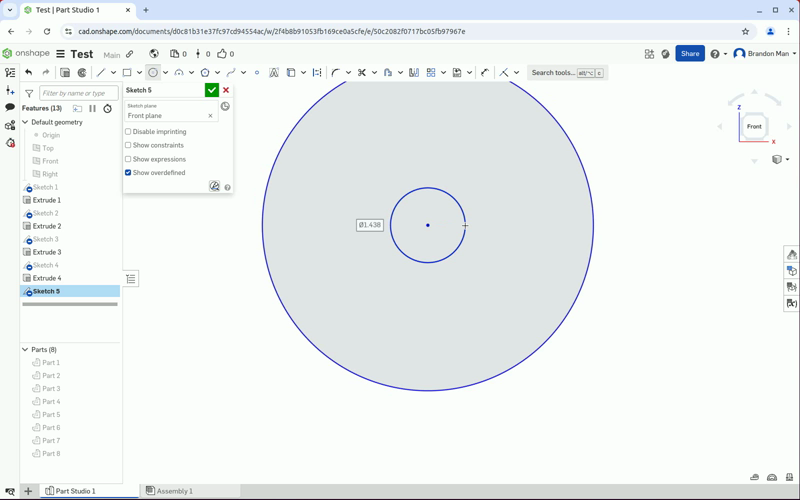
scroll(-6)
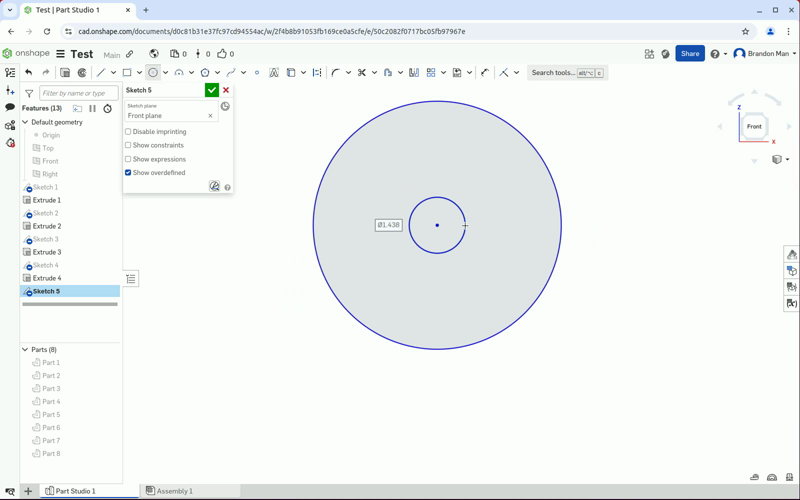
scroll(-6)
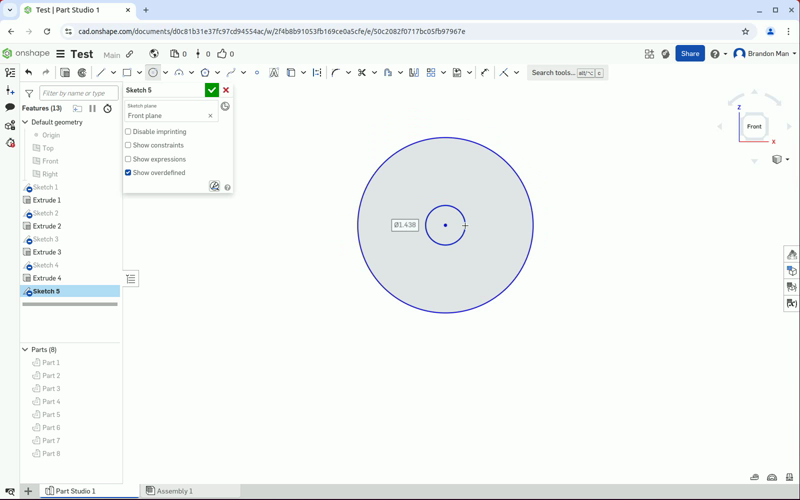
scroll(-6)
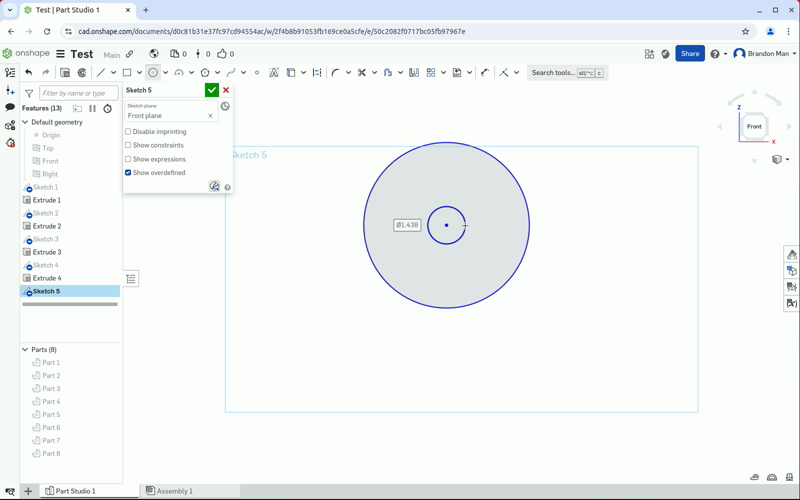
scroll(-6)
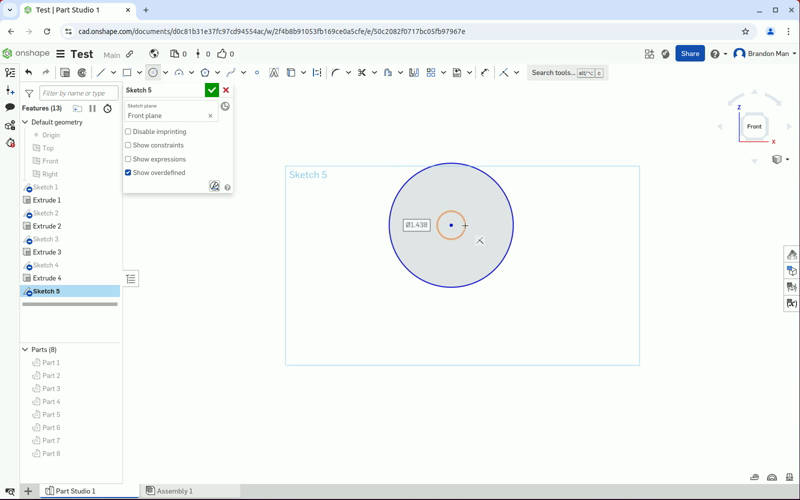
scroll(-6)
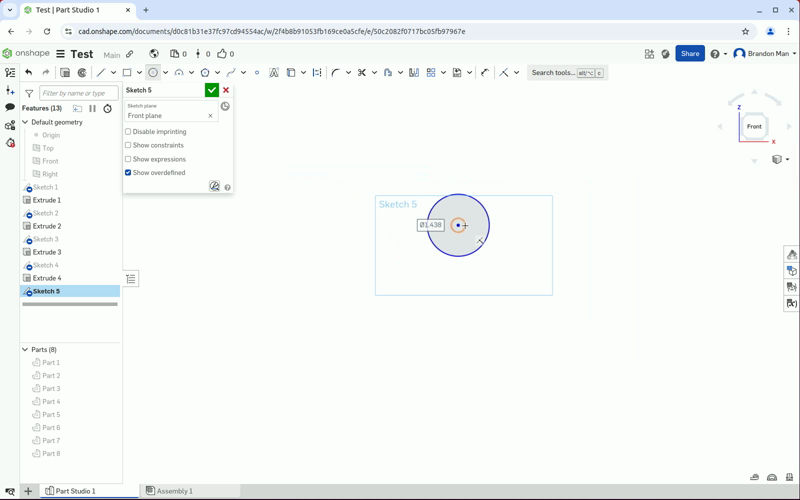
scroll(-6)
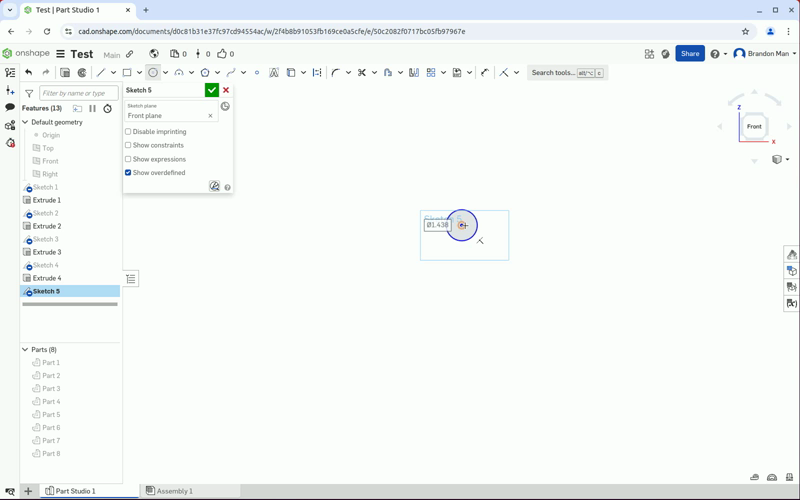
key(esc)
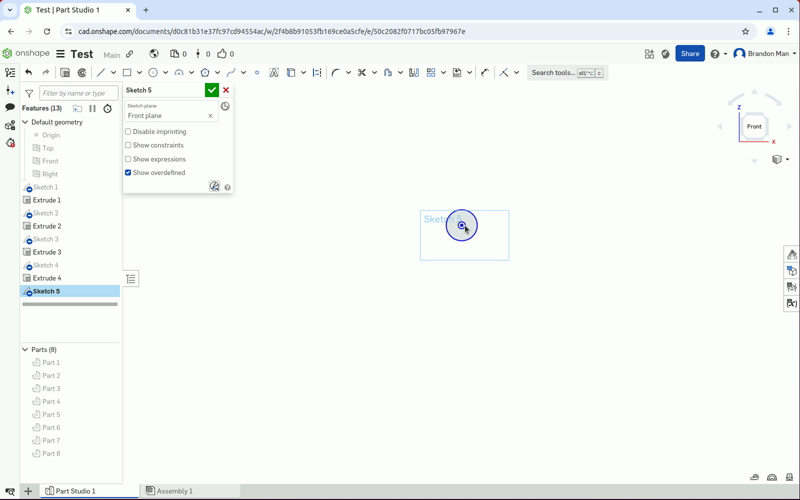
mouse_move(459, 217)
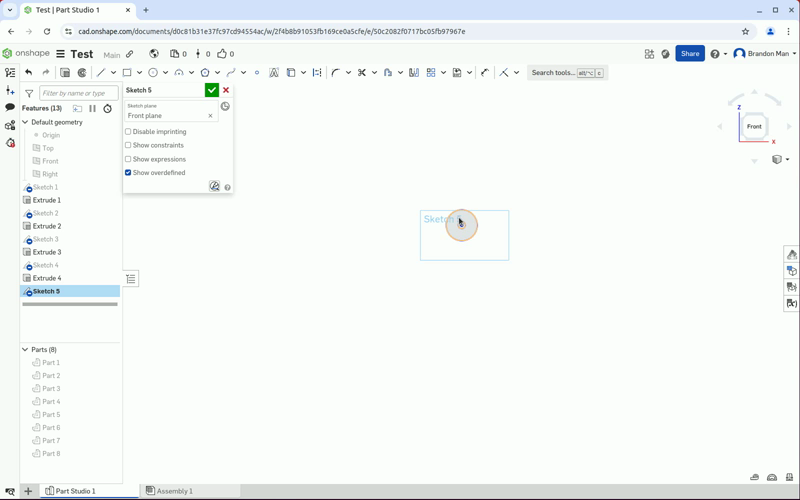
scroll(6)
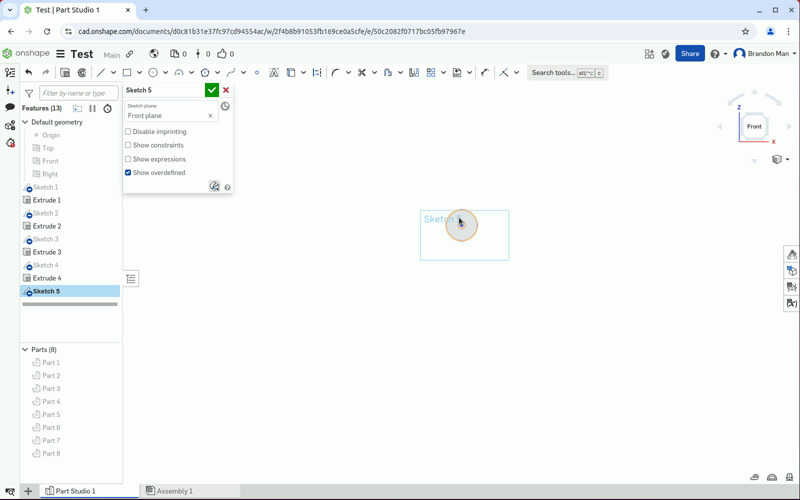
scroll(6)
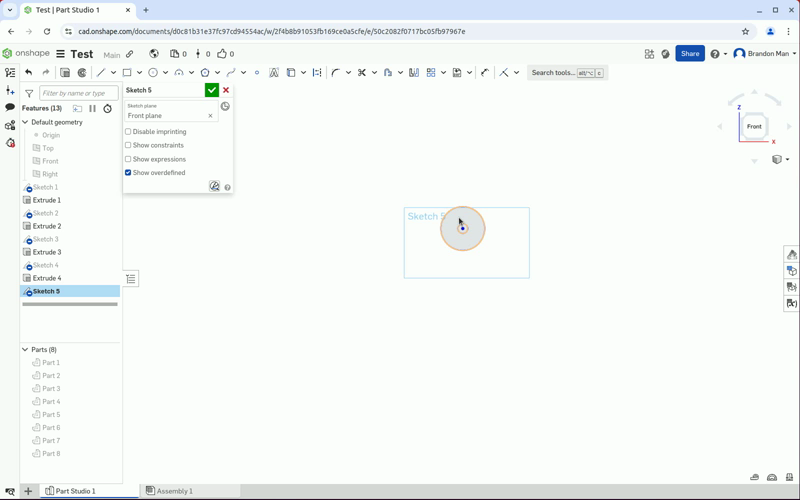
scroll(6)
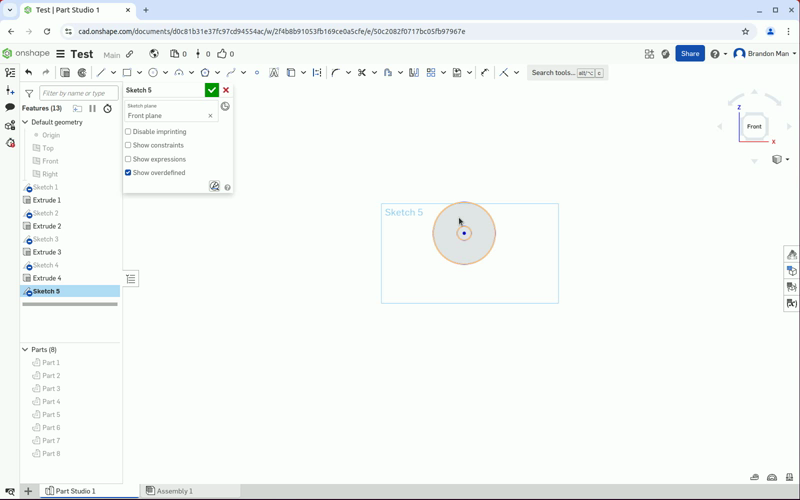
scroll(6)
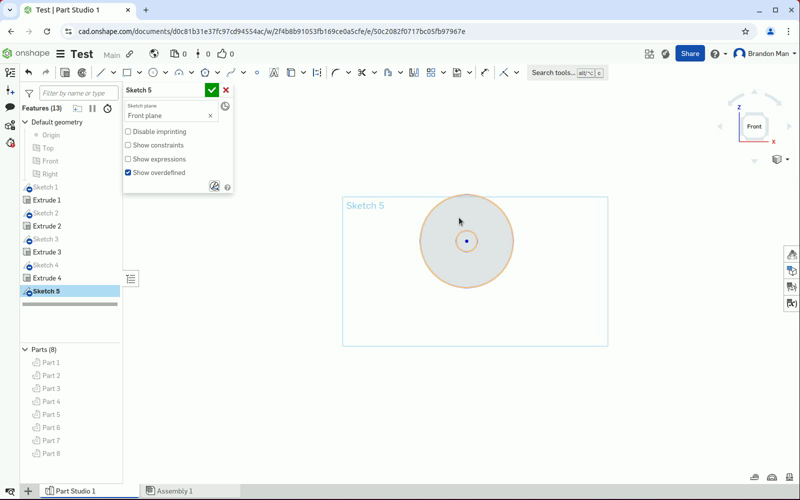
scroll(6)
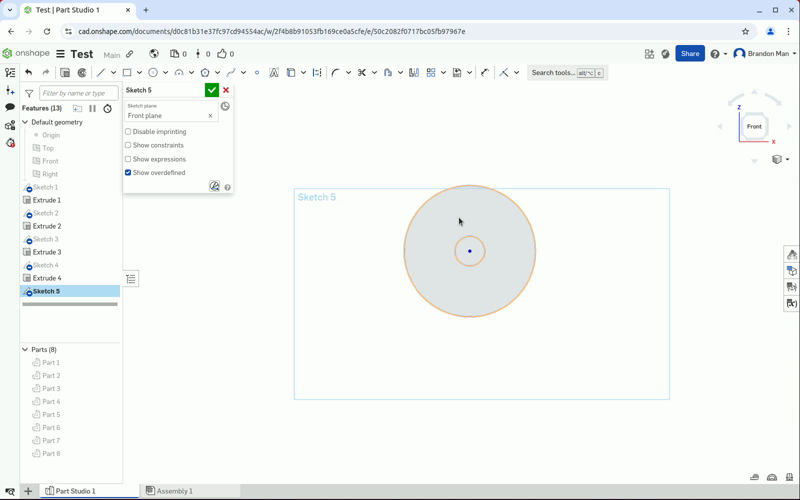
scroll(6)
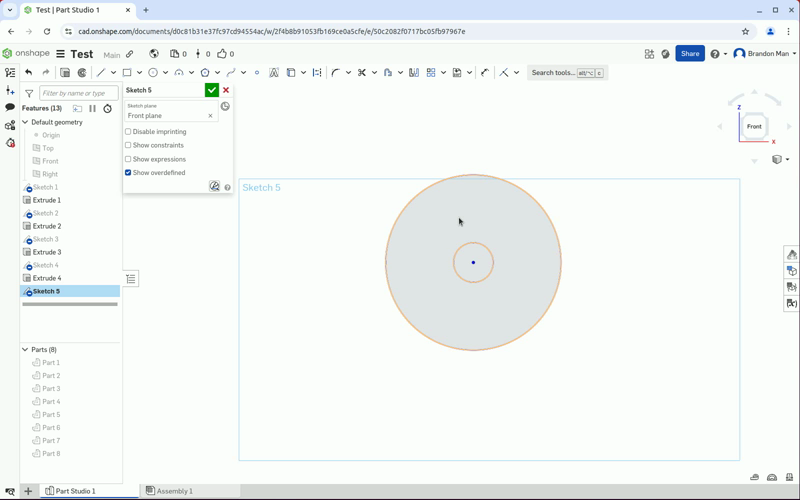
scroll(6)
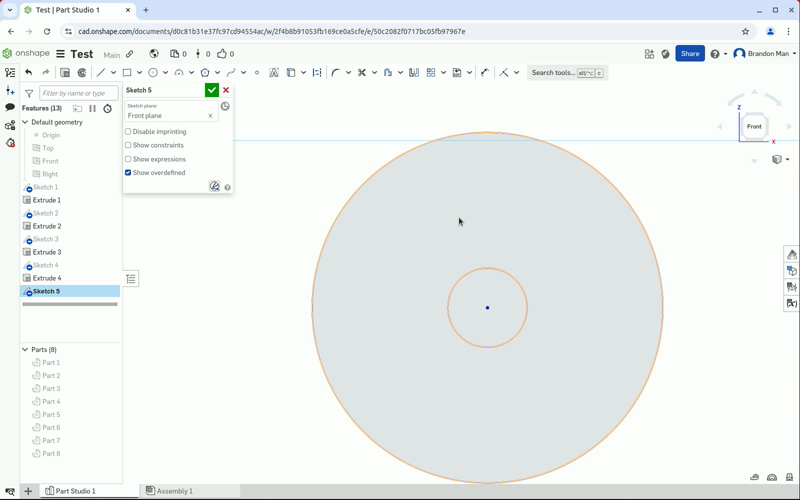
click(459, 217)
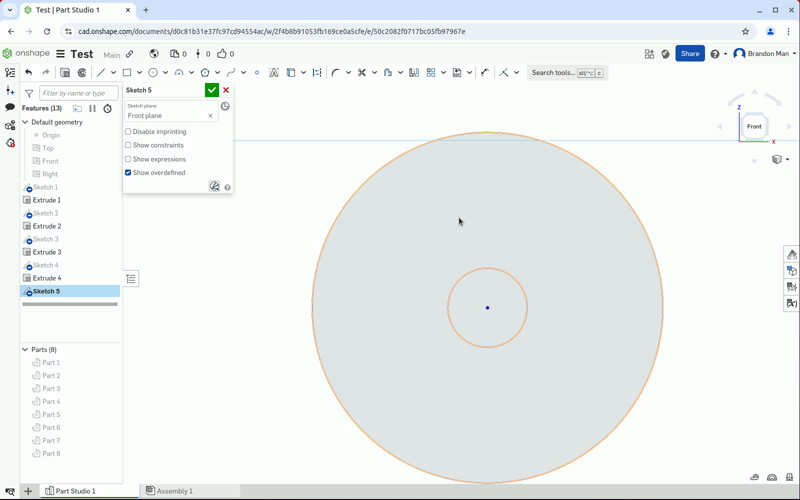
scroll(-6)
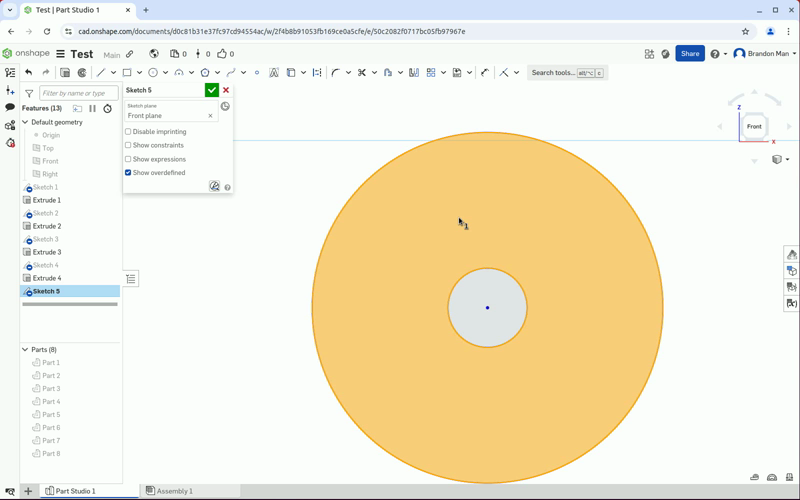
scroll(-6)
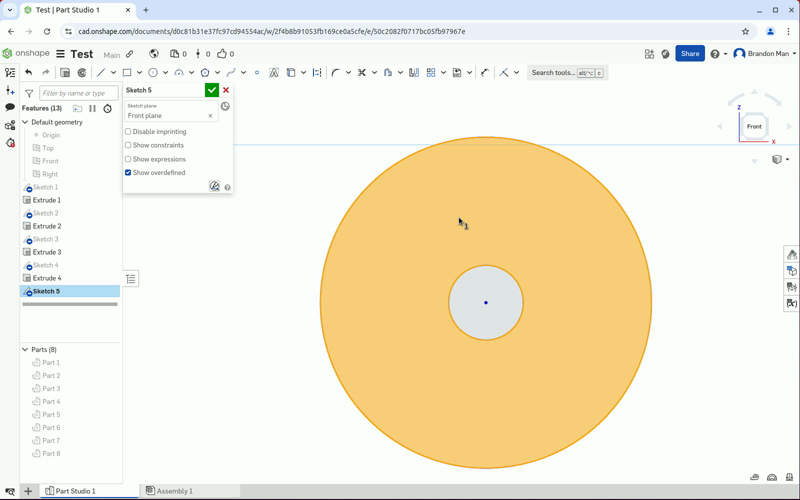
scroll(-6)
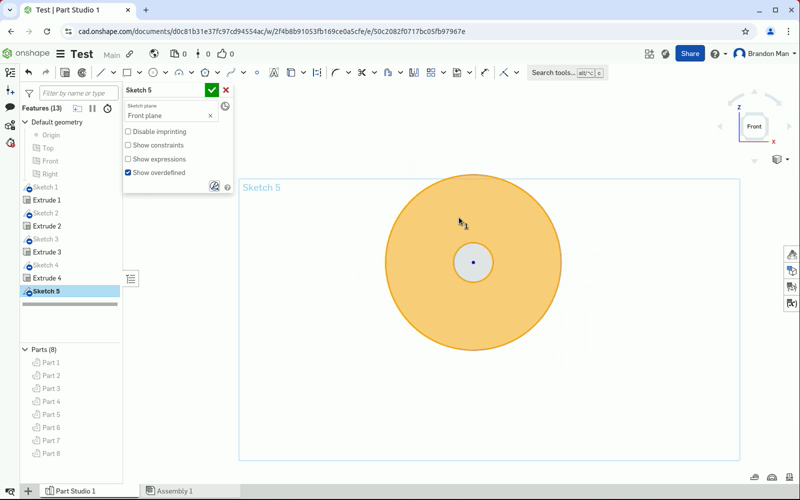
scroll(-6)
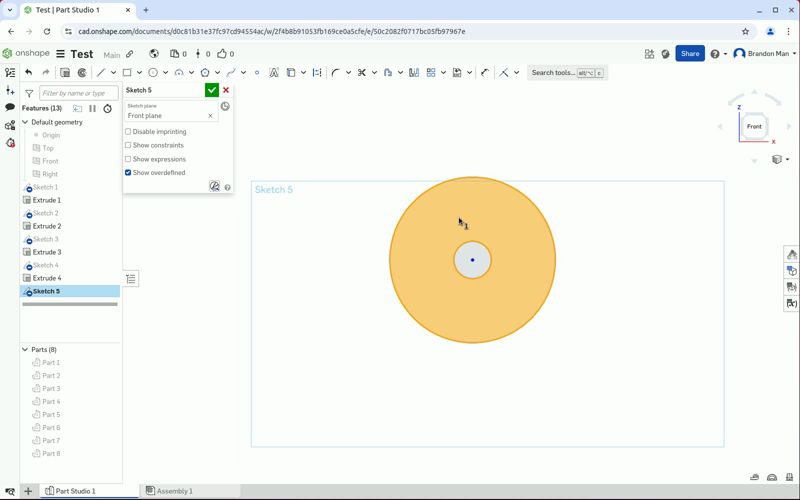
scroll(-6)
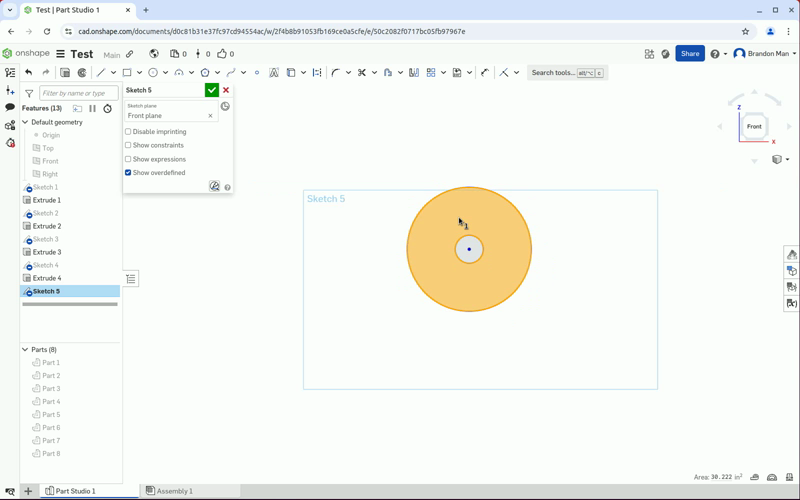
scroll(-6)
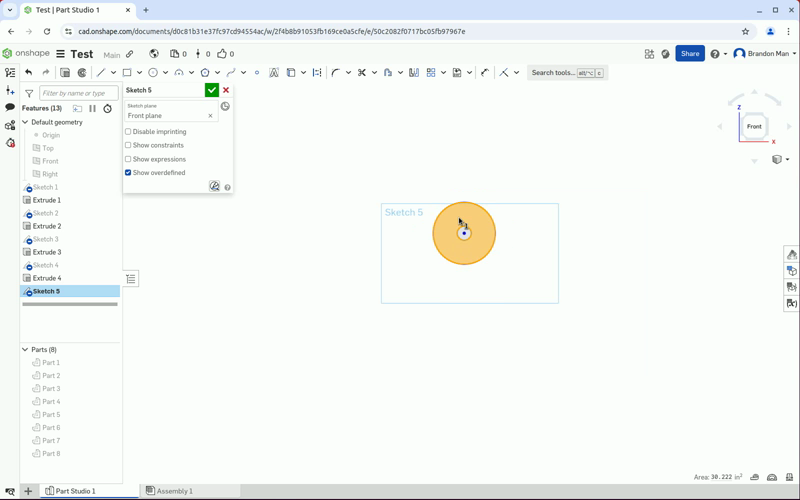
scroll(-6)
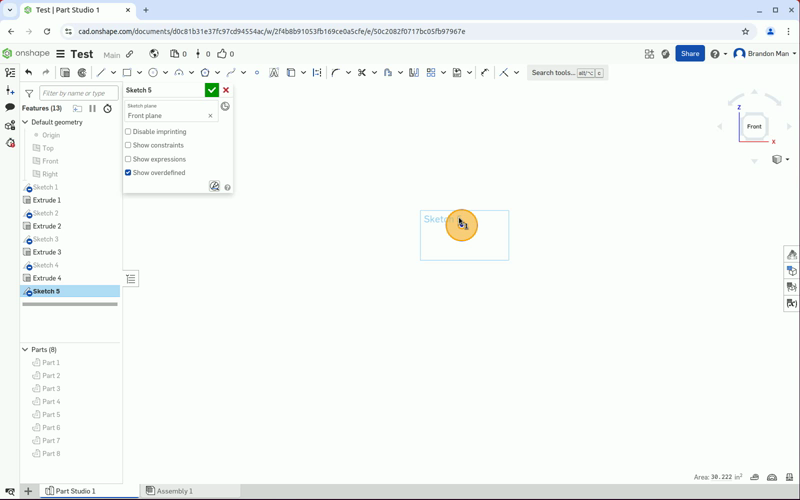
mouse_move(73, 352)
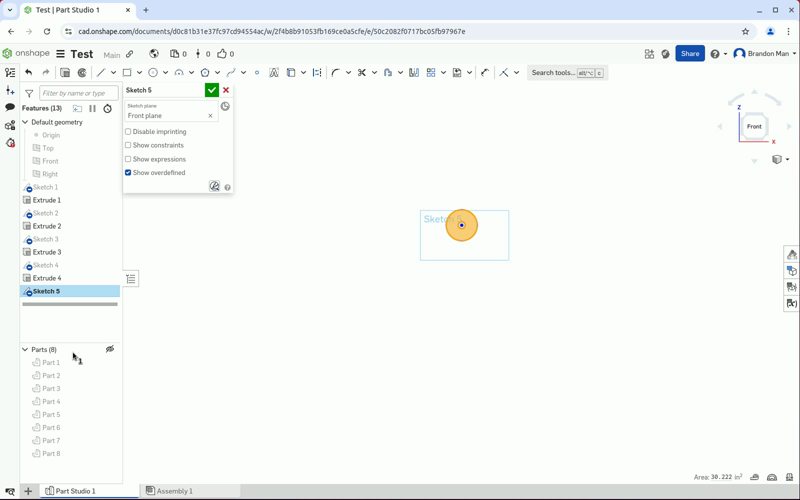
key(shift+y)
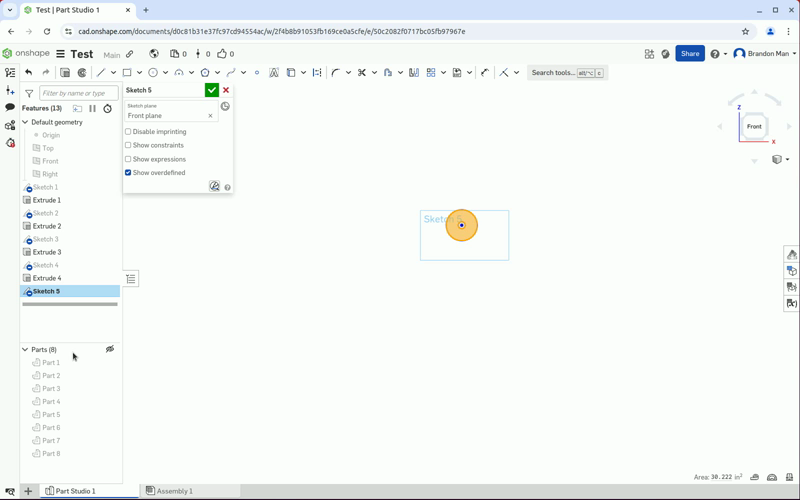
key(shift+e)
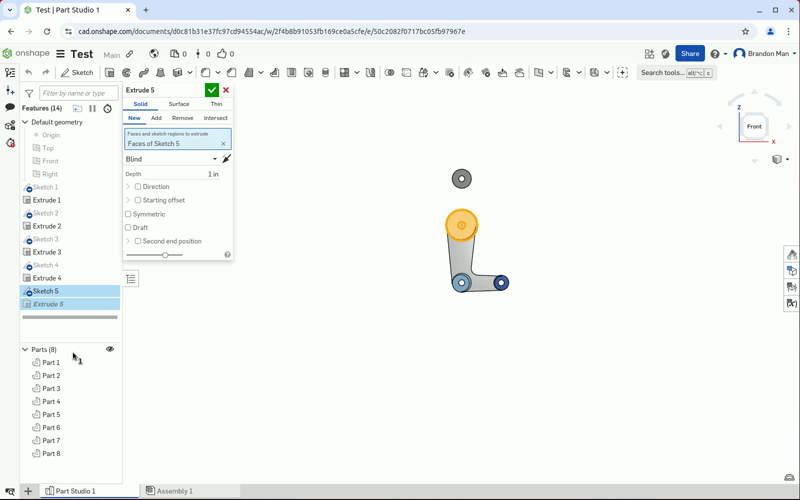
mouse_move(143, 106)
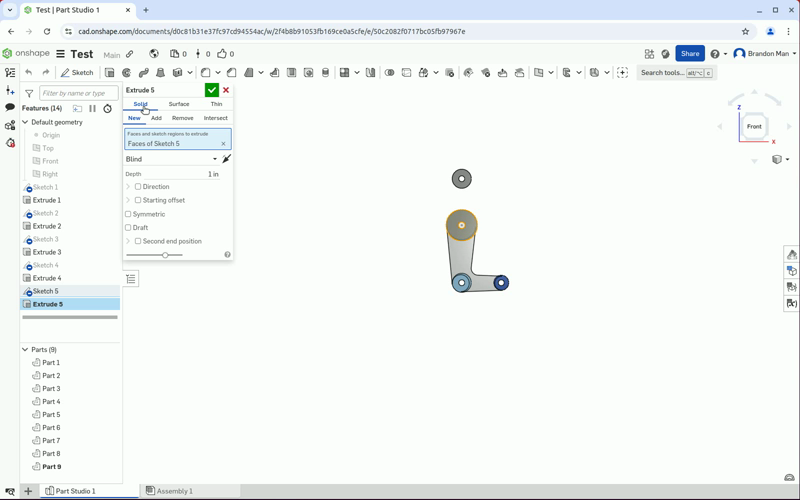
click(143, 106)
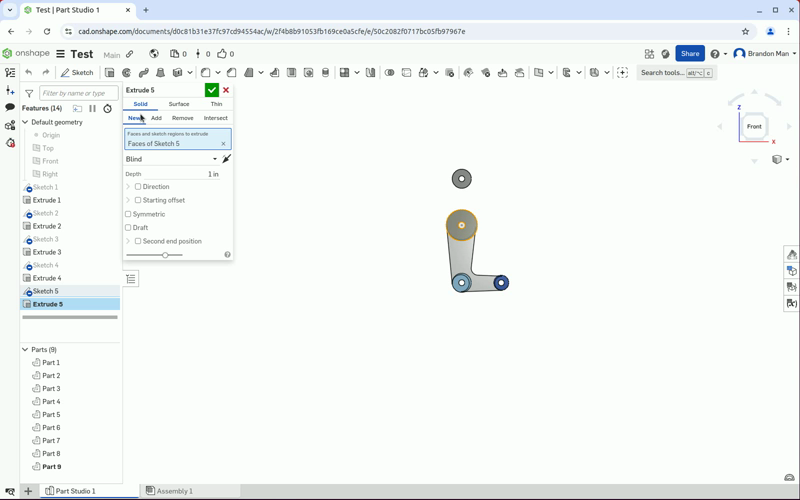
mouse_move(137, 120)
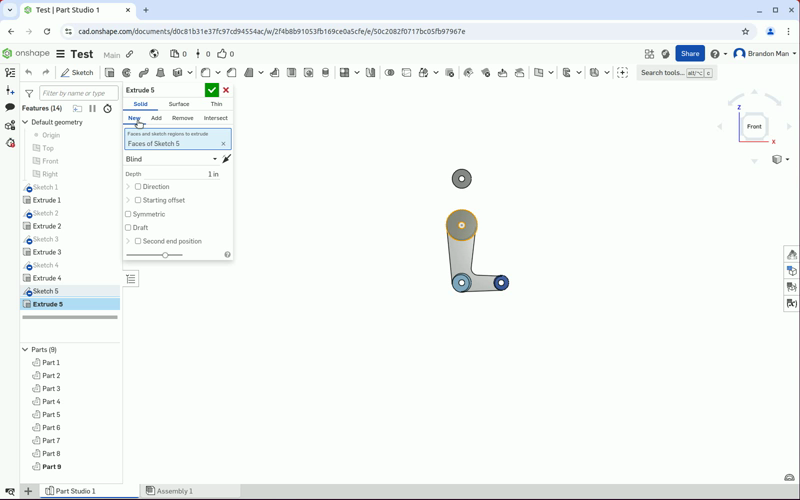
click(137, 120)
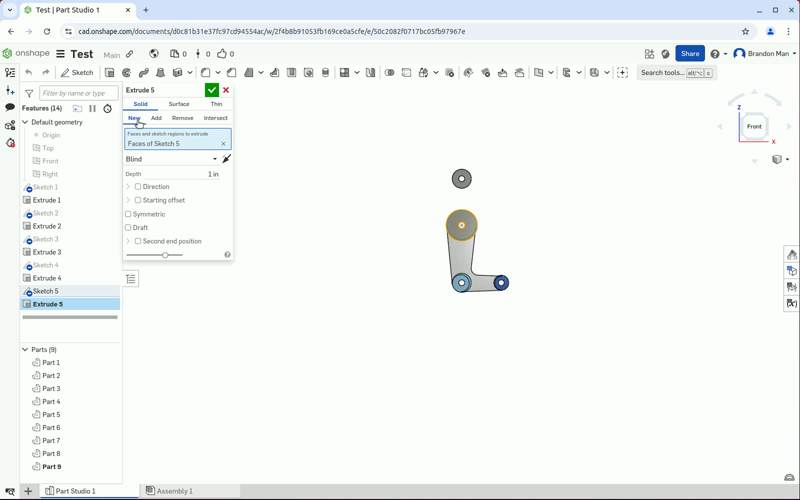
key(tab, 4)
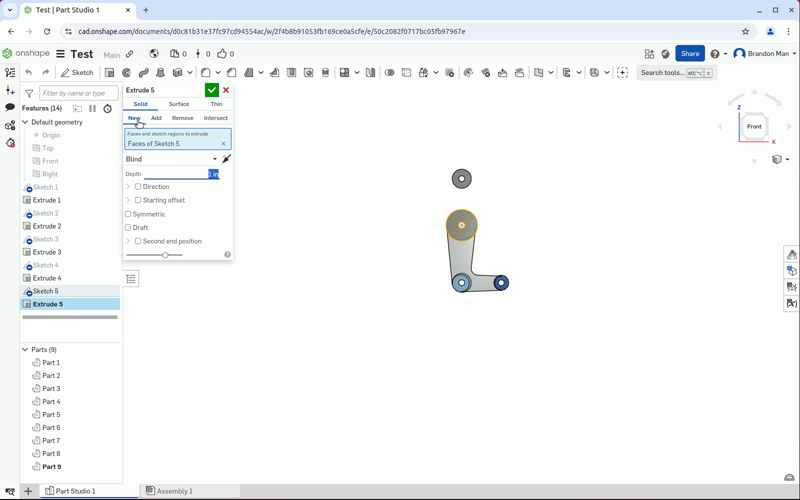
text(0.481)
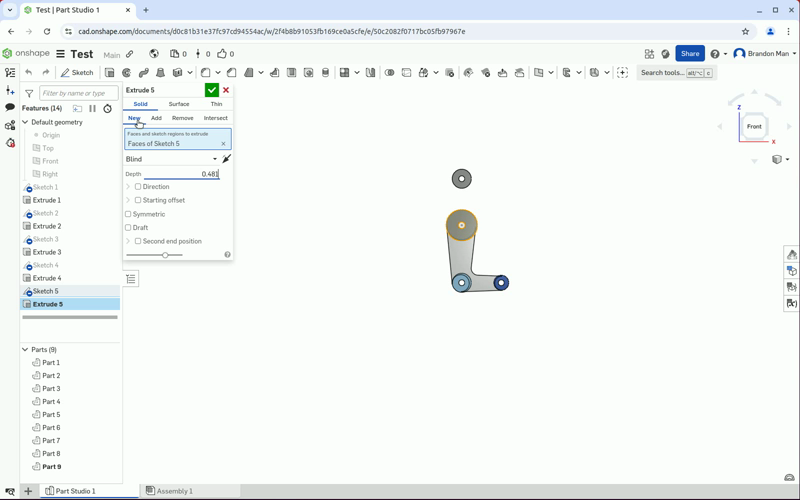
key(enter)
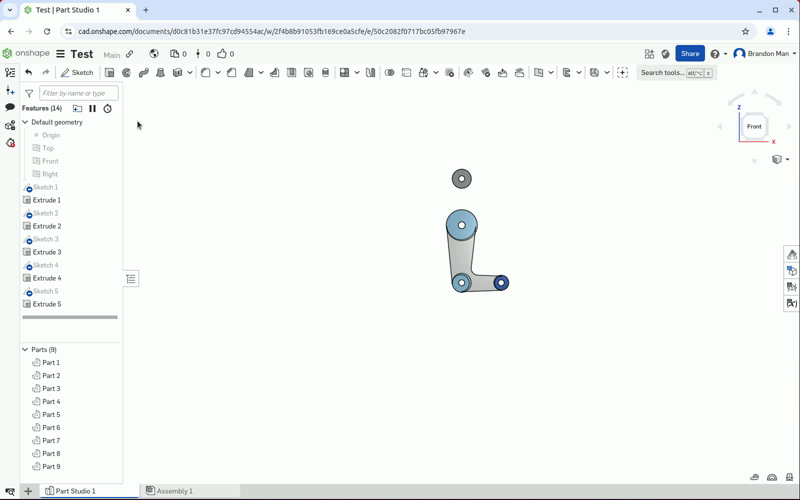
key(shift+h)
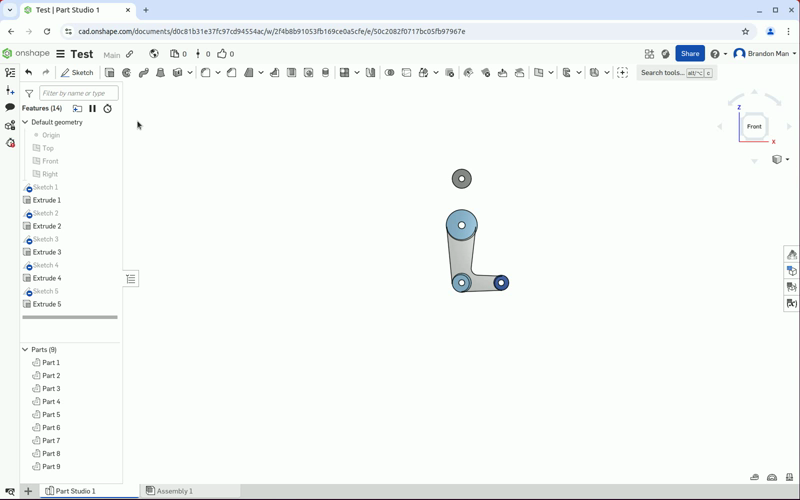
key(shift+h)
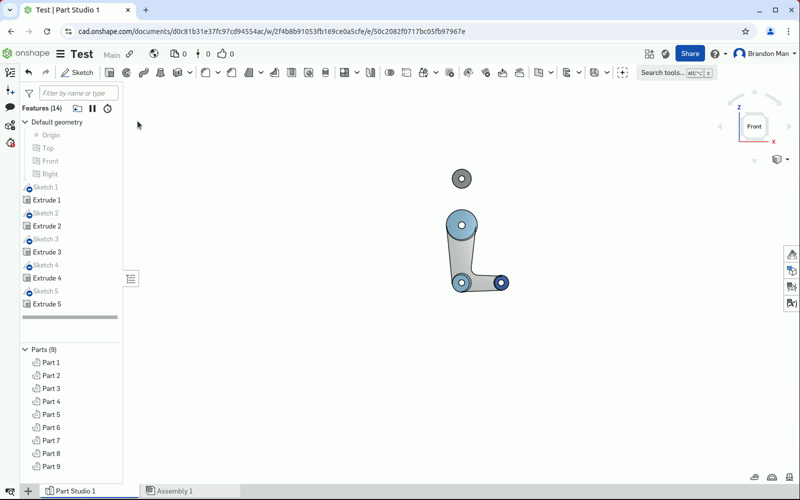
mouse_move(73, 189)
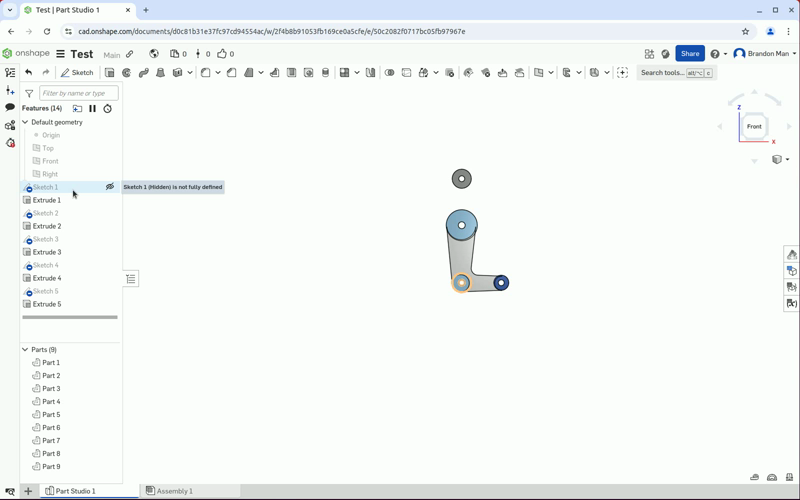
click(73, 189)
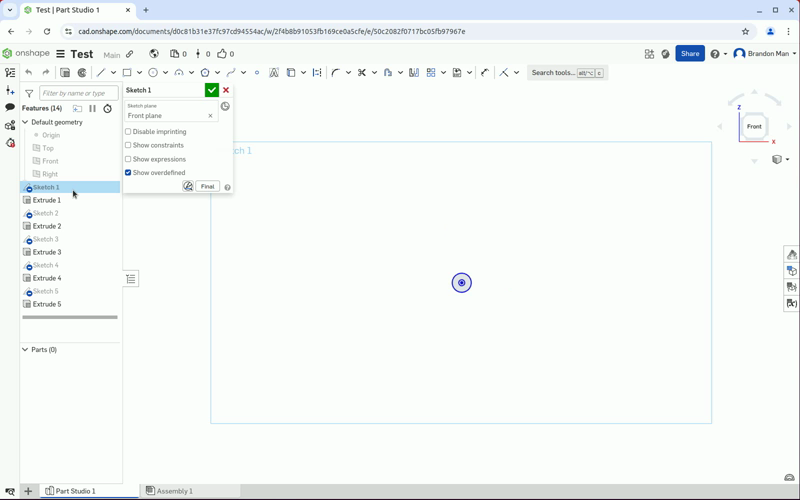
mouse_move(229, 92)
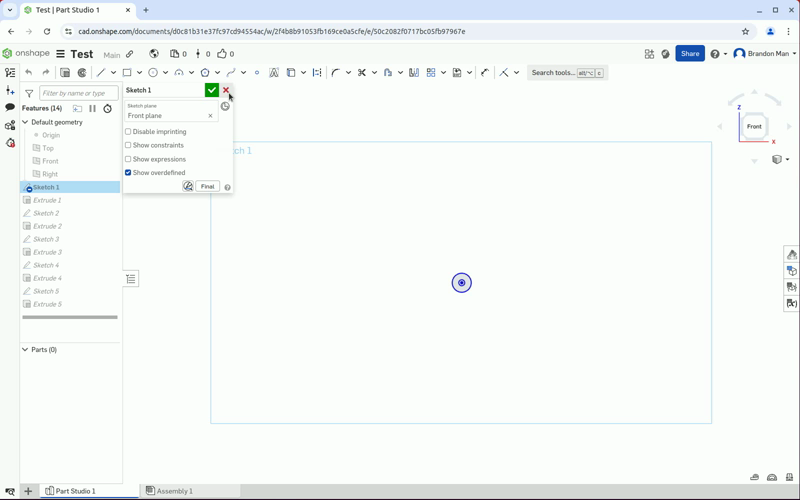
click(229, 92)
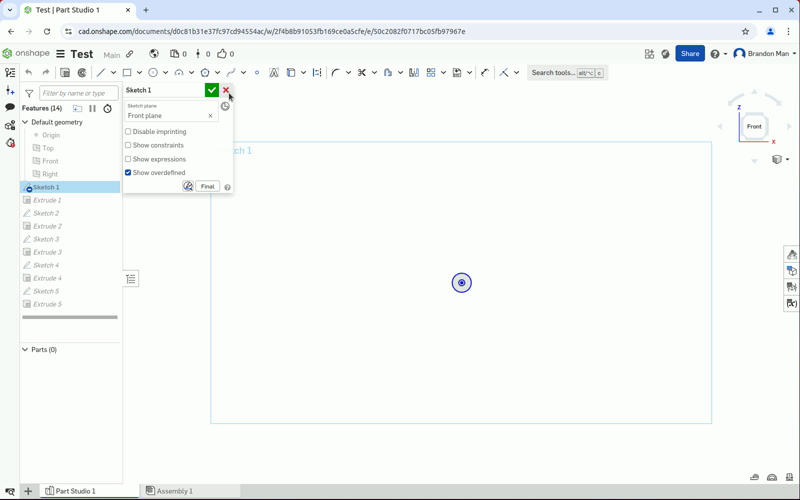
key(shift+s)
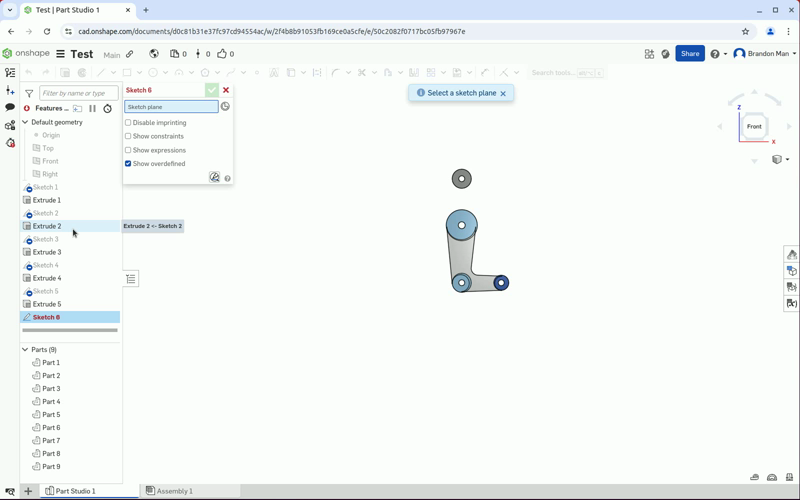
scroll(3)
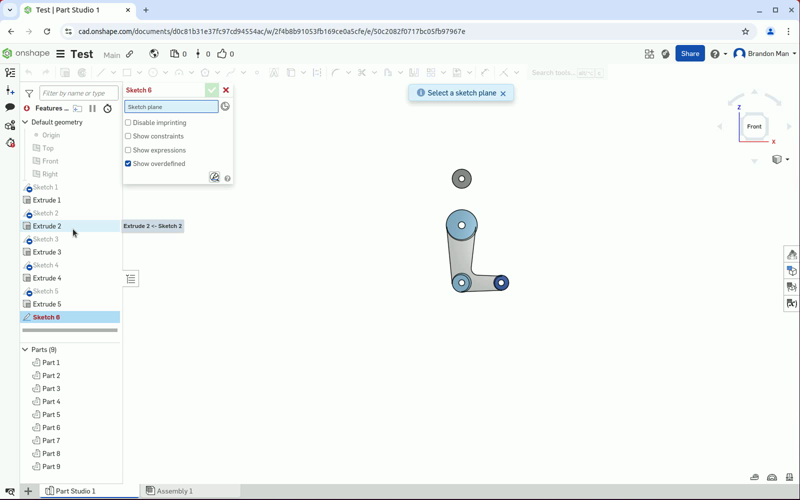
mouse_move(73, 163)
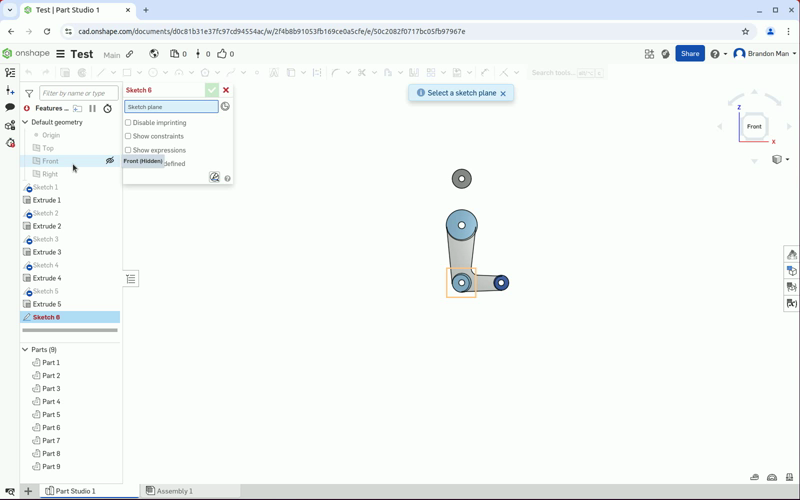
click(73, 163)
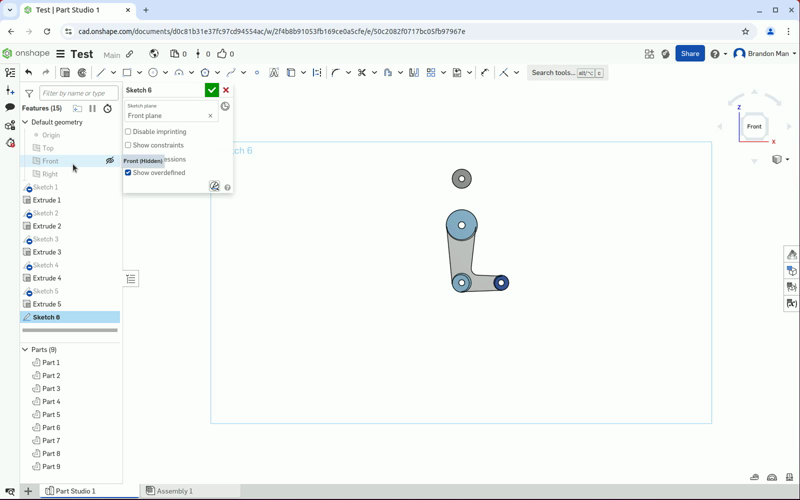
mouse_move(73, 352)
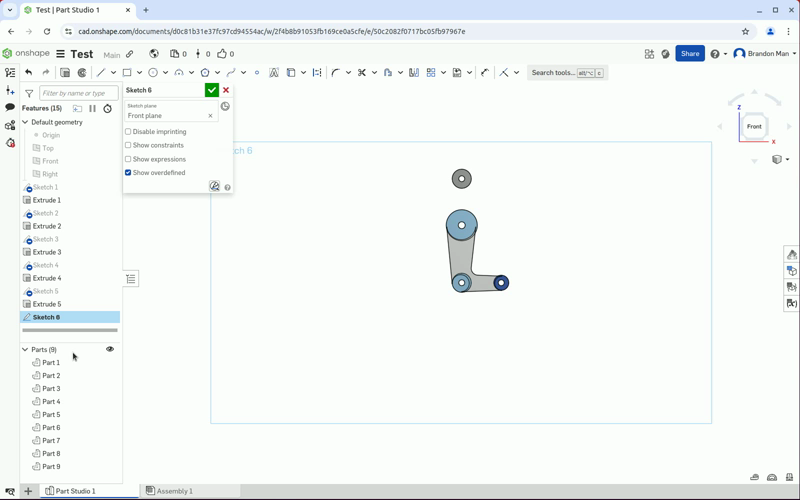
key(y)
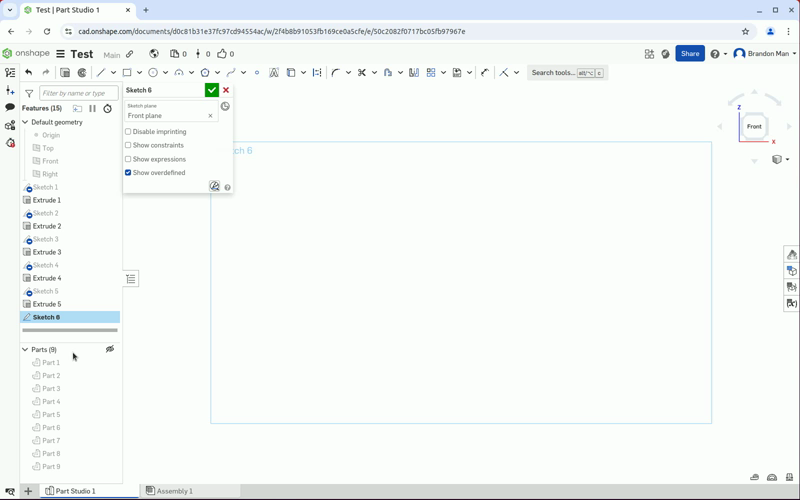
key(a)
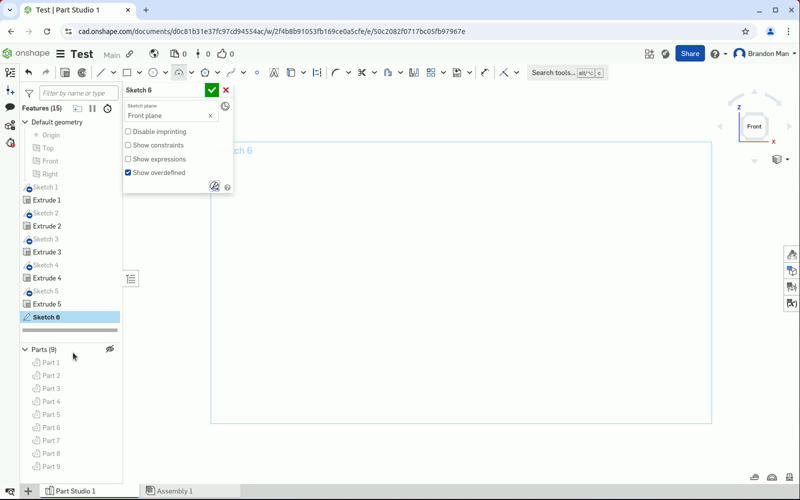
key_down(shift)
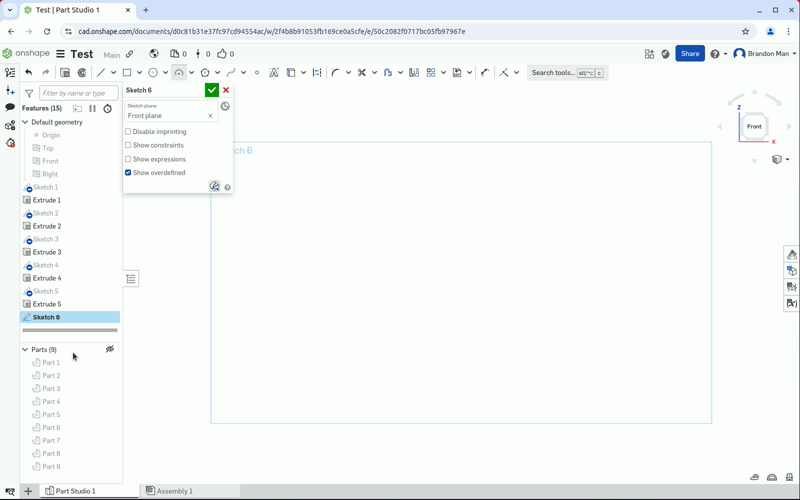
mouse_move(446, 223)
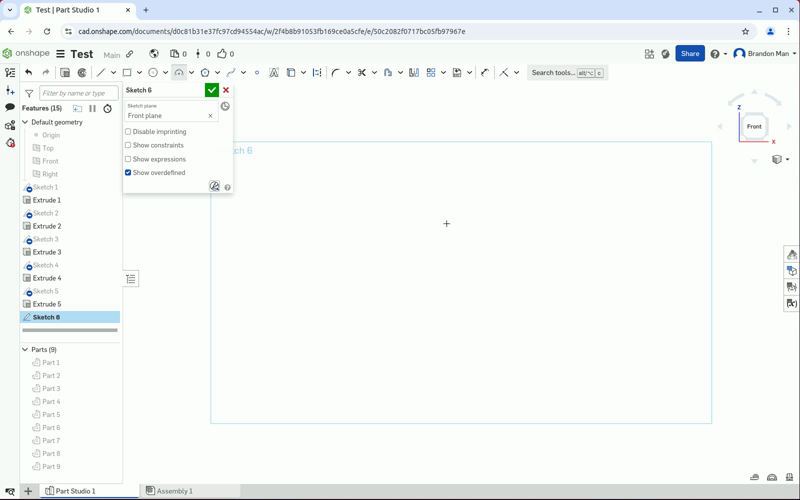
click(446, 223)
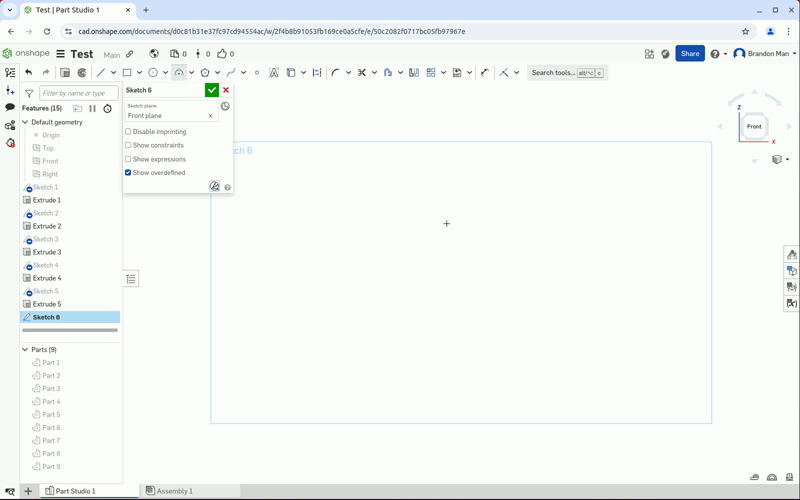
key_up(shift)
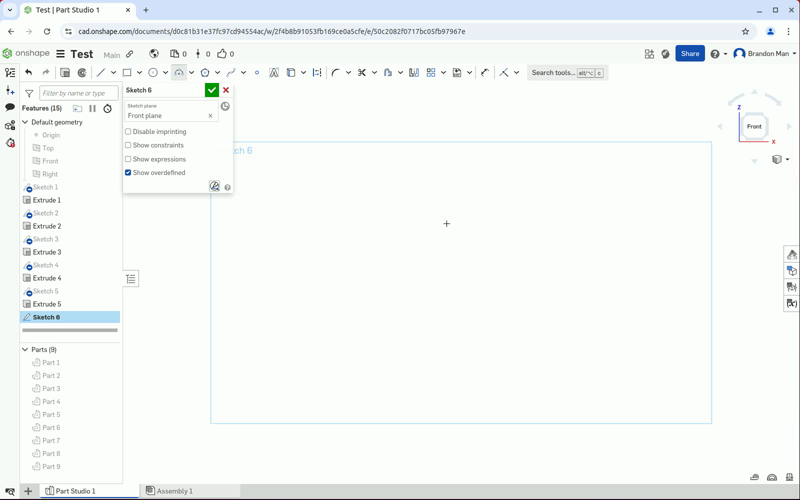
key_down(shift)
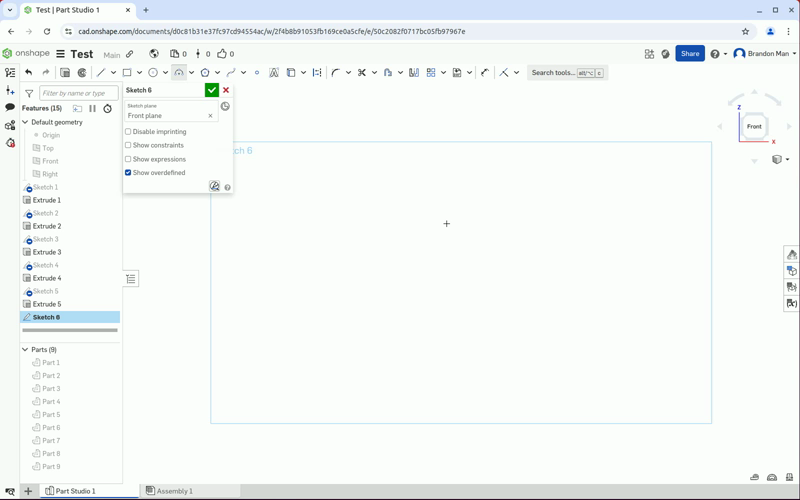
mouse_move(476, 223)
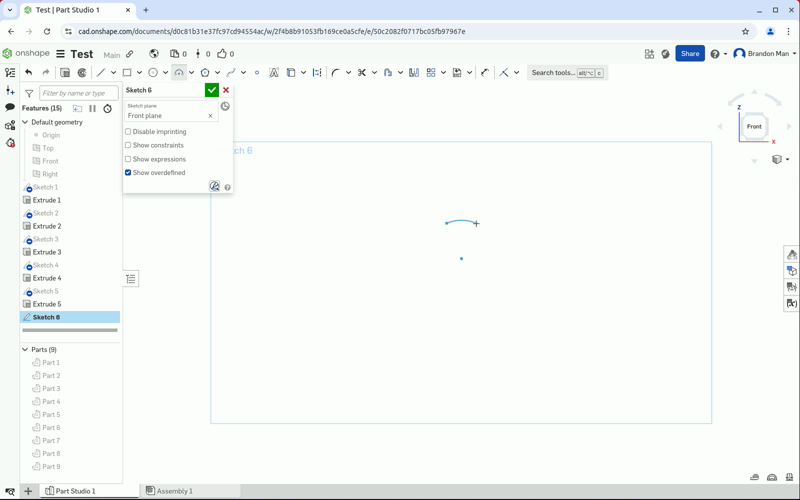
click(476, 223)
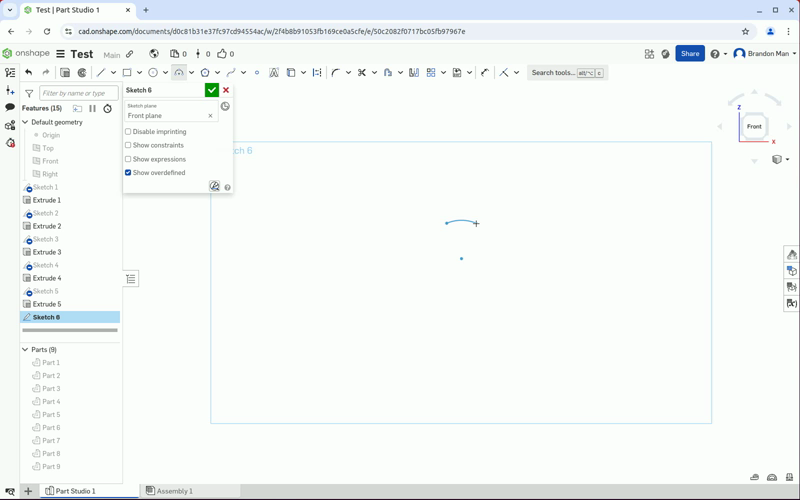
mouse_move(461, 210)
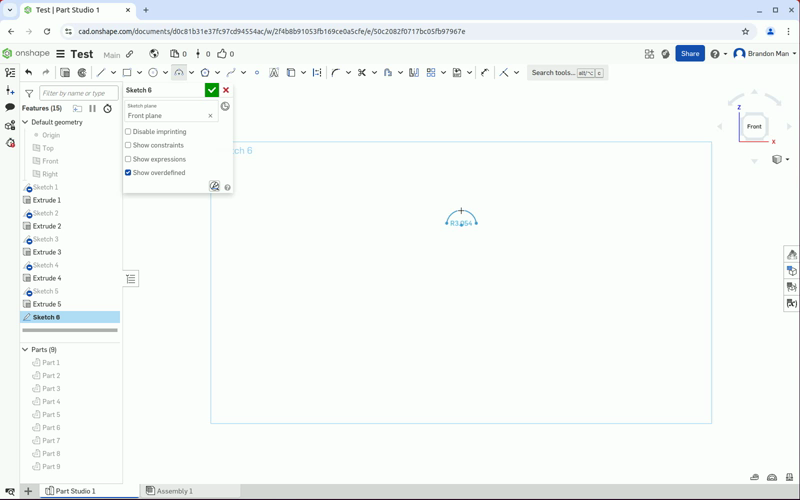
click(461, 210)
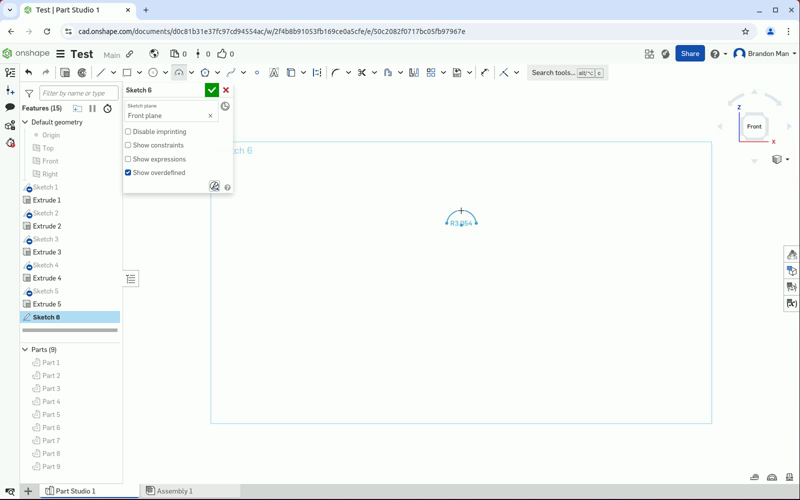
key_up(shift)
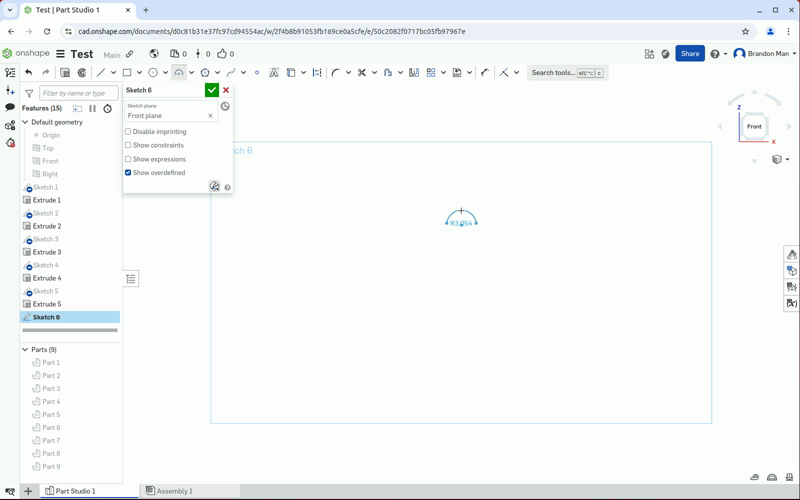
key(esc)
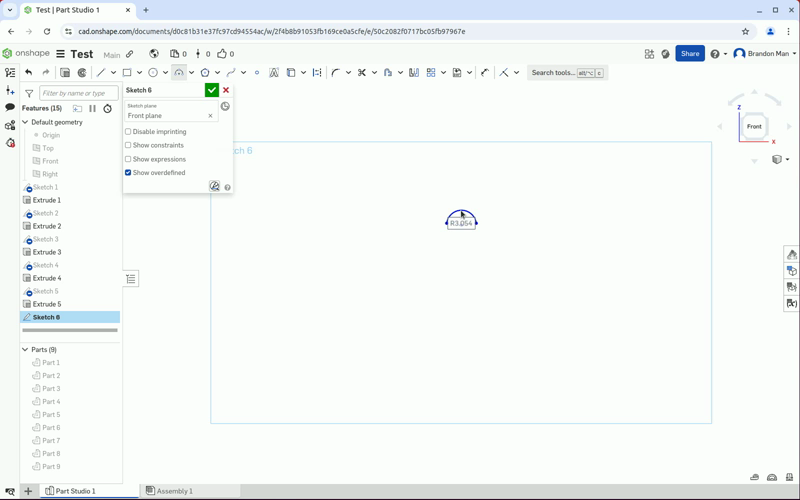
key(l)
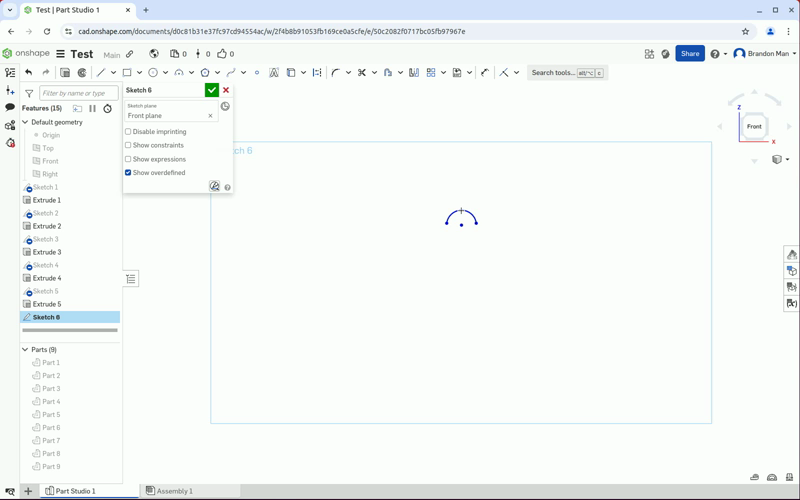
mouse_move(476, 223)
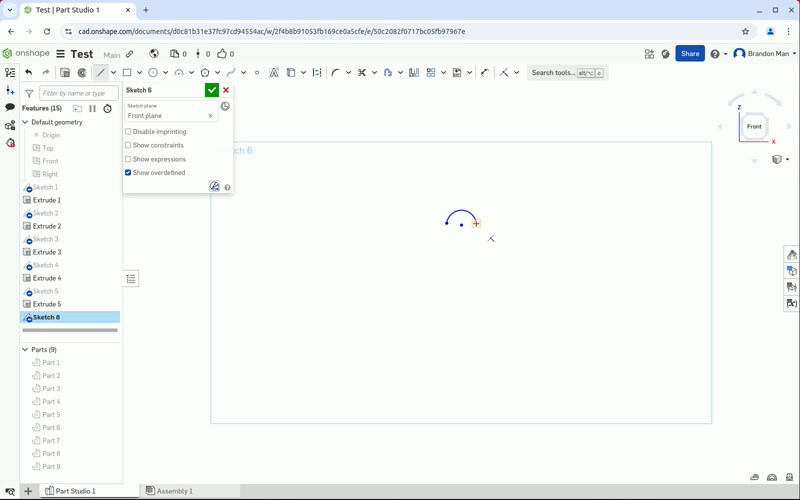
click(476, 223)
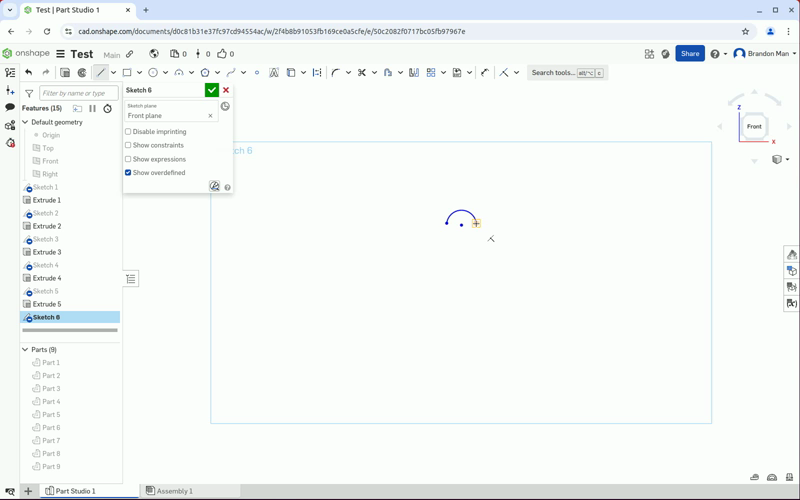
key_down(shift)
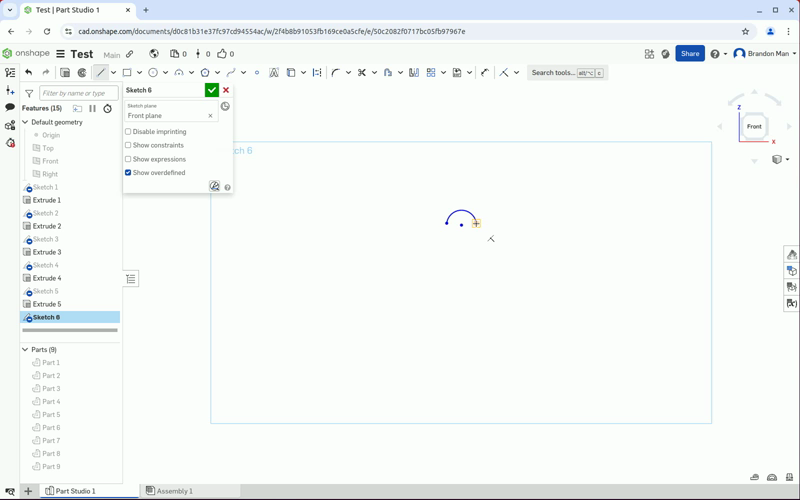
mouse_move(506, 223)
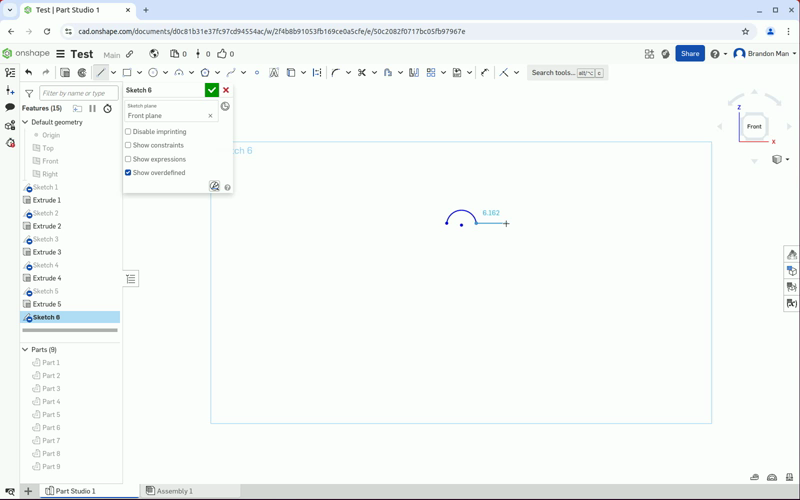
mouse_move(470, 176)
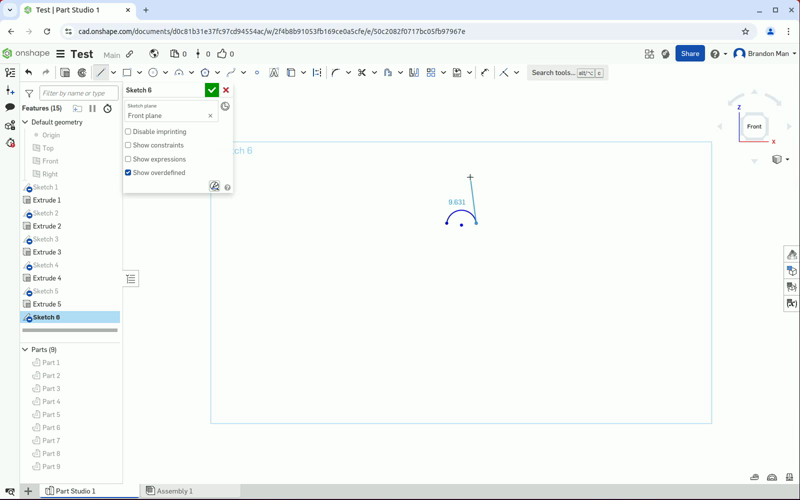
click(470, 176)
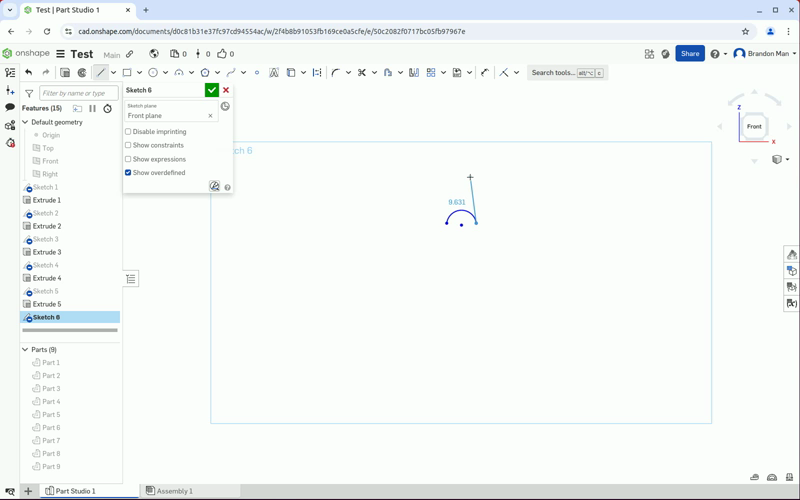
key_up(shift)
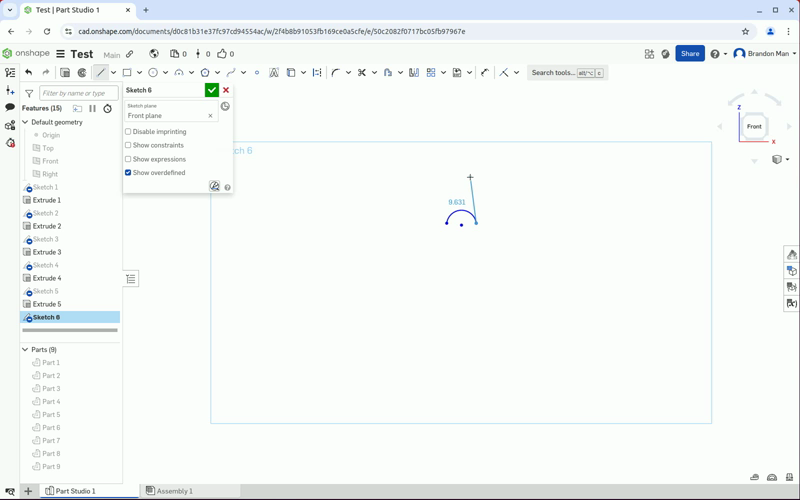
key(esc)
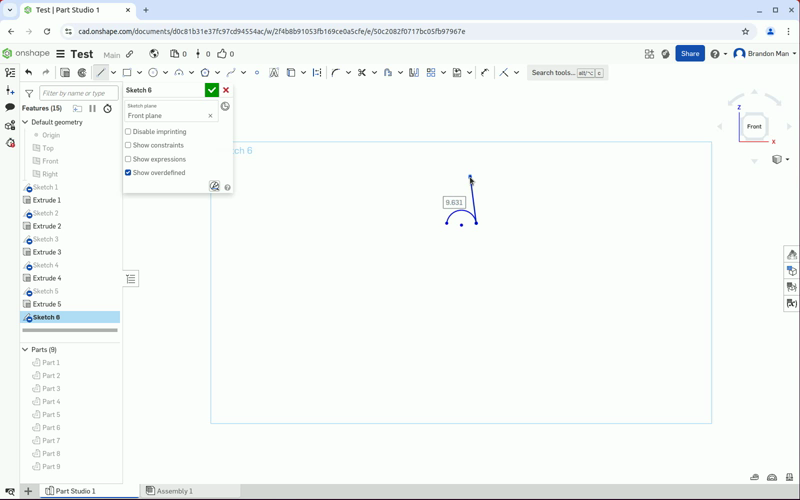
key(a)
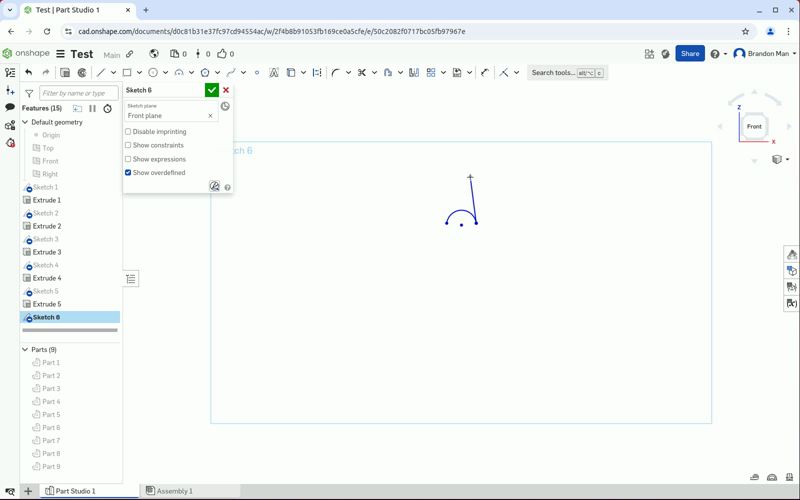
mouse_move(470, 176)
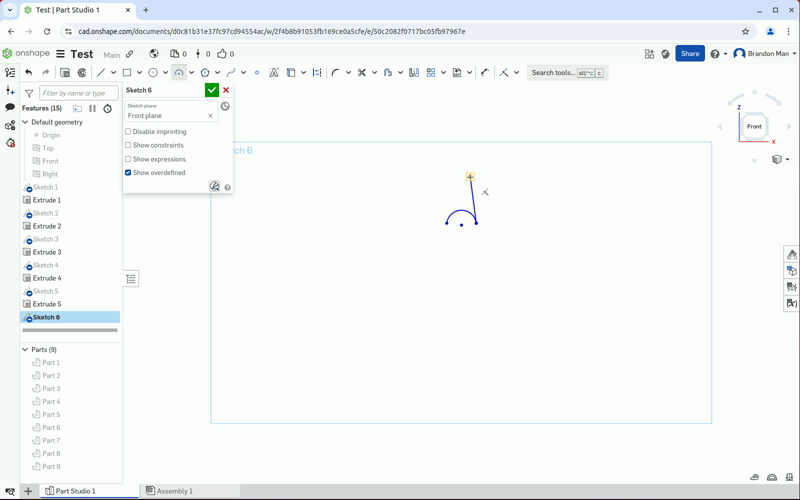
click(470, 176)
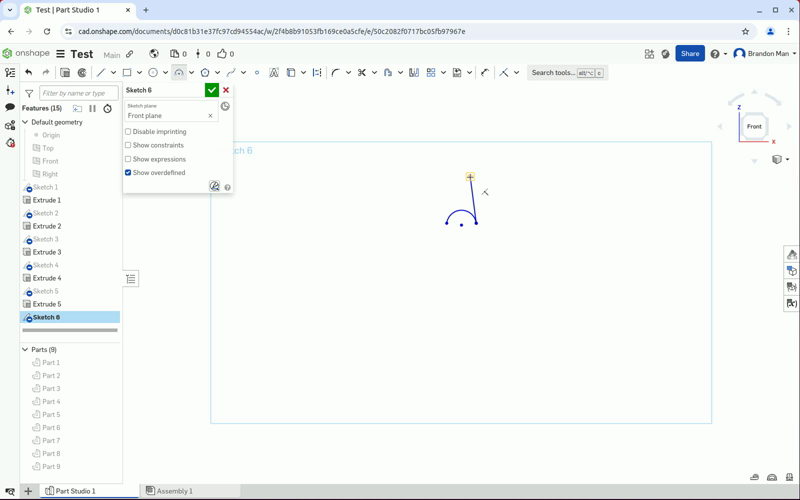
key_down(shift)
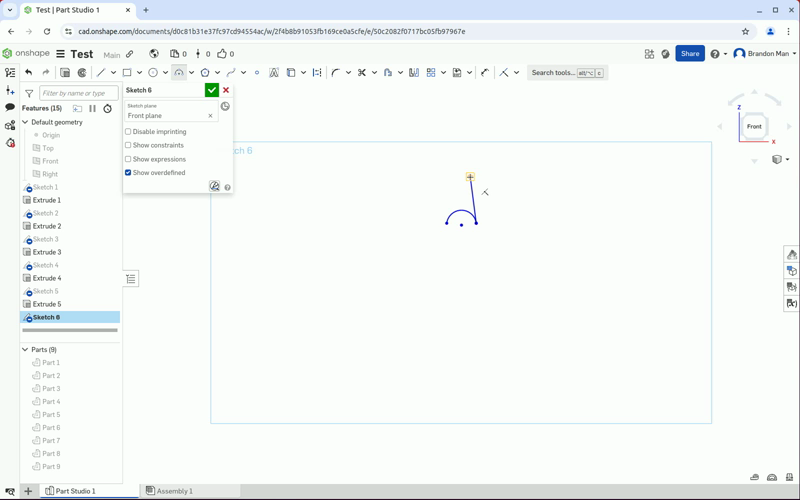
mouse_move(452, 176)
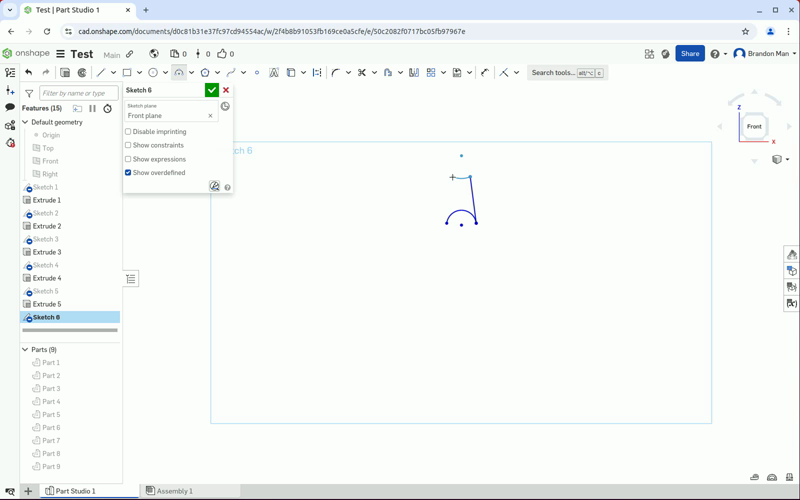
click(452, 176)
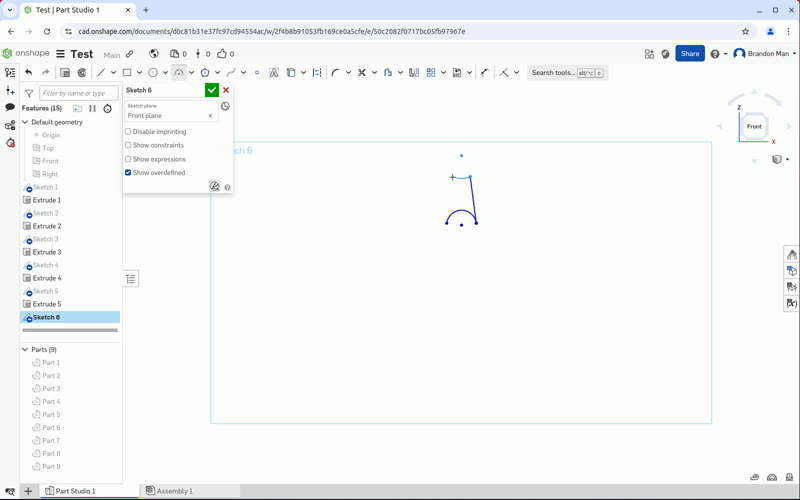
mouse_move(461, 186)
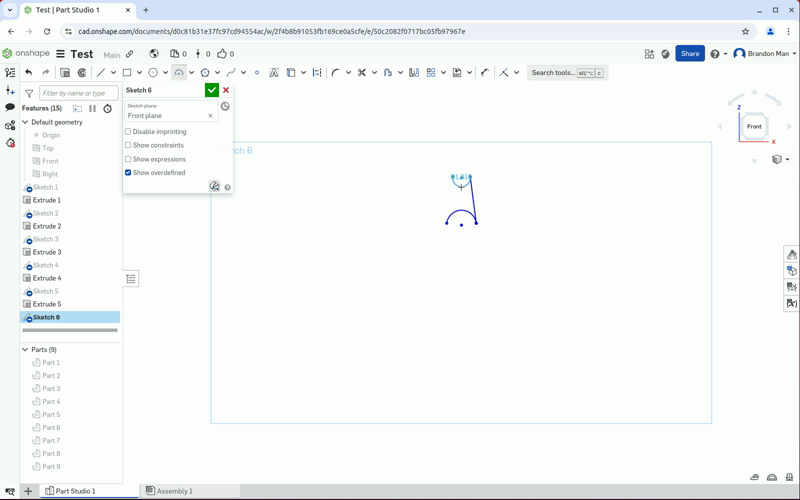
click(461, 186)
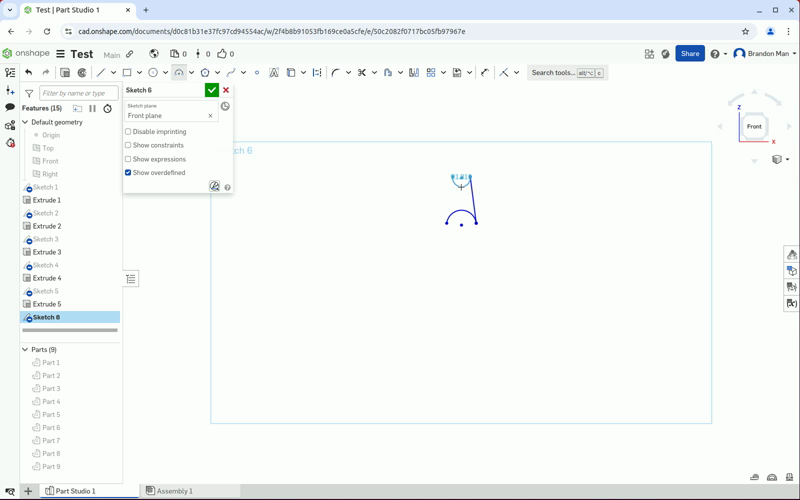
key_up(shift)
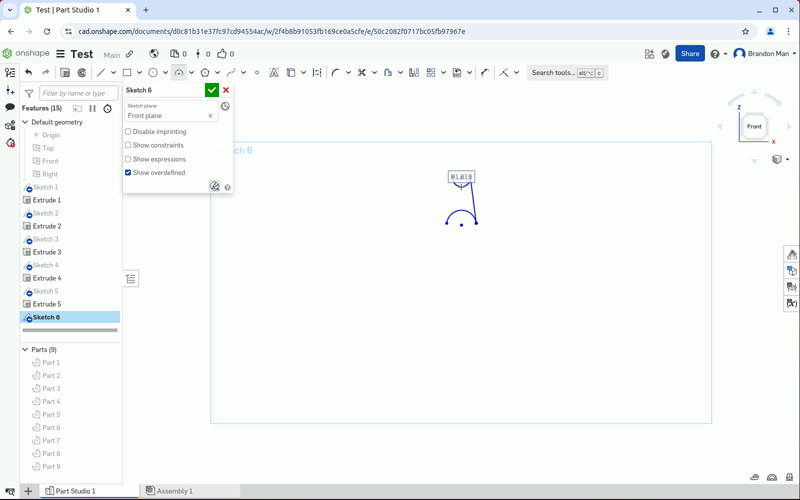
key(esc)
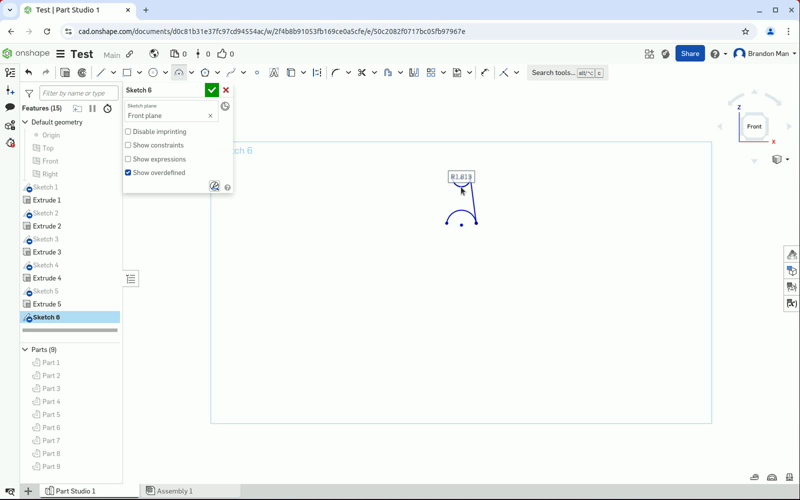
key(l)
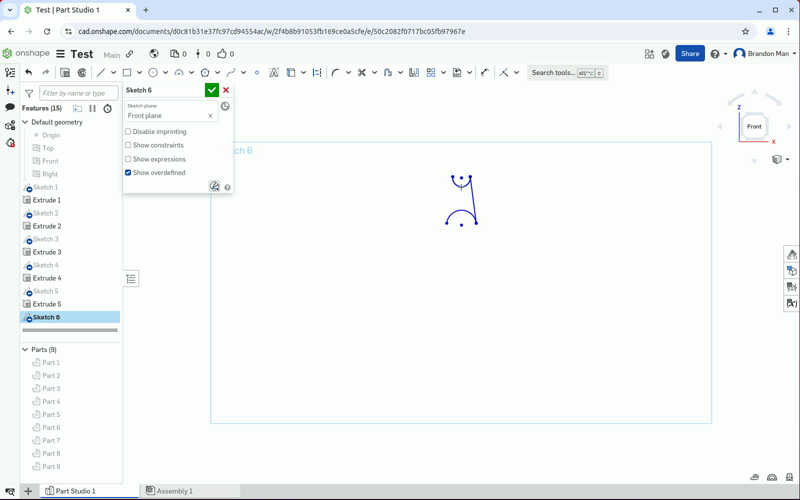
mouse_move(452, 176)
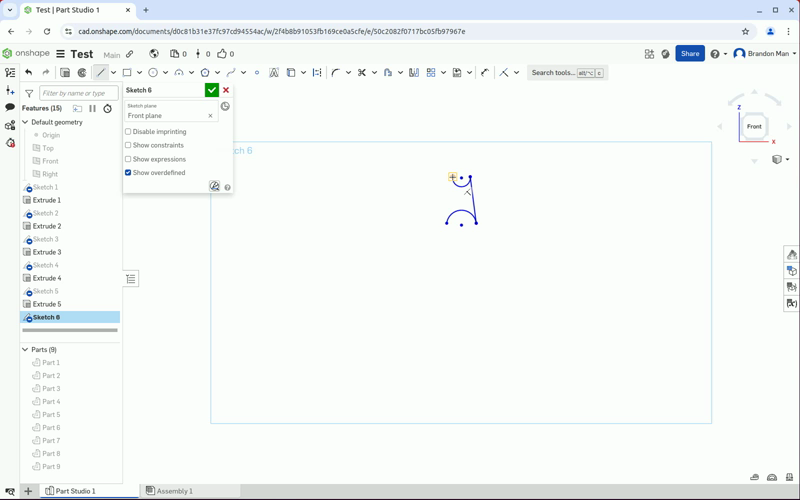
click(452, 176)
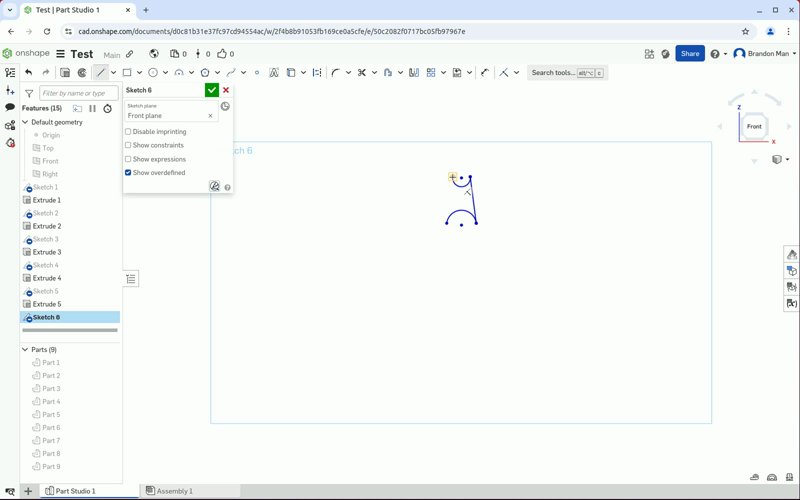
mouse_move(482, 176)
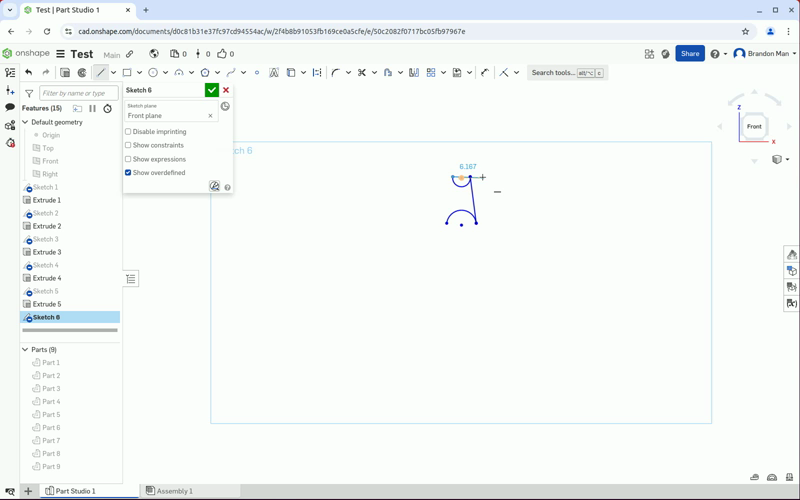
key_down(shift)
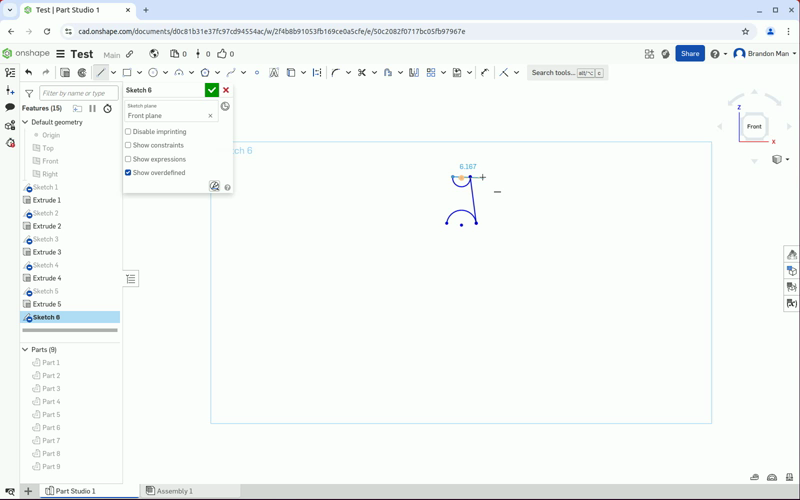
mouse_move(446, 223)
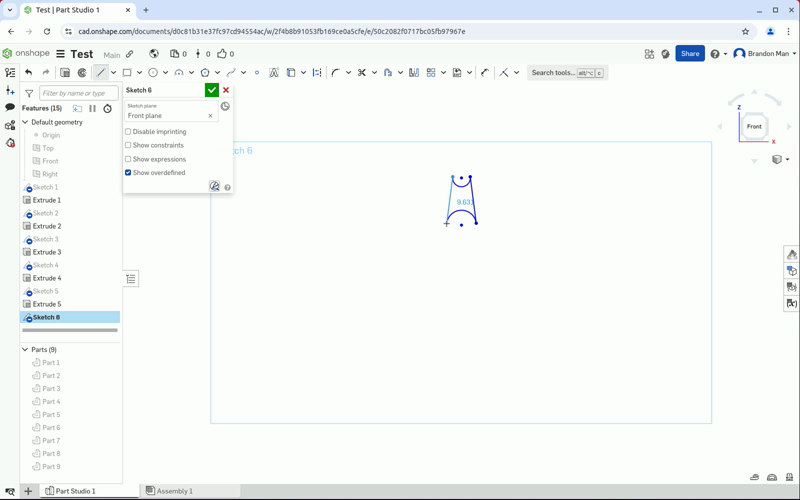
key_up(shift)
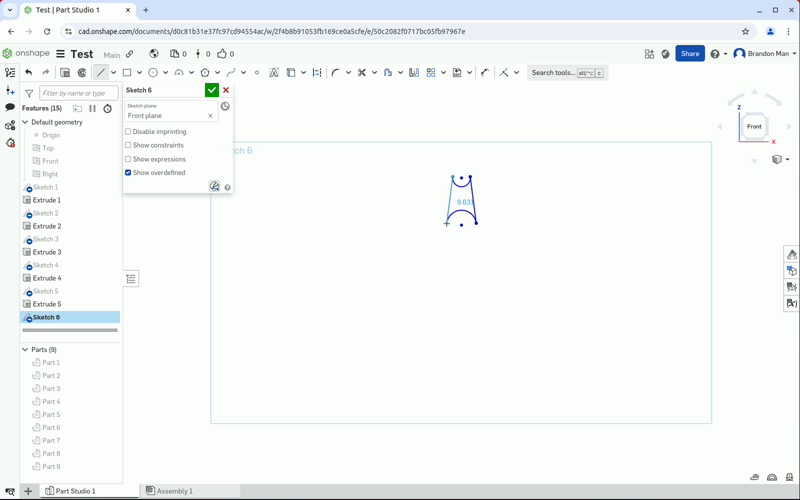
click(446, 223)
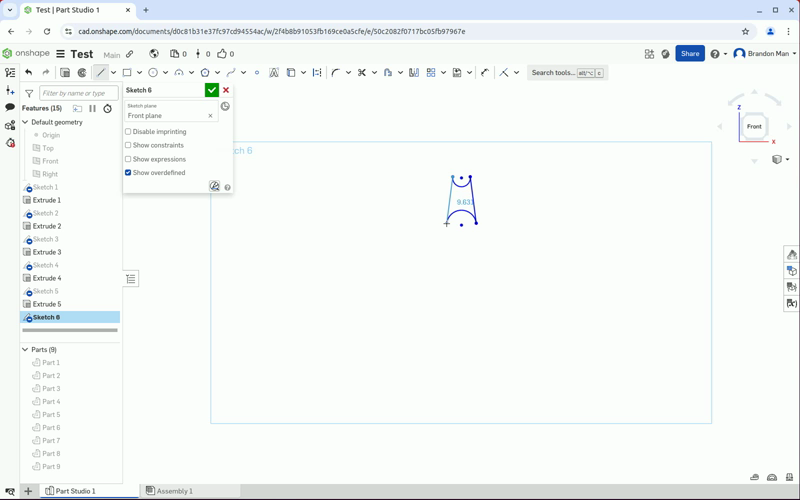
key(esc)
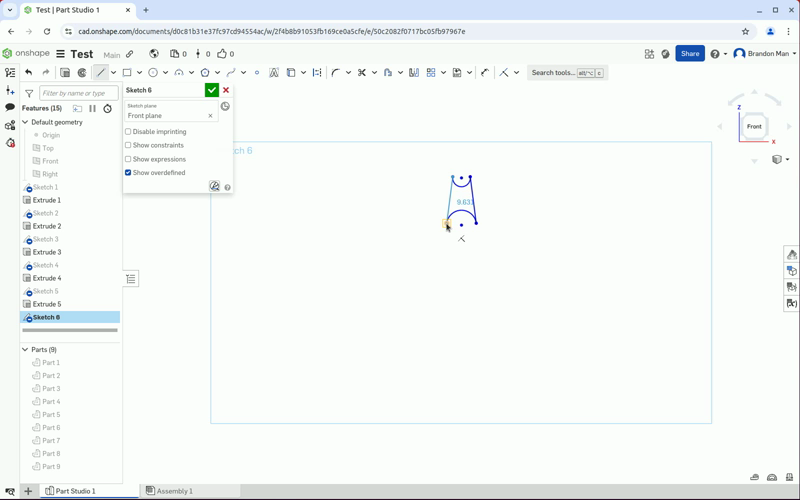
key(c)
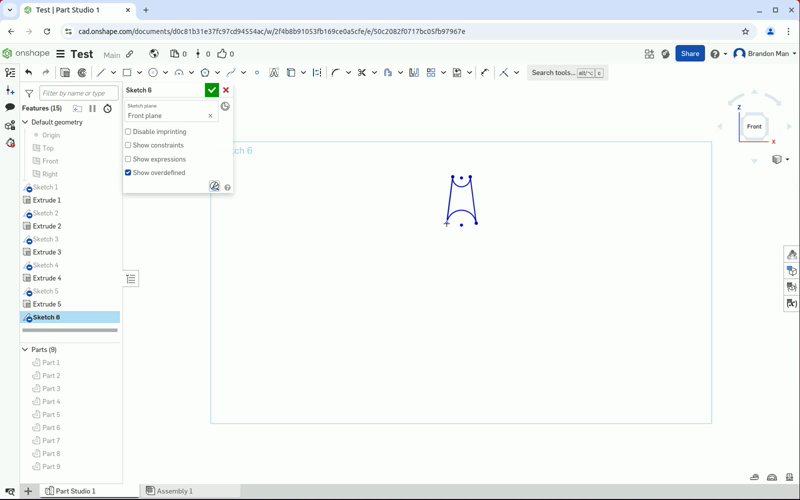
key_down(shift)
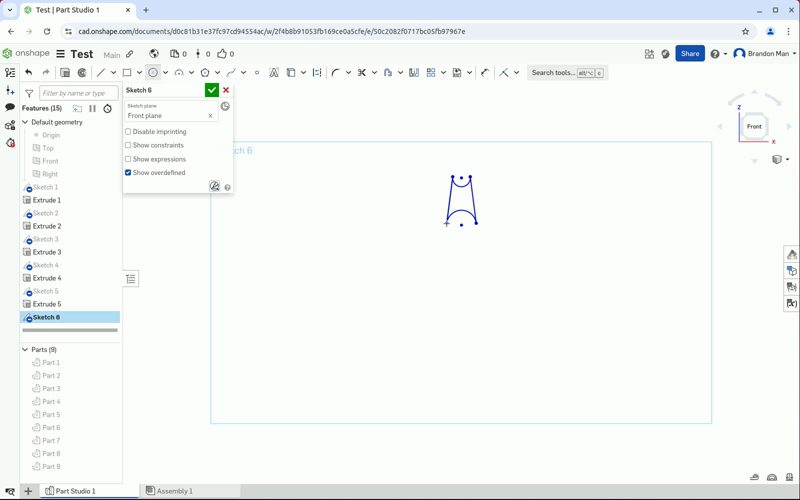
mouse_move(458, 191)
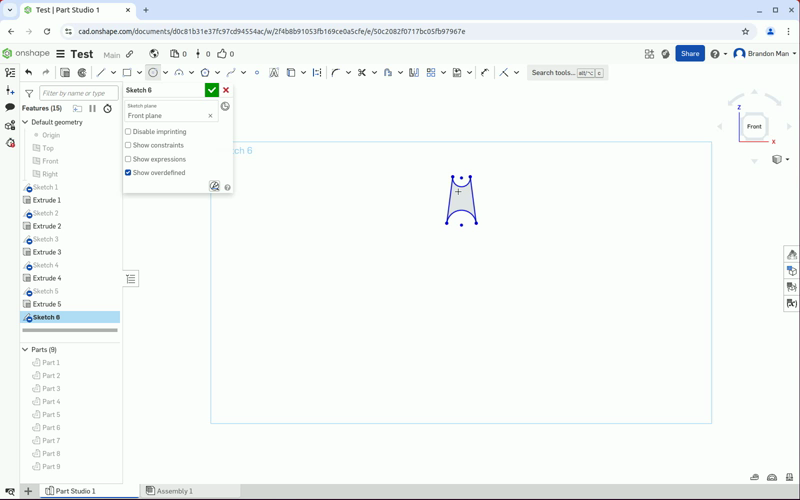
click(458, 191)
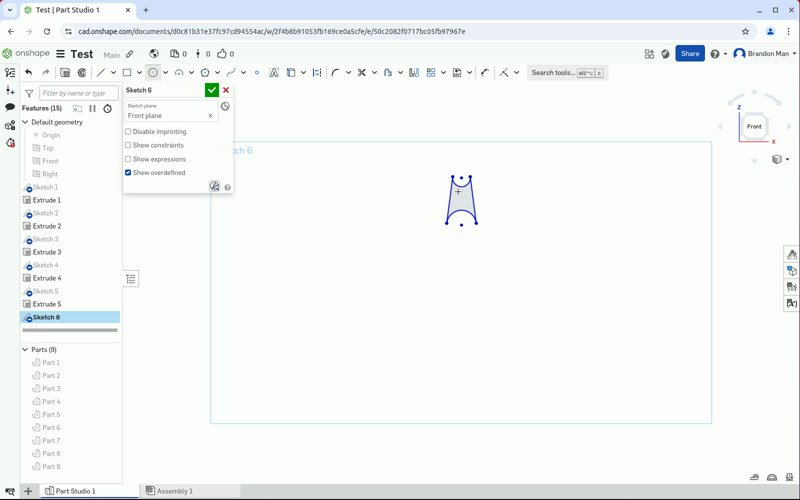
key_up(shift)
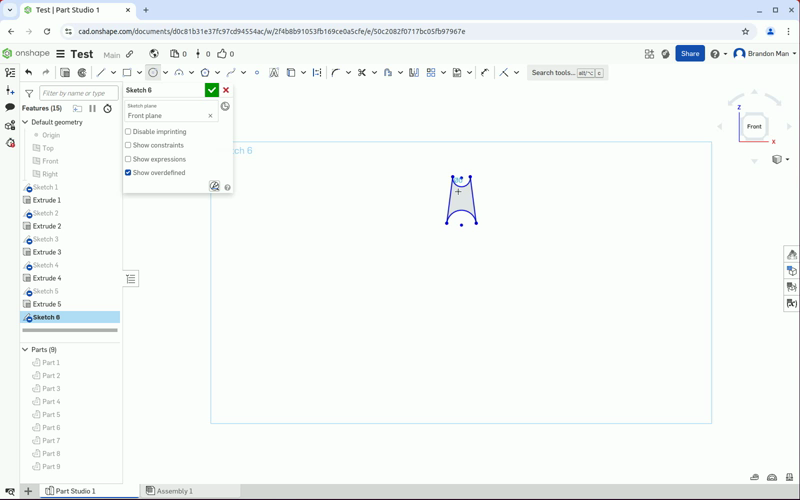
mouse_move(461, 191)
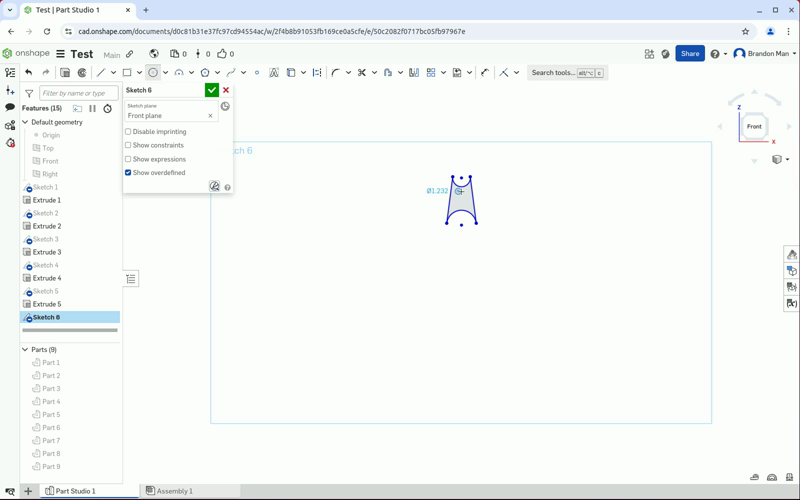
scroll(6)
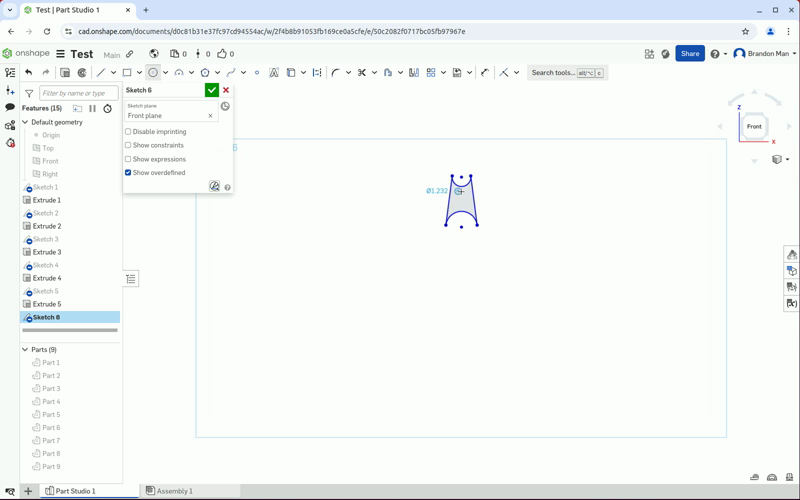
scroll(6)
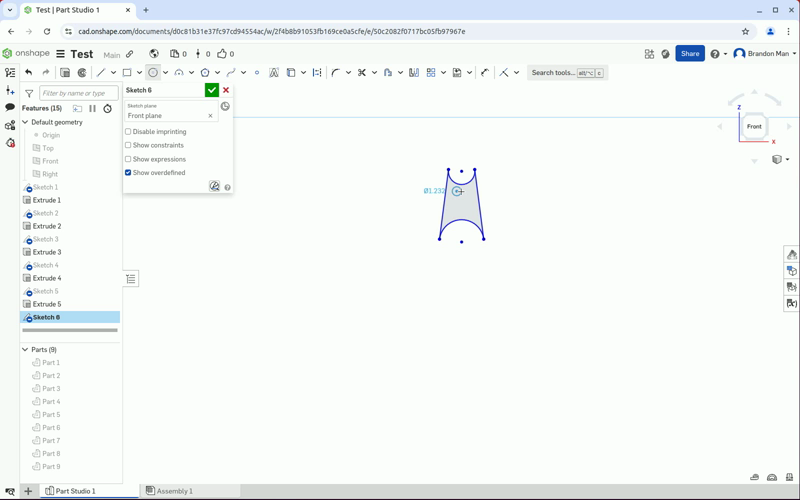
scroll(6)
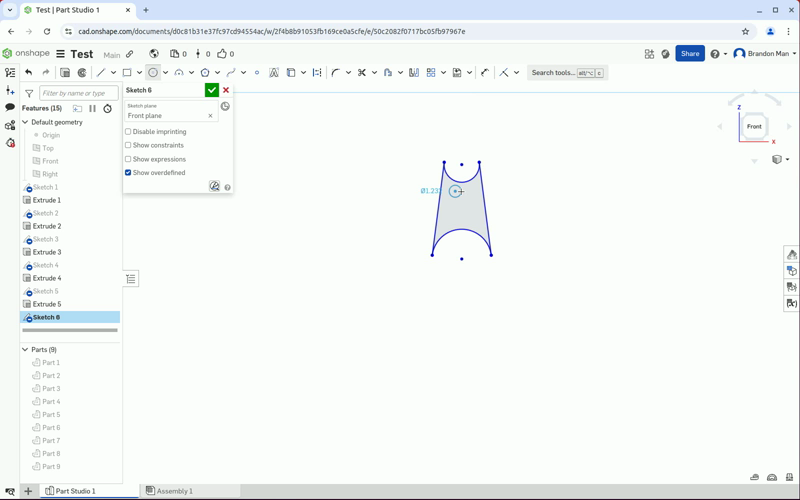
scroll(6)
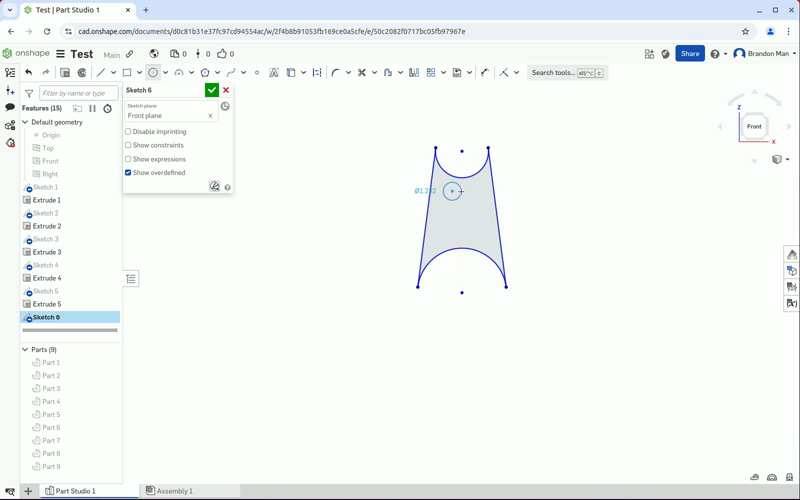
scroll(6)
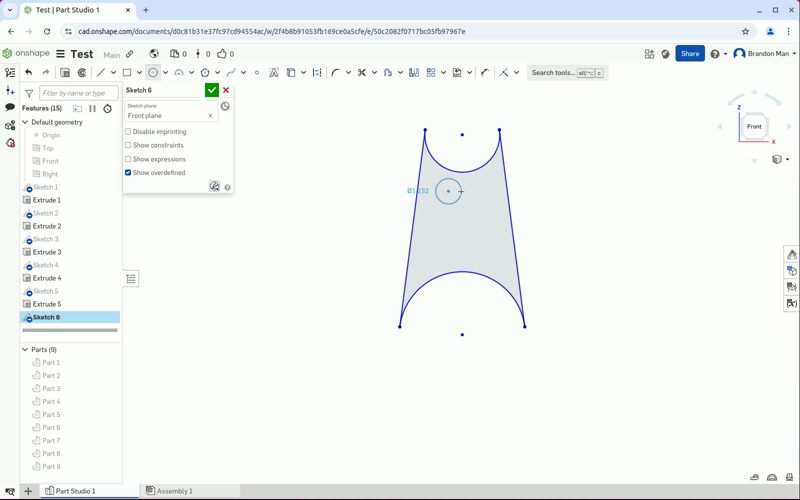
scroll(6)
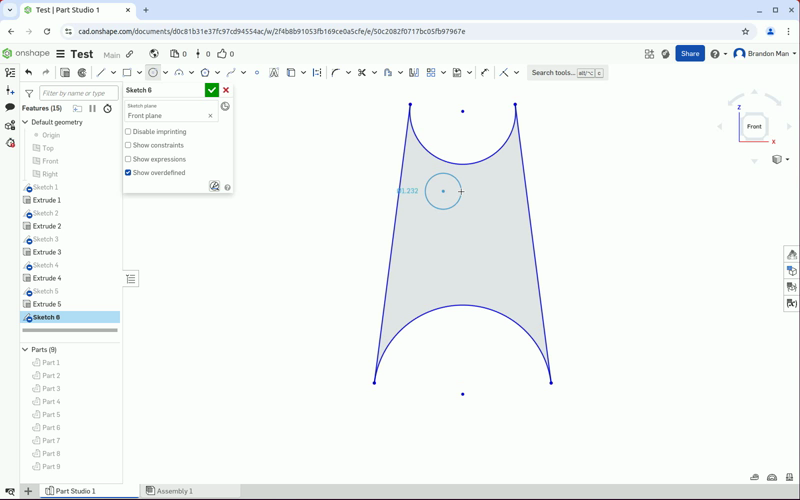
scroll(6)
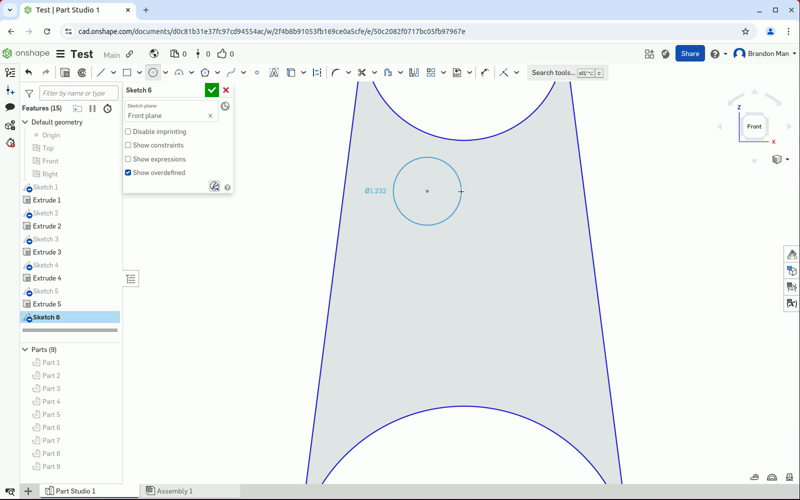
click(461, 191)
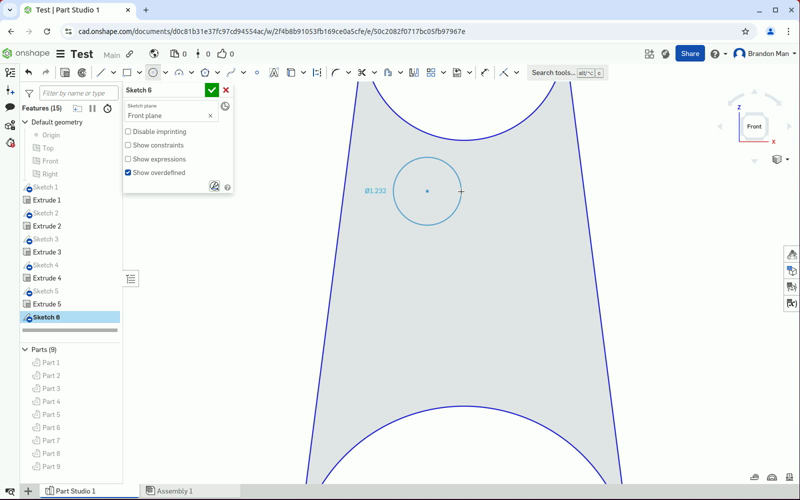
scroll(-6)
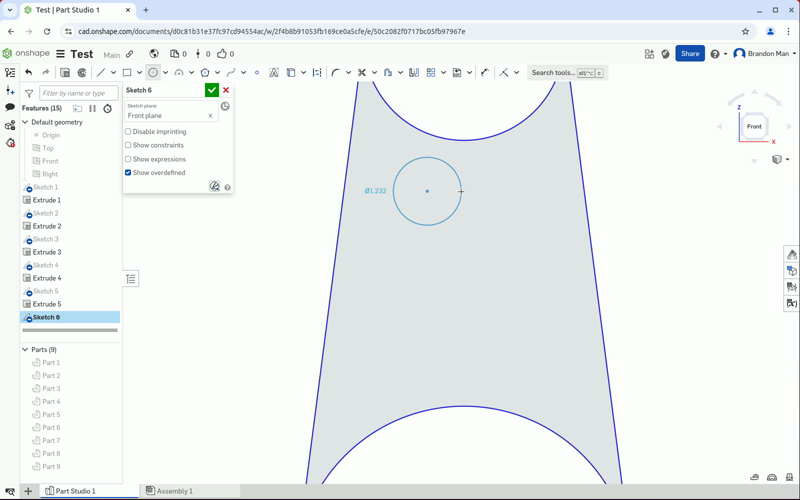
scroll(-6)
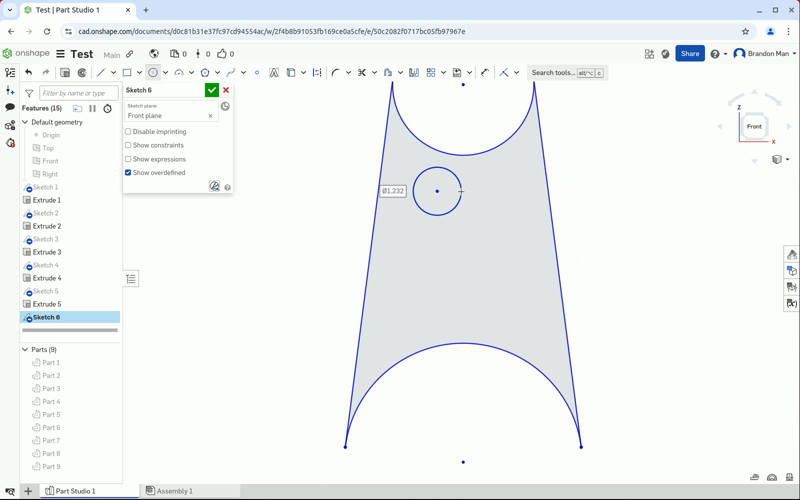
scroll(-6)
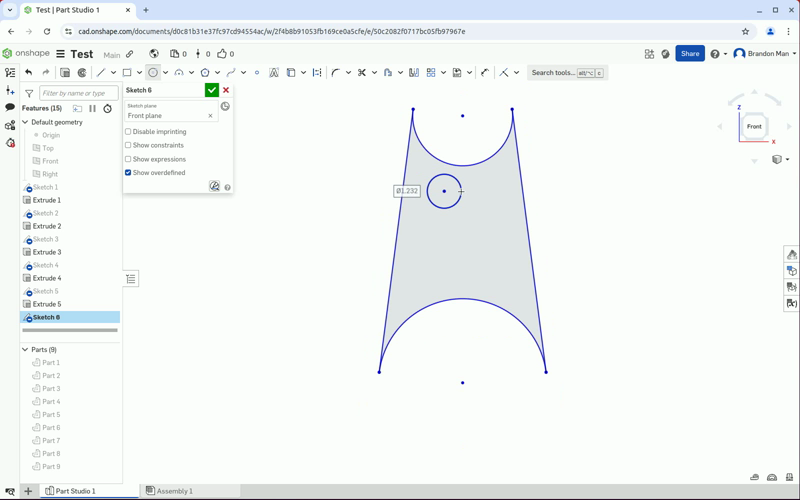
scroll(-6)
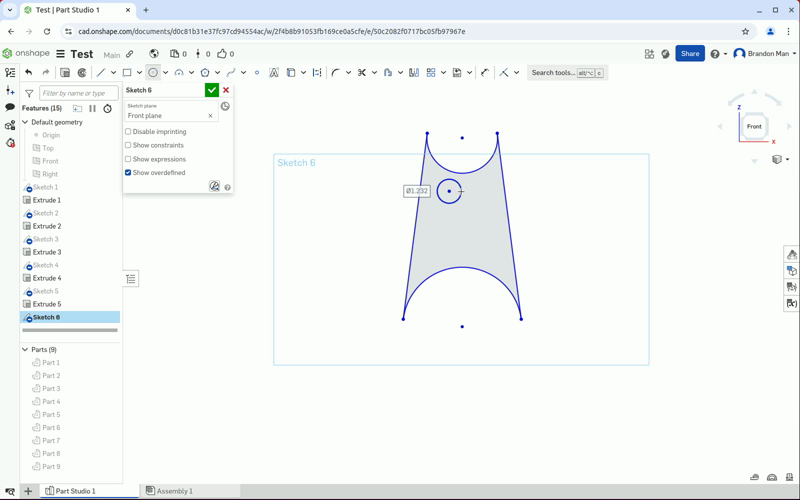
scroll(-6)
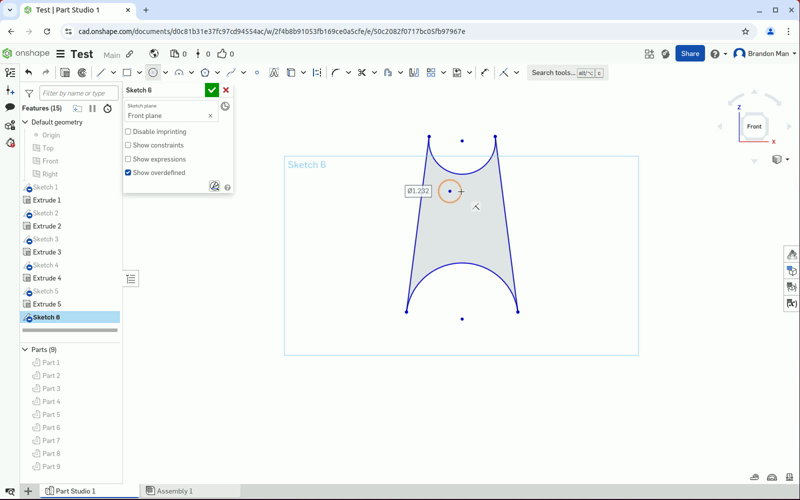
scroll(-6)
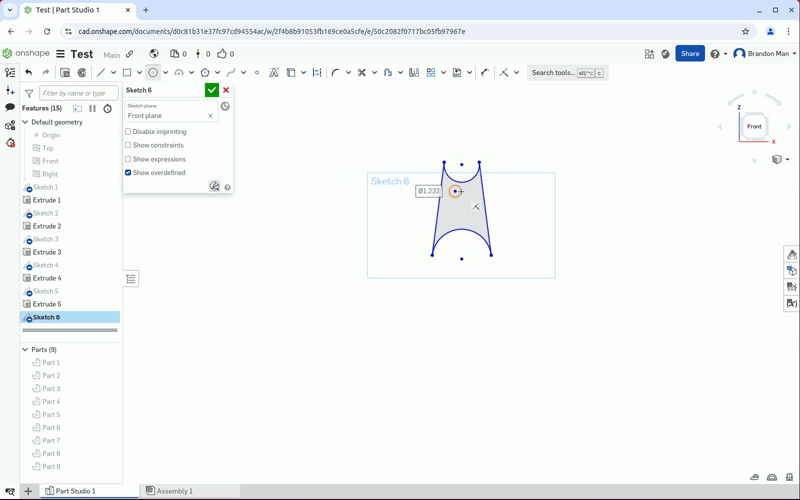
scroll(-6)
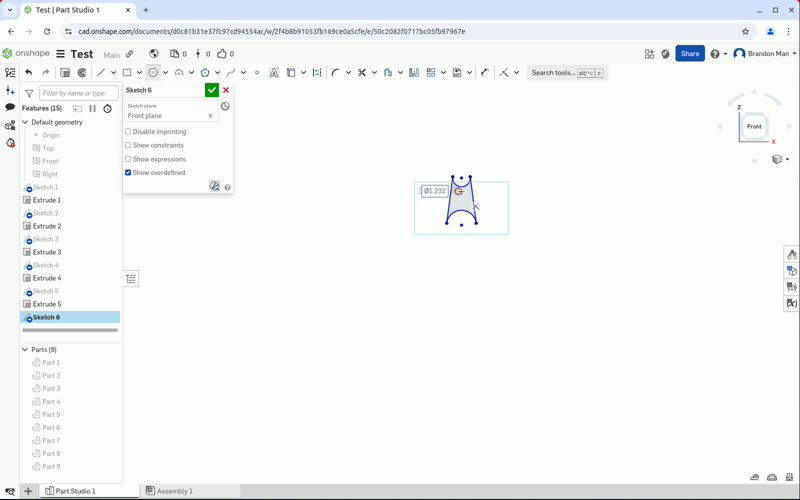
key(esc)
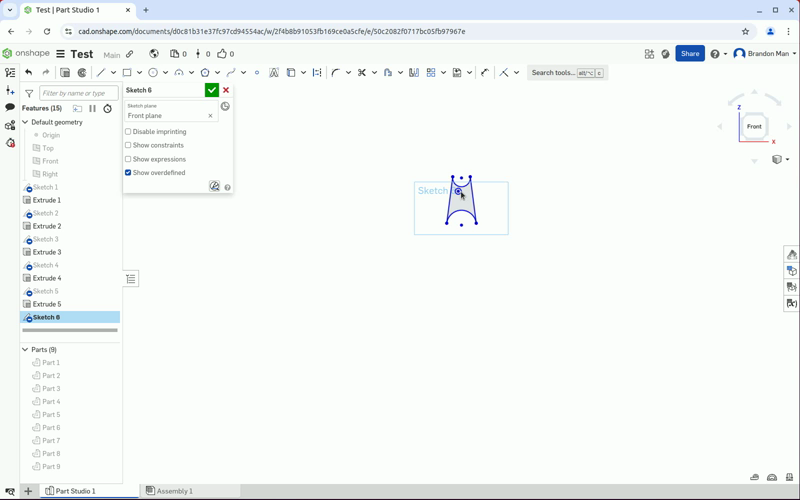
mouse_move(469, 199)
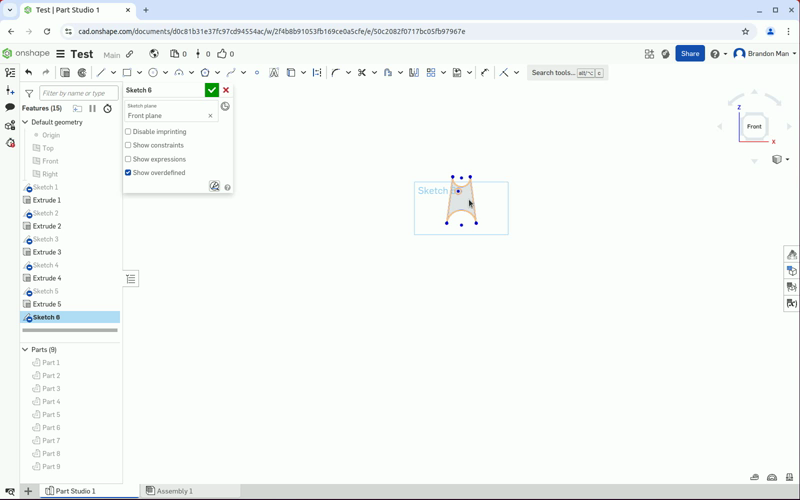
scroll(6)
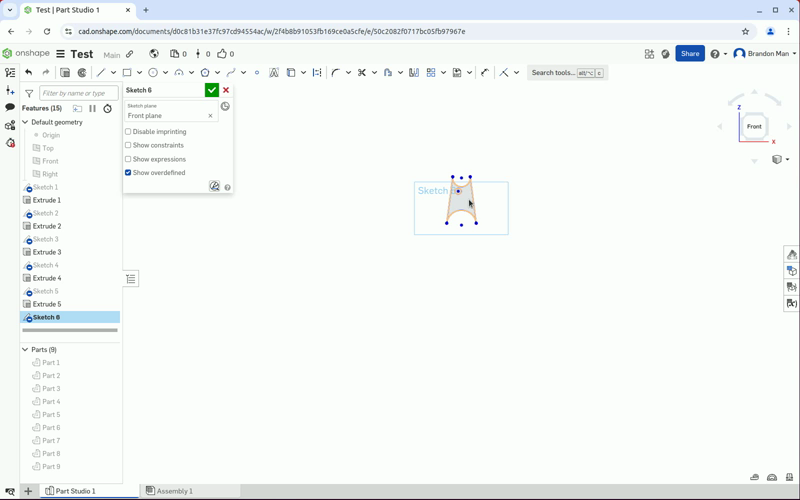
scroll(6)
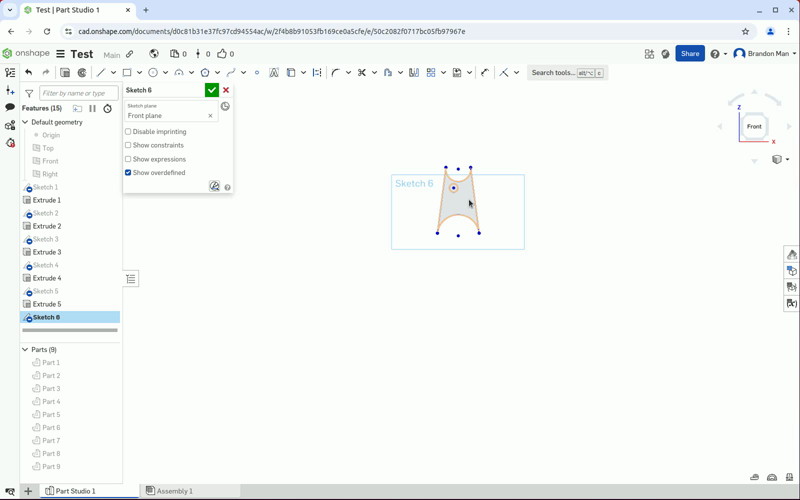
scroll(6)
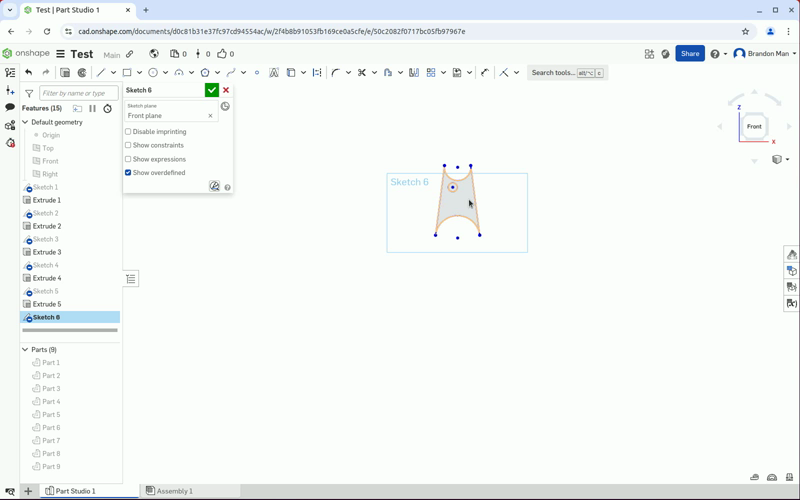
scroll(6)
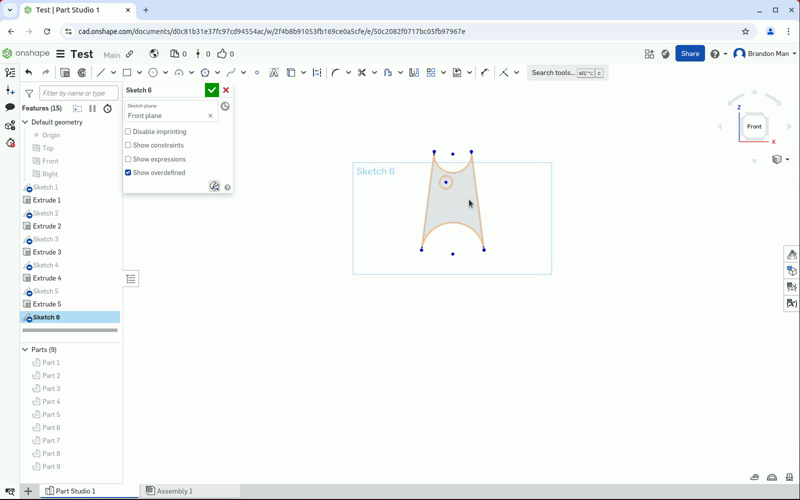
scroll(6)
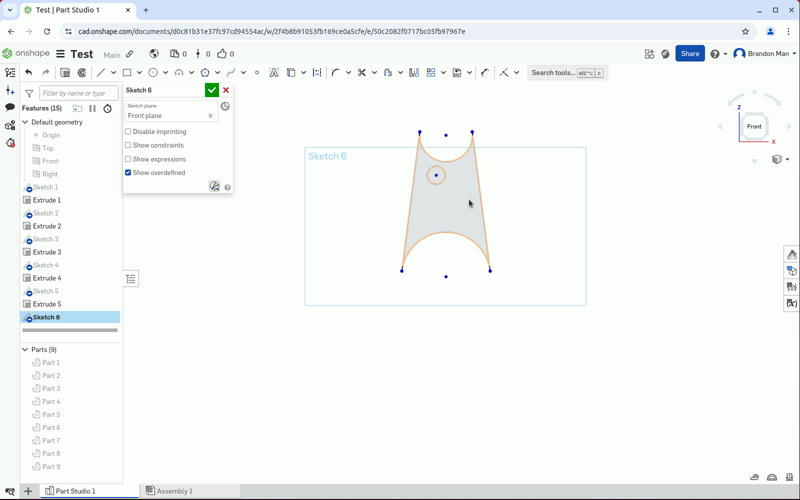
scroll(6)
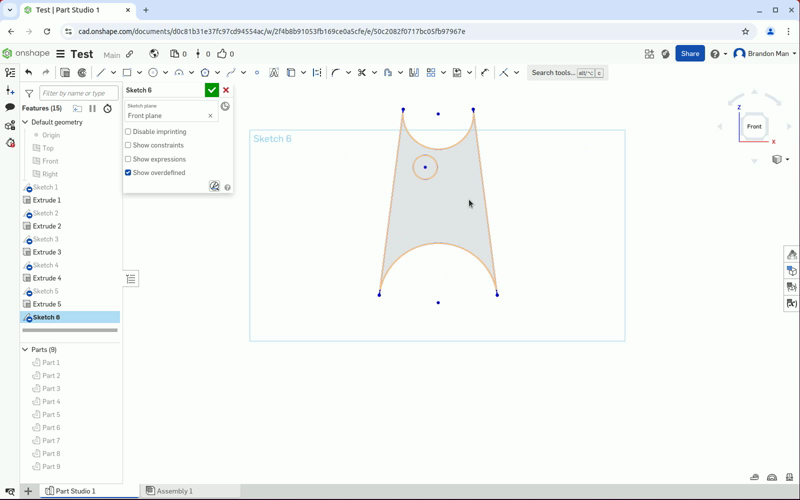
scroll(6)
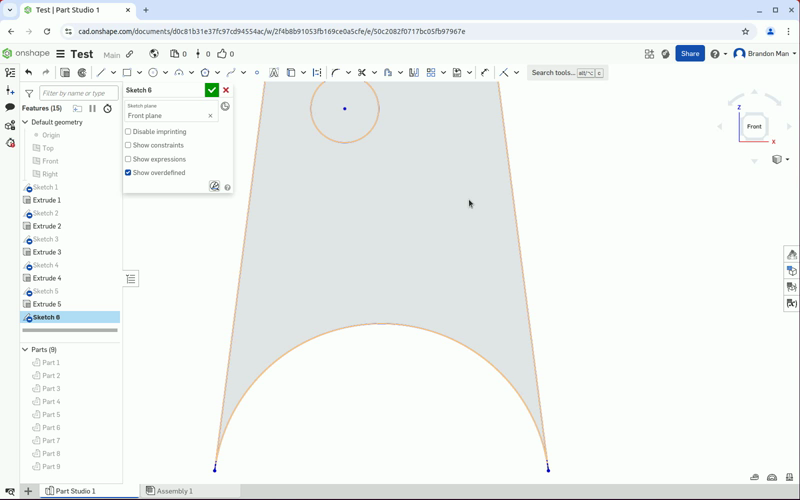
click(469, 199)
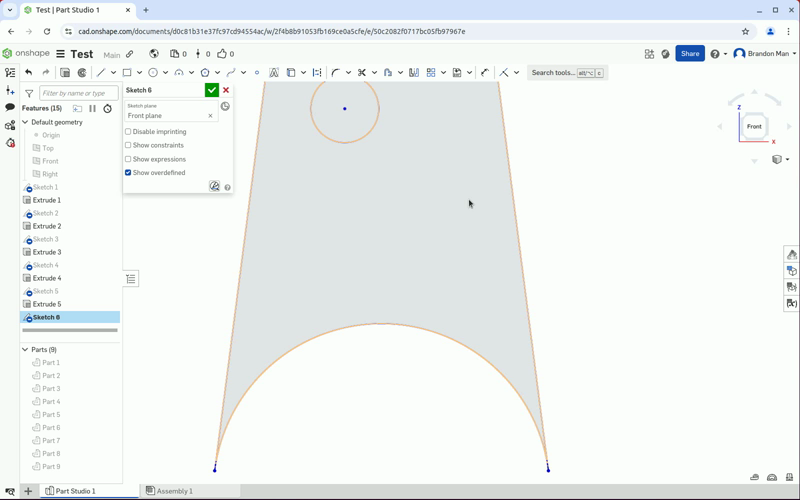
scroll(-6)
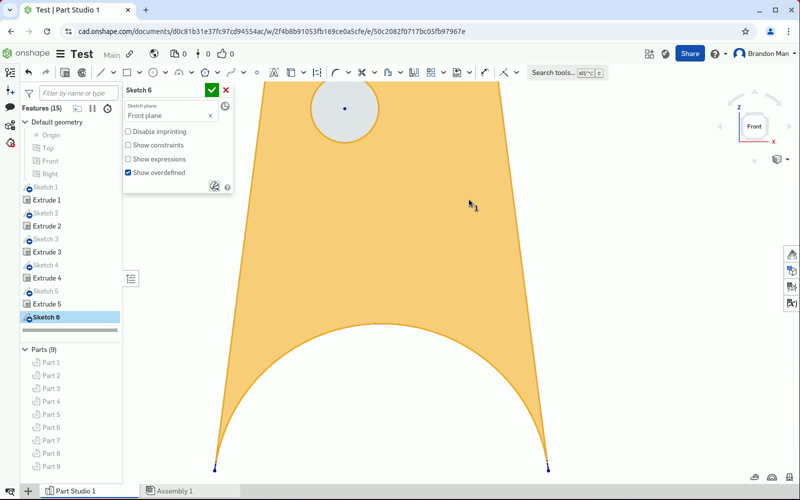
scroll(-6)
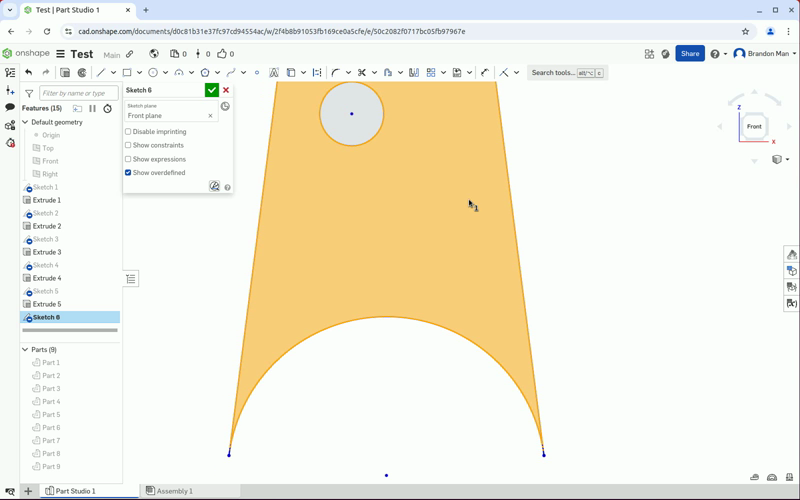
scroll(-6)
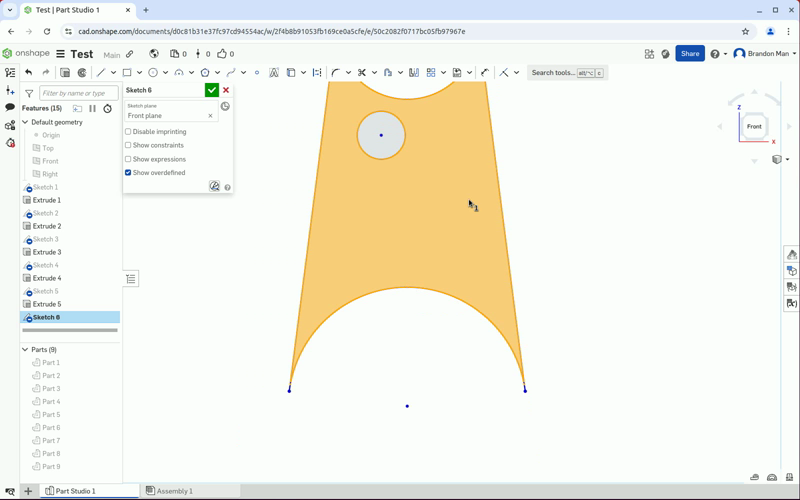
scroll(-6)
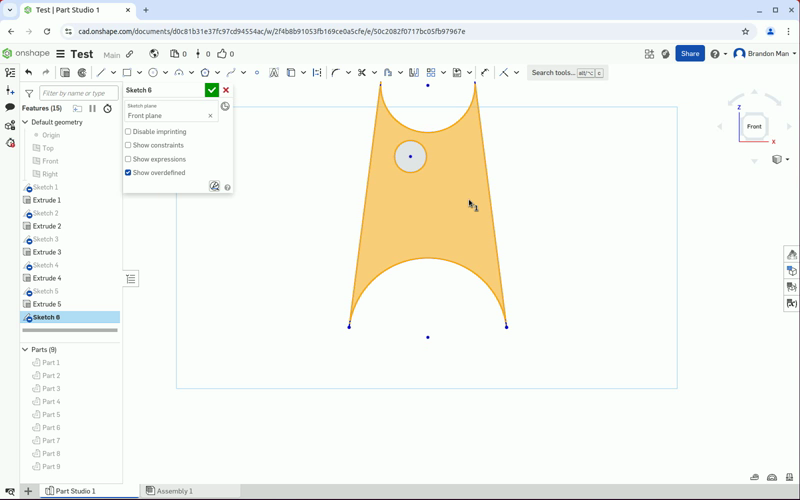
scroll(-6)
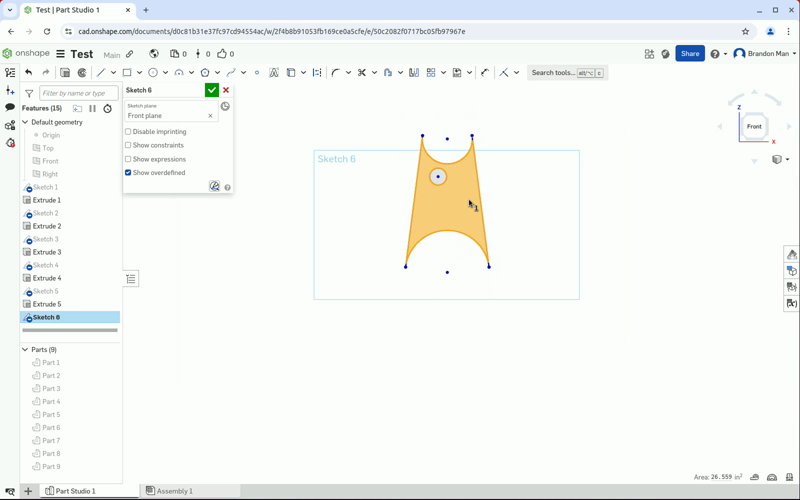
scroll(-6)
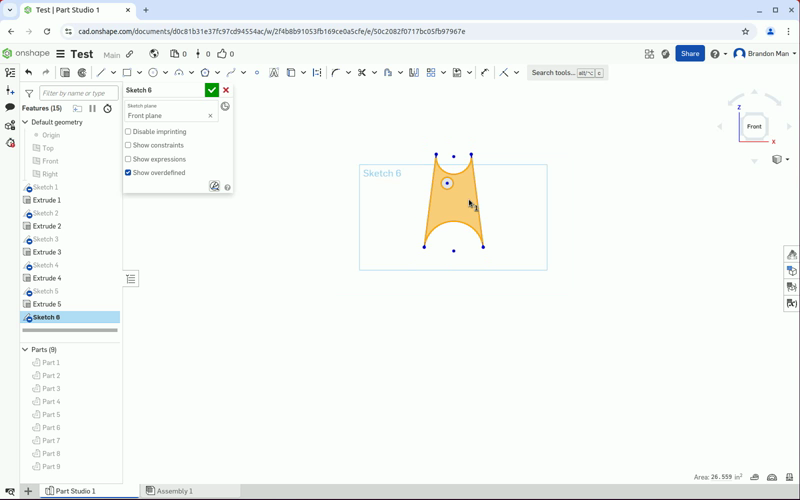
scroll(-6)
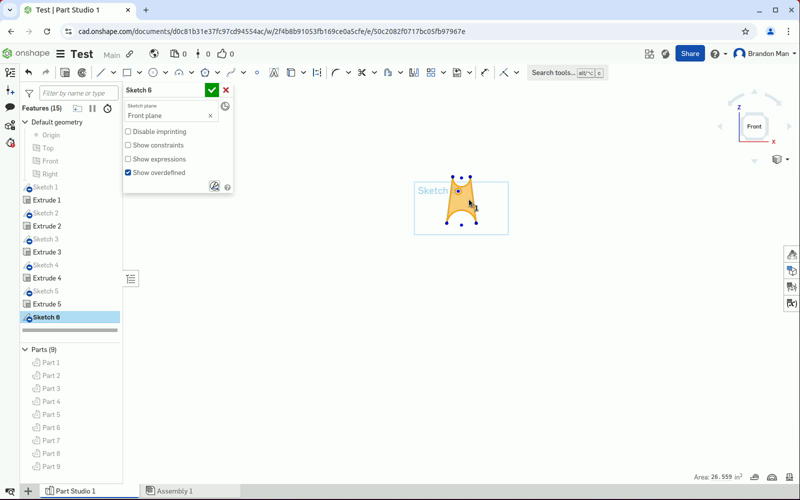
mouse_move(73, 352)
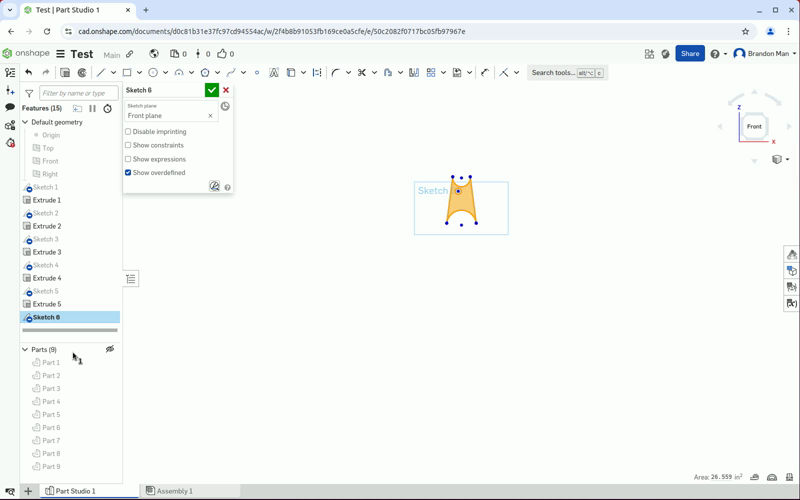
key(shift+y)
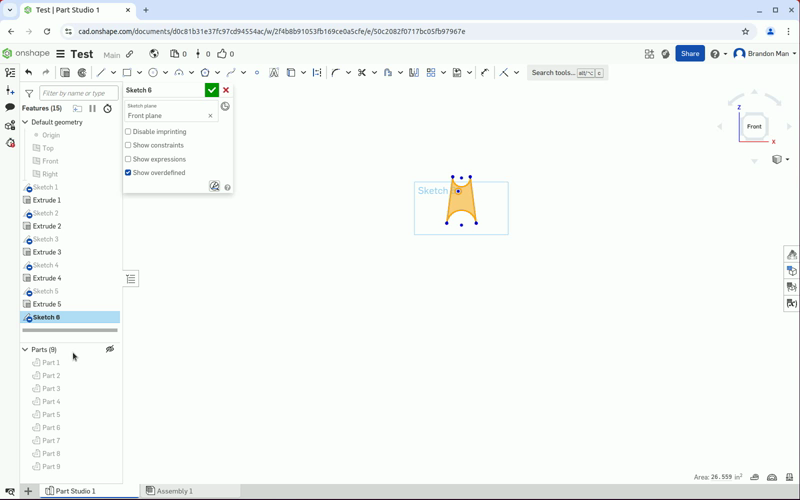
key(shift+e)
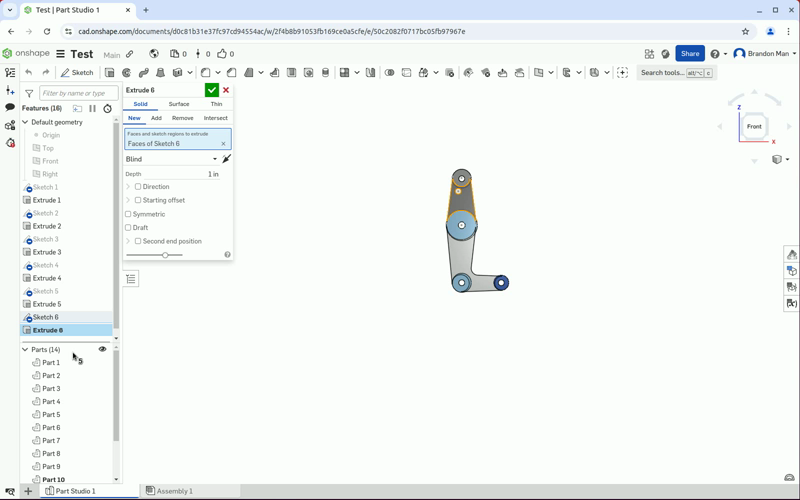
mouse_move(143, 106)
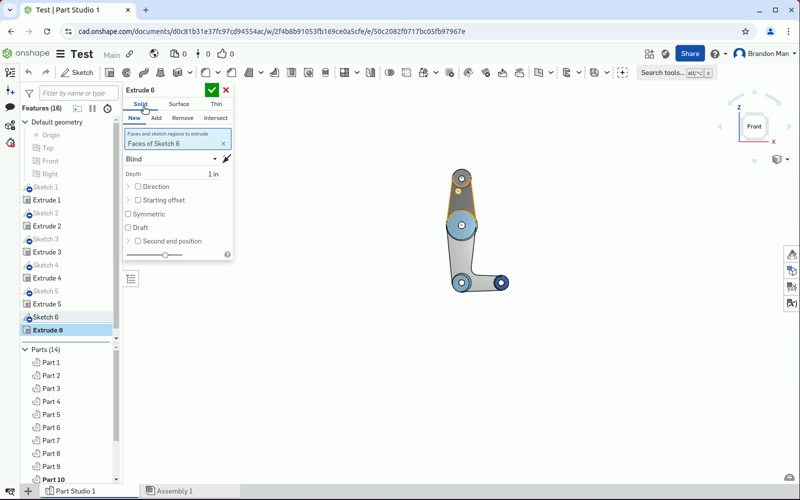
click(143, 106)
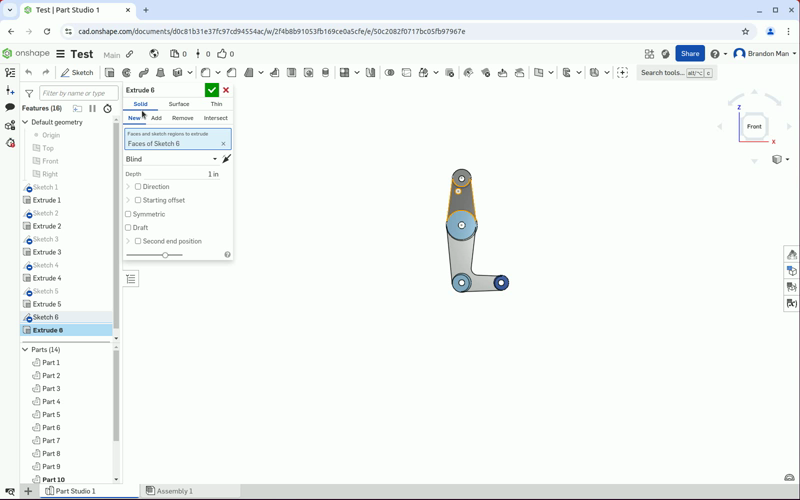
mouse_move(137, 120)
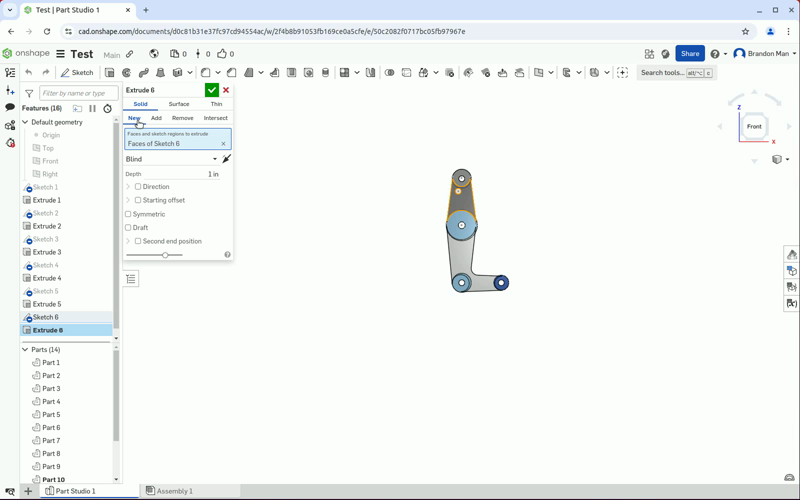
click(137, 120)
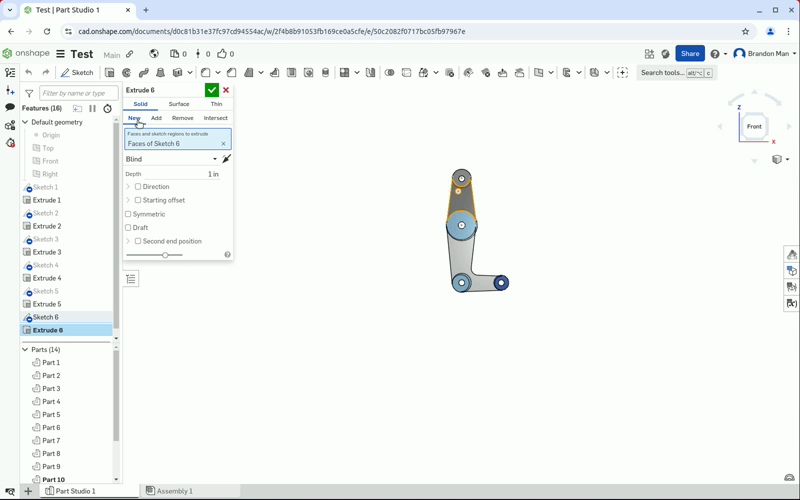
key(tab, 4)
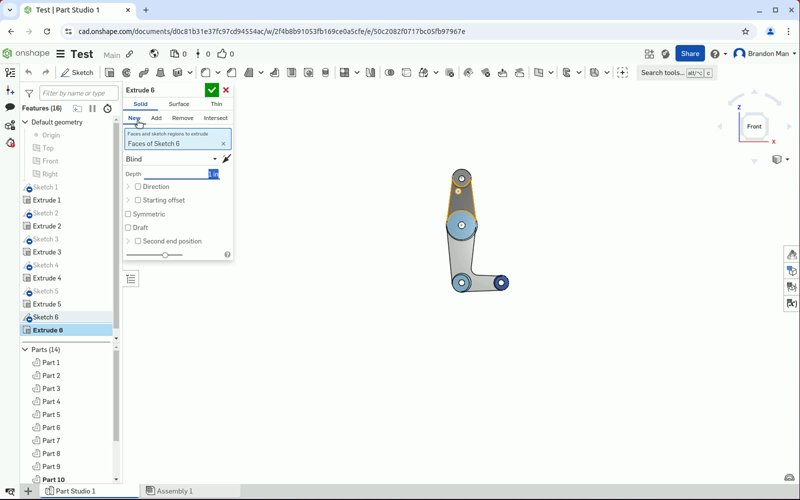
text(0.481)
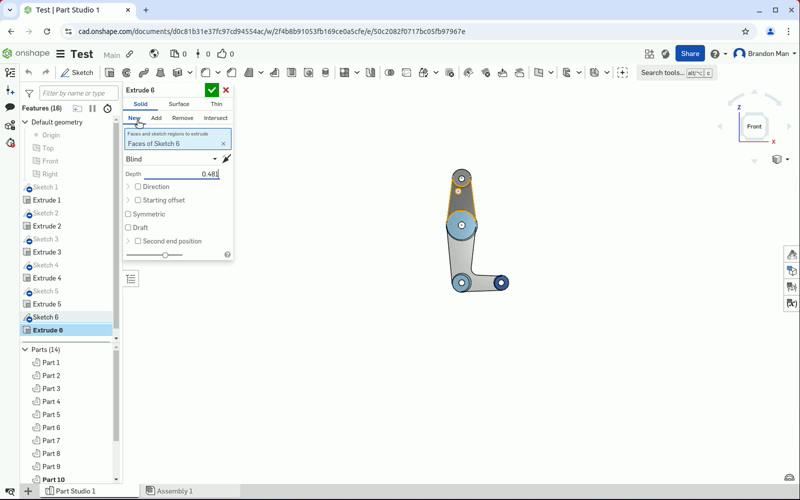
key(enter)
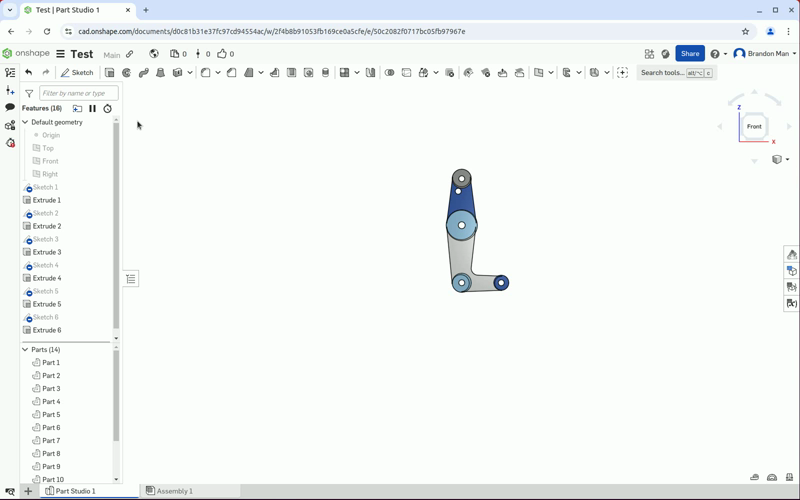
key(shift+h)
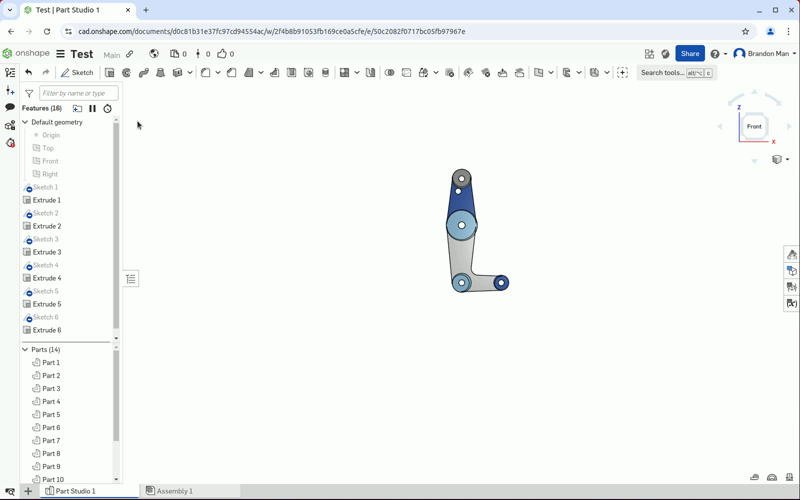
key(shift+h)
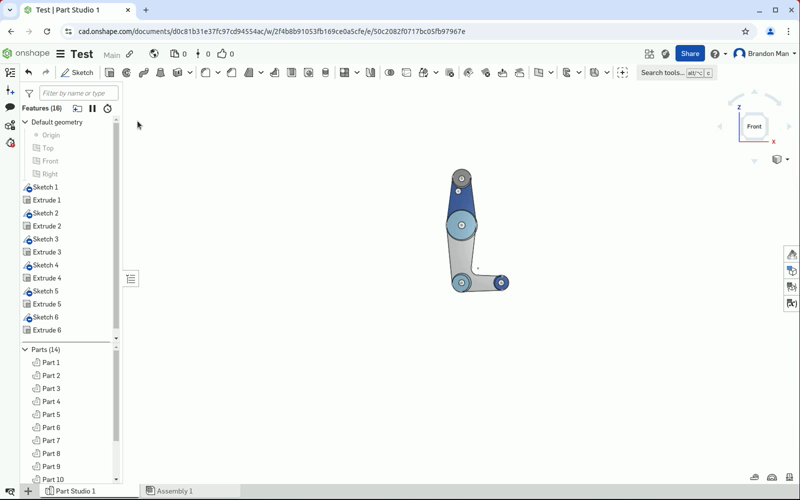
key(shift+7)
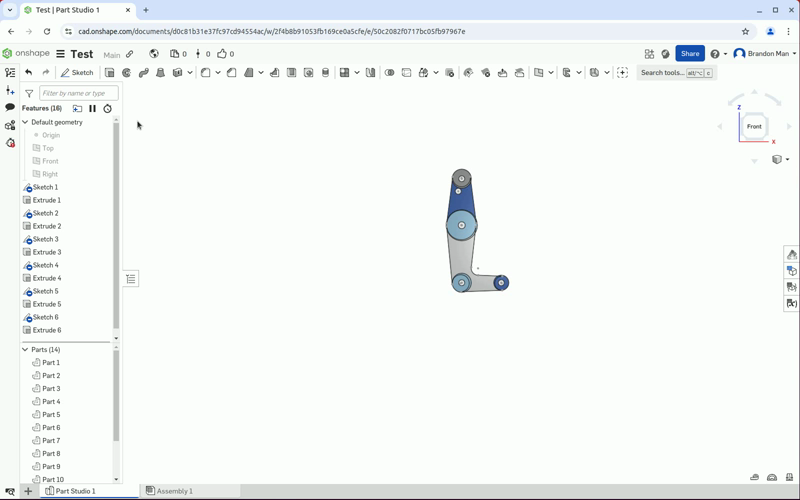
key(left, 2)
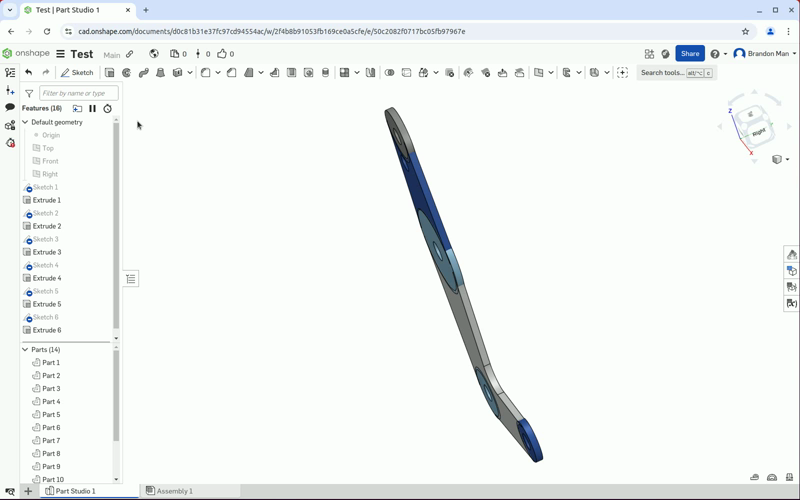
key(down, 2)
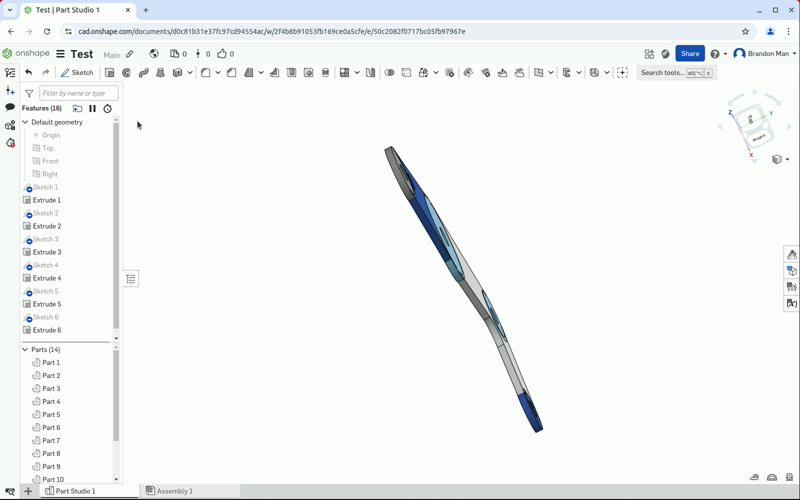
key(up, 2)
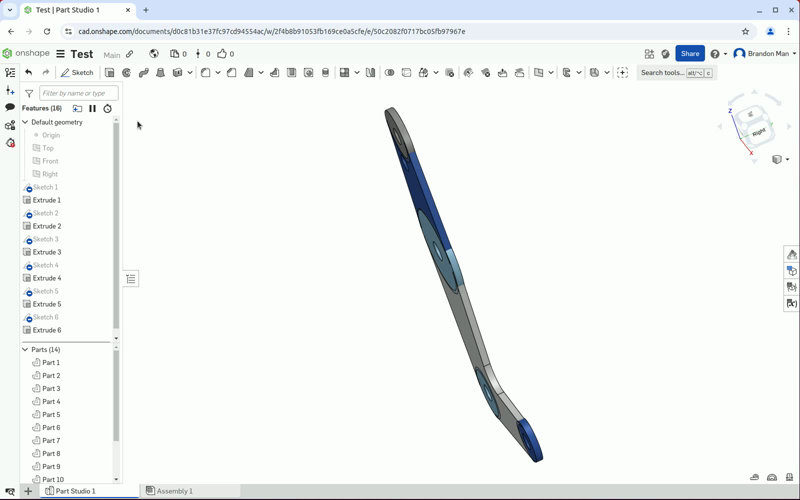
key(right, 2)
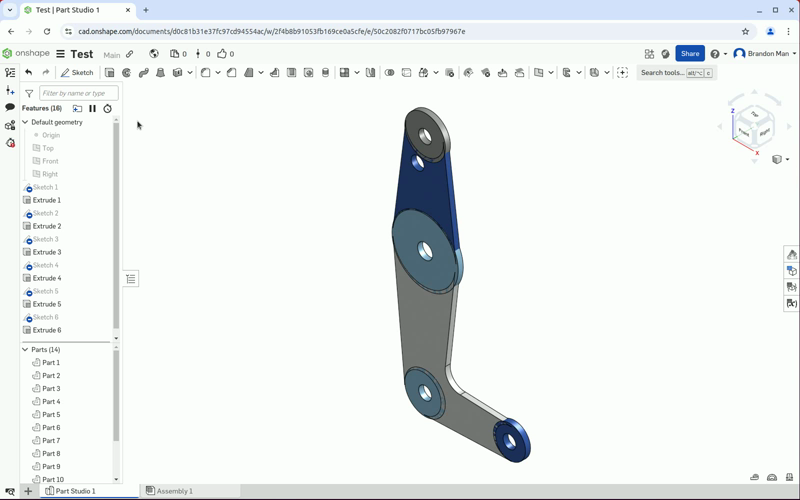
mouse_move(69, 189)
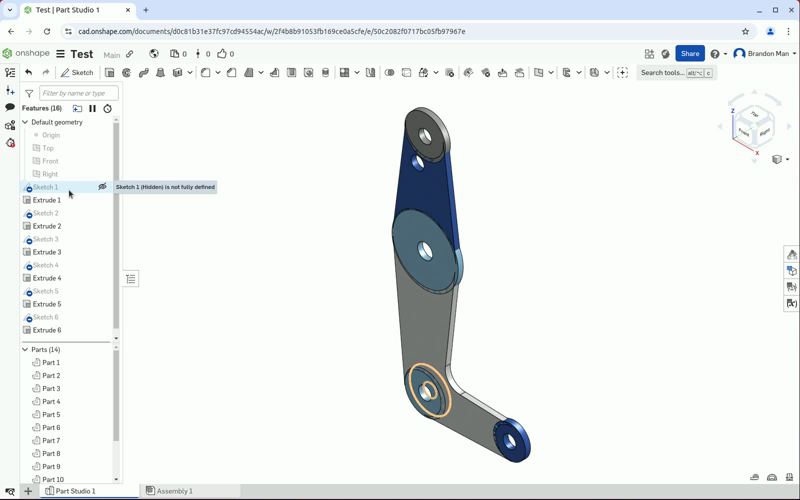
click(69, 189)